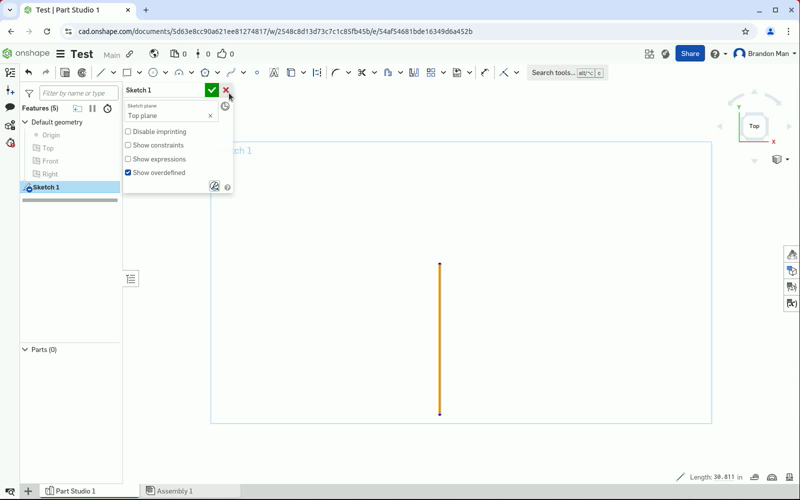
key(shift+h)
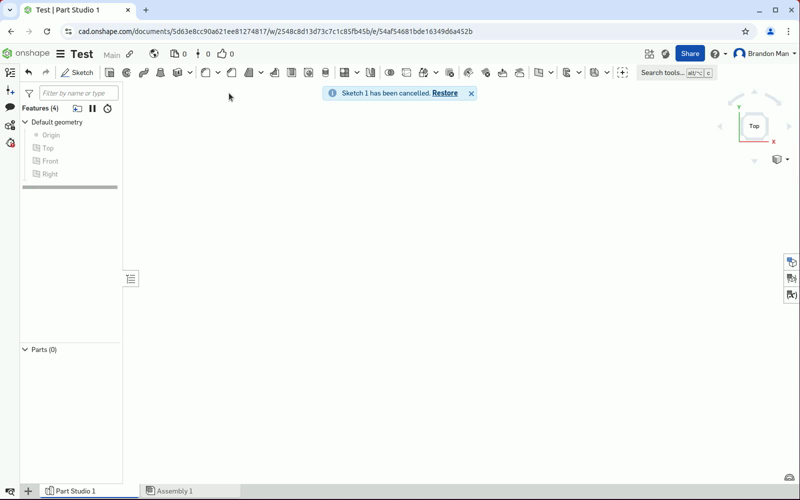
mouse_move(73, 352)
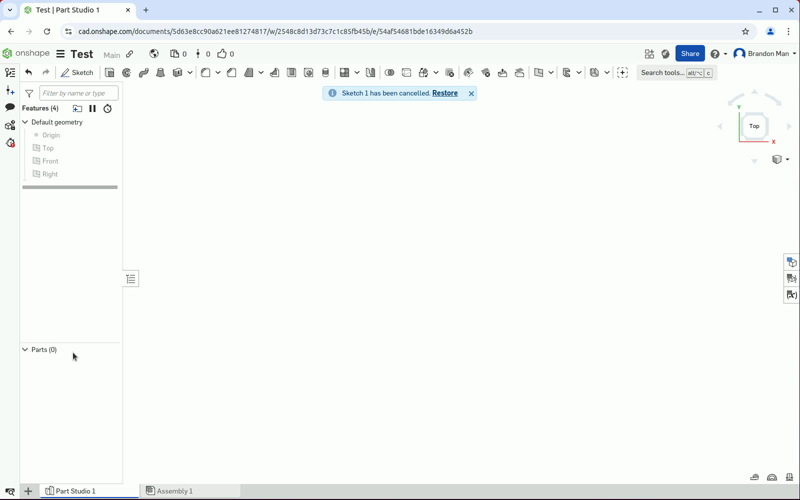
key(y)
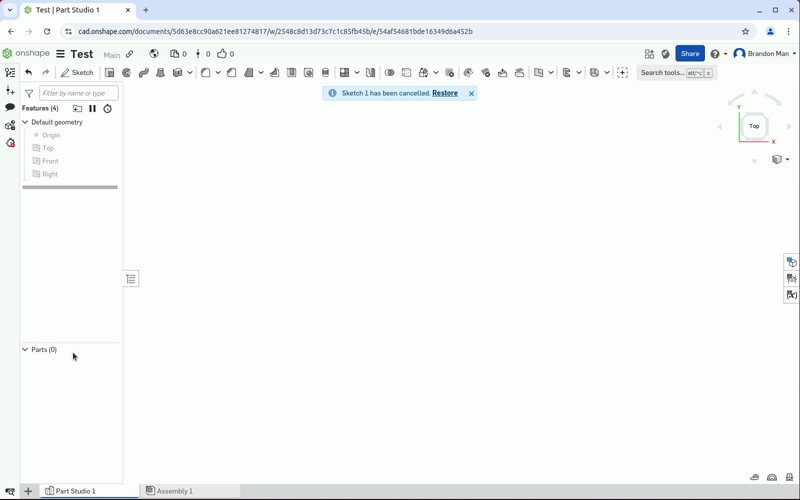
key(shift+p)
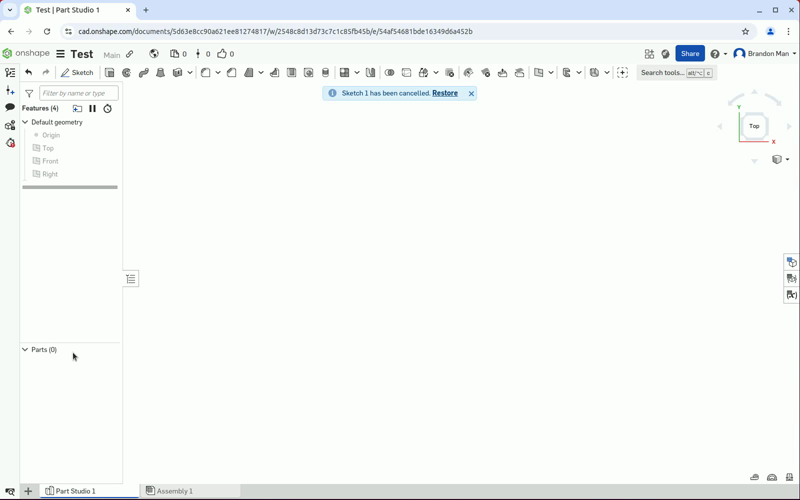
key(space)
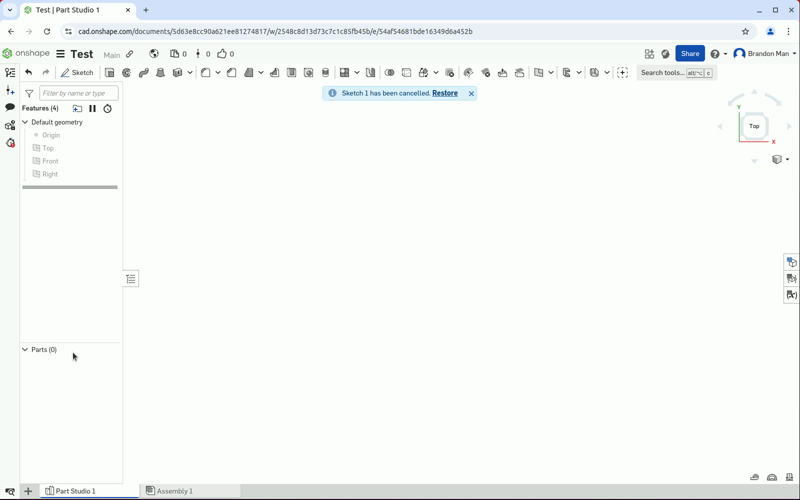
key_down(shift)
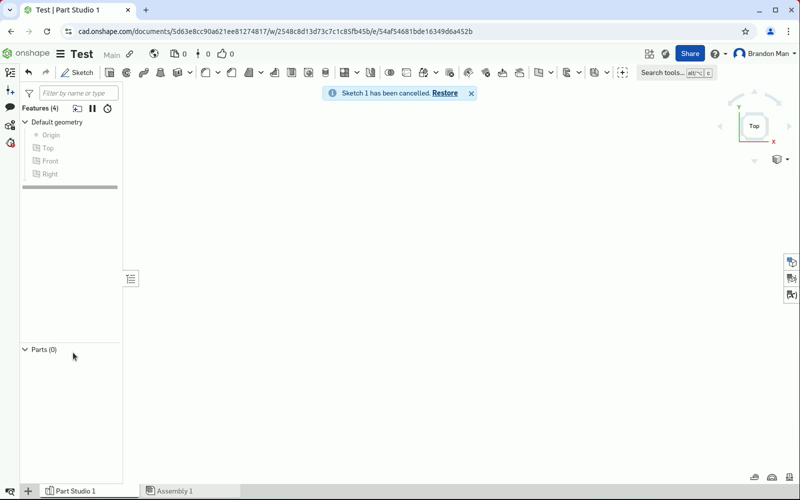
key(up)
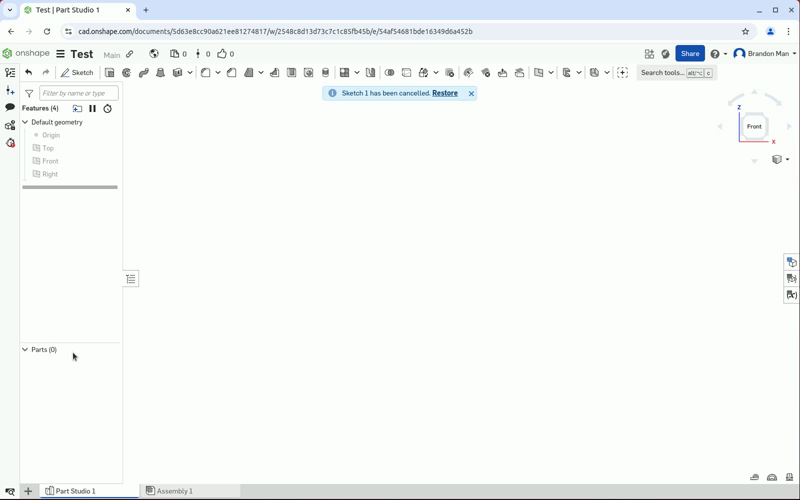
key_up(shift)
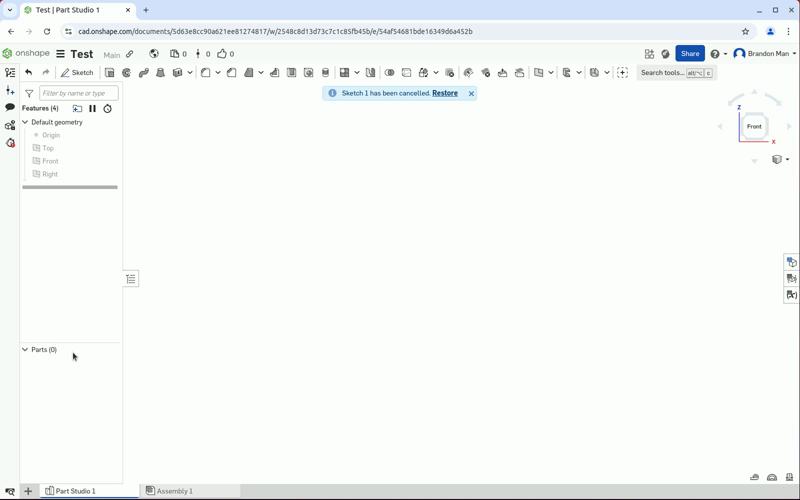
mouse_move(73, 352)
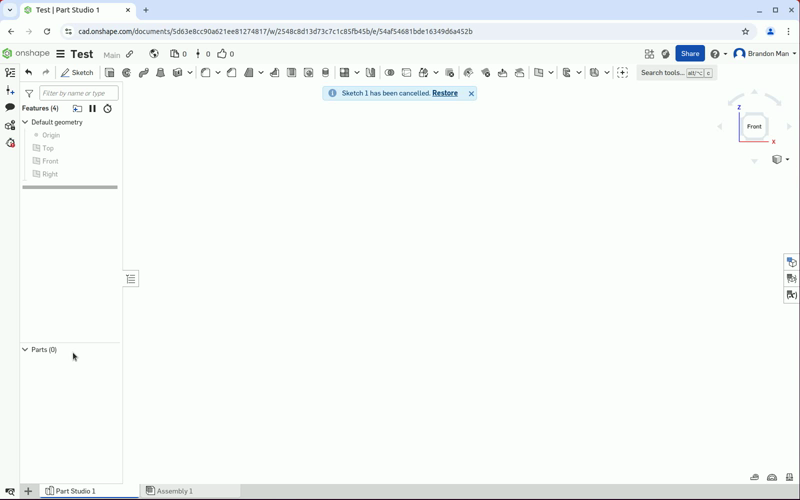
key(shift+y)
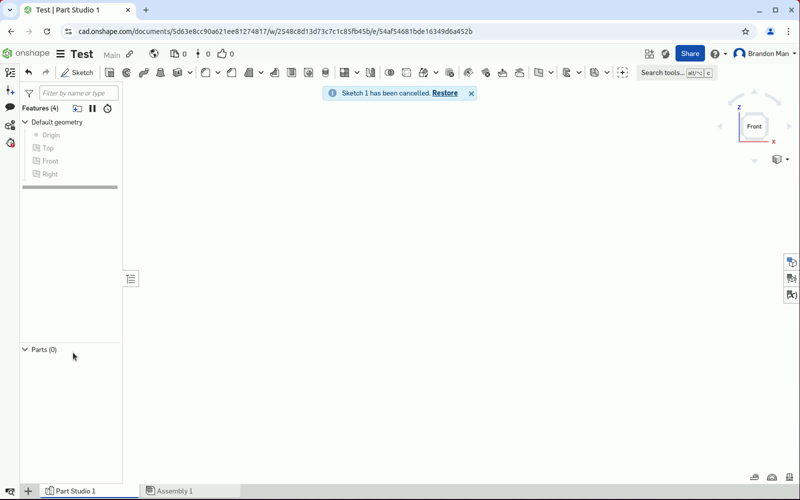
key(shift+s)
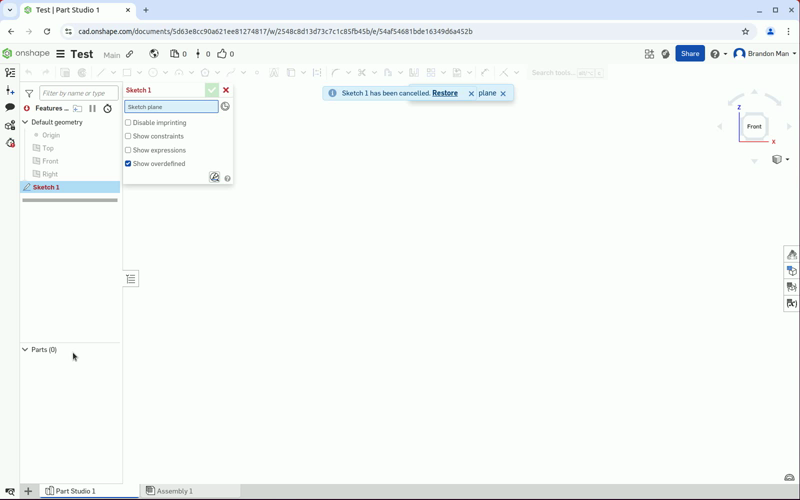
mouse_move(73, 163)
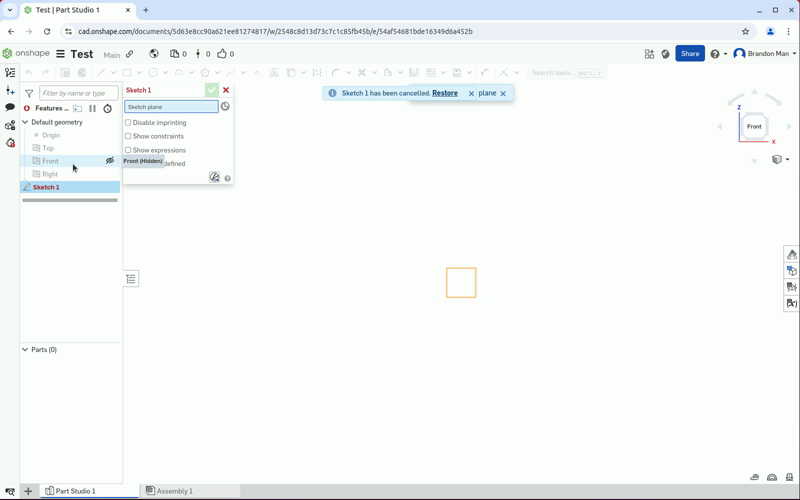
click(73, 163)
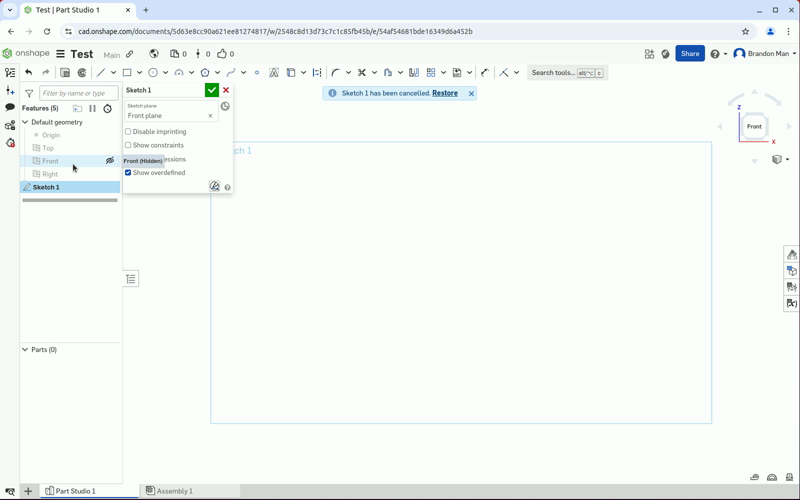
mouse_move(73, 352)
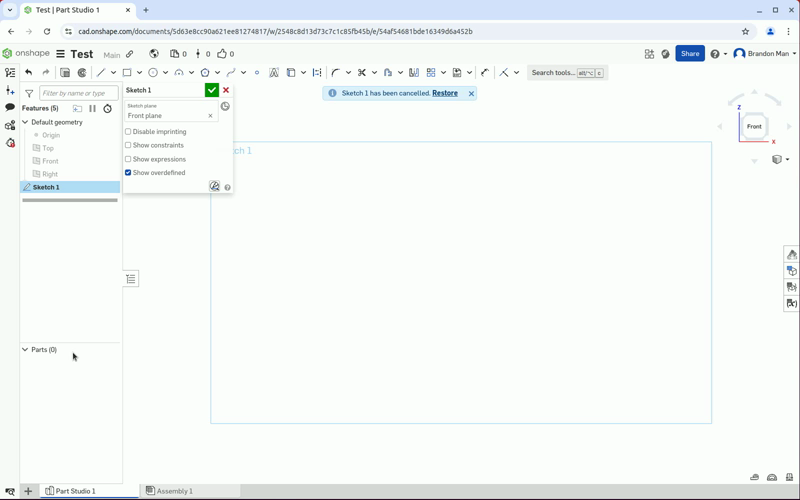
key(y)
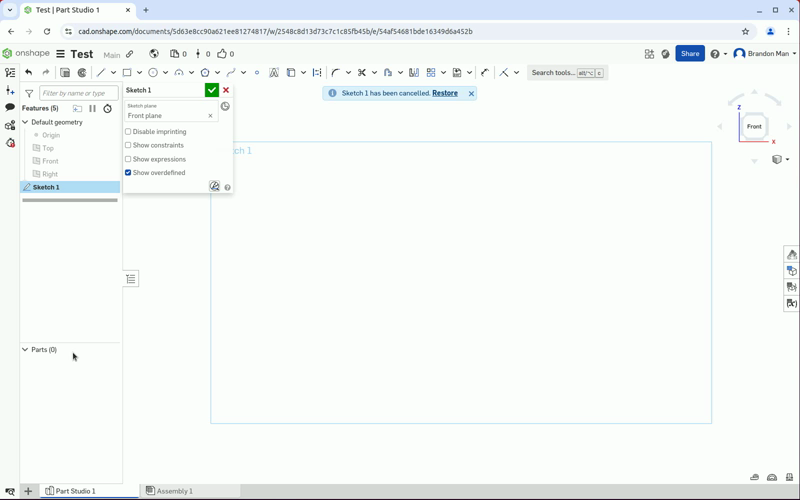
key(l)
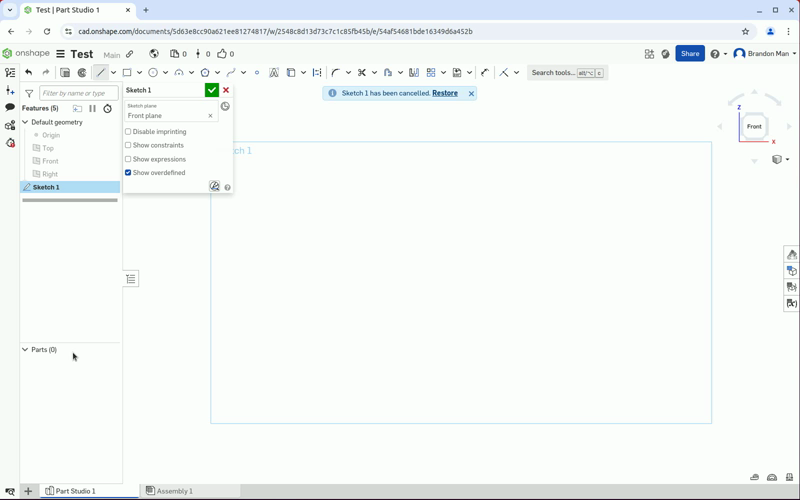
key_down(shift)
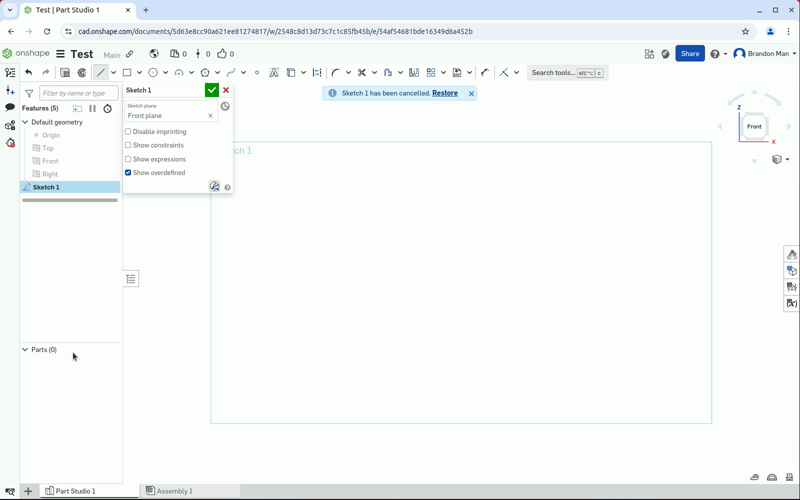
mouse_move(377, 244)
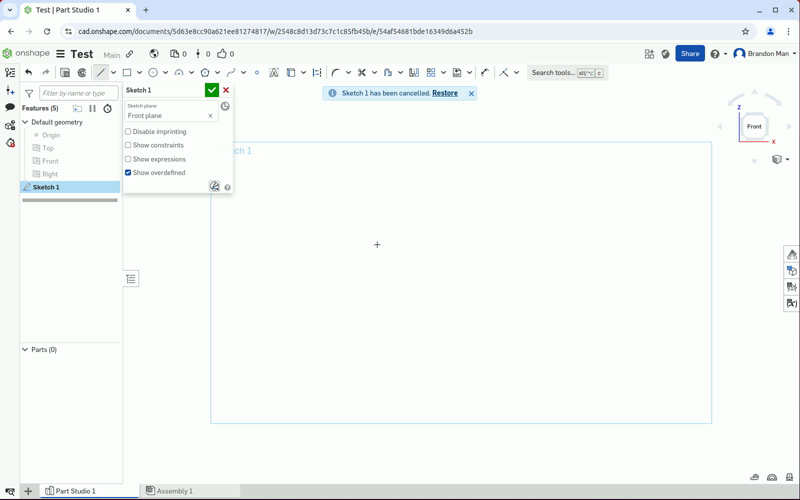
click(377, 244)
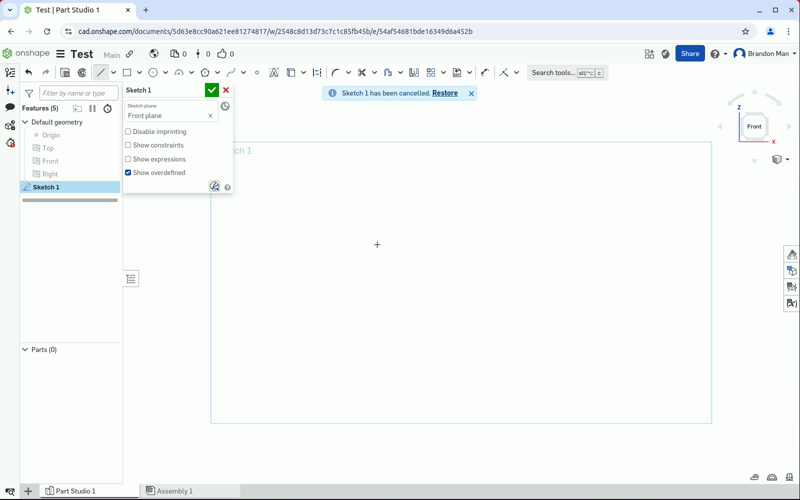
key_up(shift)
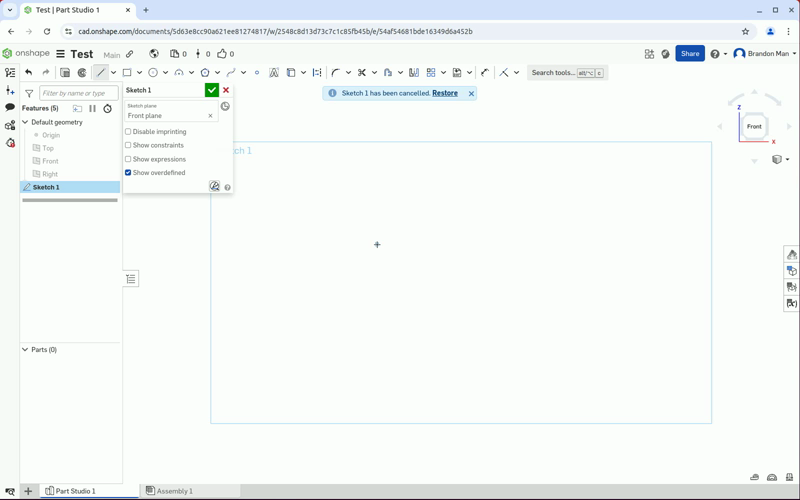
key_down(shift)
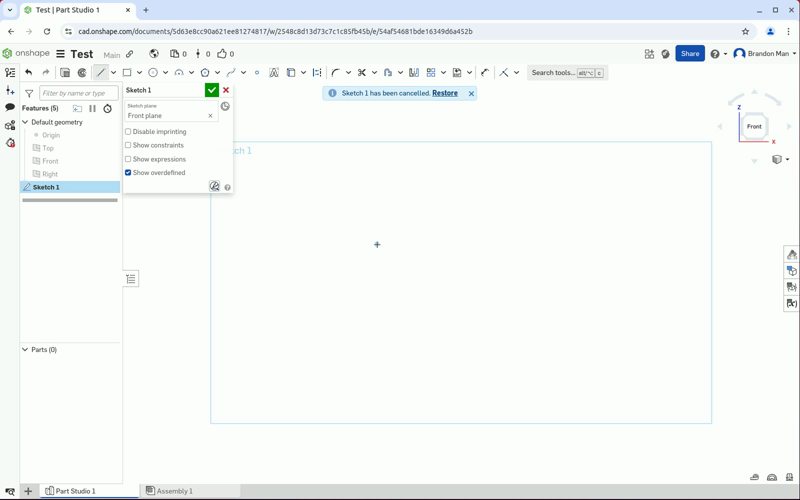
mouse_move(407, 244)
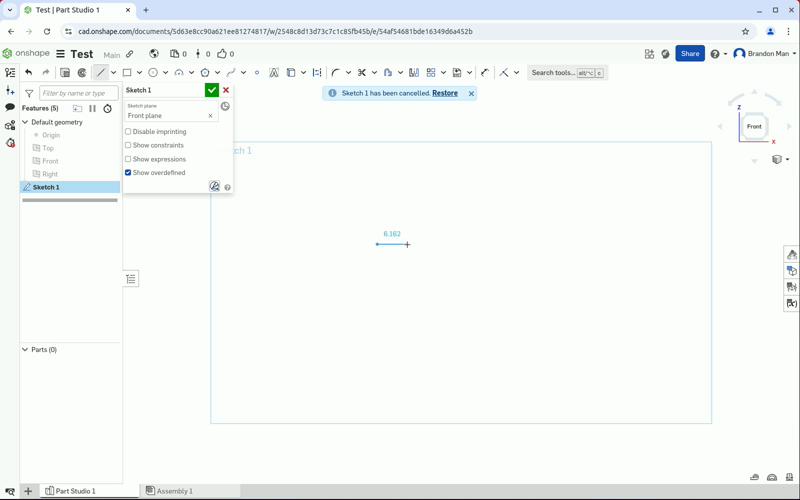
mouse_move(378, 237)
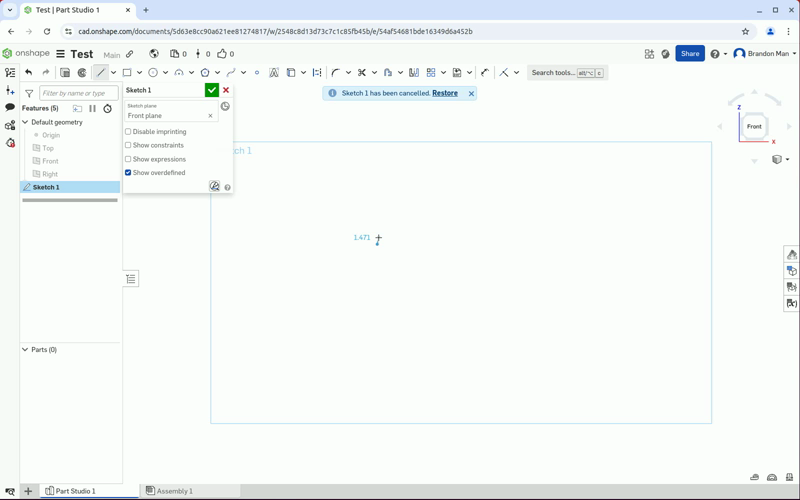
scroll(6)
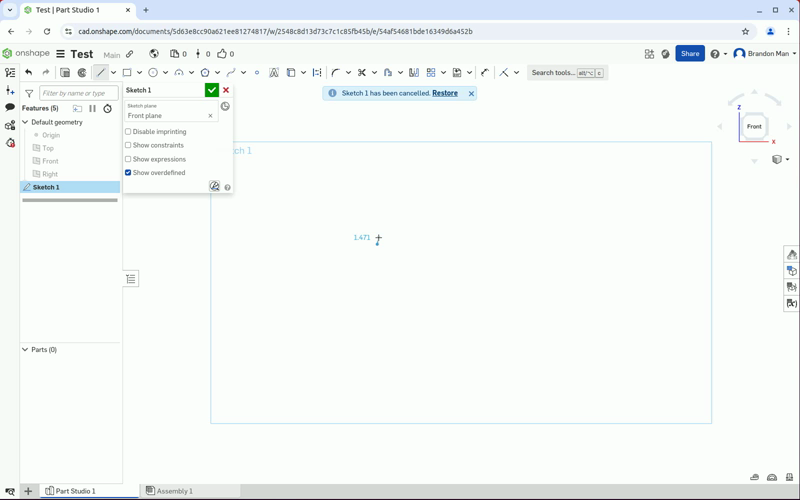
scroll(6)
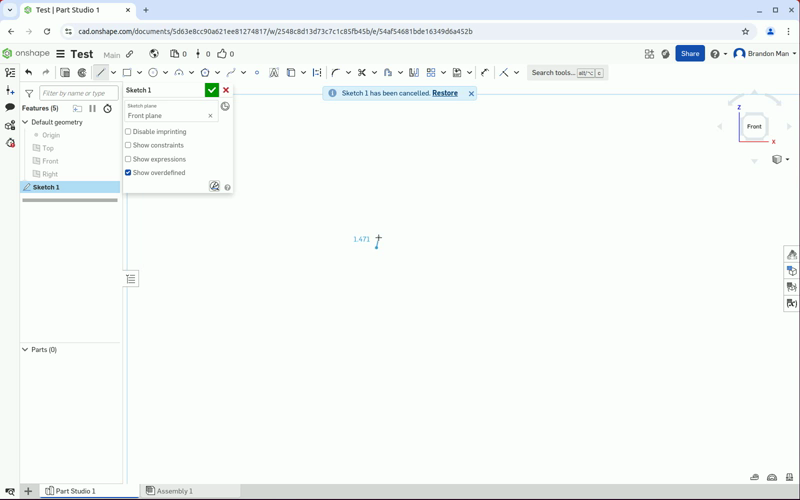
scroll(6)
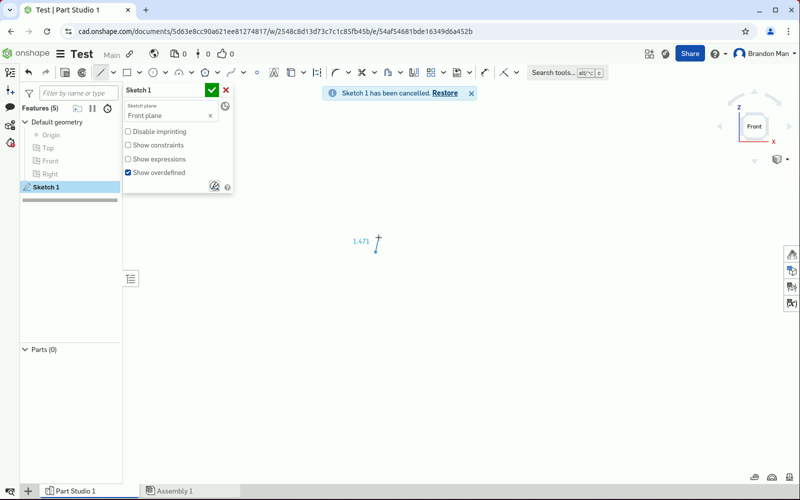
scroll(6)
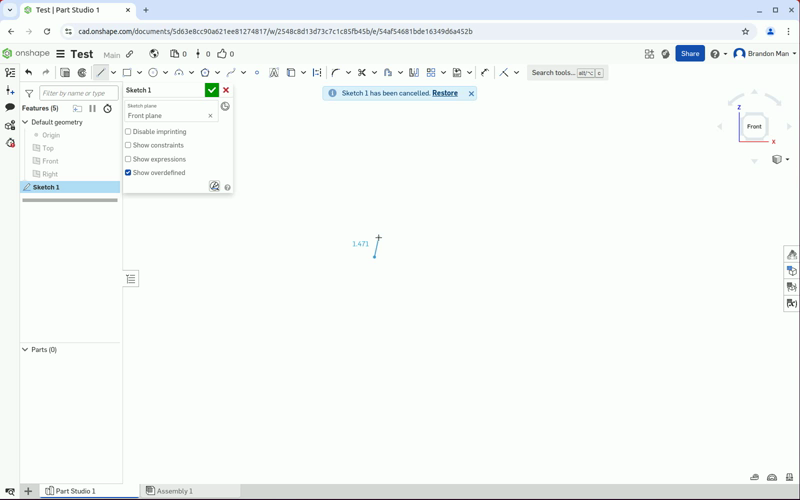
scroll(6)
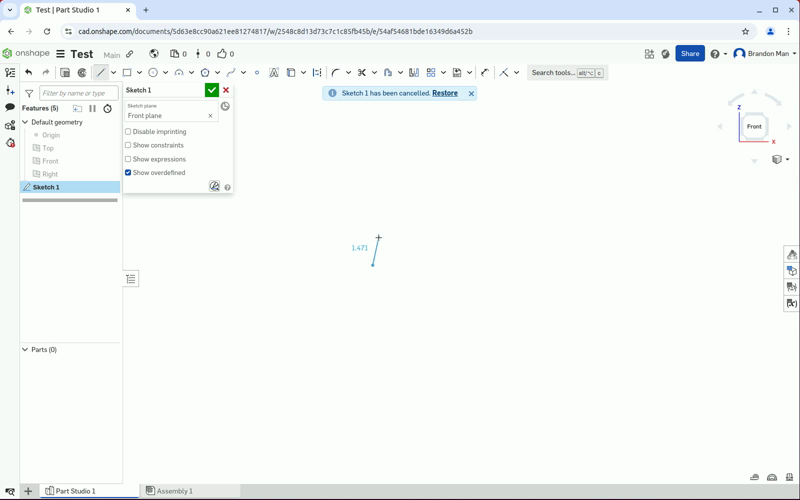
scroll(6)
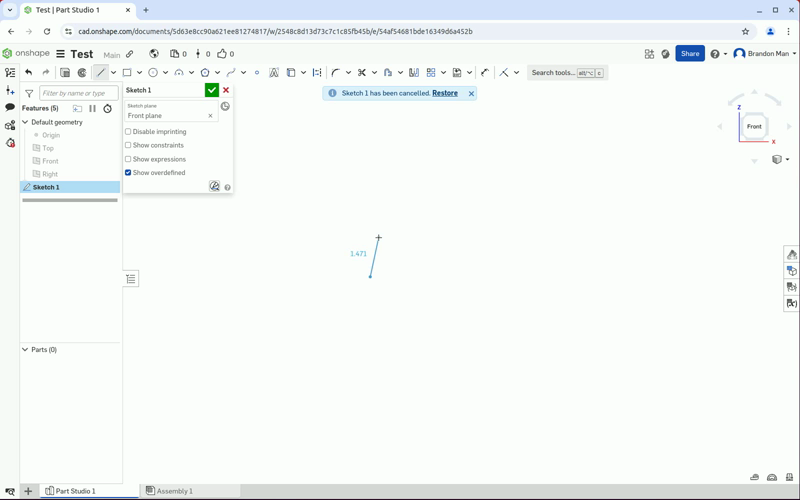
scroll(6)
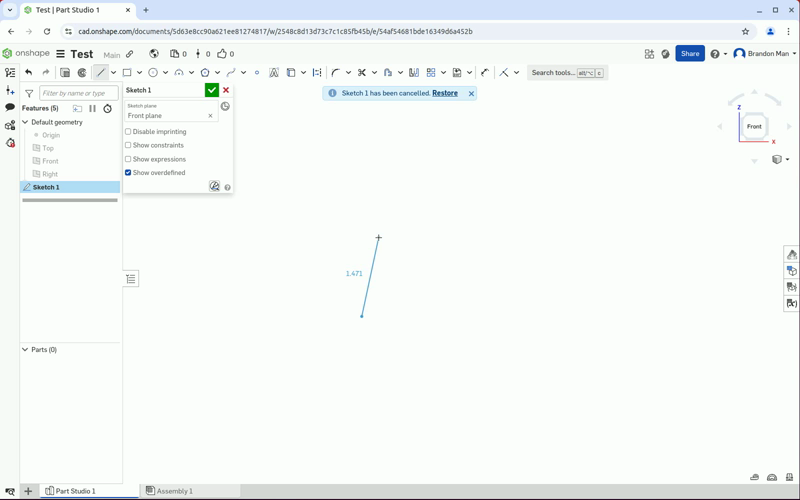
click(378, 237)
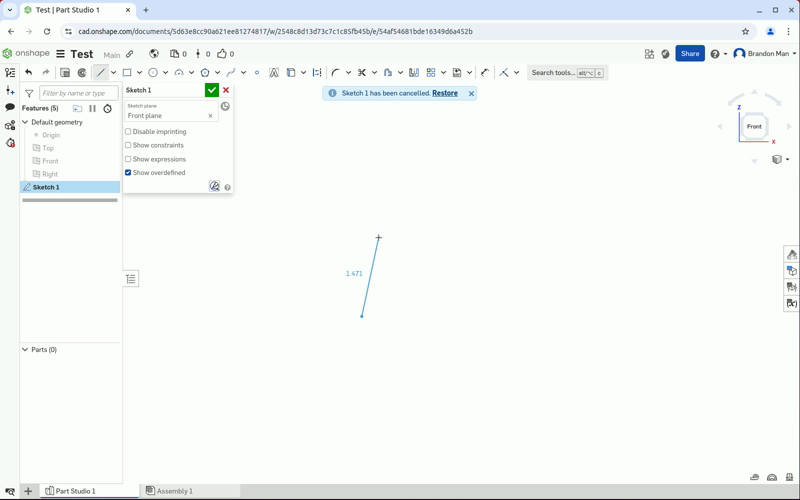
scroll(-6)
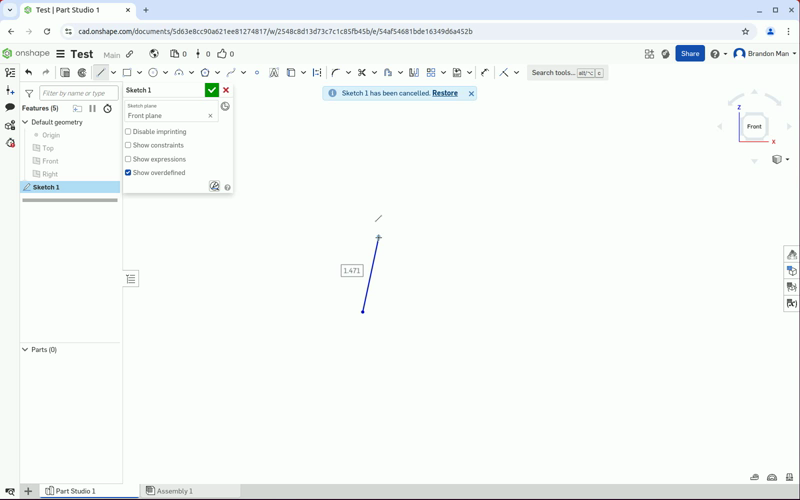
scroll(-6)
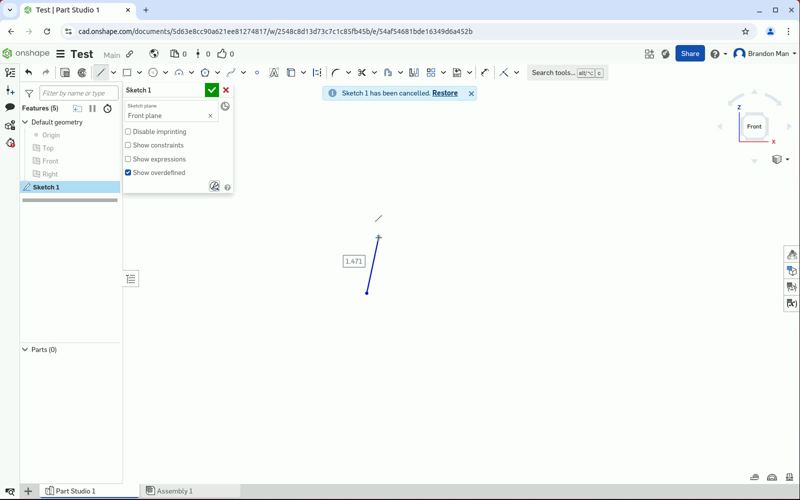
scroll(-6)
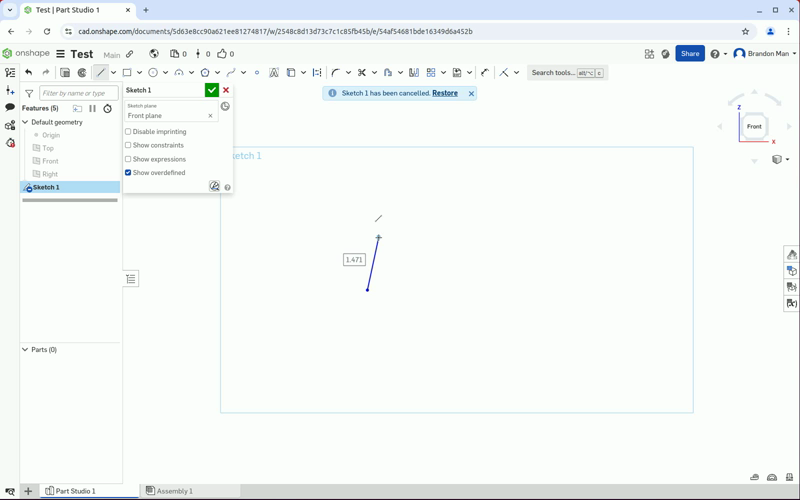
scroll(-6)
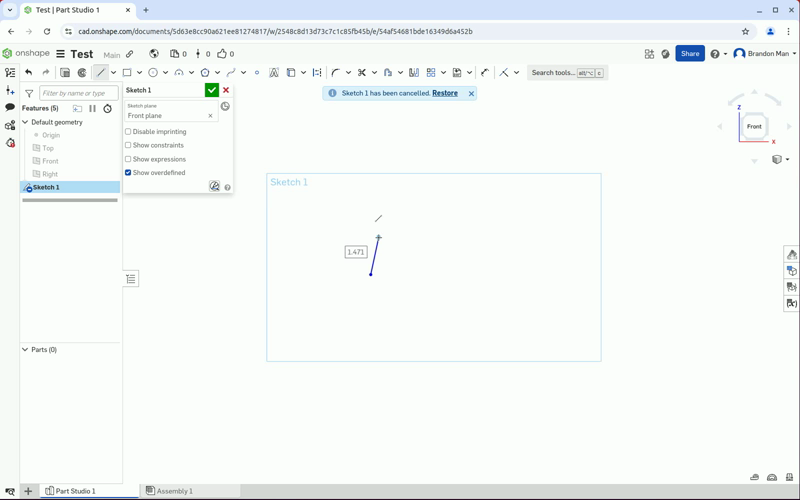
scroll(-6)
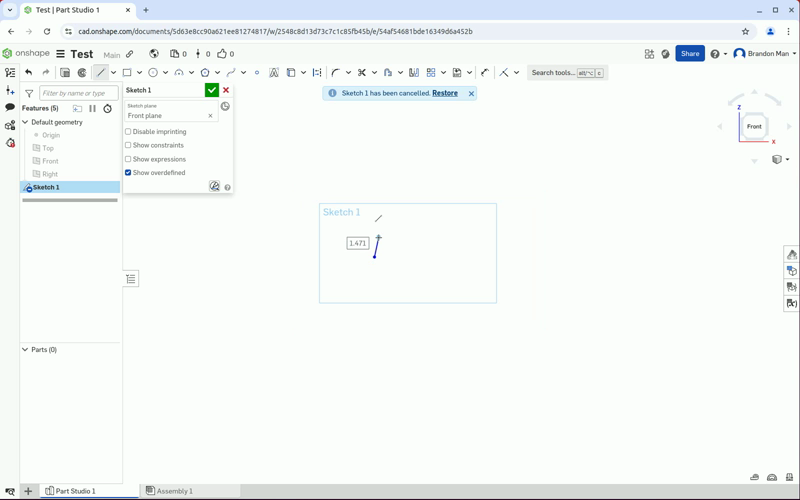
scroll(-6)
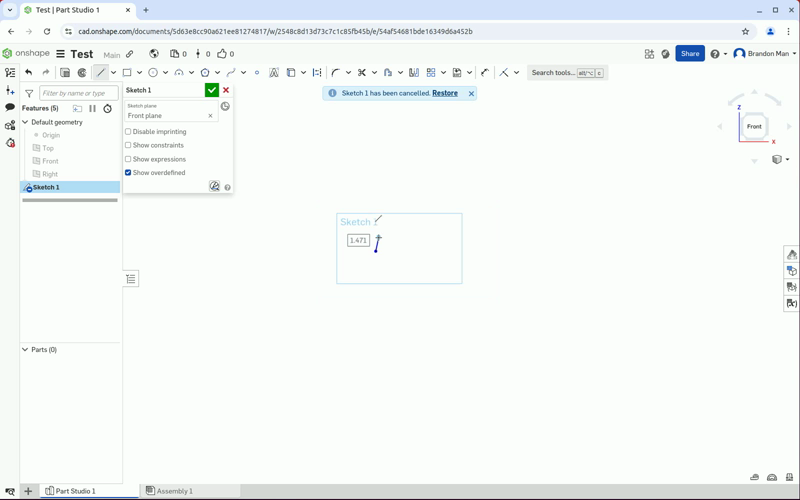
scroll(-6)
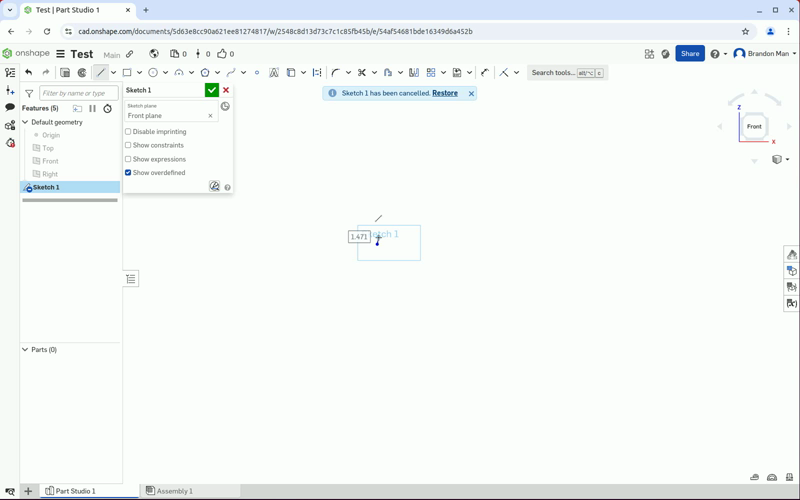
key_up(shift)
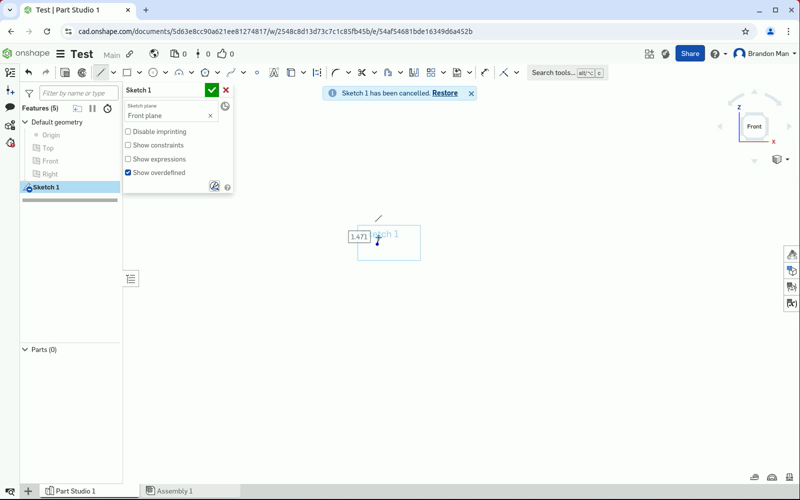
key(esc)
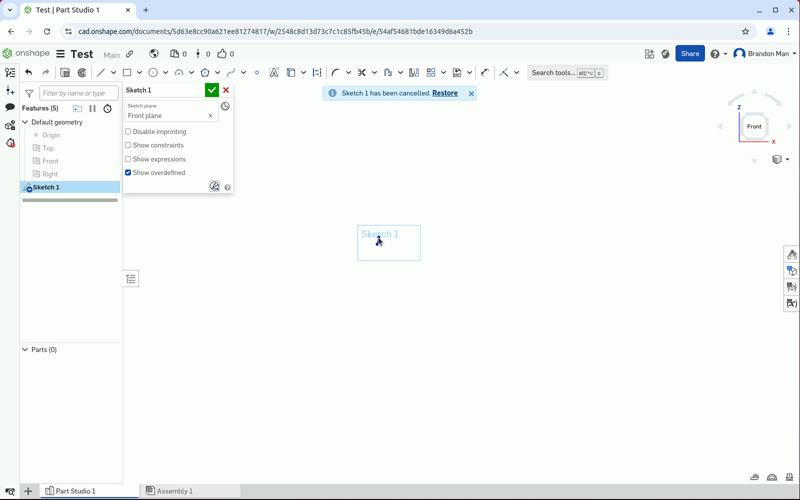
key(a)
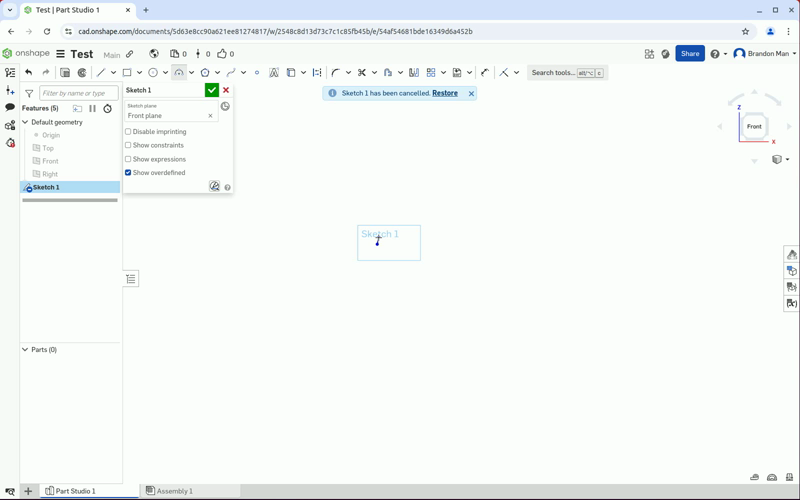
mouse_move(378, 237)
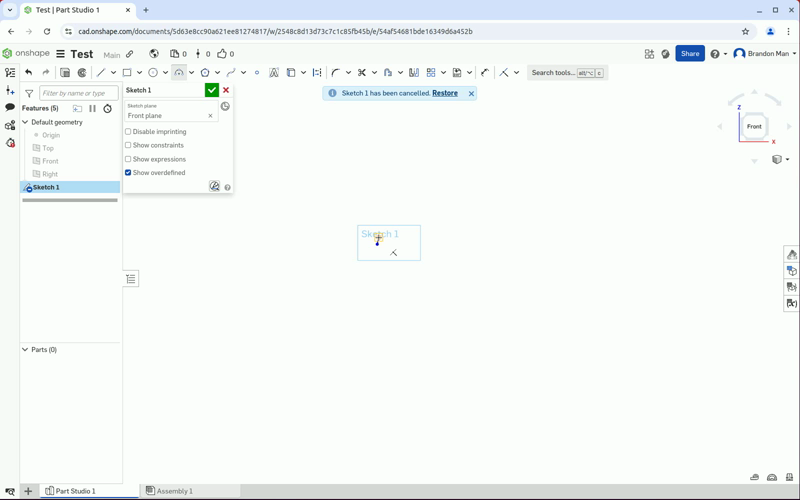
click(378, 237)
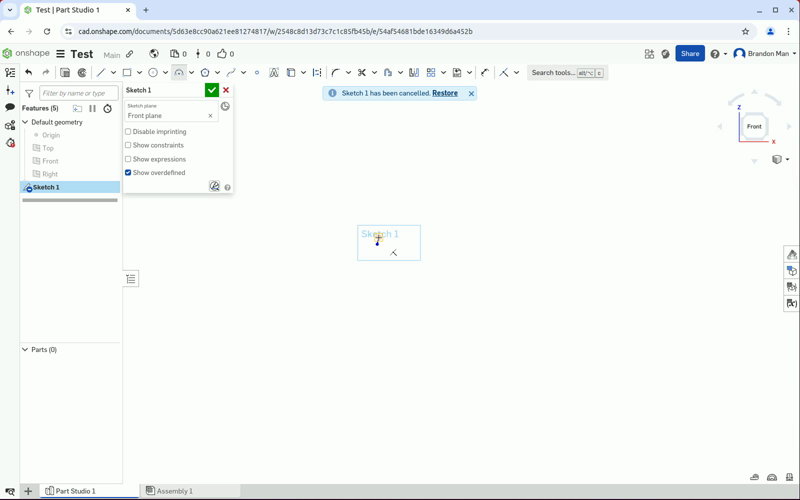
mouse_move(377, 244)
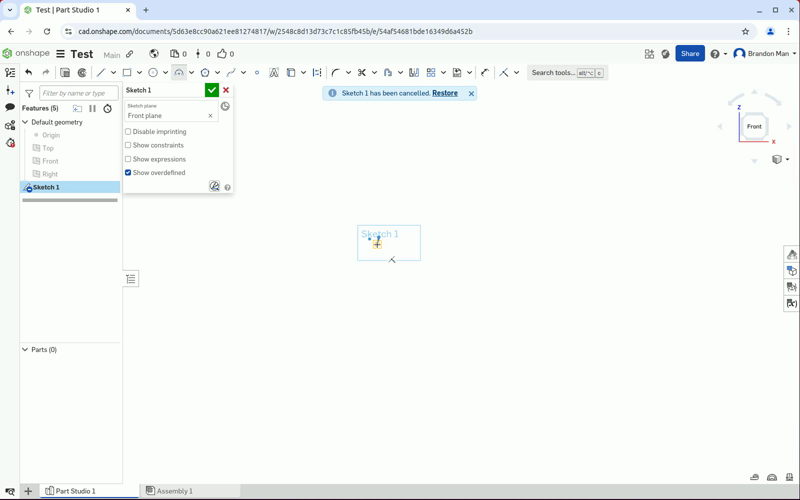
scroll(6)
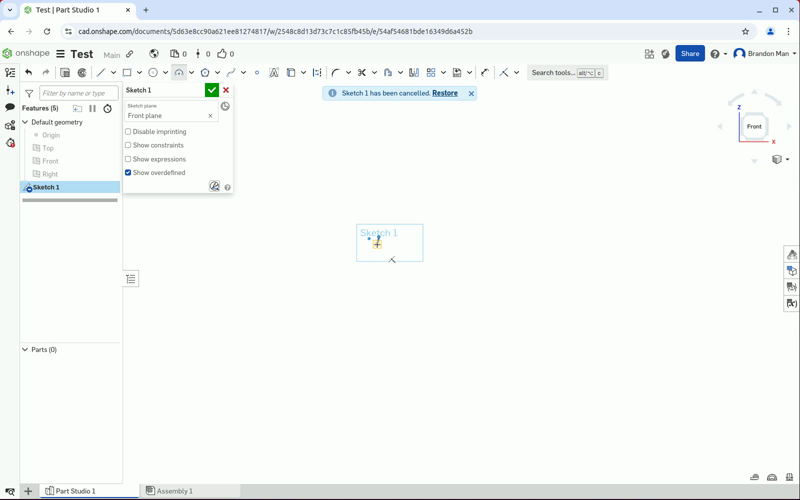
scroll(6)
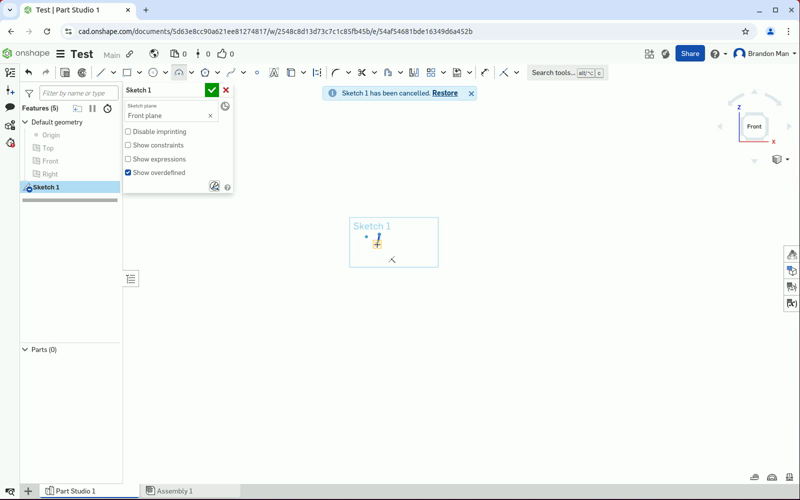
scroll(6)
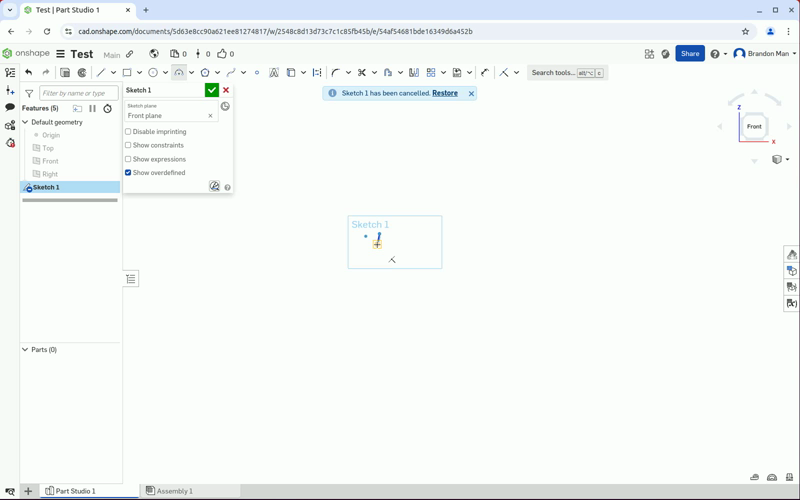
scroll(6)
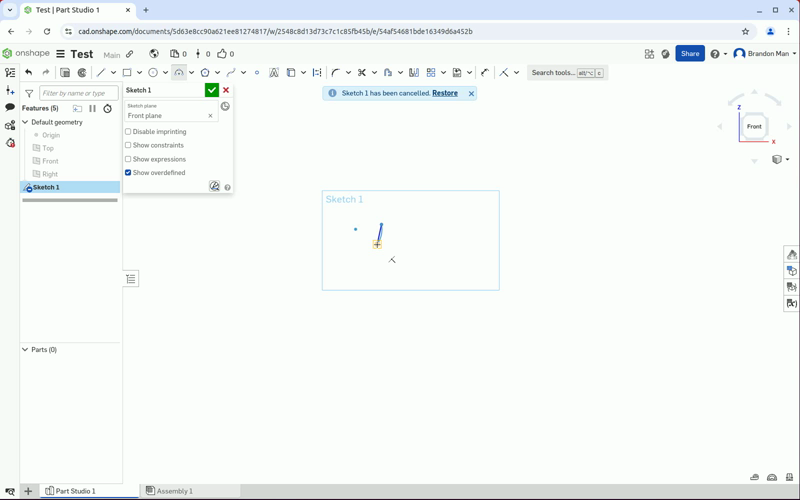
scroll(6)
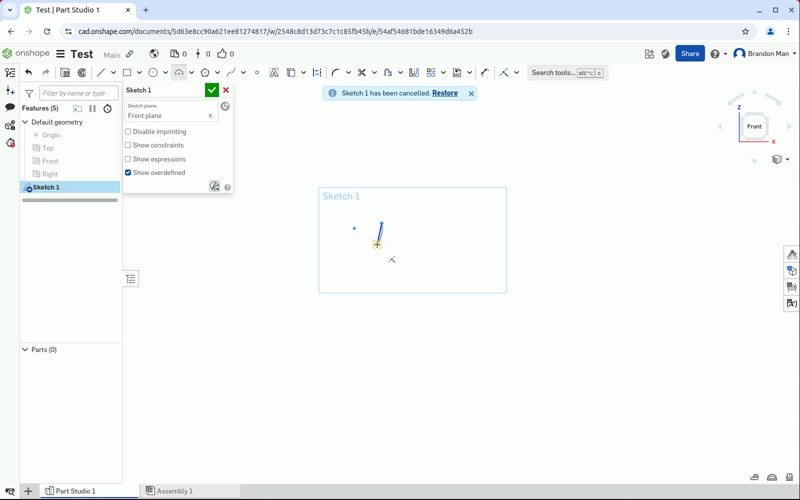
scroll(6)
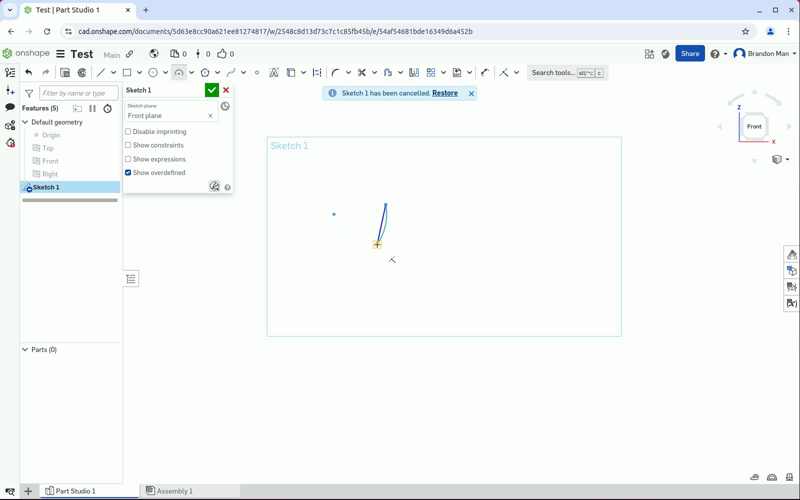
scroll(6)
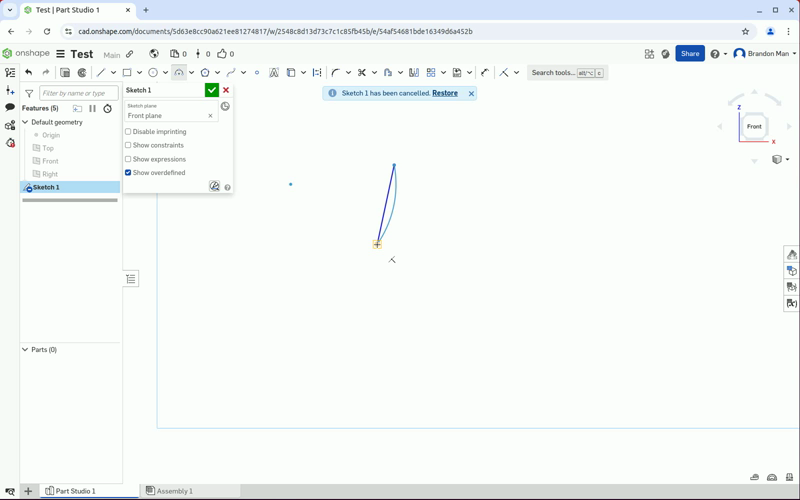
click(377, 244)
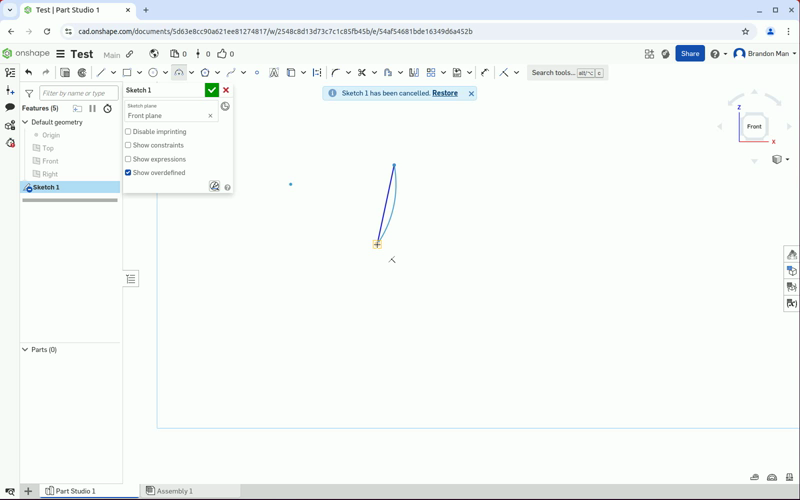
scroll(-6)
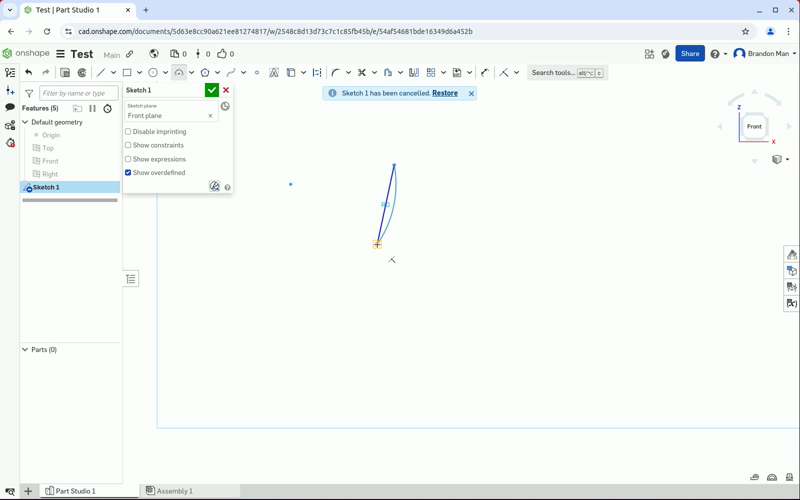
scroll(-6)
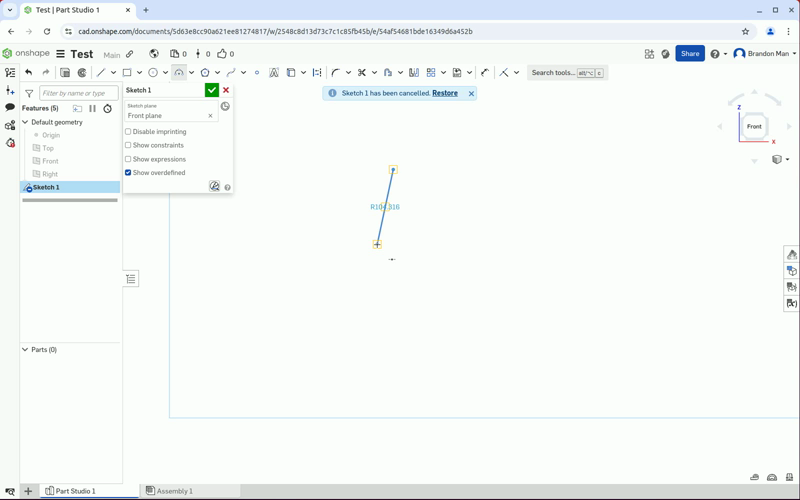
scroll(-6)
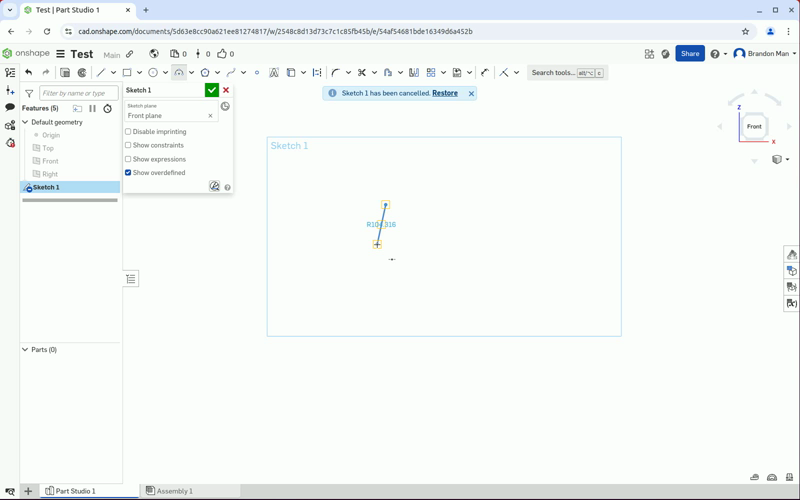
scroll(-6)
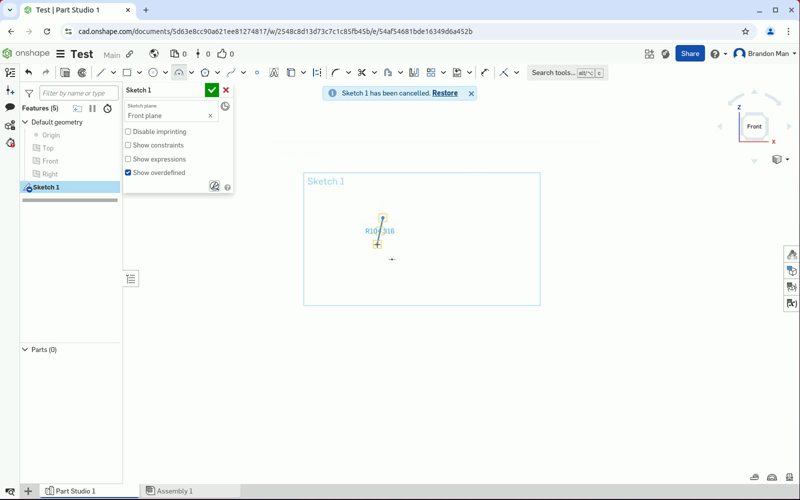
scroll(-6)
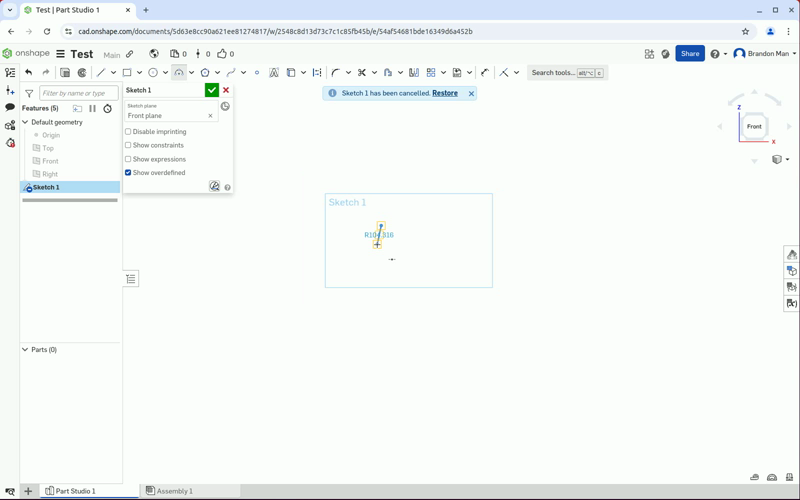
scroll(-6)
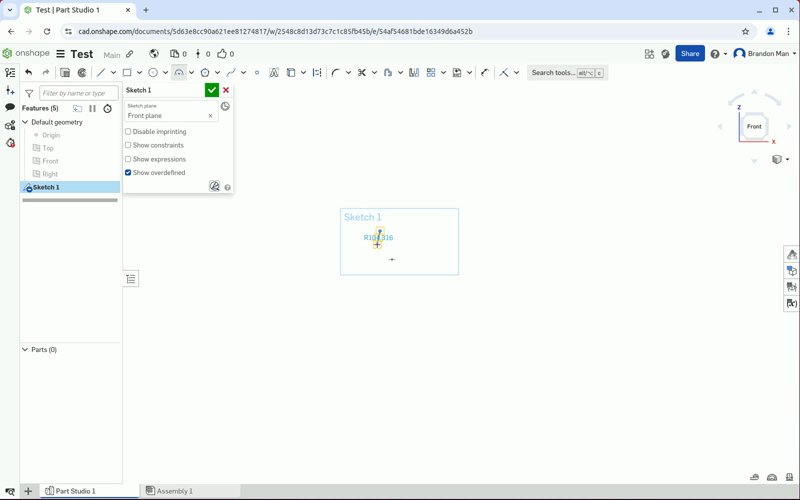
scroll(-6)
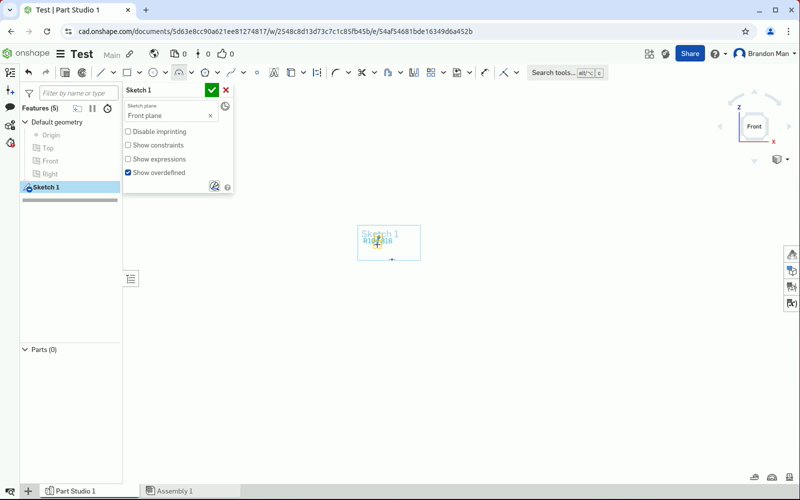
key_down(shift)
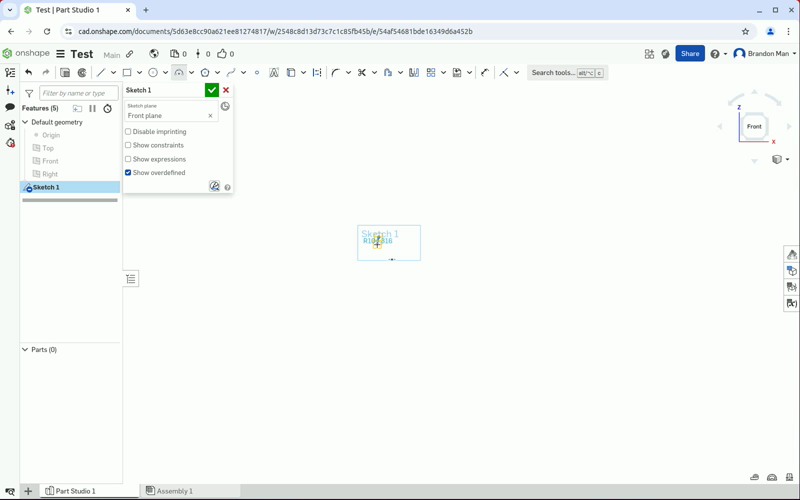
mouse_move(377, 240)
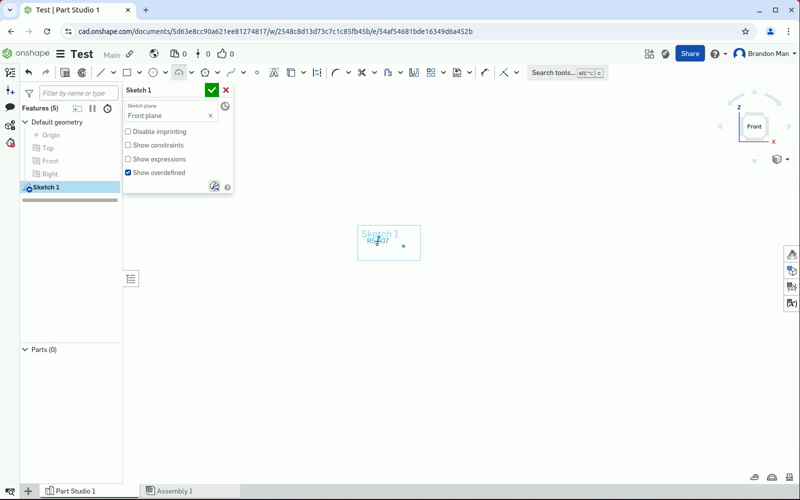
scroll(6)
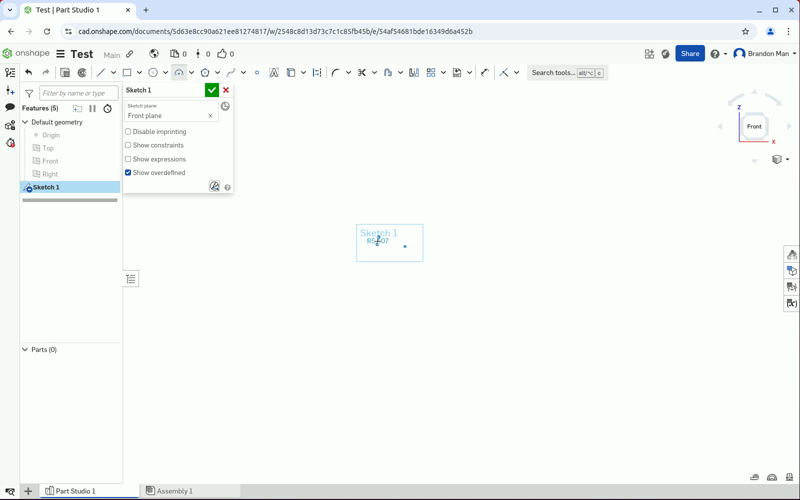
scroll(6)
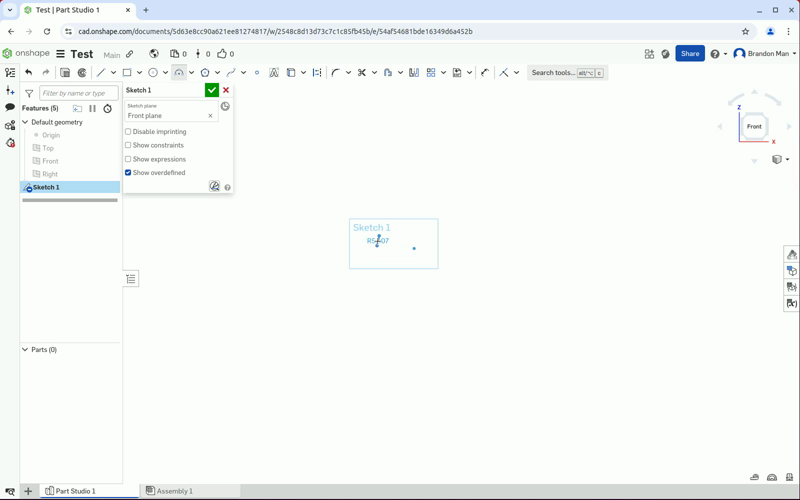
scroll(6)
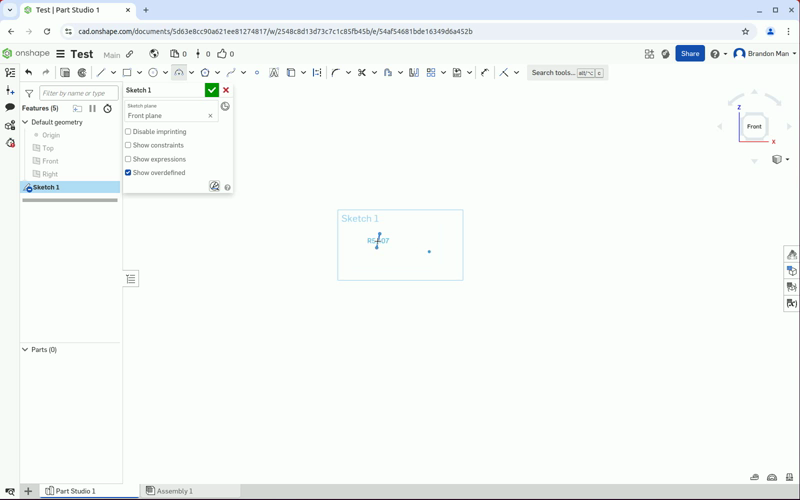
scroll(6)
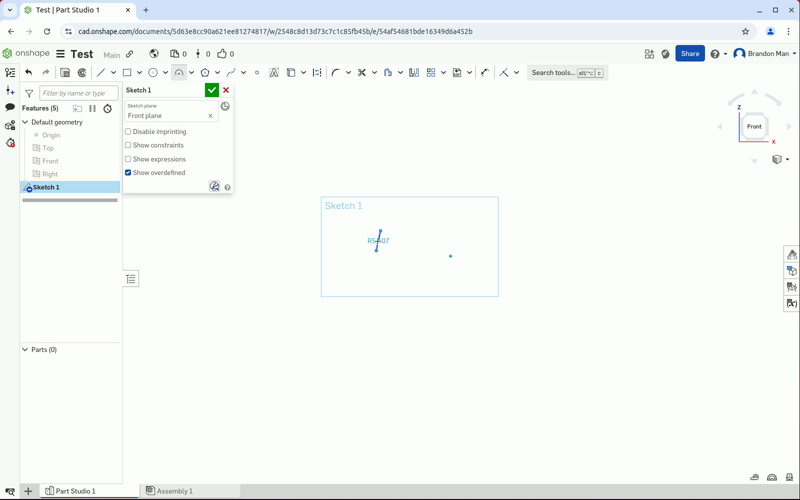
scroll(6)
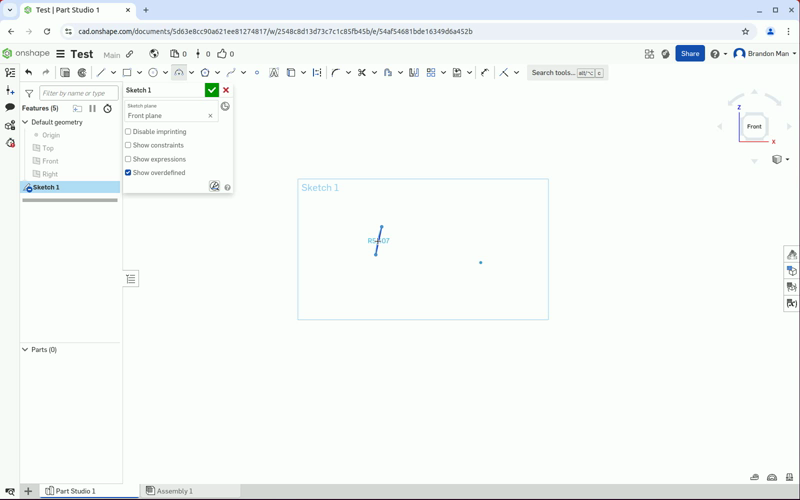
scroll(6)
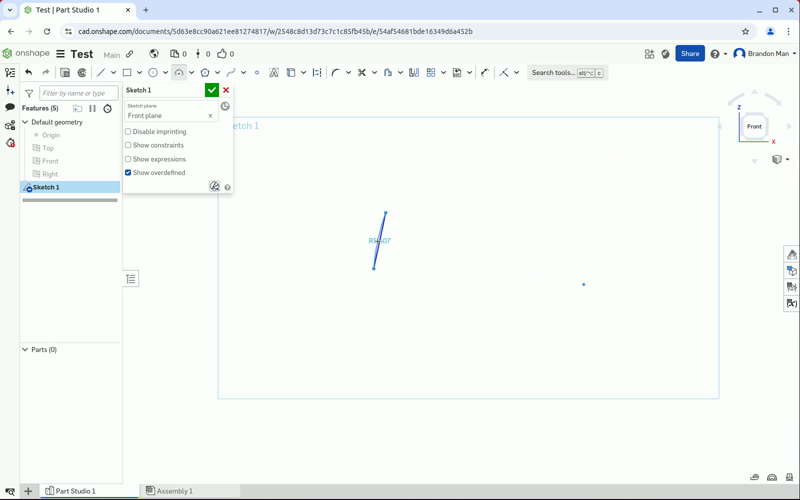
scroll(6)
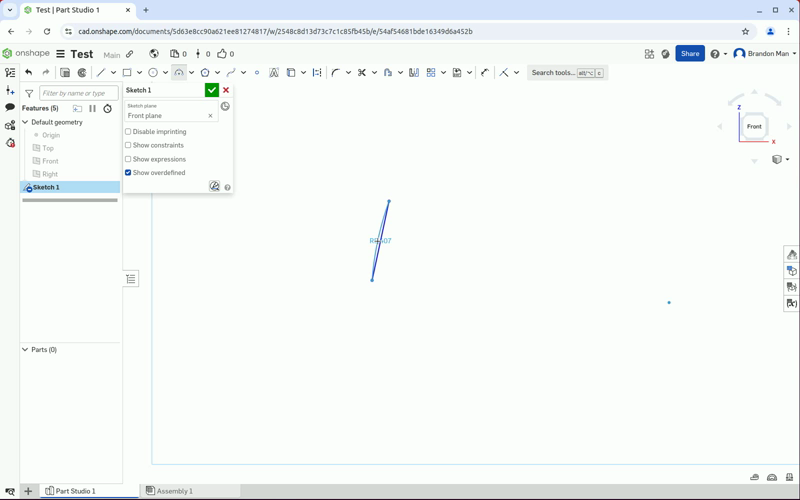
click(377, 240)
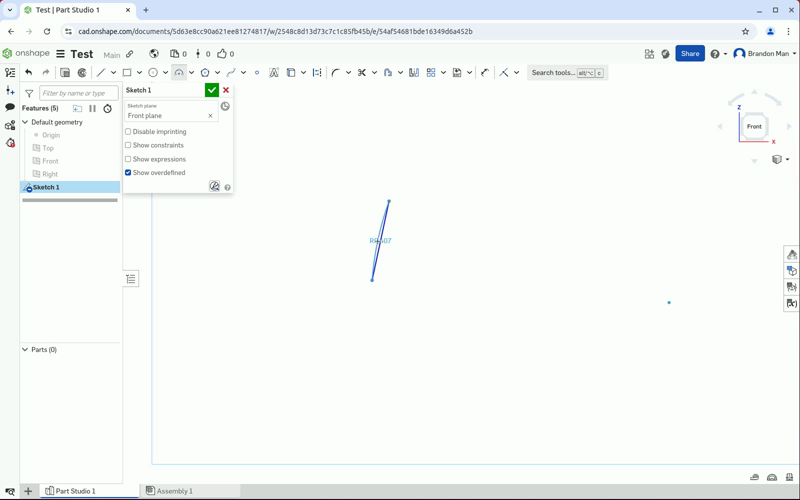
scroll(-6)
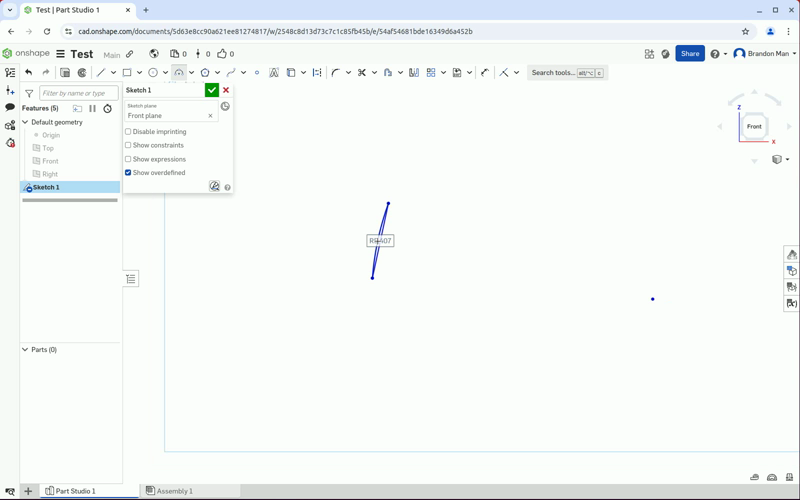
scroll(-6)
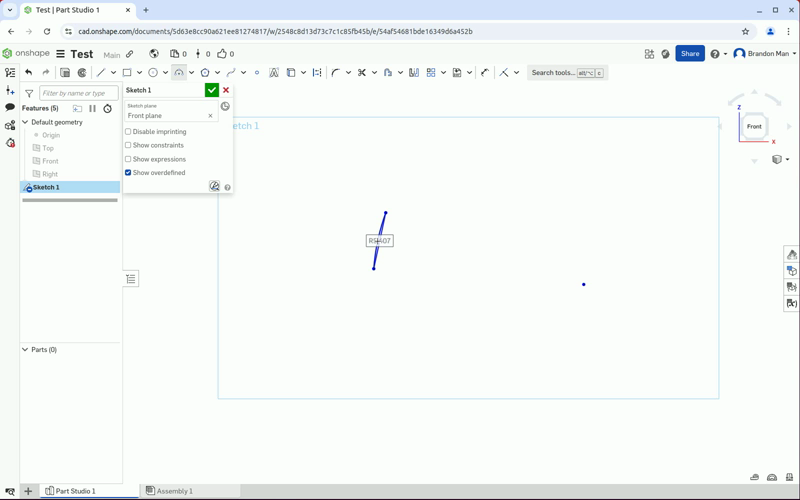
scroll(-6)
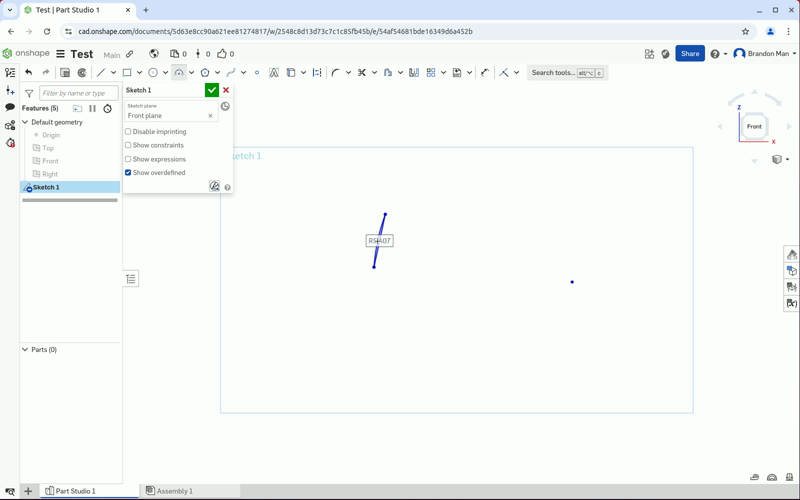
scroll(-6)
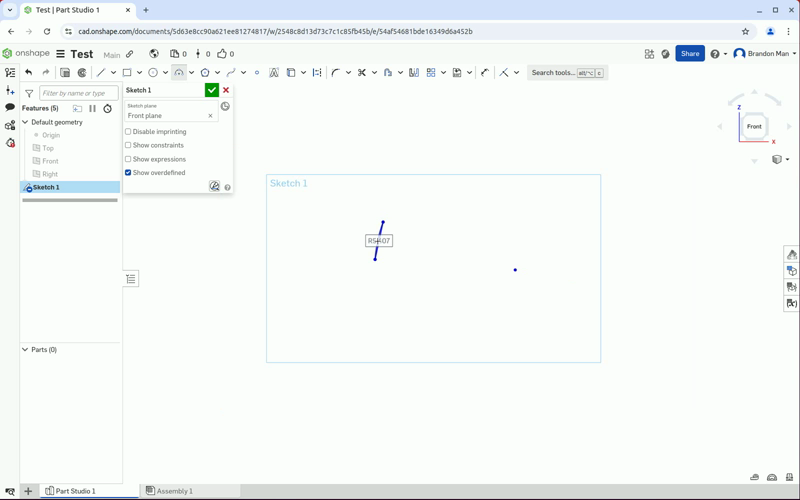
scroll(-6)
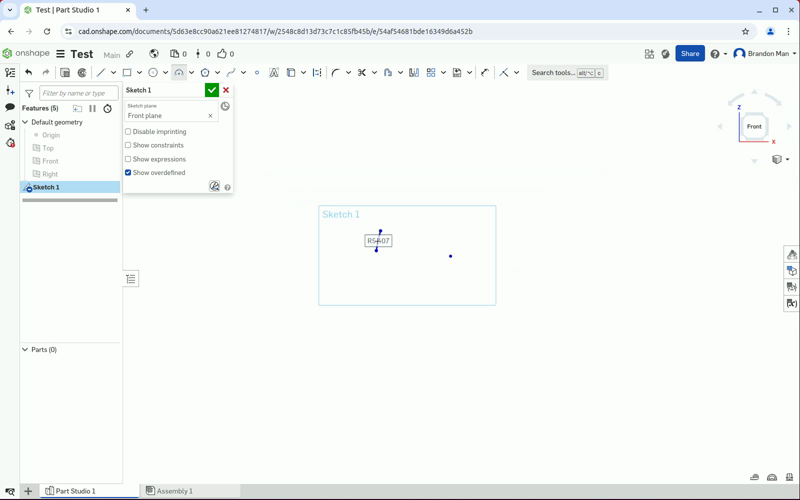
scroll(-6)
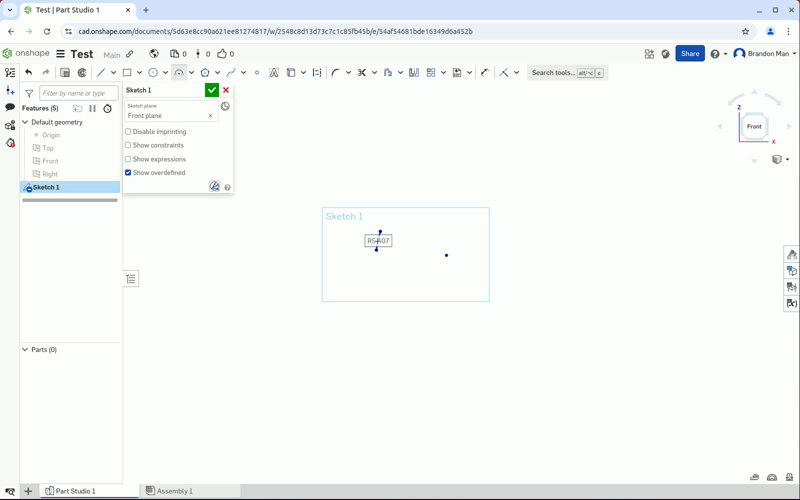
scroll(-6)
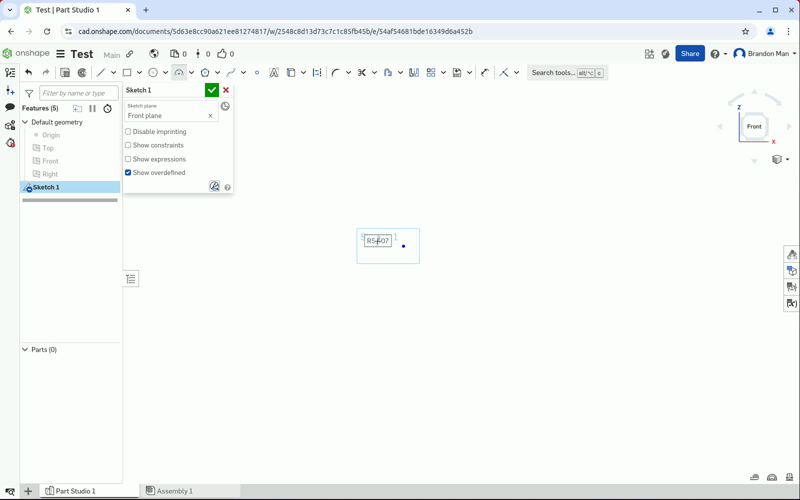
key_up(shift)
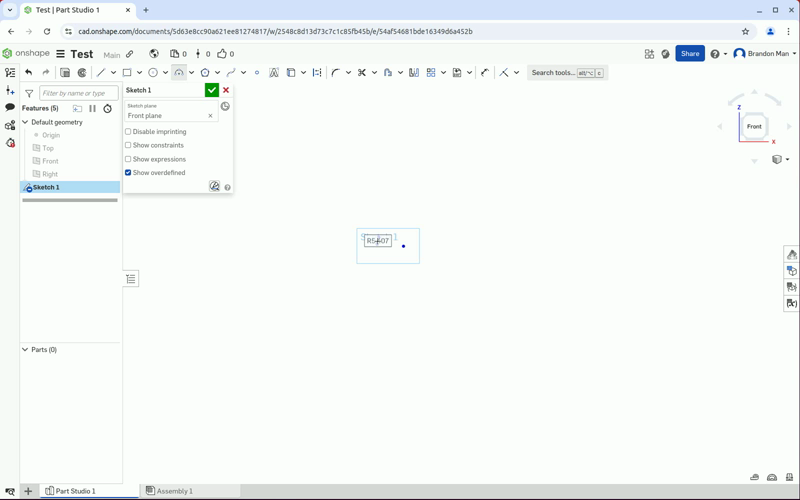
key(esc)
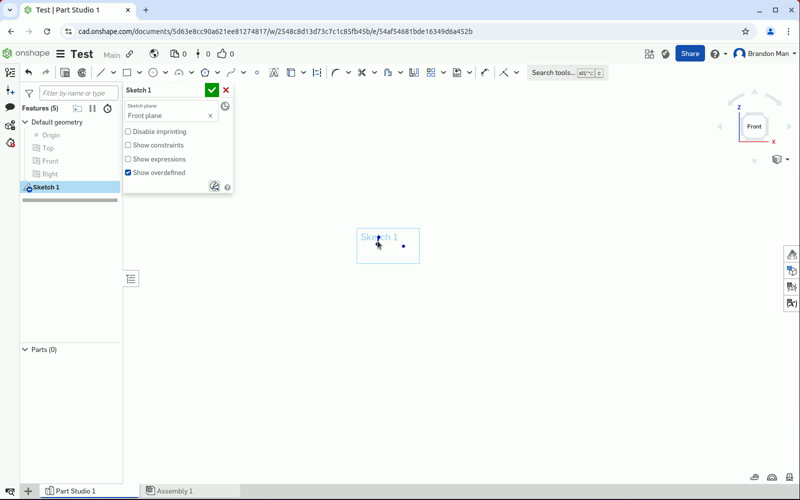
mouse_move(377, 241)
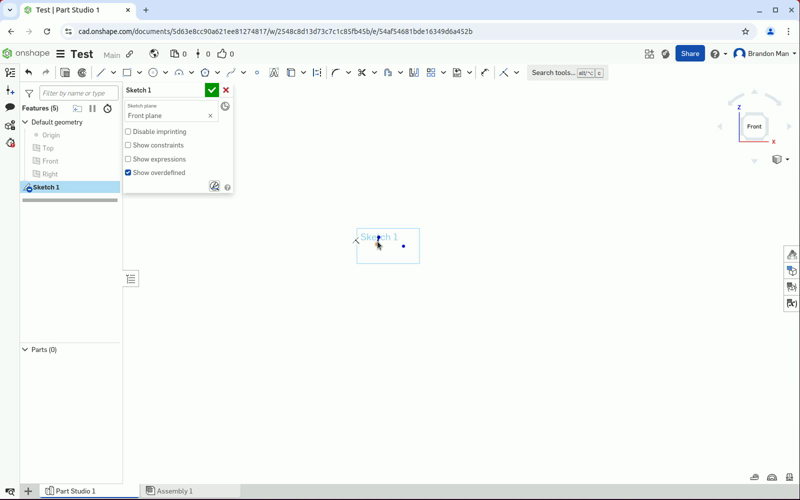
scroll(6)
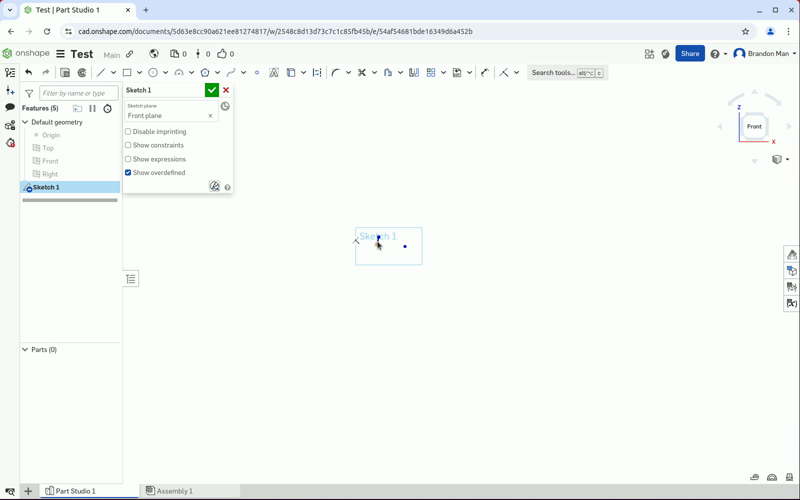
scroll(6)
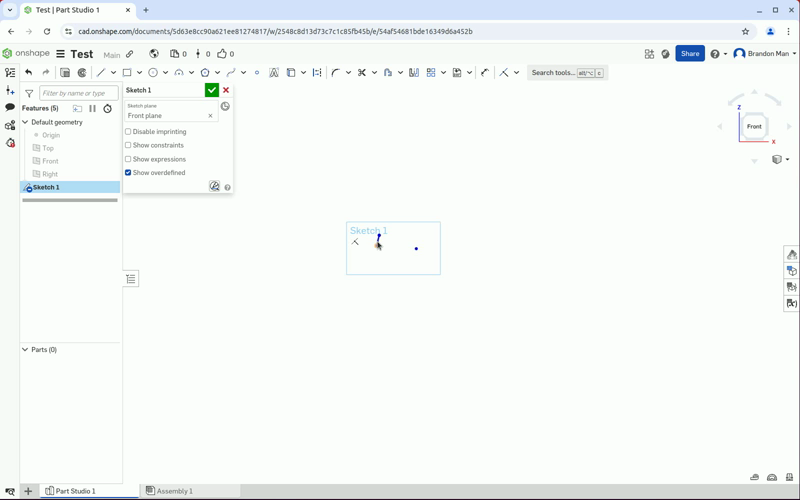
scroll(6)
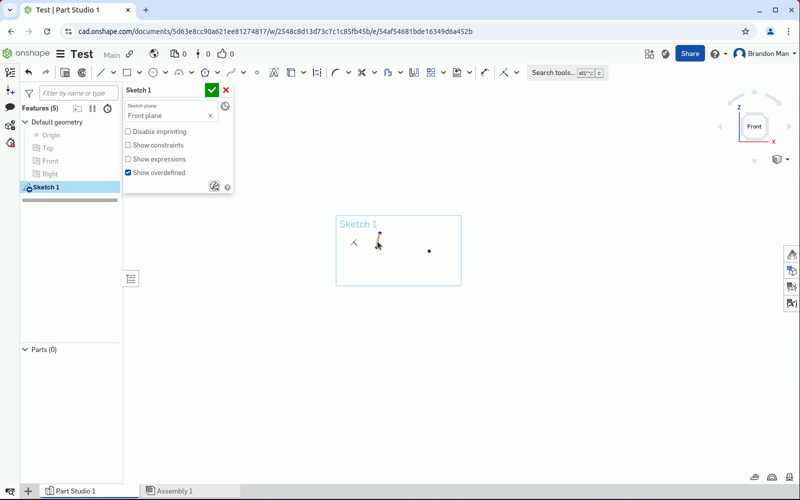
scroll(6)
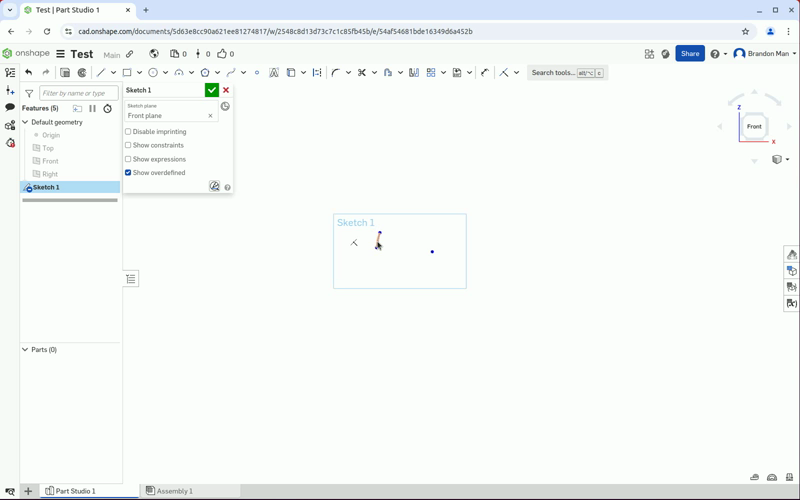
scroll(6)
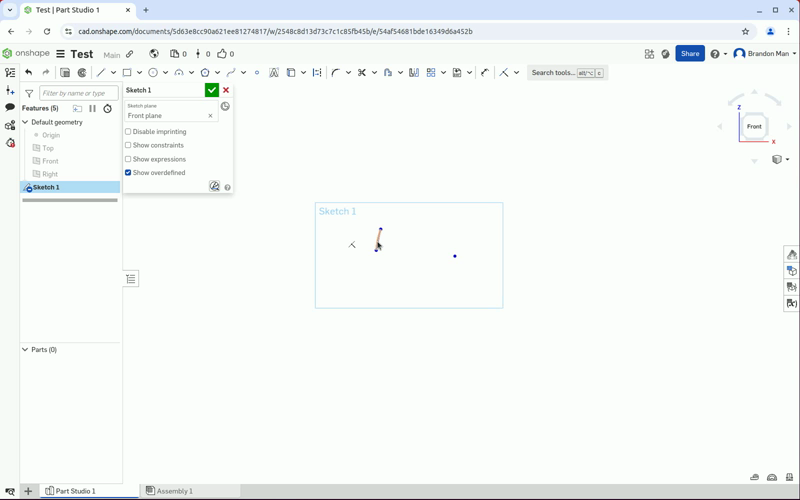
scroll(6)
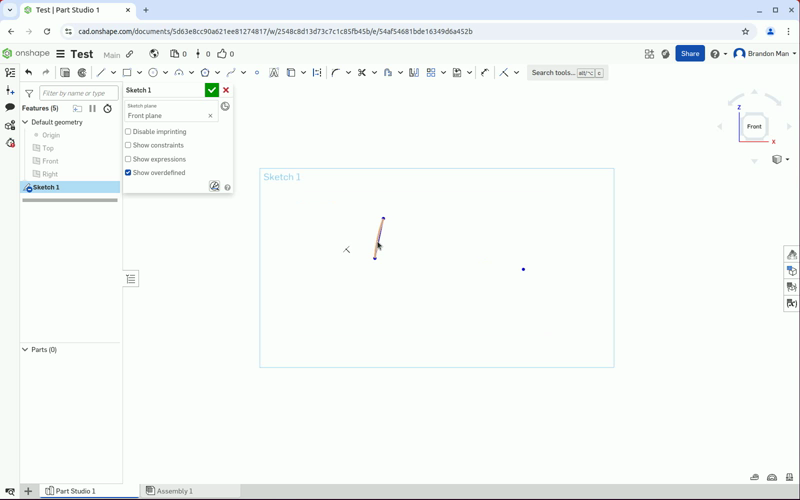
scroll(6)
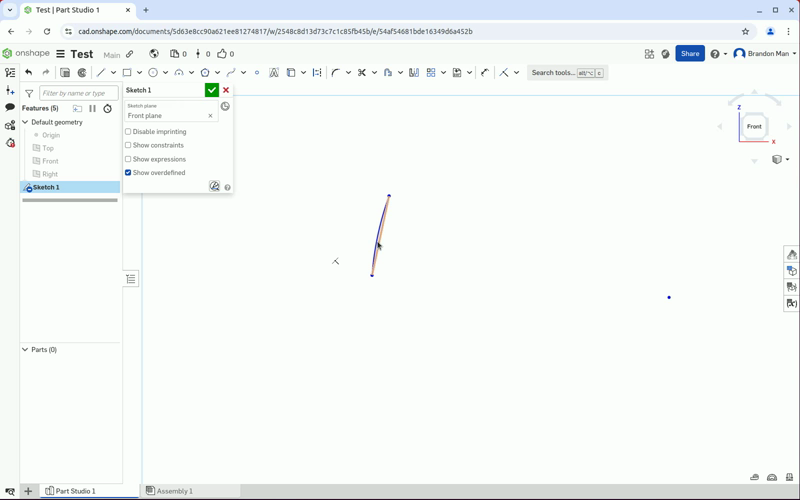
click(377, 241)
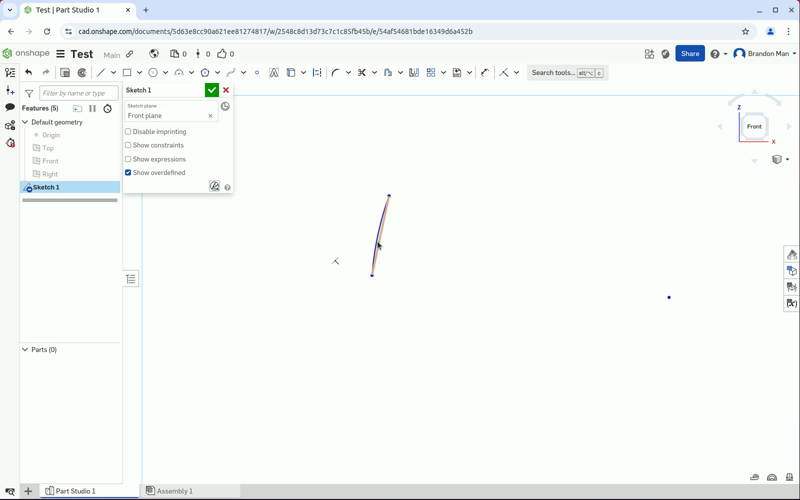
scroll(-6)
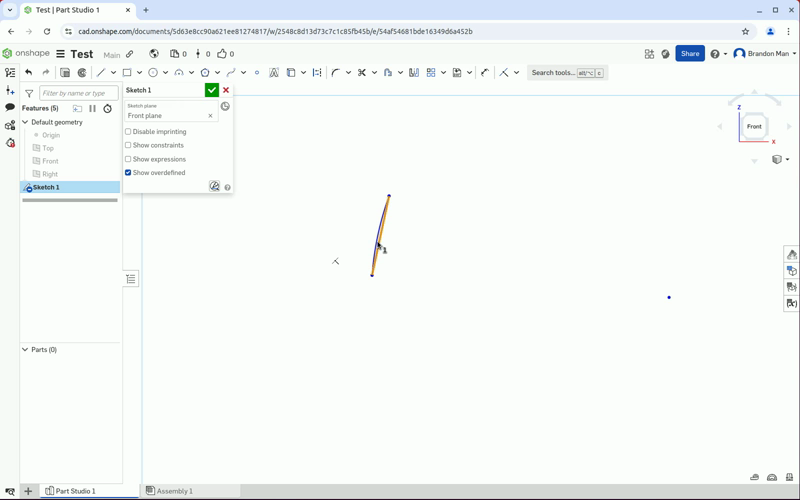
scroll(-6)
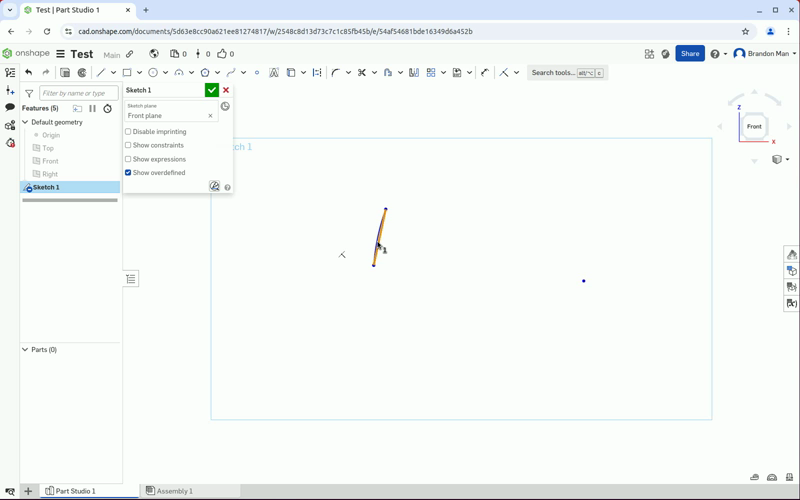
scroll(-6)
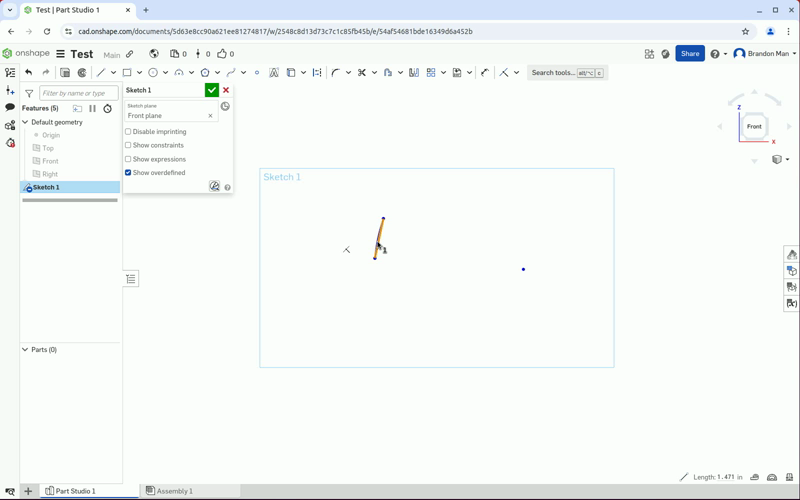
scroll(-6)
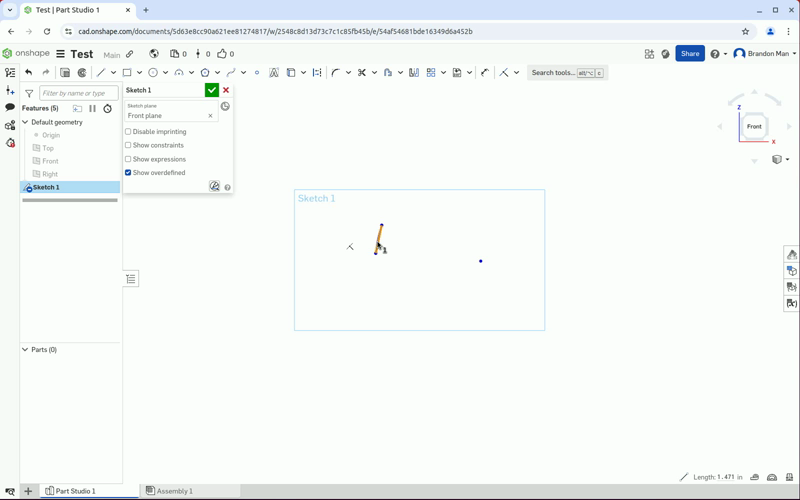
scroll(-6)
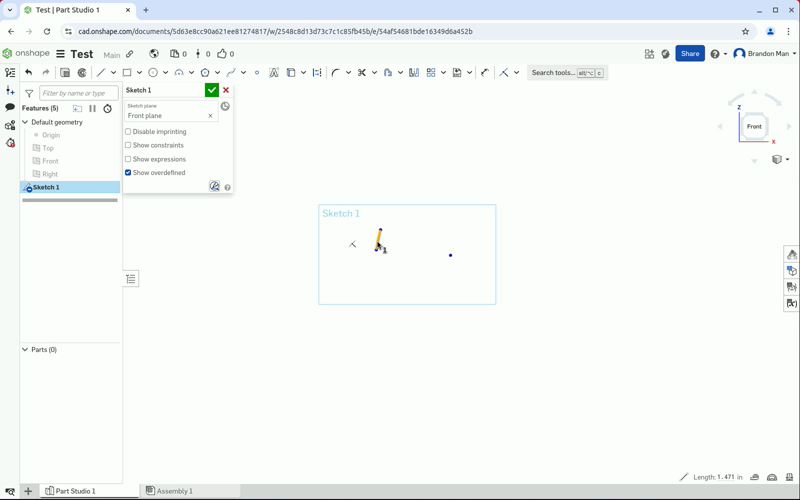
scroll(-6)
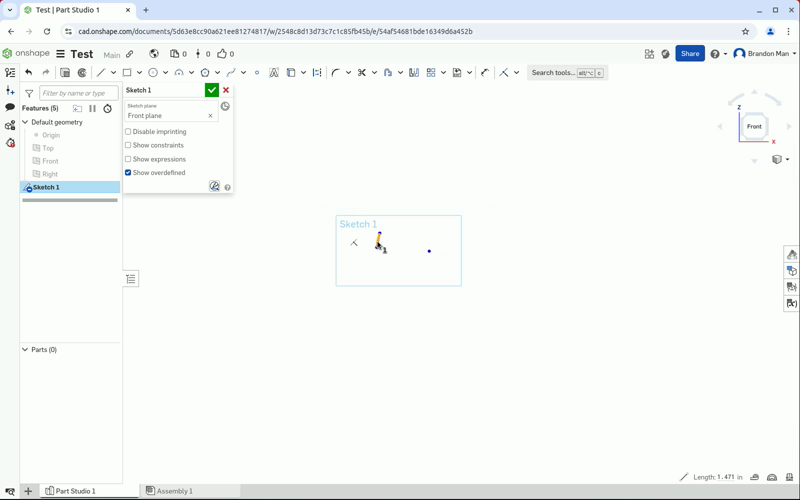
scroll(-6)
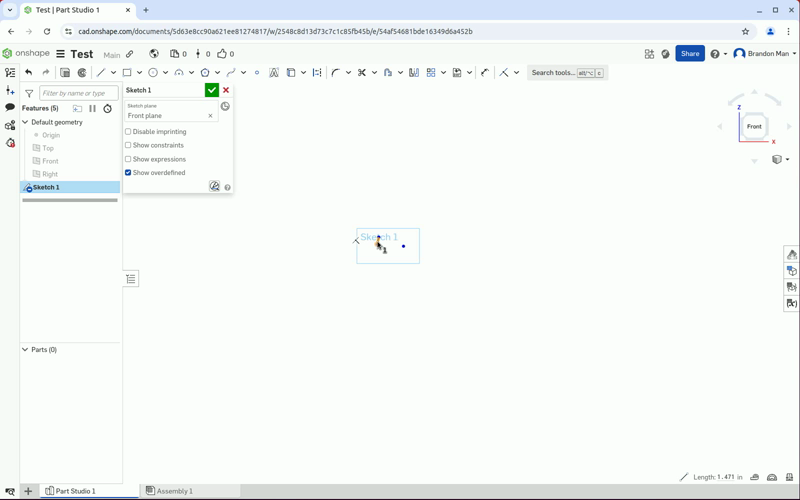
mouse_move(73, 352)
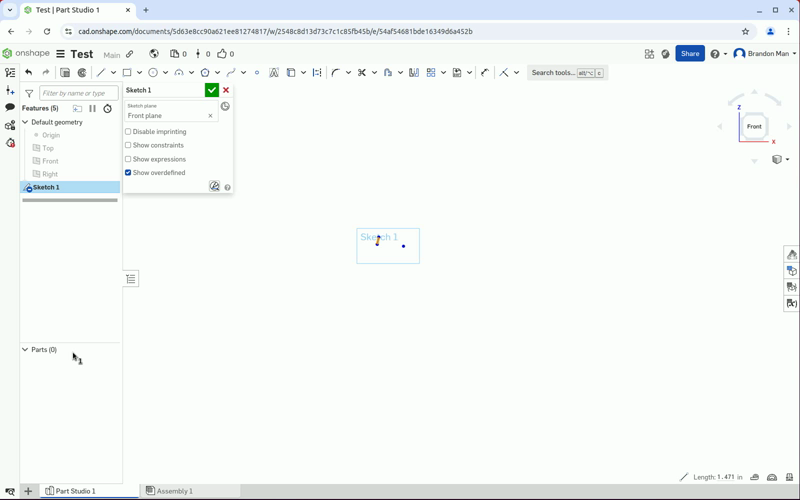
key(shift+y)
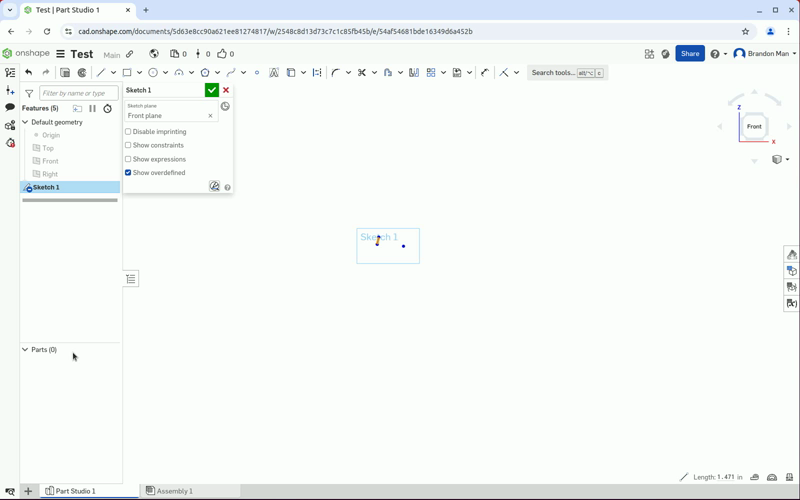
key(shift+e)
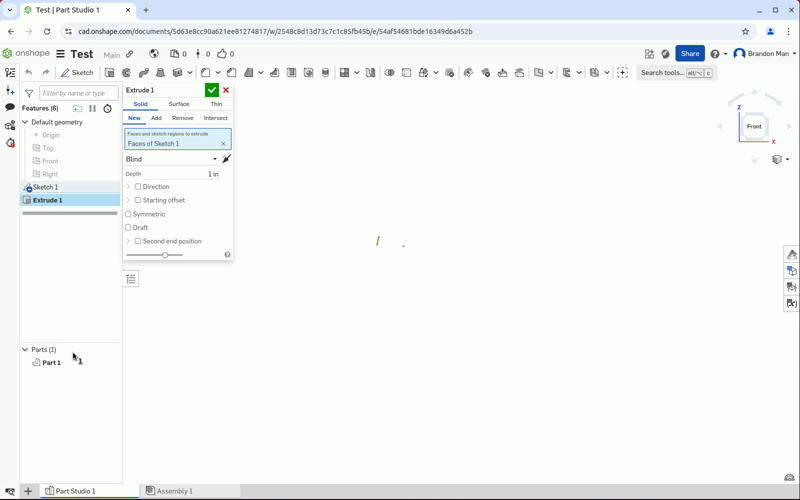
mouse_move(143, 106)
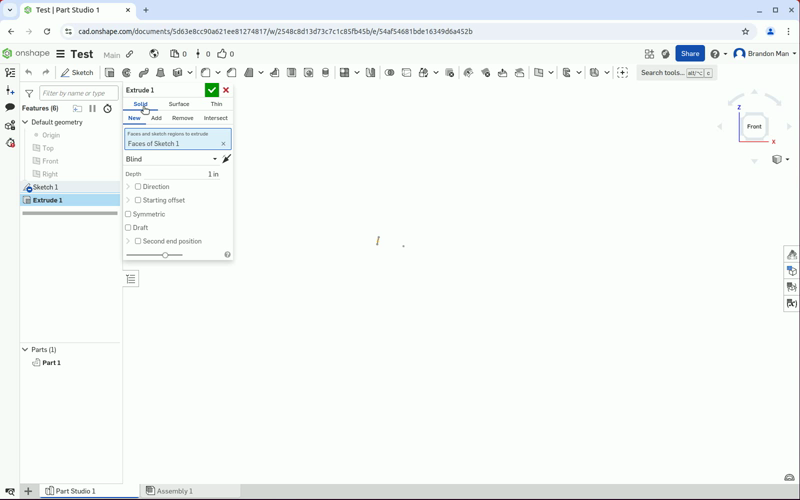
click(143, 106)
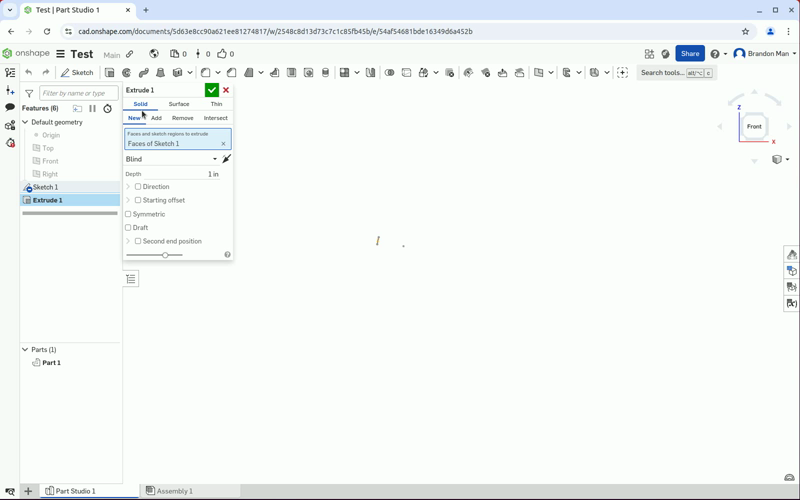
mouse_move(137, 120)
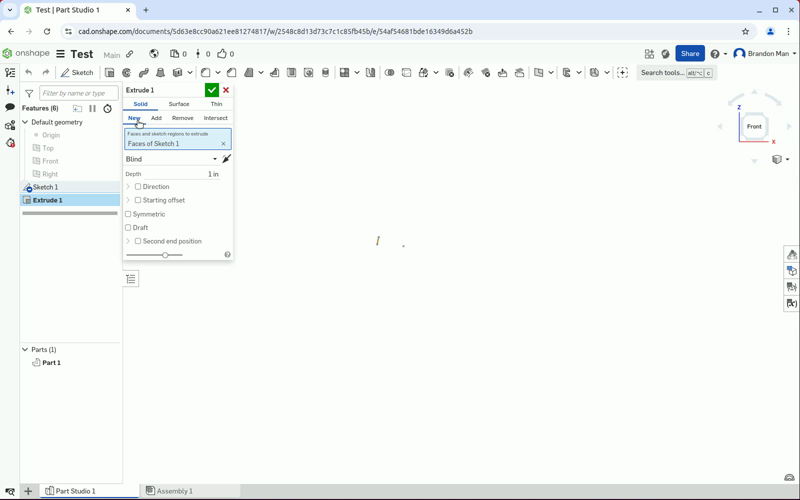
click(137, 120)
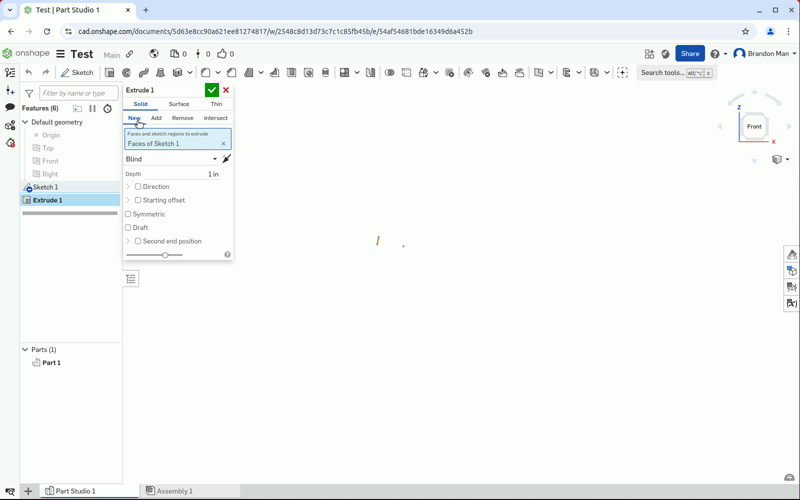
key(tab, 4)
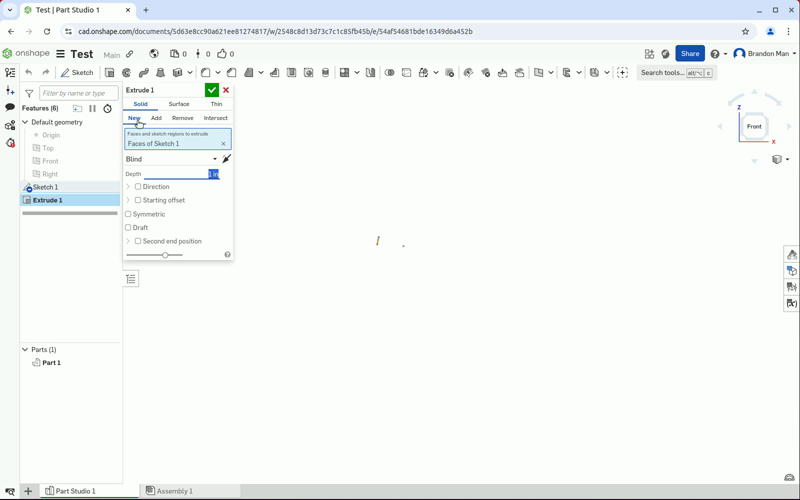
text(8.425)
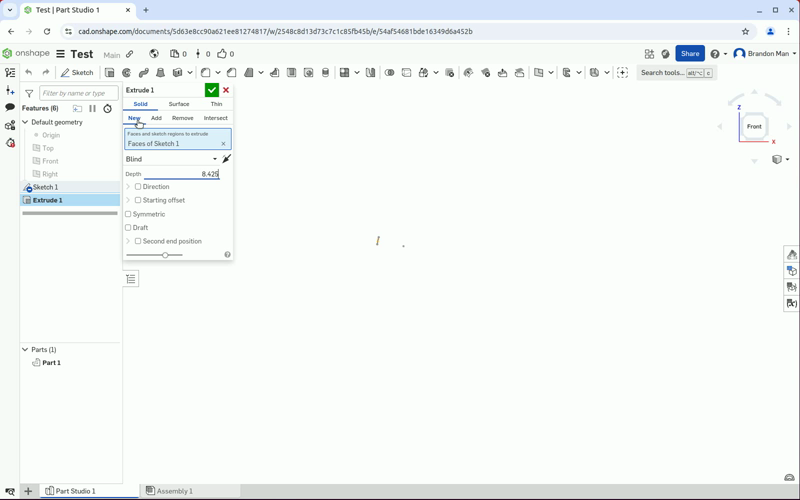
key(enter)
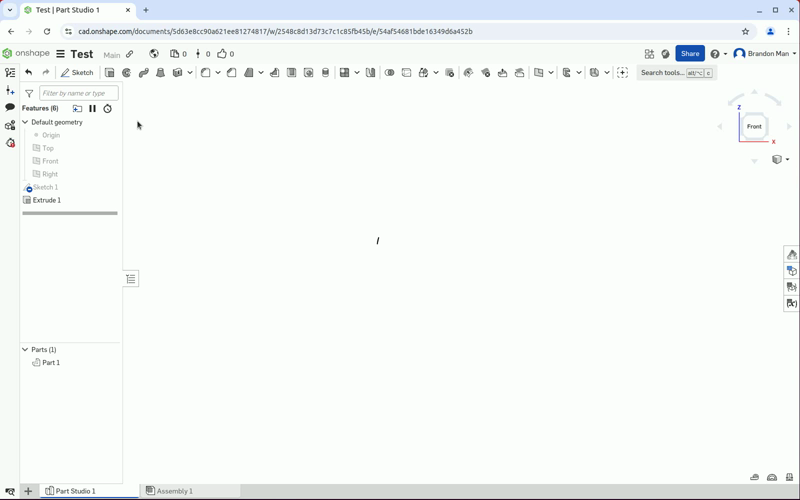
key(shift+h)
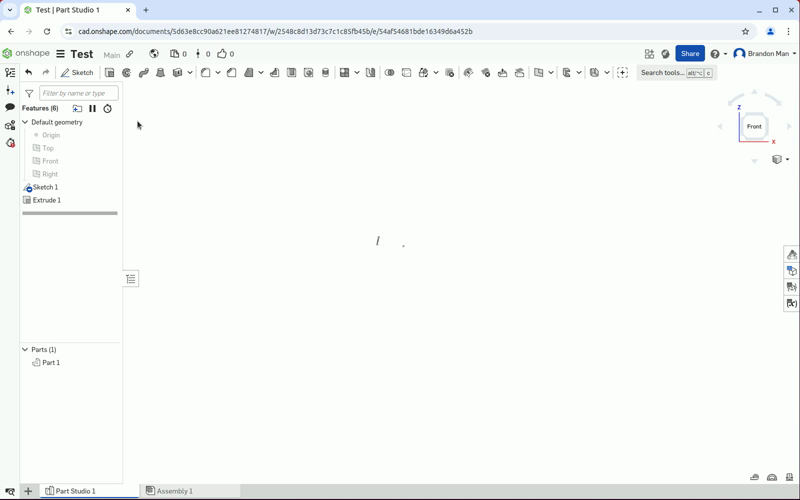
key(shift+h)
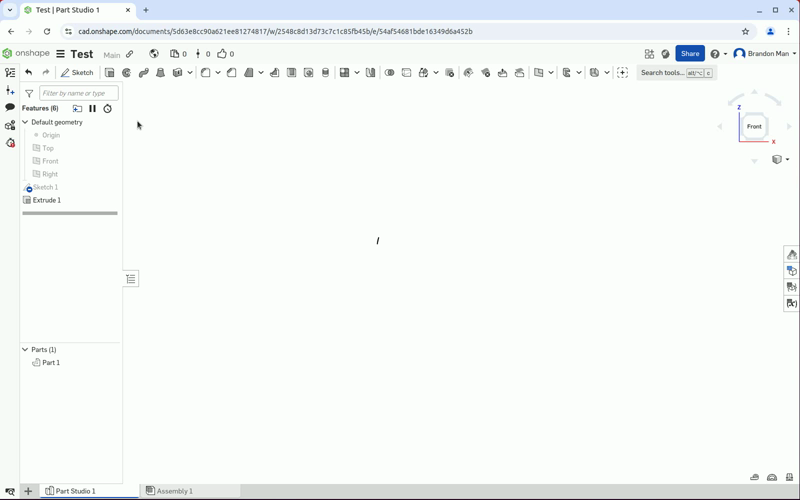
mouse_move(73, 189)
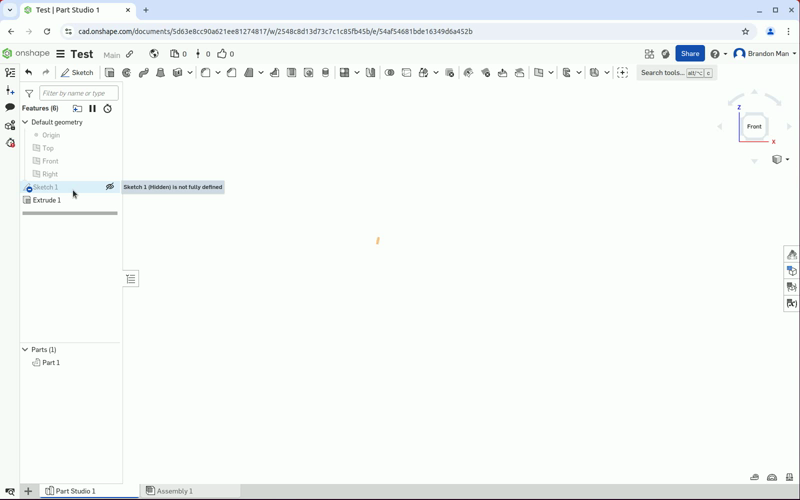
click(73, 189)
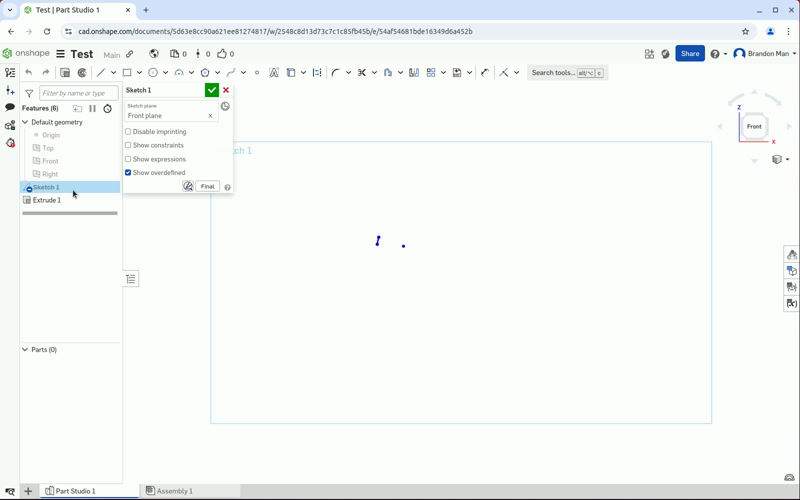
mouse_move(229, 92)
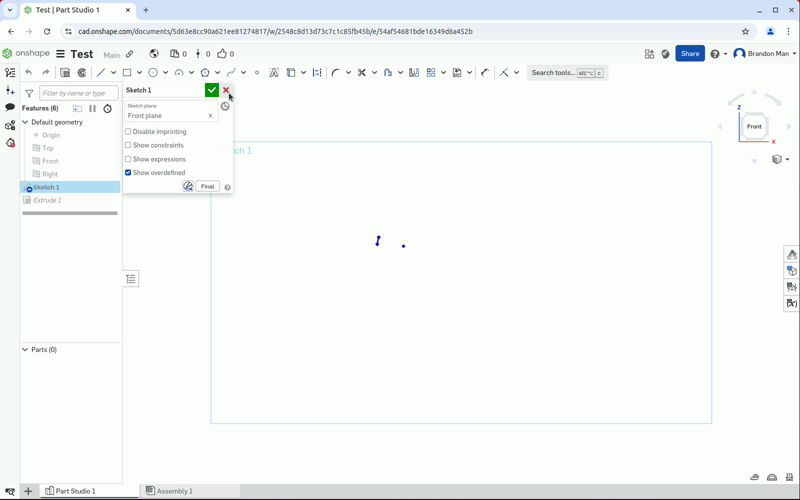
click(229, 92)
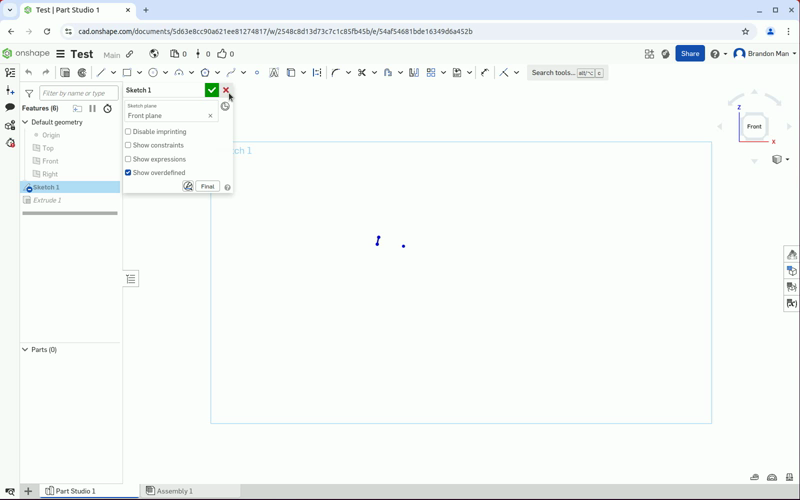
key(shift+s)
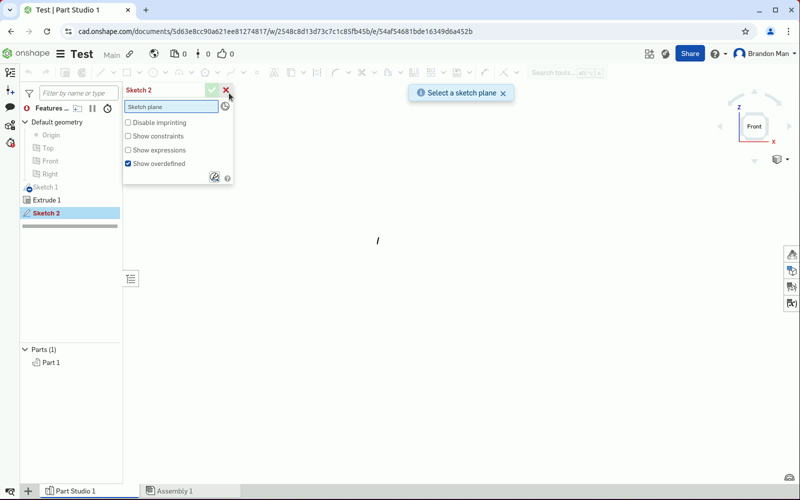
mouse_move(73, 163)
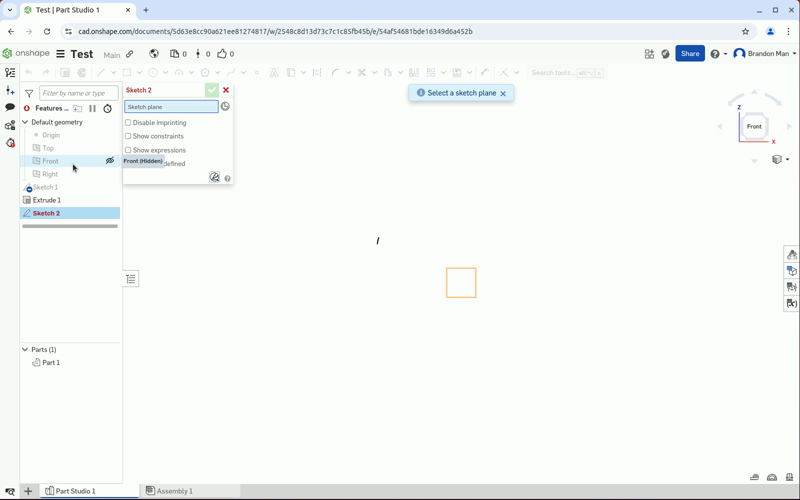
click(73, 163)
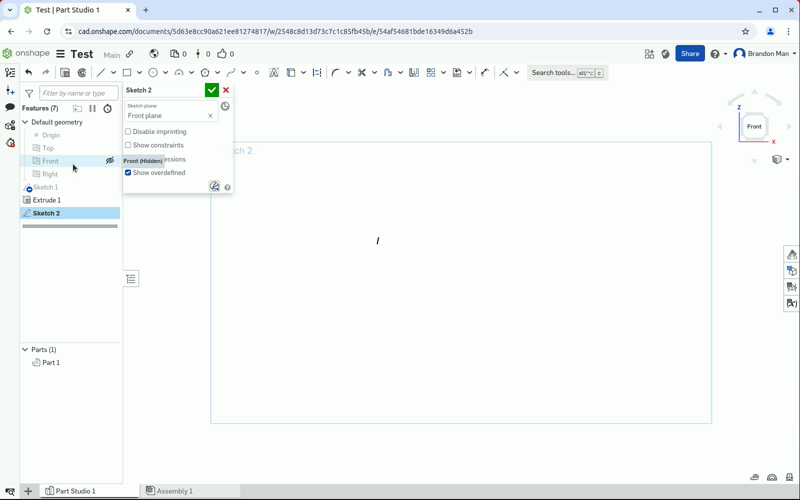
mouse_move(73, 352)
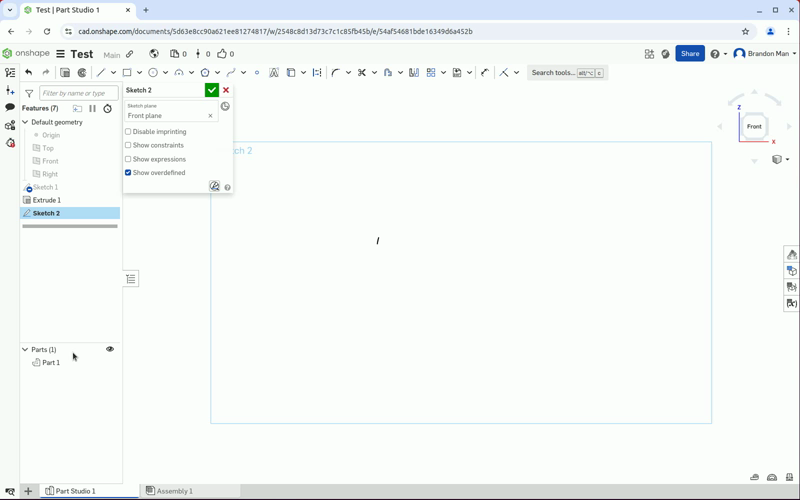
key(y)
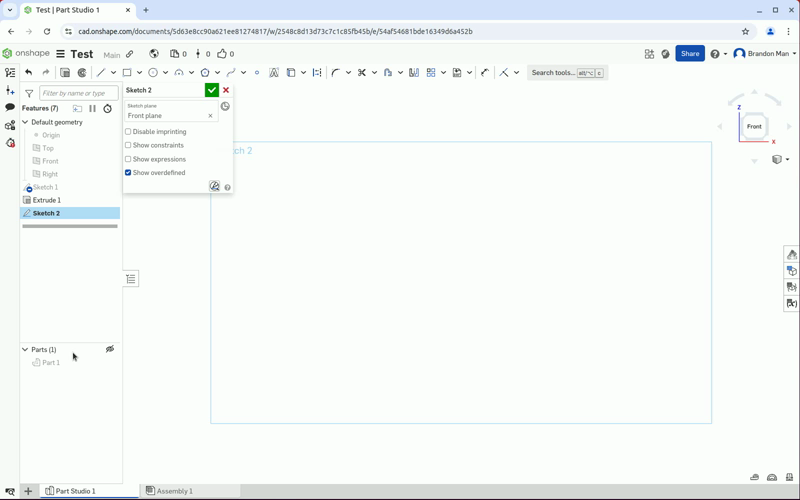
key(a)
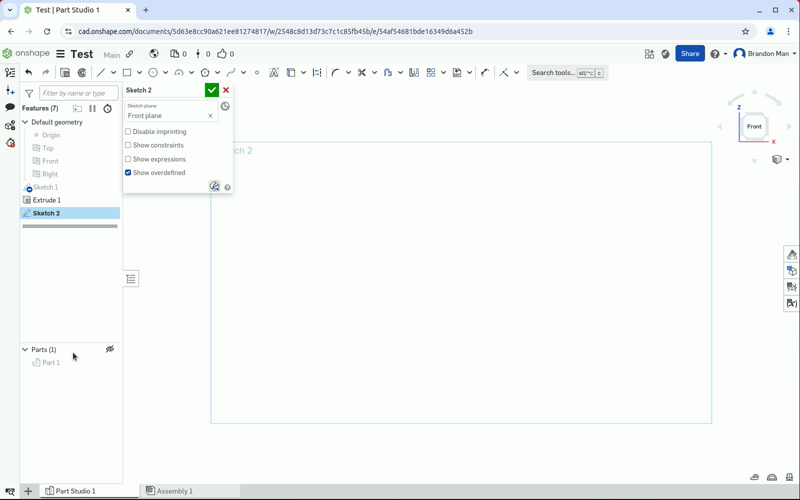
key_down(shift)
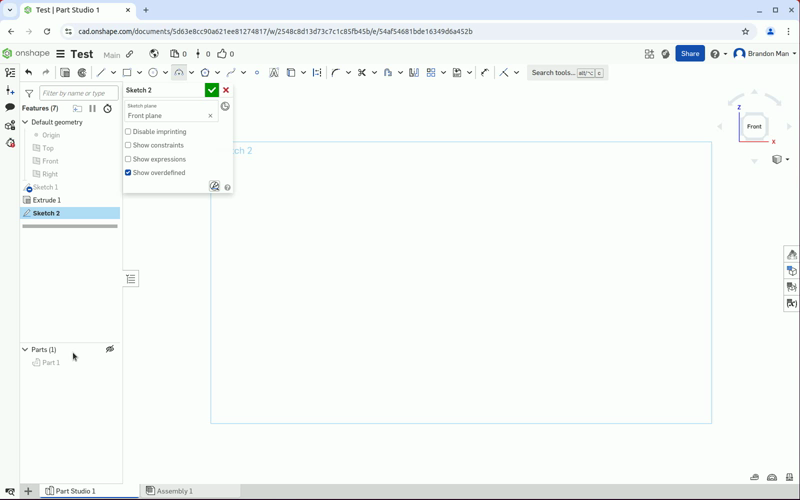
mouse_move(377, 244)
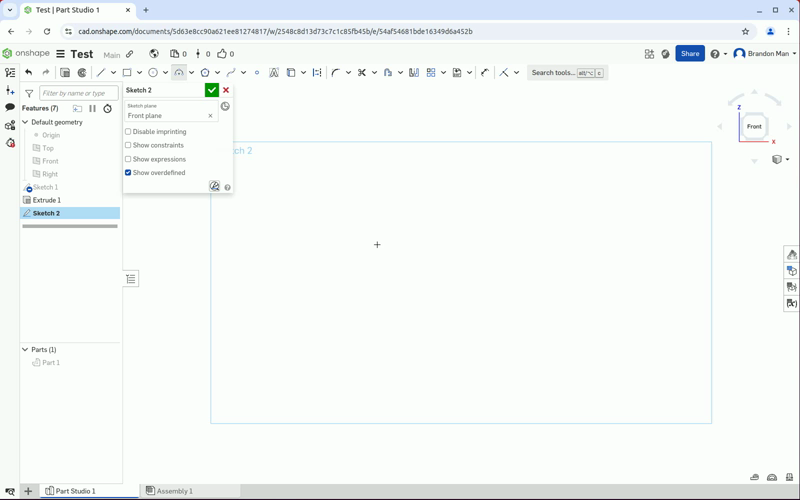
click(377, 244)
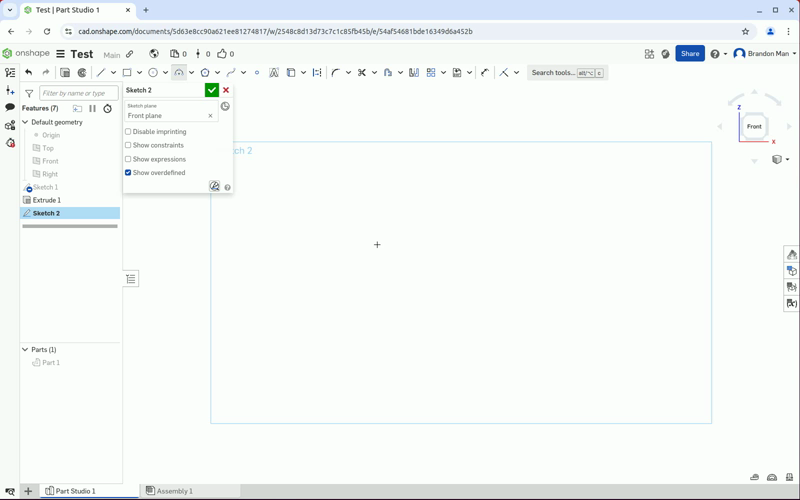
key_up(shift)
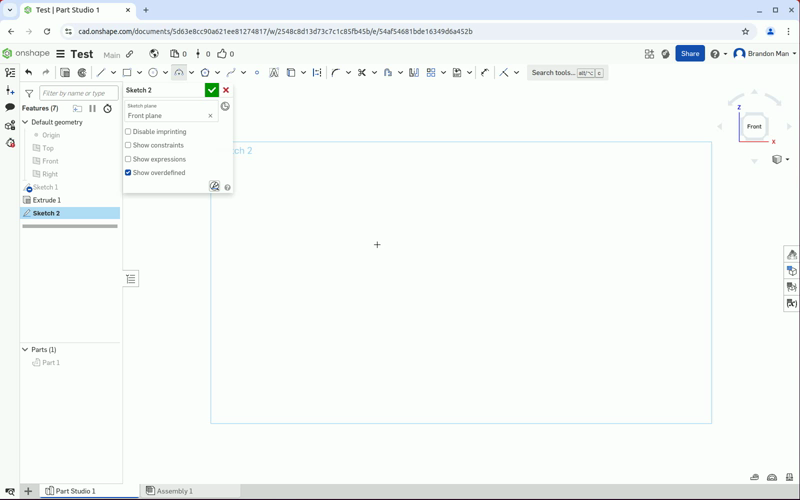
key_down(shift)
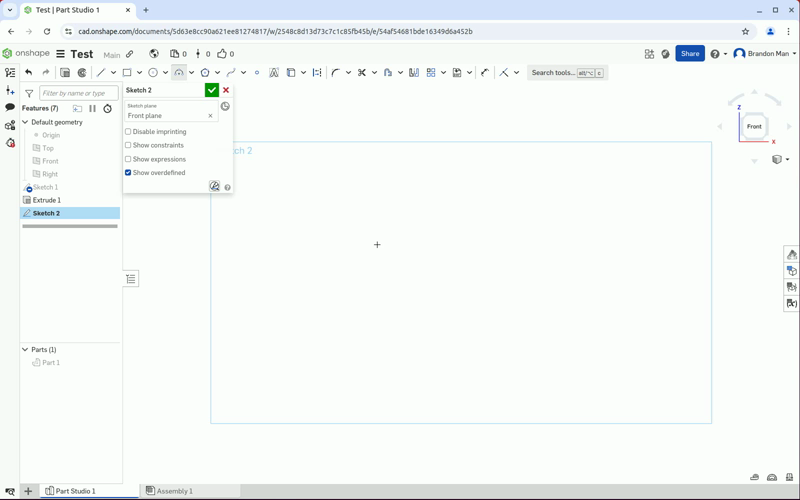
mouse_move(378, 253)
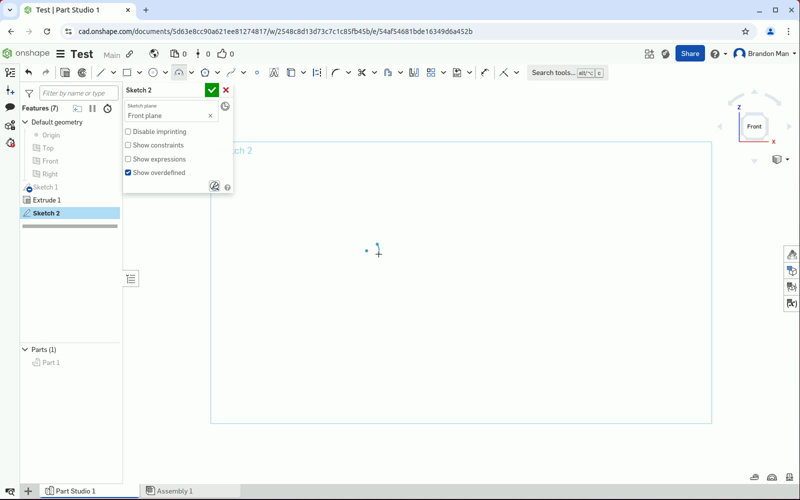
click(378, 253)
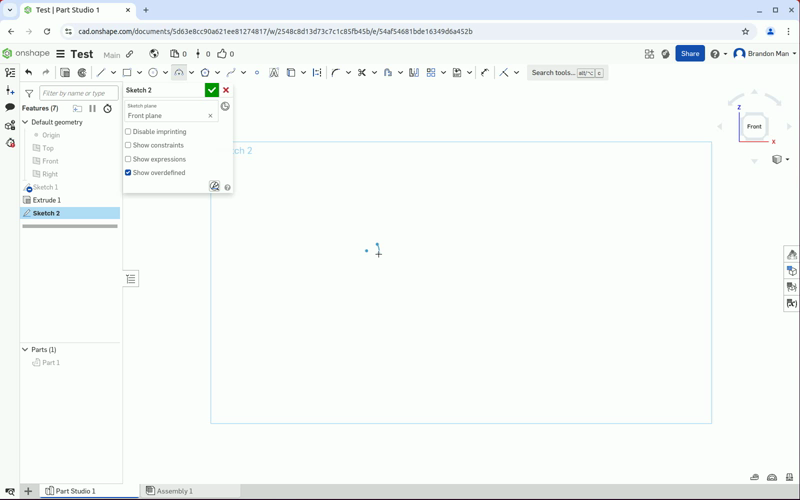
mouse_move(377, 249)
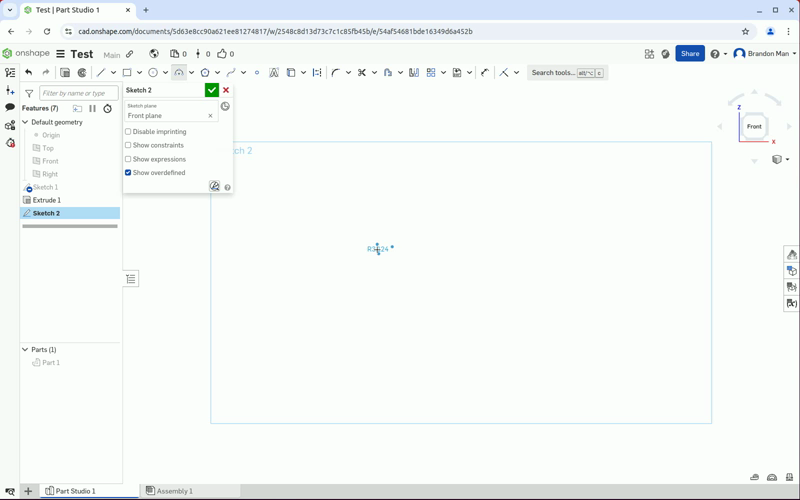
click(377, 249)
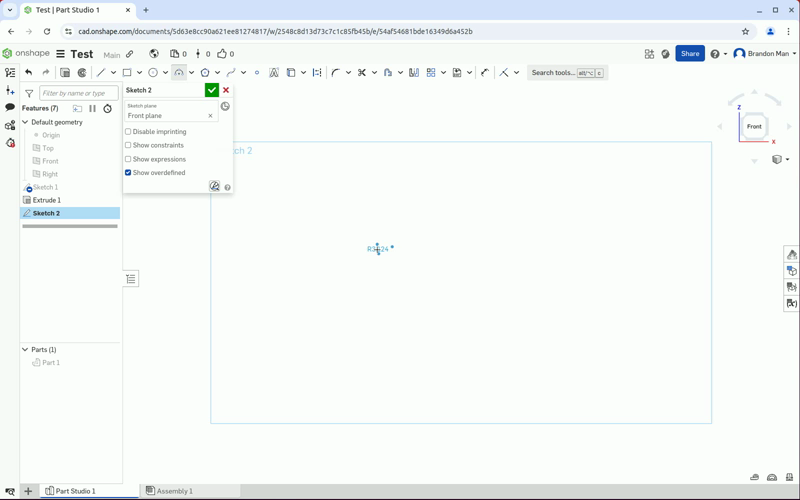
key_up(shift)
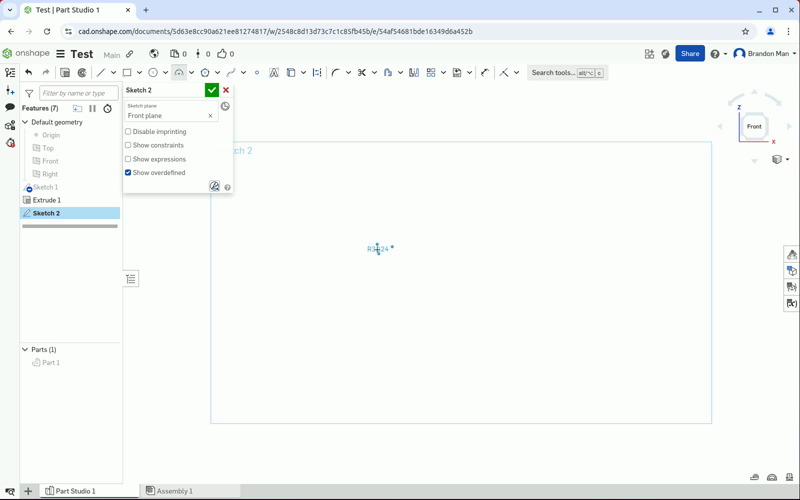
key(esc)
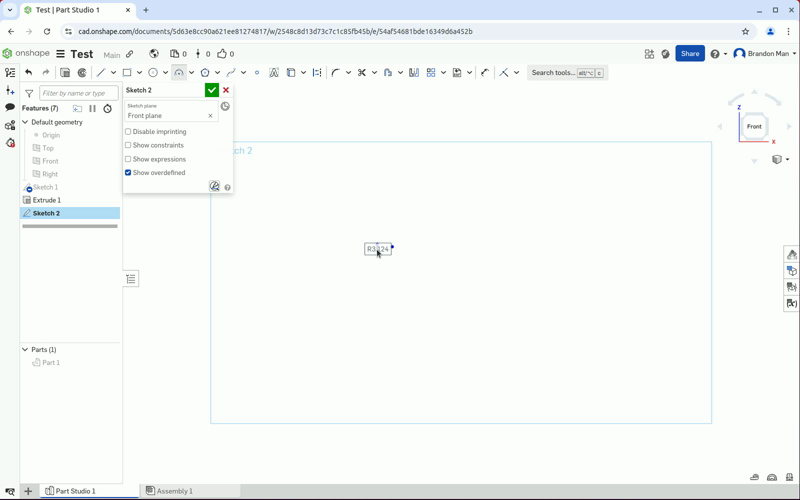
key(l)
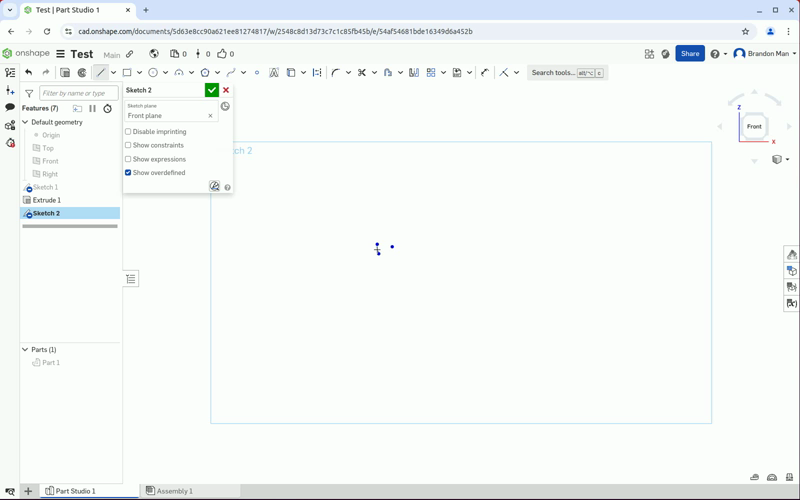
mouse_move(378, 253)
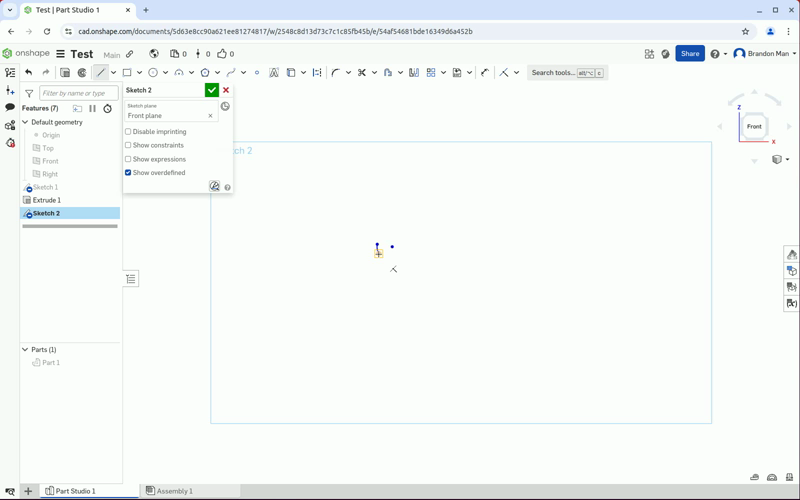
click(378, 253)
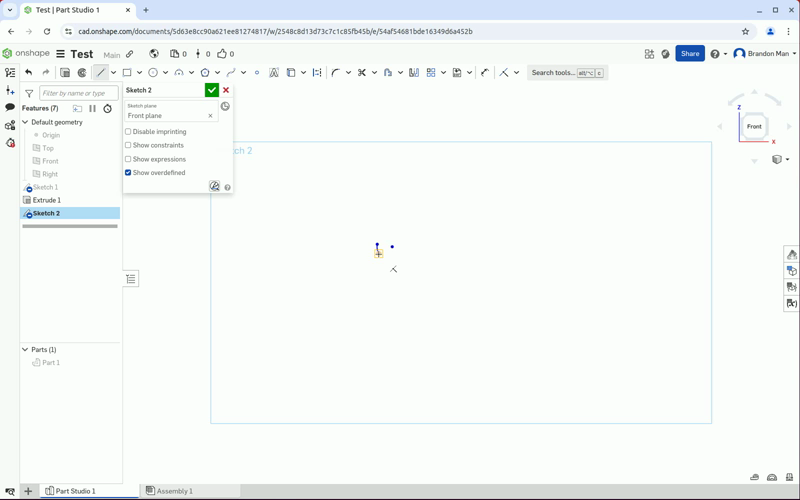
mouse_move(408, 253)
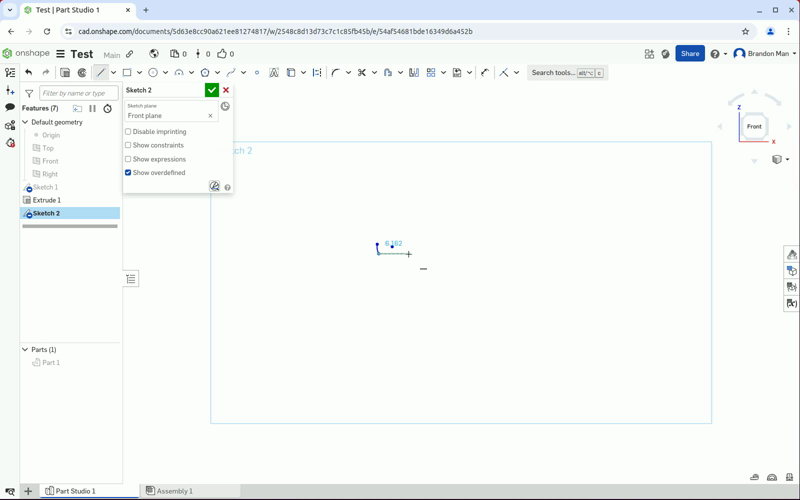
key_down(shift)
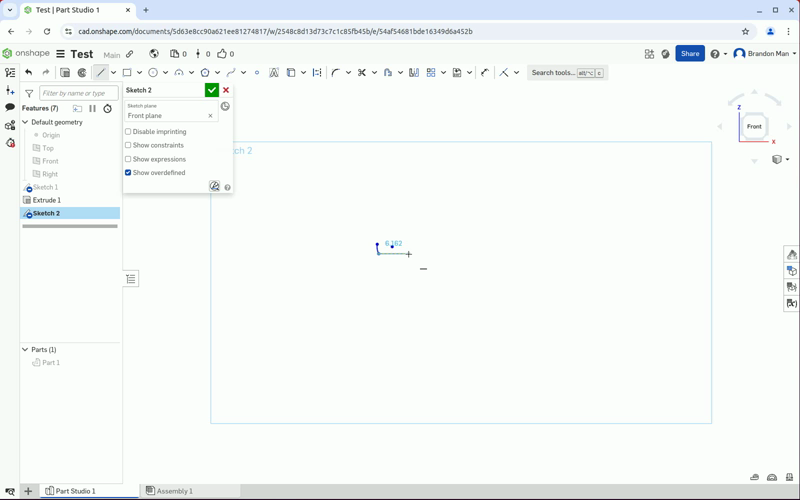
mouse_move(377, 244)
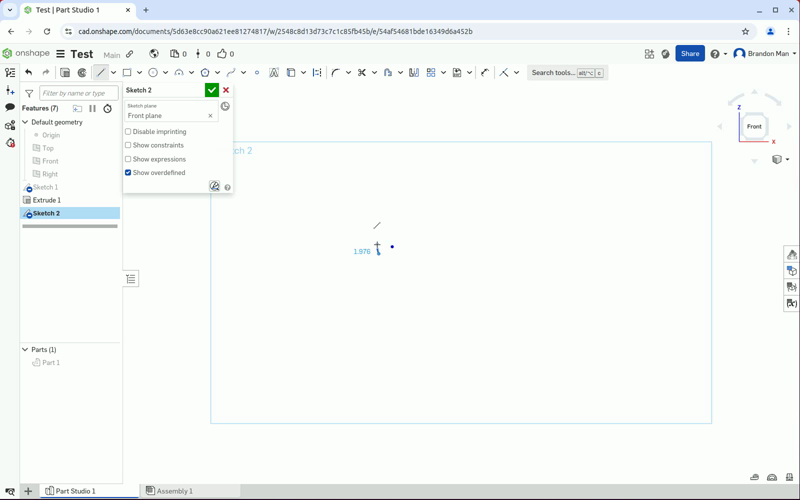
key_up(shift)
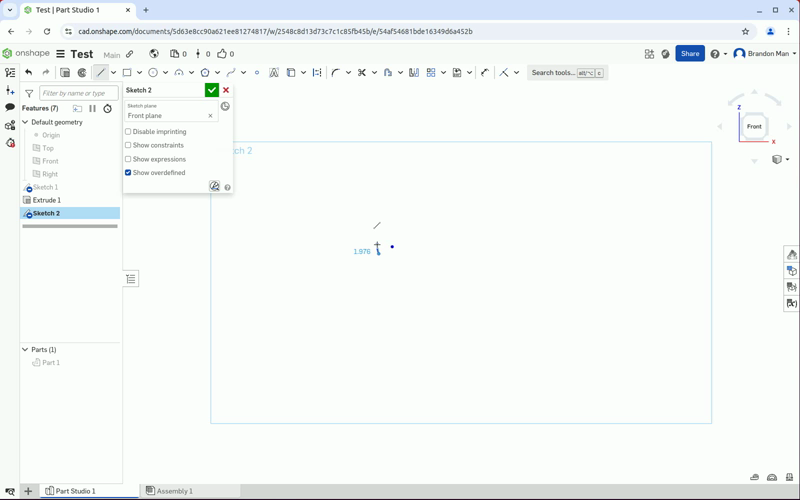
click(377, 244)
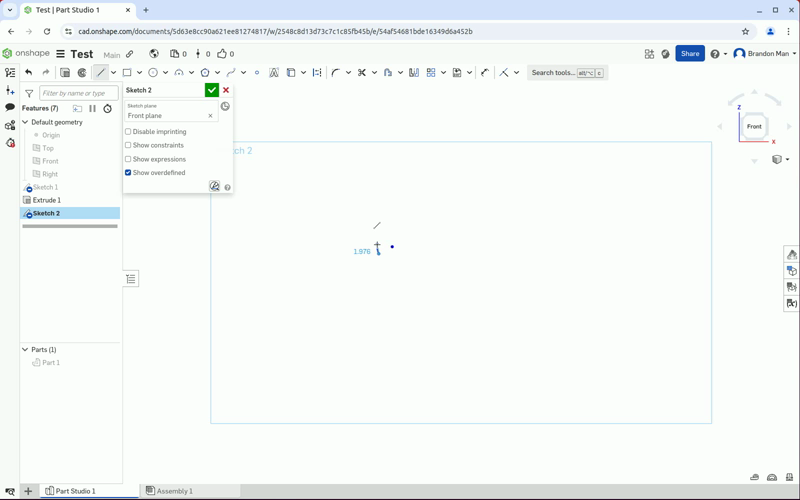
key(esc)
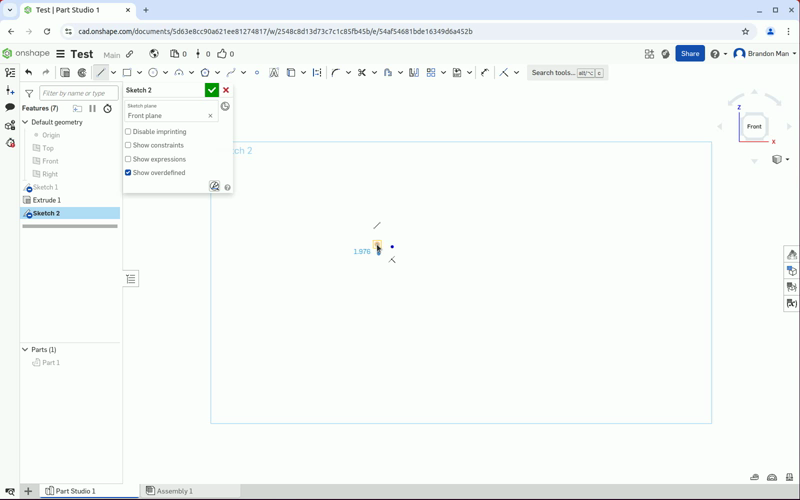
mouse_move(377, 248)
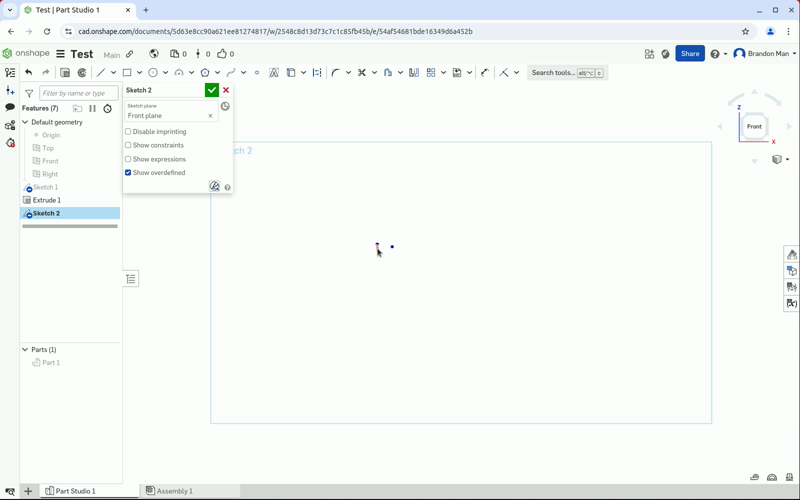
scroll(6)
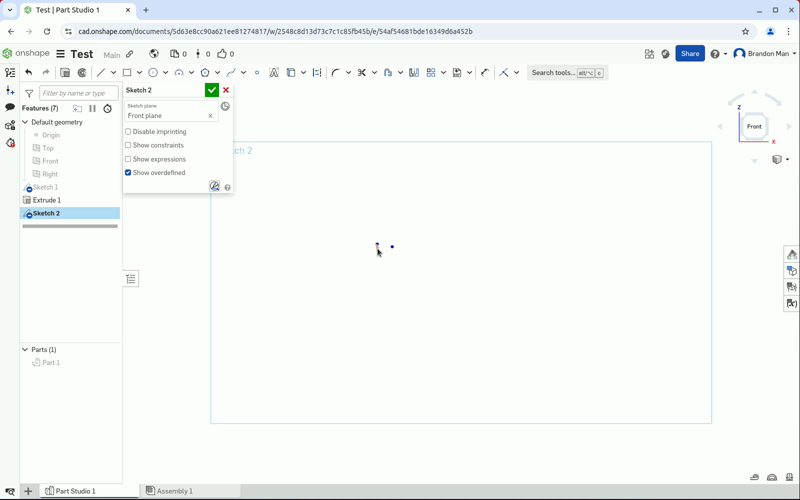
scroll(6)
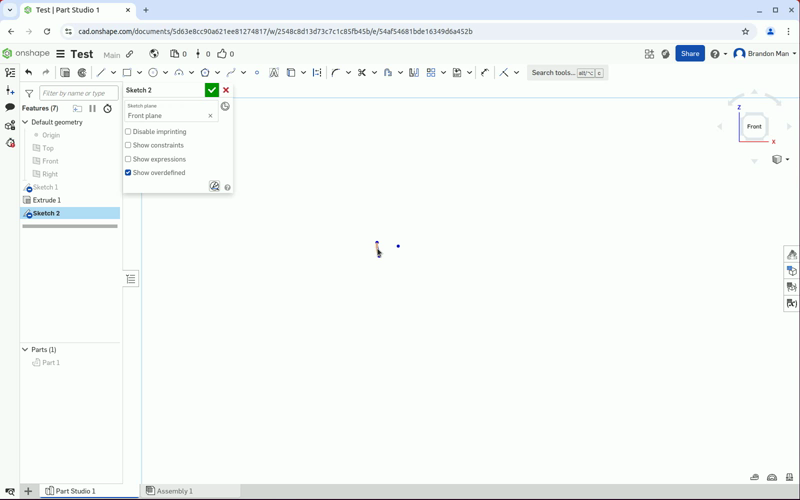
scroll(6)
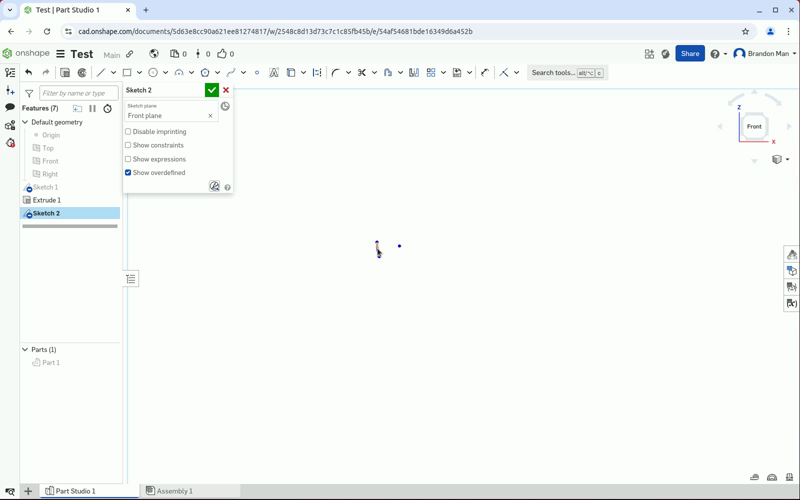
scroll(6)
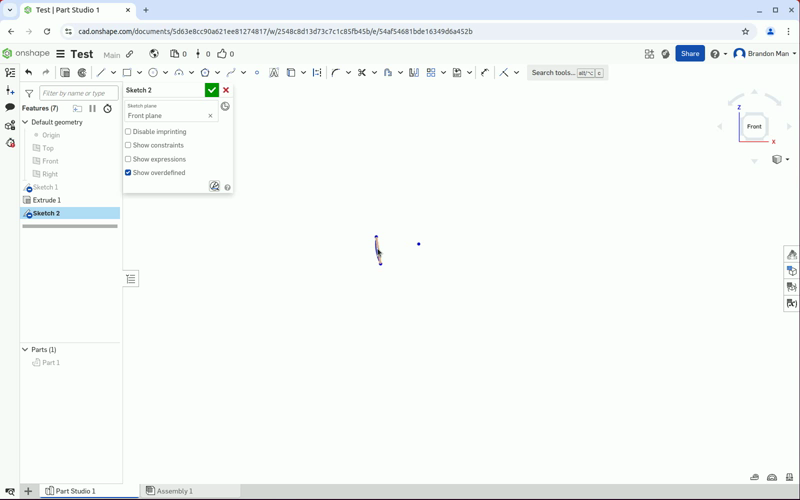
scroll(6)
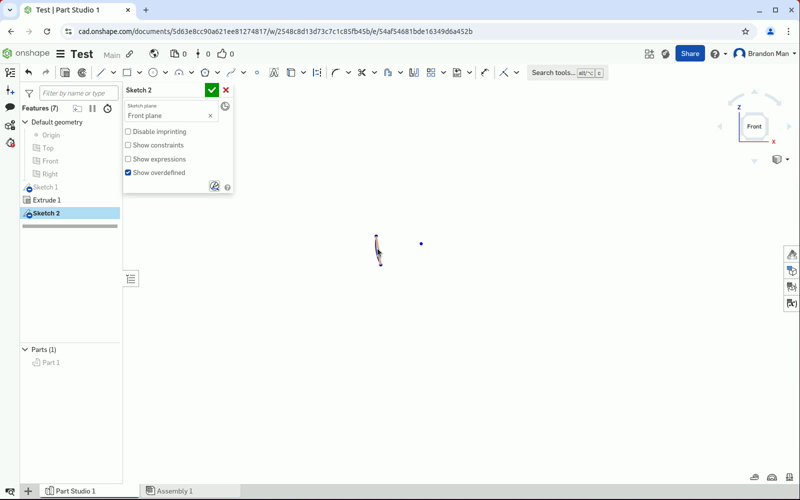
scroll(6)
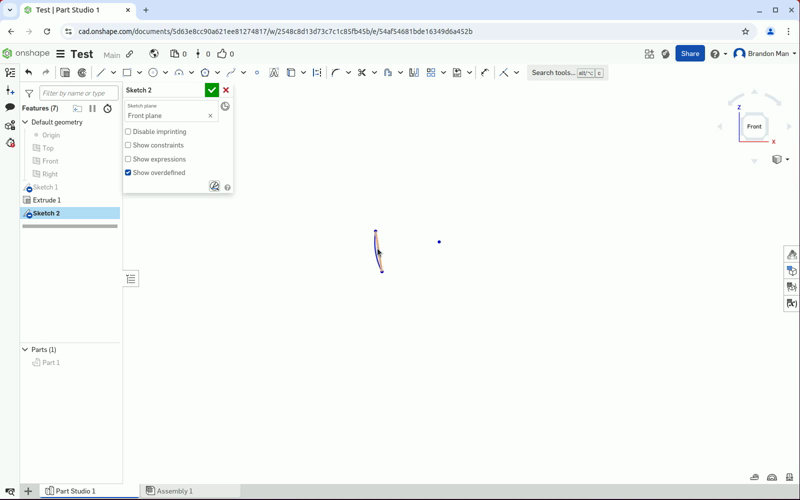
scroll(6)
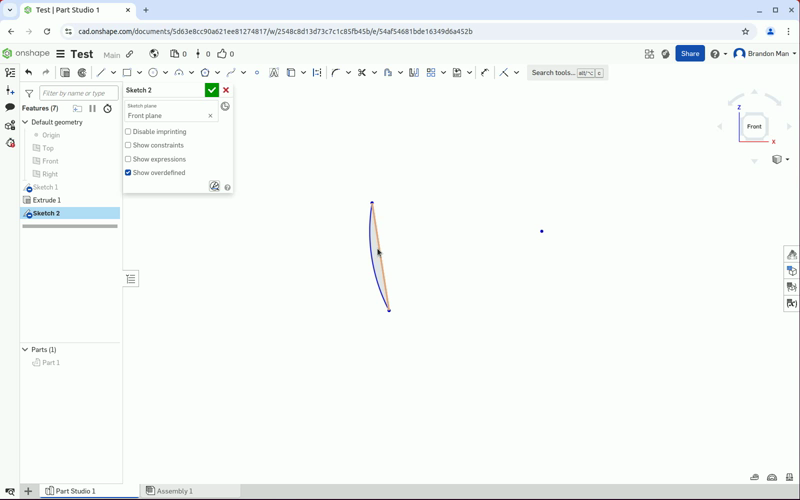
click(377, 248)
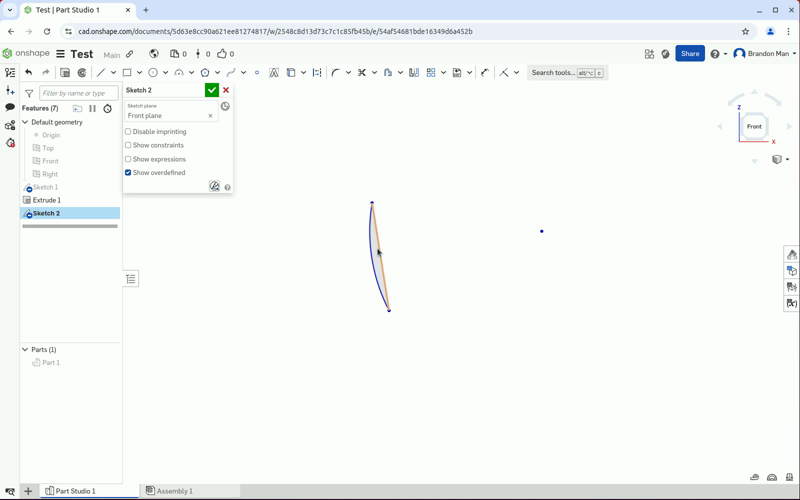
scroll(-6)
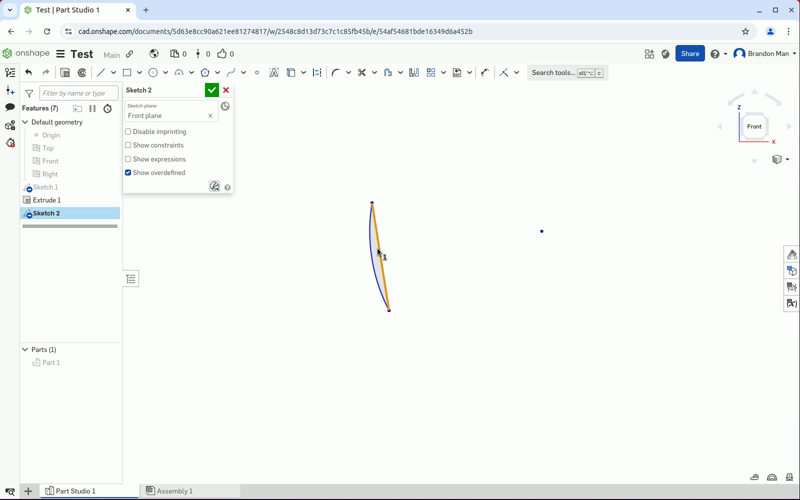
scroll(-6)
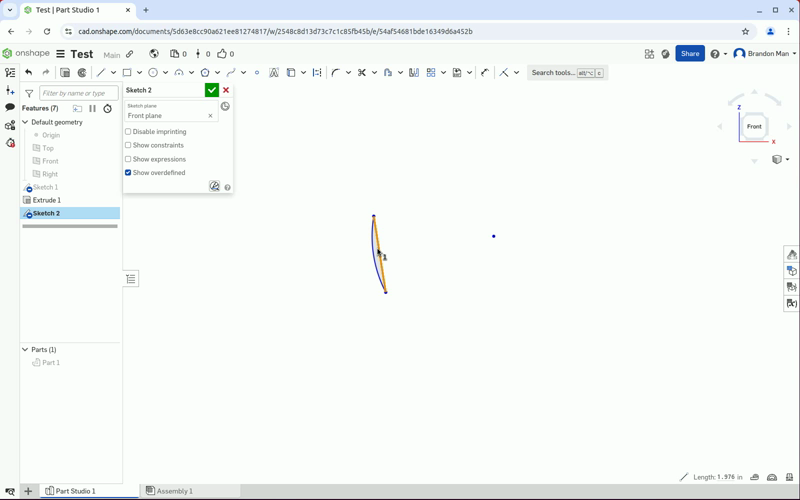
scroll(-6)
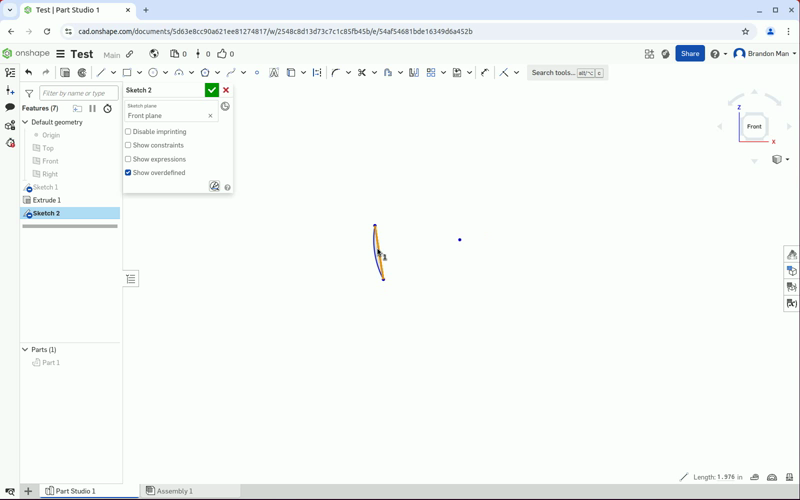
scroll(-6)
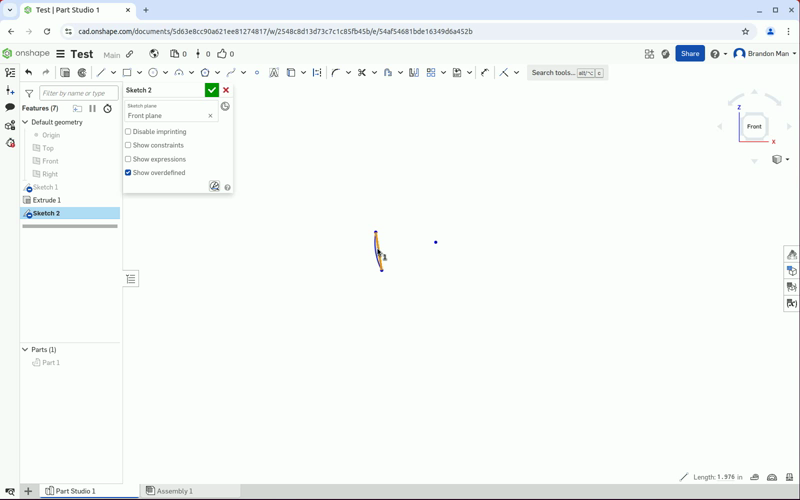
scroll(-6)
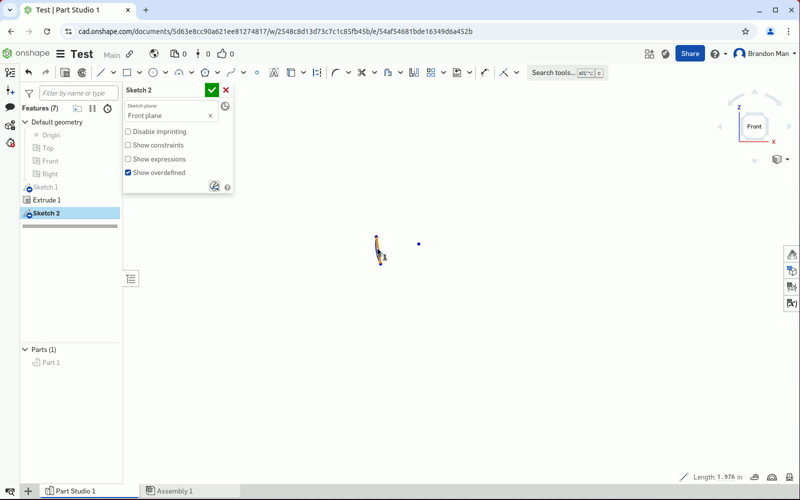
scroll(-6)
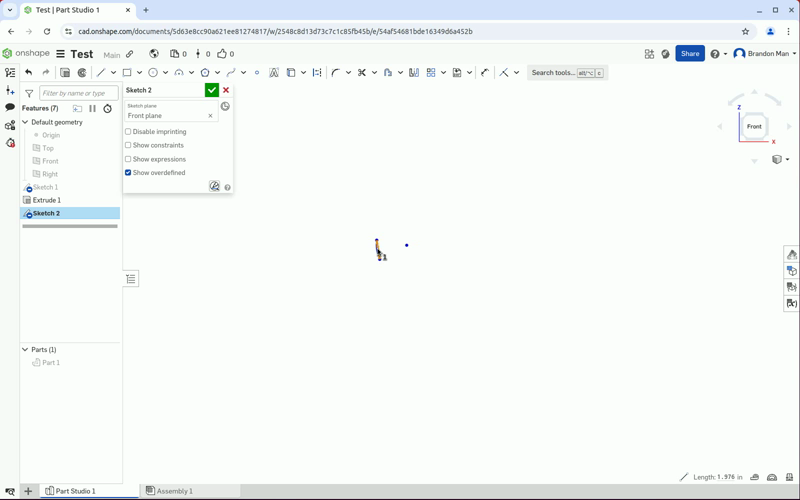
scroll(-6)
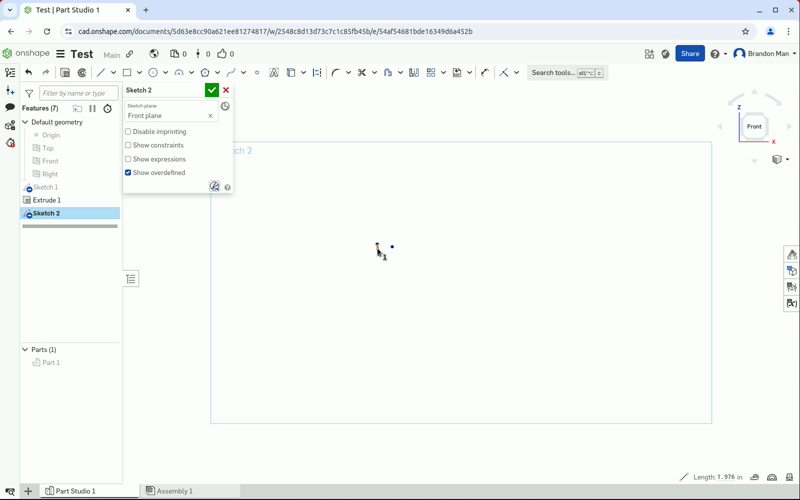
mouse_move(73, 352)
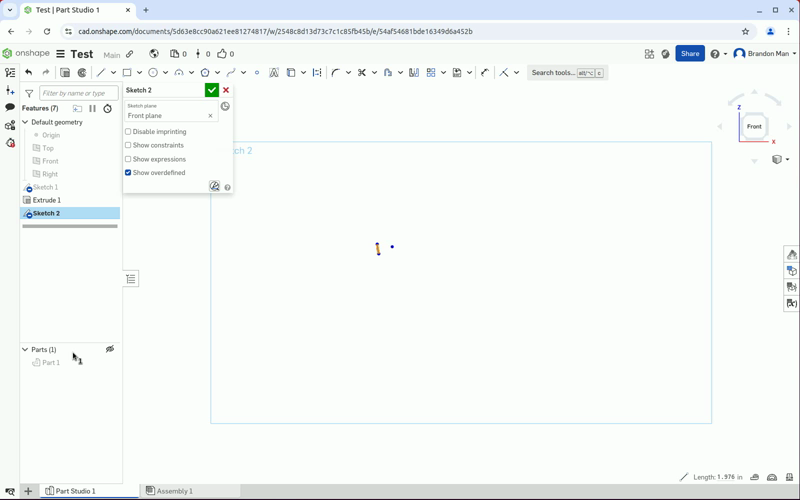
key(shift+y)
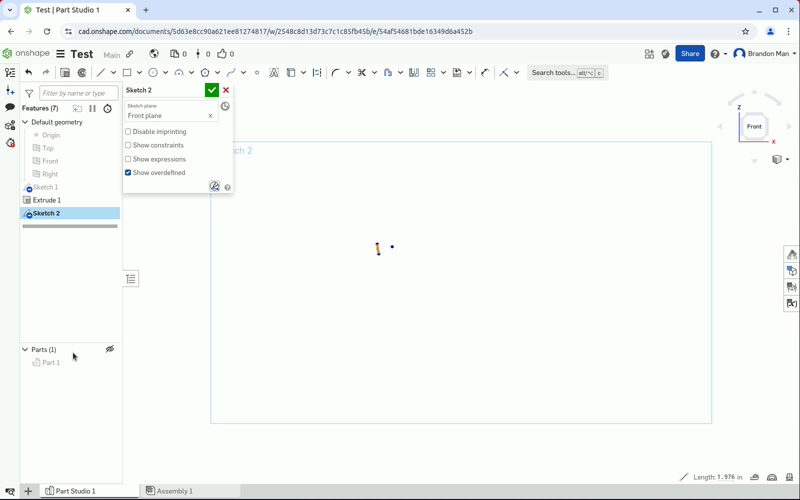
key(shift+e)
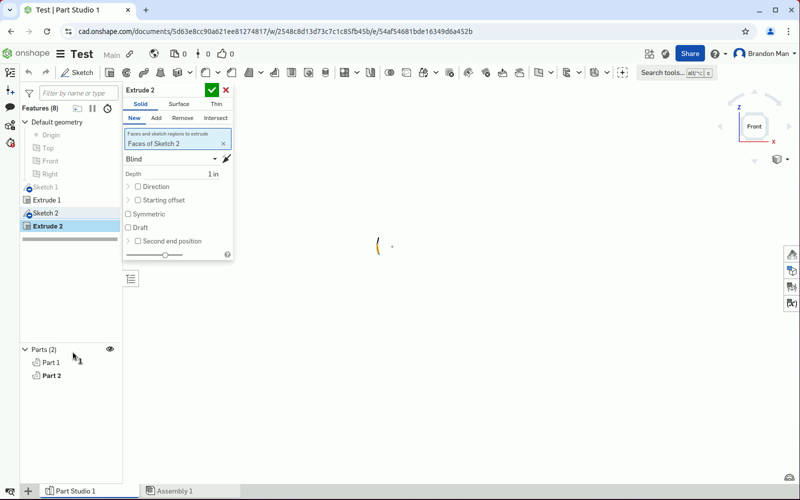
mouse_move(143, 106)
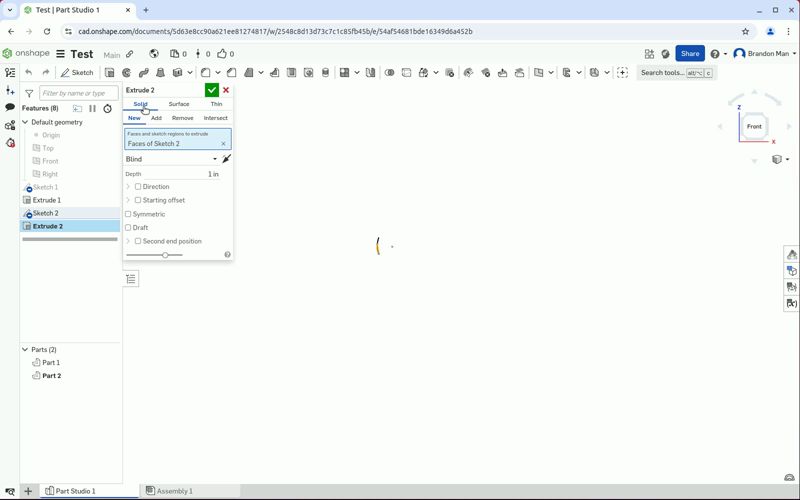
click(143, 106)
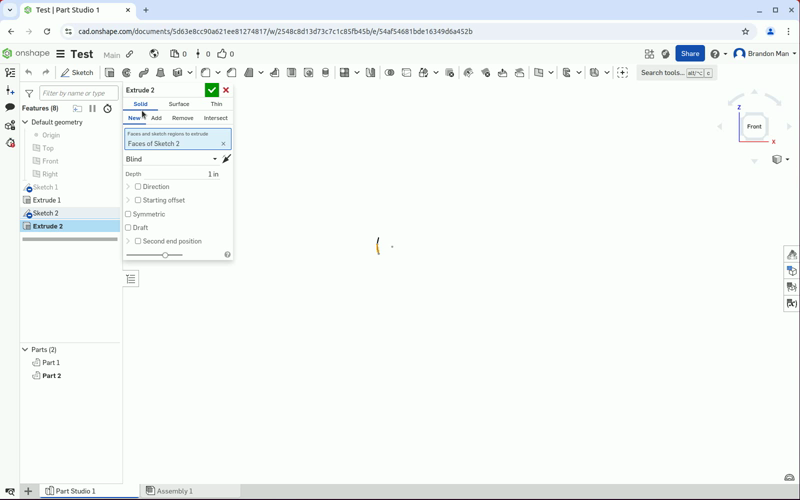
mouse_move(137, 120)
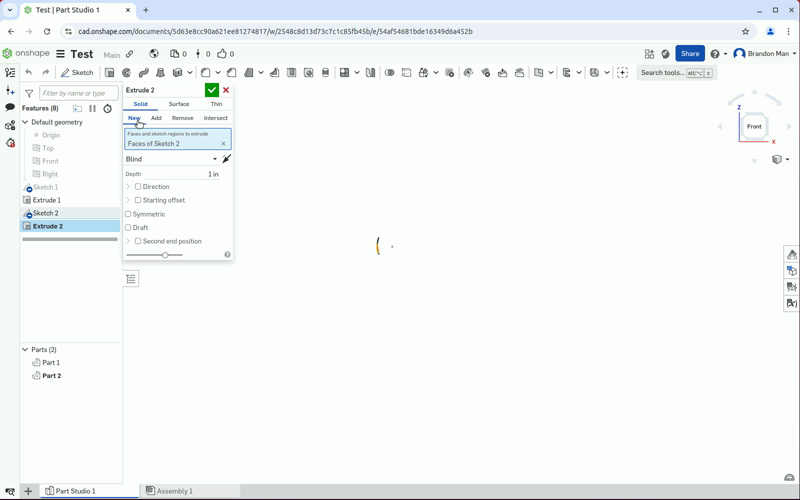
click(137, 120)
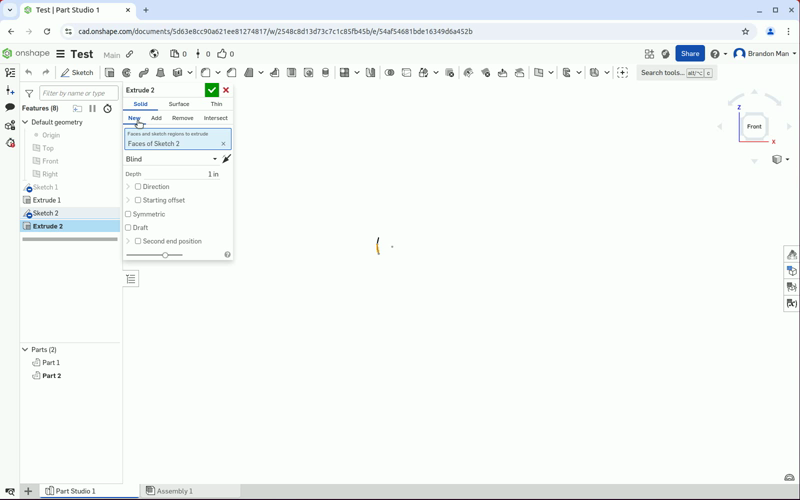
key(tab, 4)
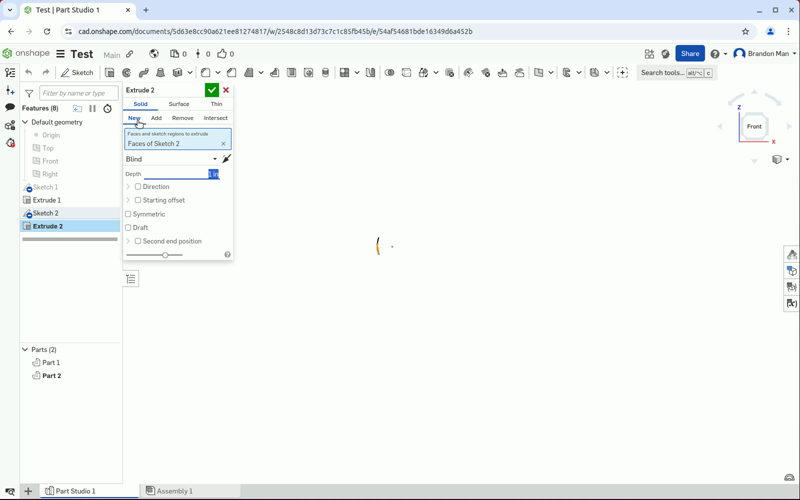
text(8.425)
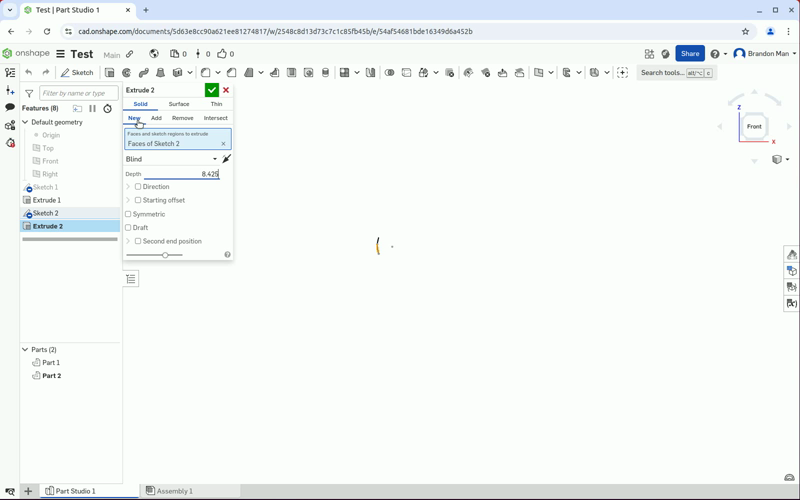
key(enter)
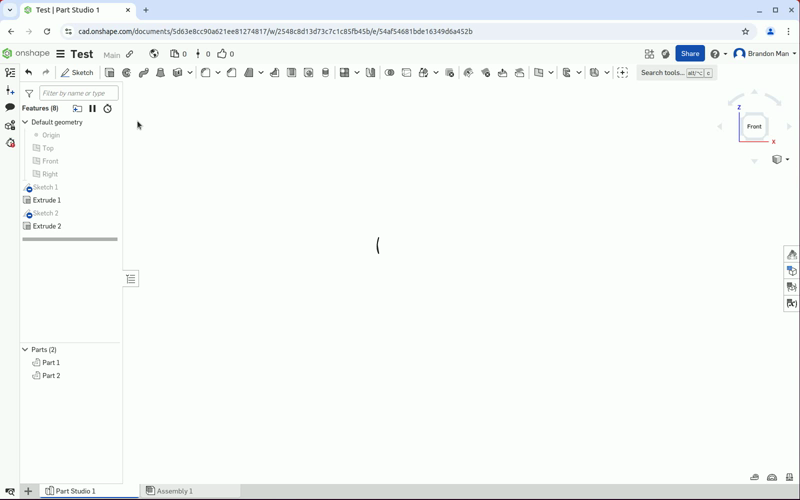
key(shift+h)
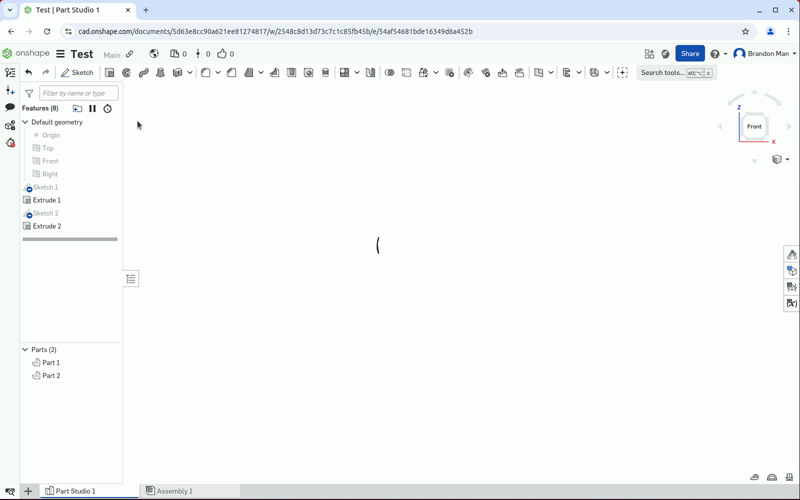
key(shift+h)
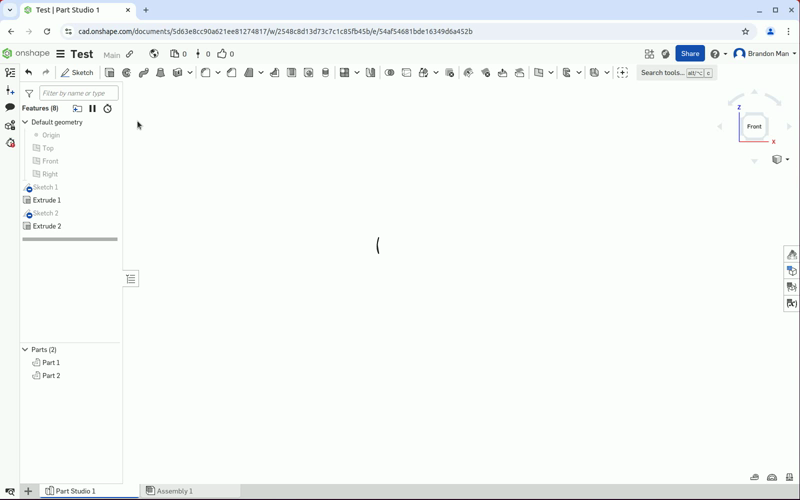
mouse_move(73, 189)
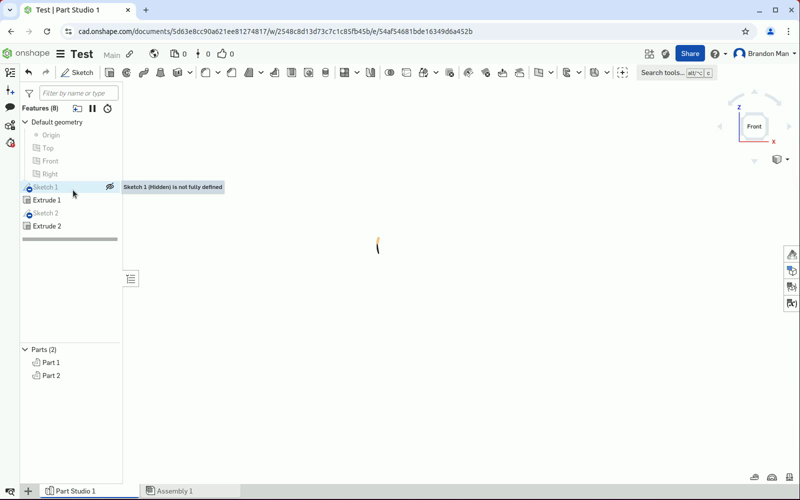
click(73, 189)
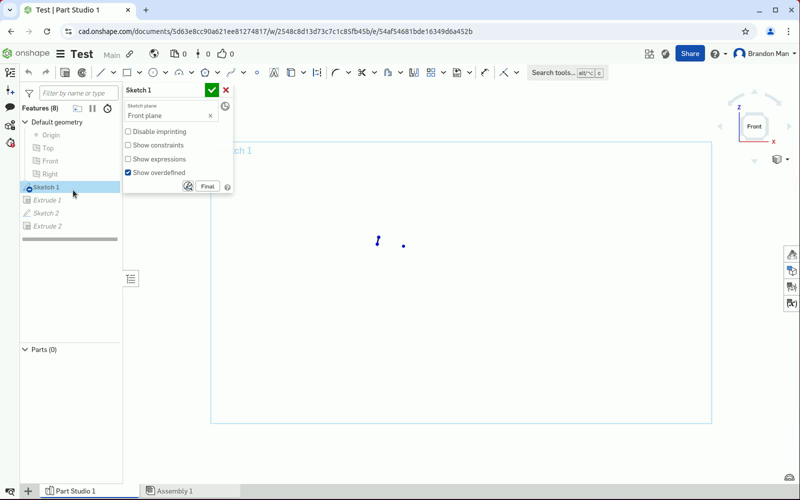
mouse_move(229, 92)
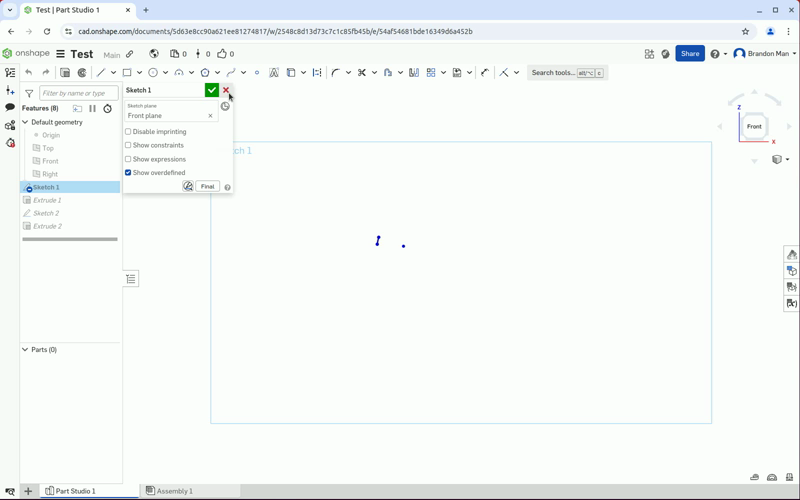
click(229, 92)
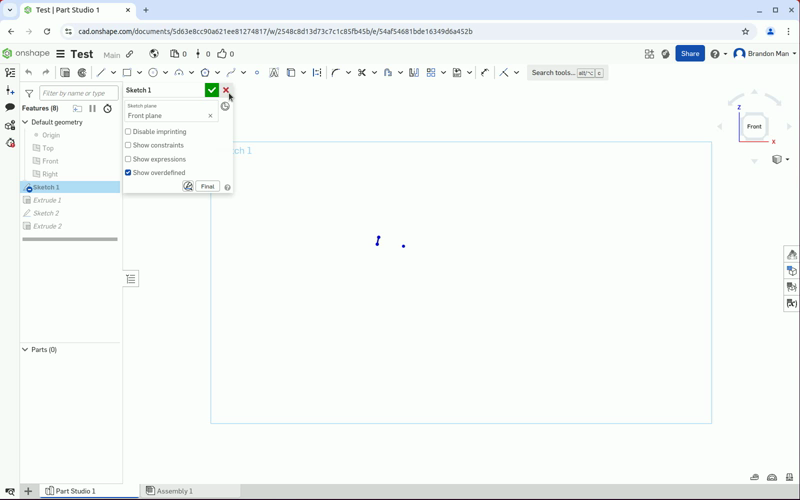
key(shift+s)
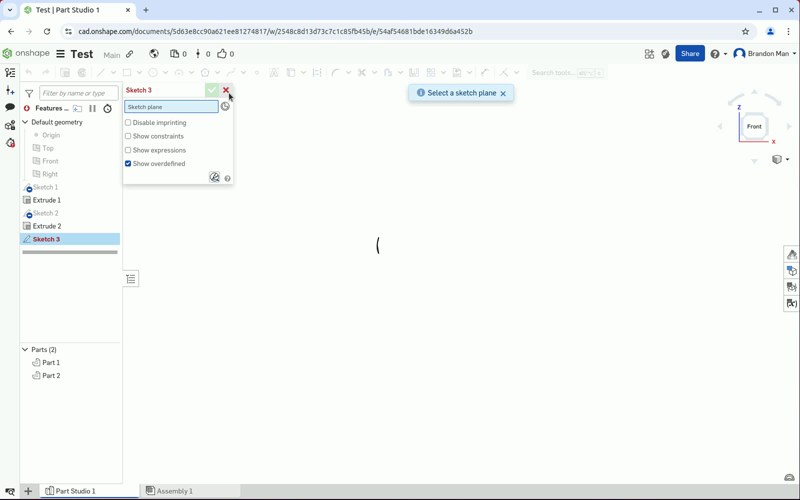
mouse_move(73, 163)
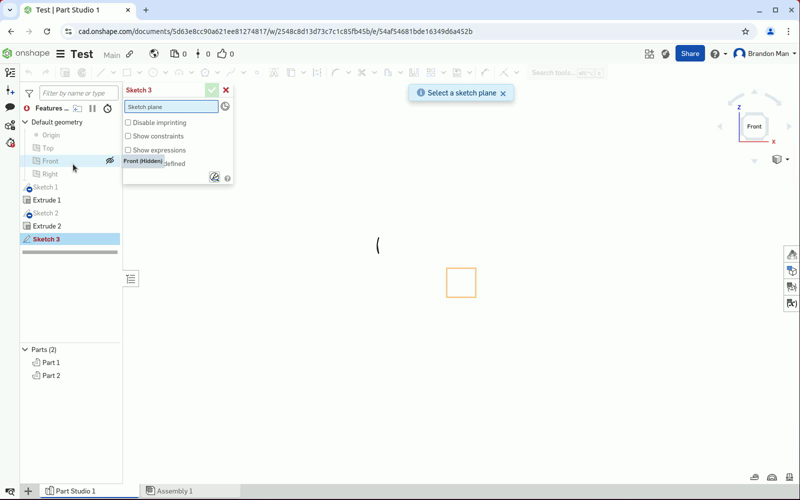
click(73, 163)
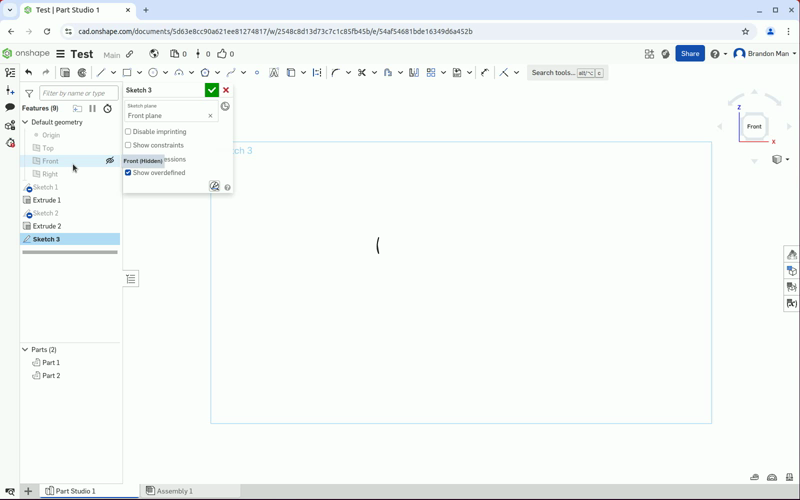
mouse_move(73, 352)
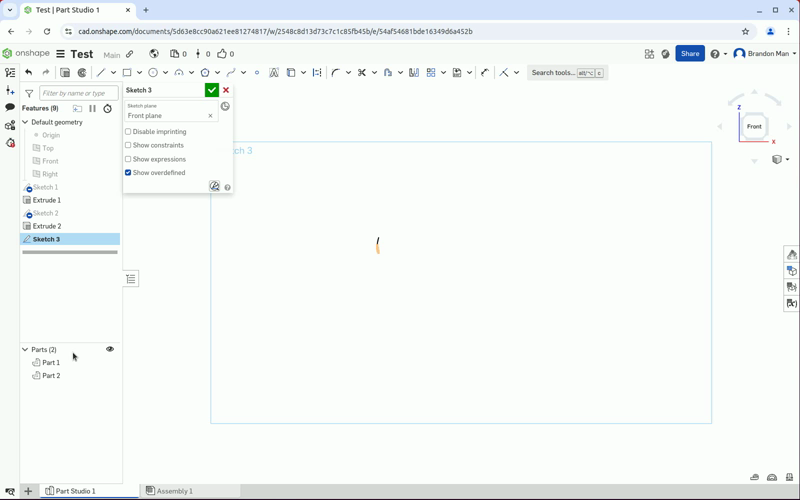
key(y)
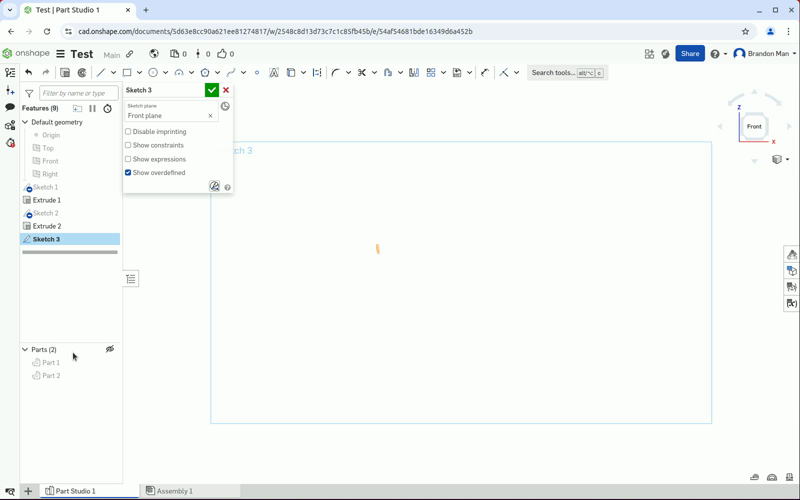
key(c)
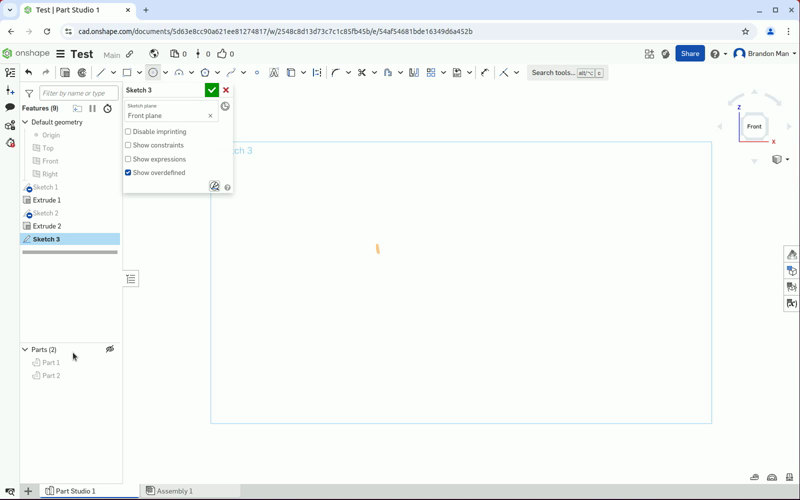
key_down(shift)
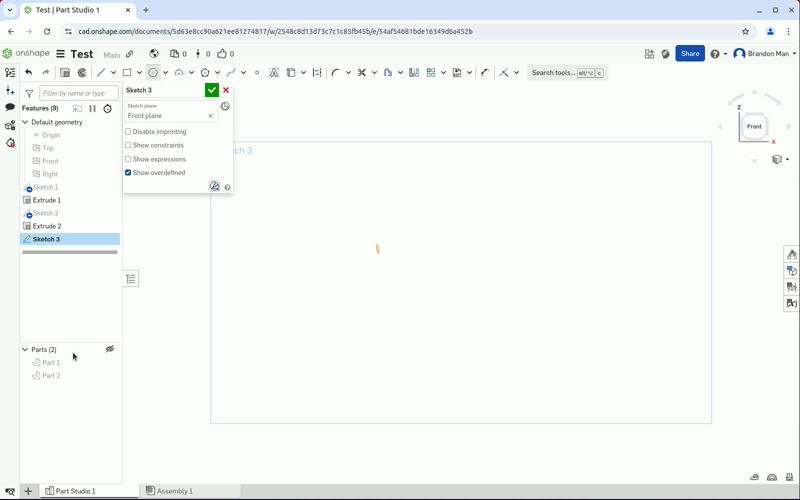
mouse_move(404, 185)
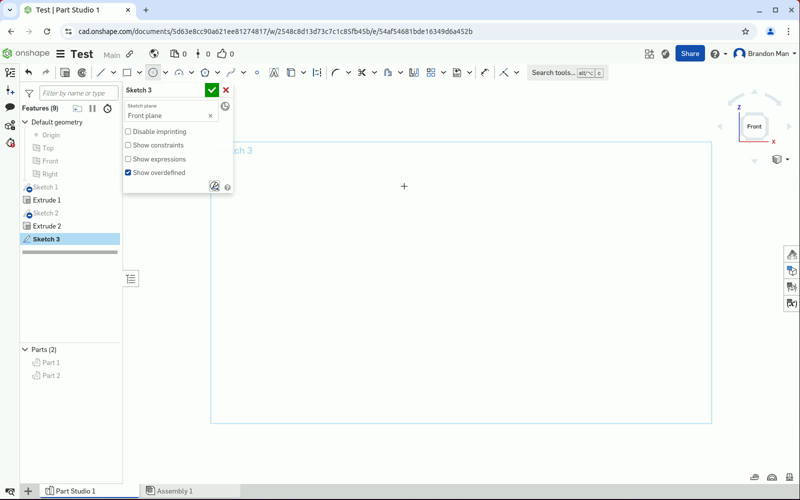
click(404, 185)
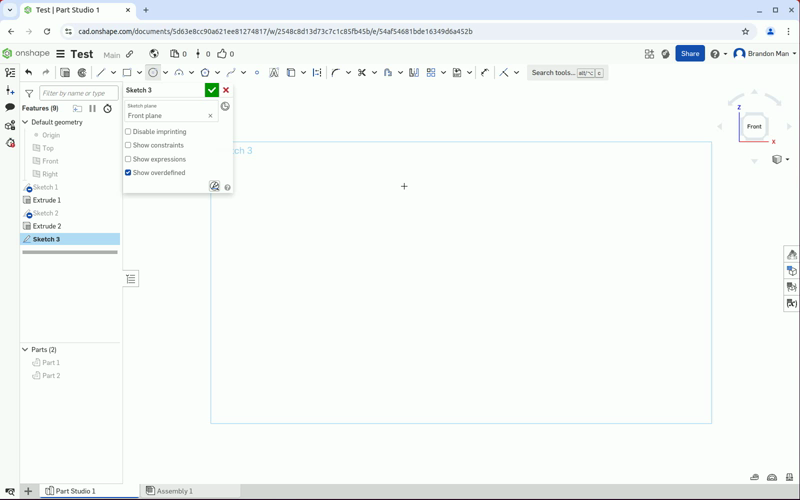
key_up(shift)
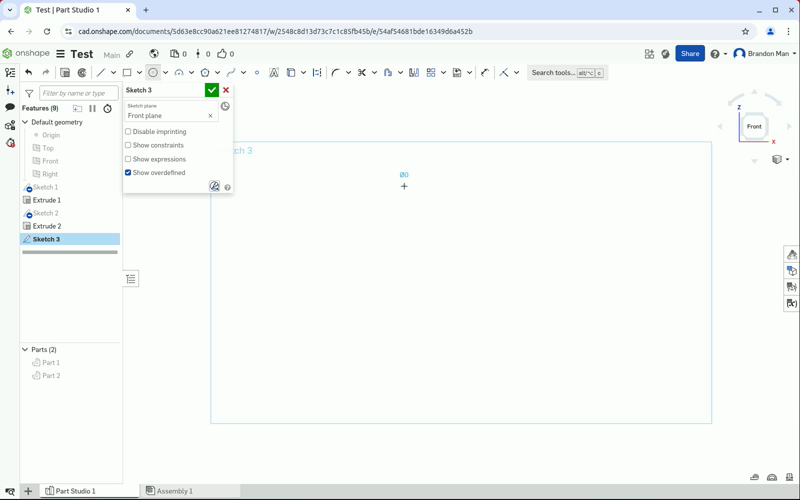
mouse_move(419, 185)
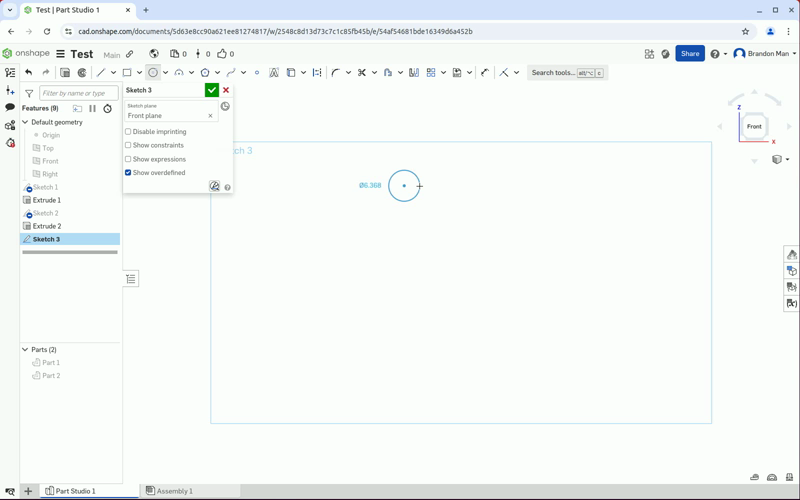
click(419, 185)
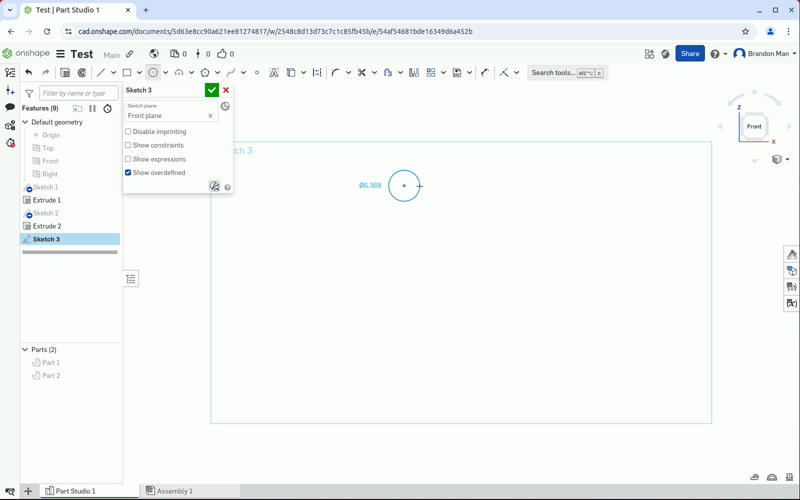
key(esc)
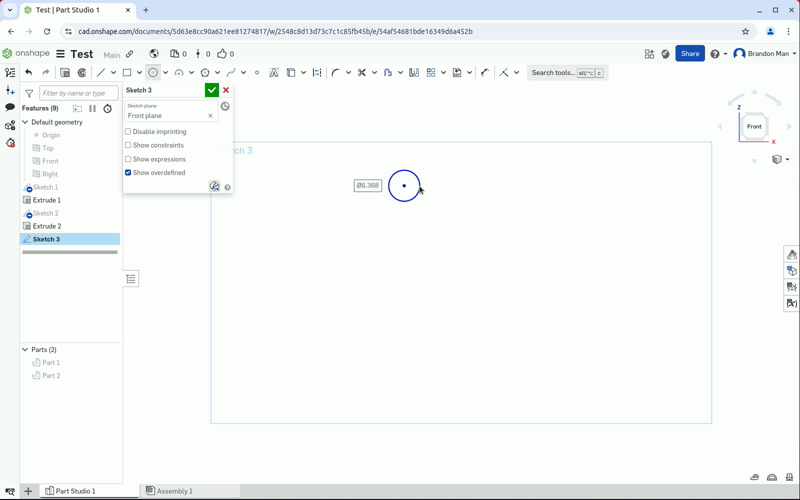
key(c)
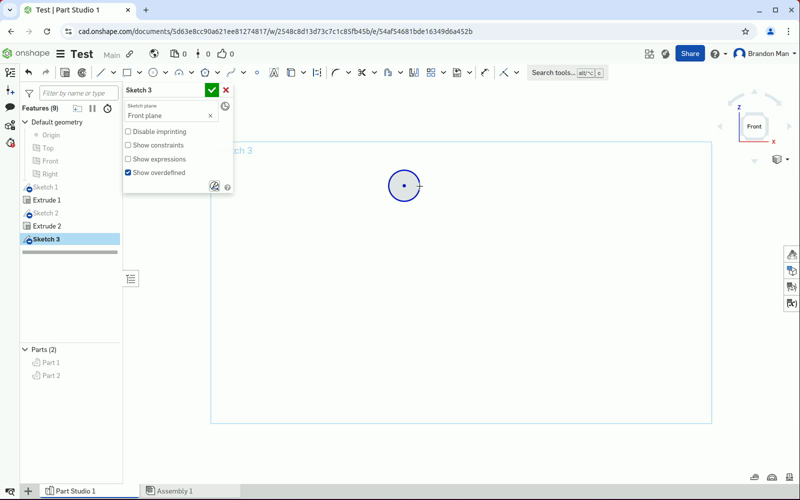
key_down(shift)
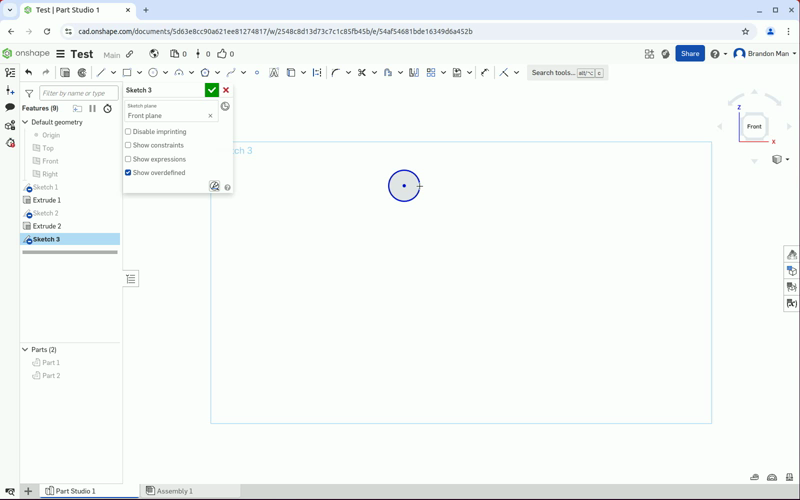
mouse_move(404, 185)
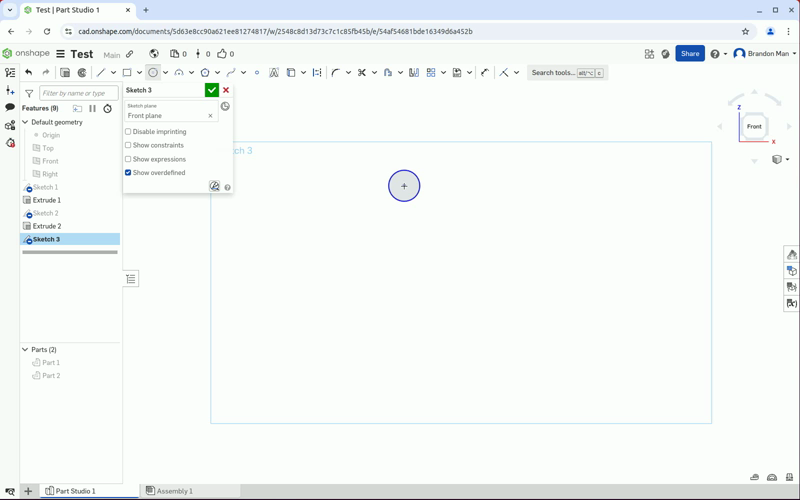
click(404, 185)
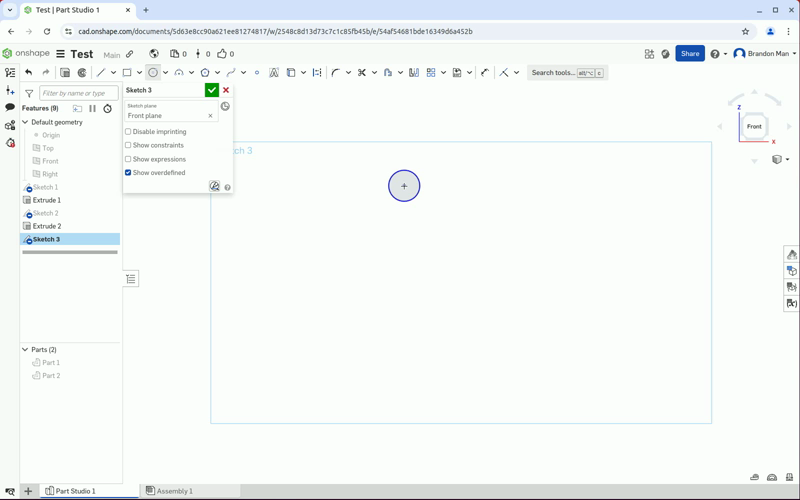
key_up(shift)
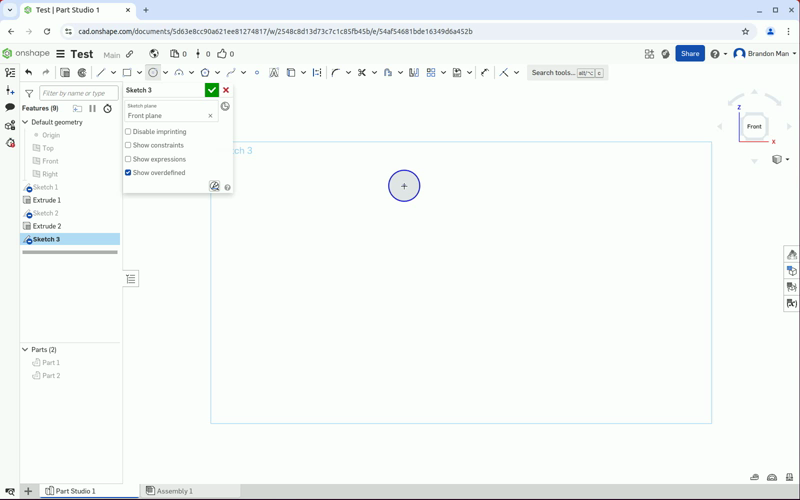
mouse_move(409, 185)
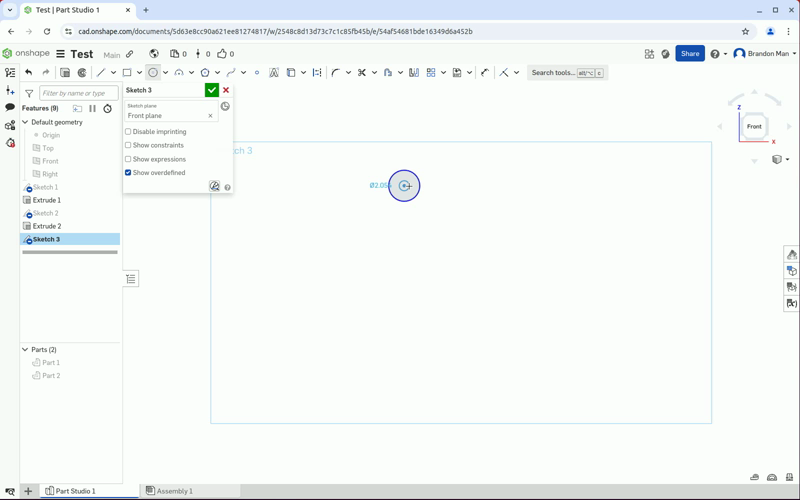
click(409, 185)
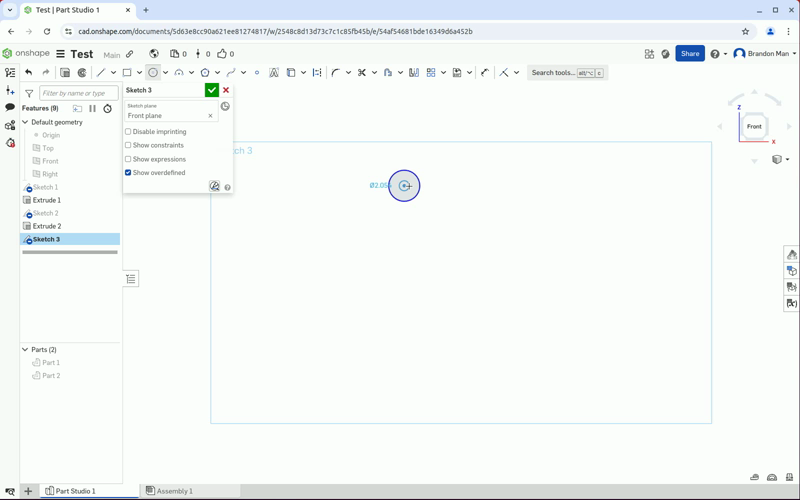
key(esc)
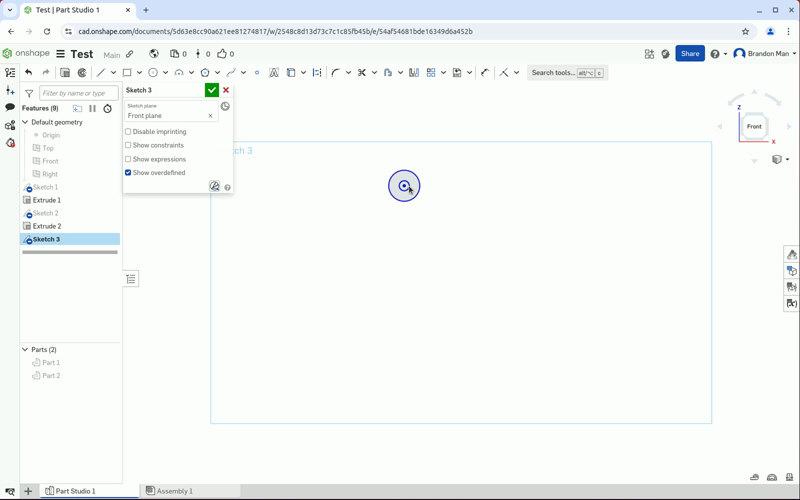
mouse_move(400, 171)
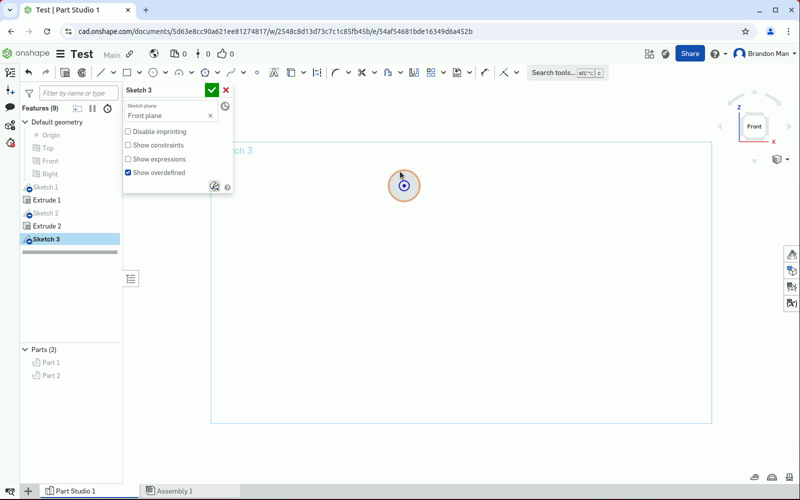
scroll(6)
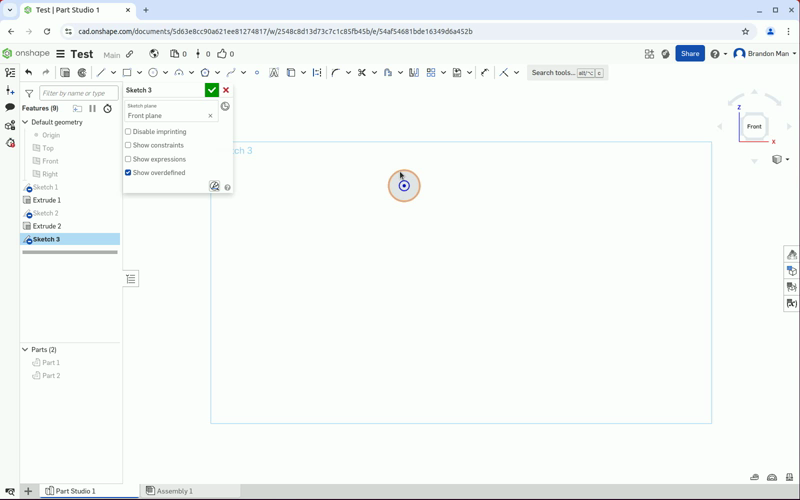
scroll(6)
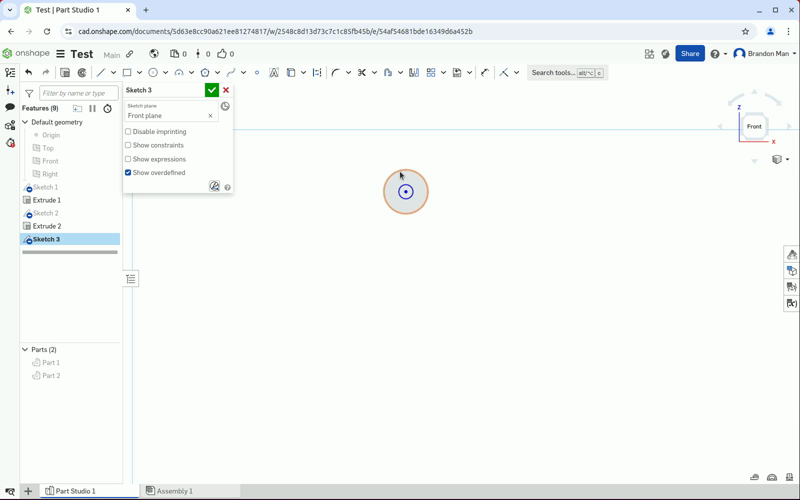
scroll(6)
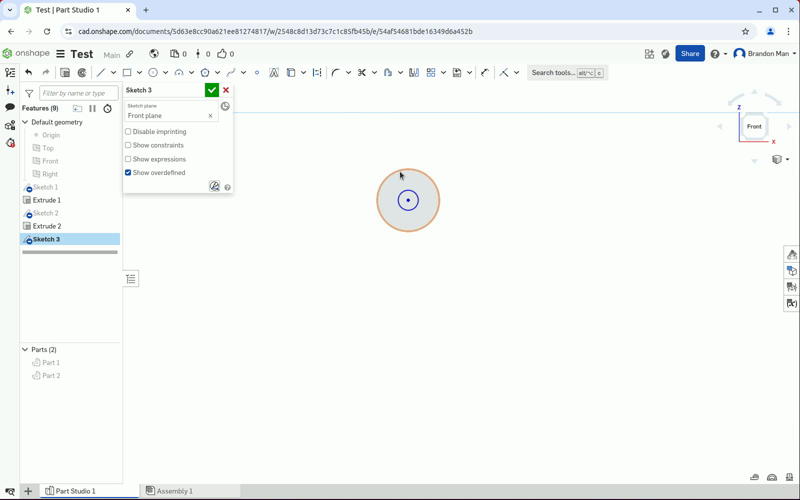
scroll(6)
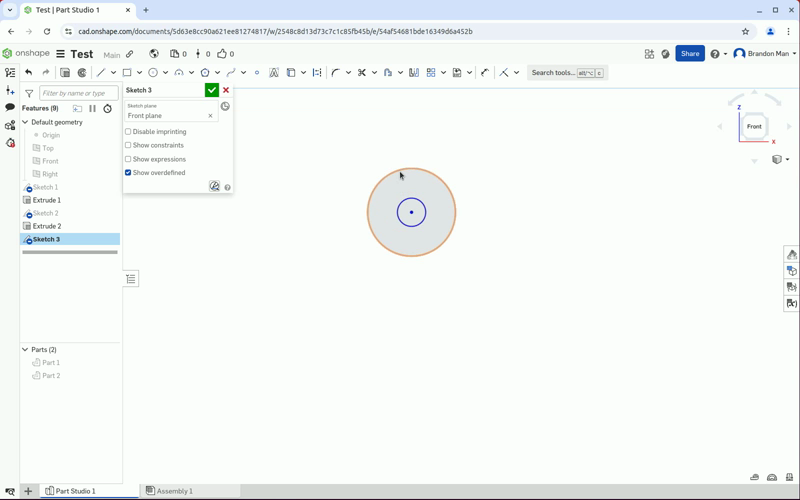
scroll(6)
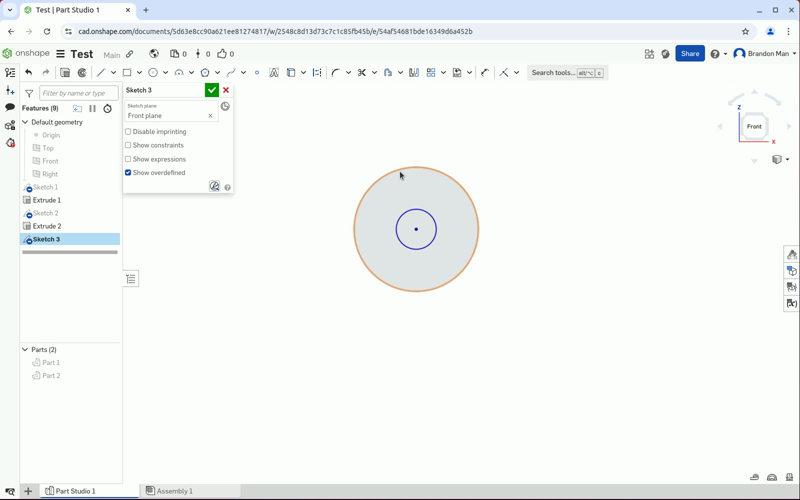
scroll(6)
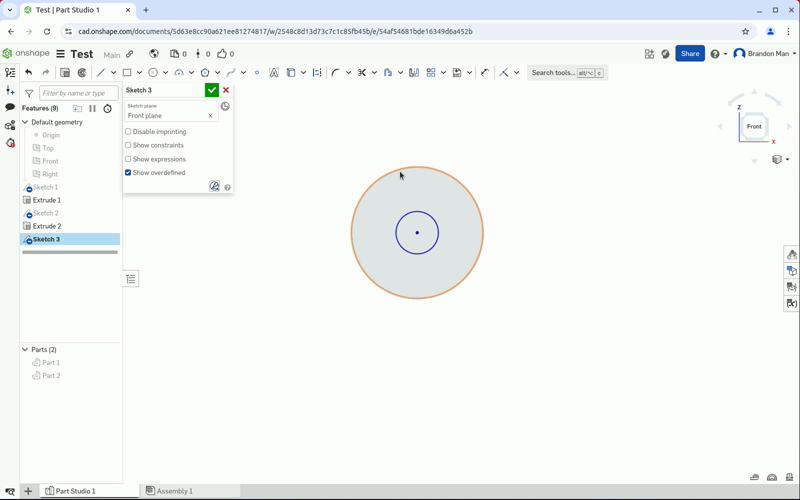
scroll(6)
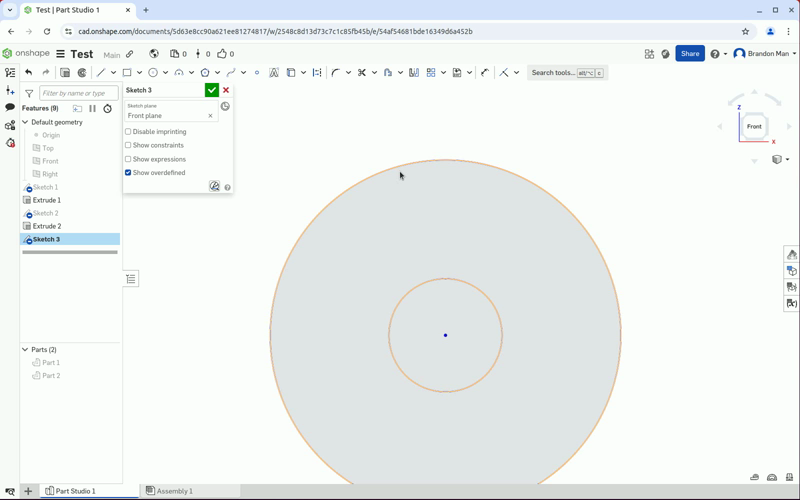
click(400, 171)
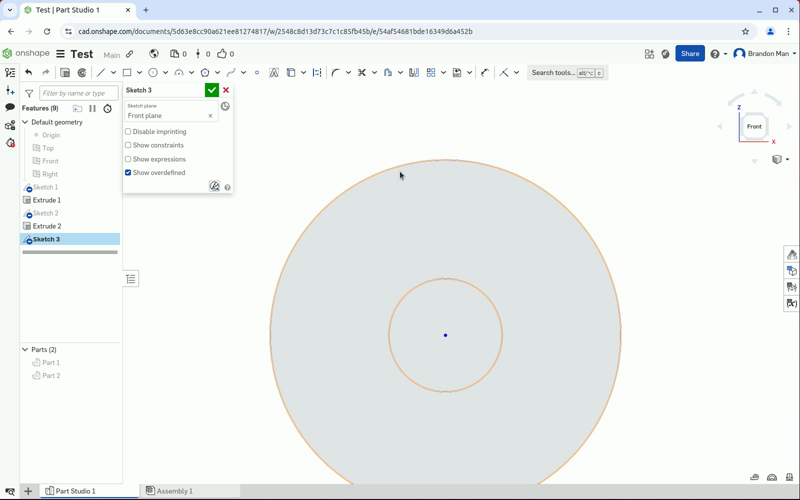
scroll(-6)
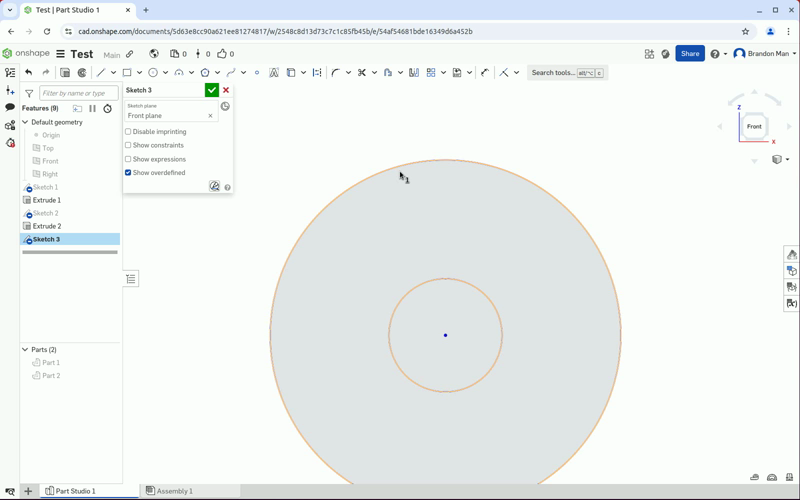
scroll(-6)
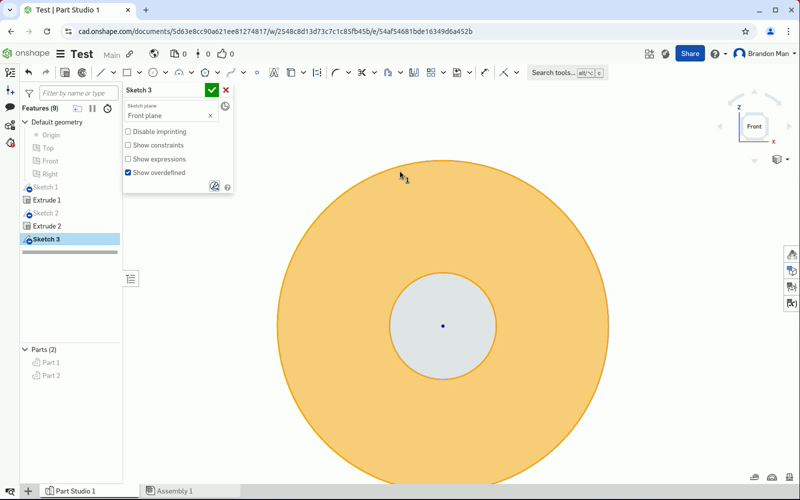
scroll(-6)
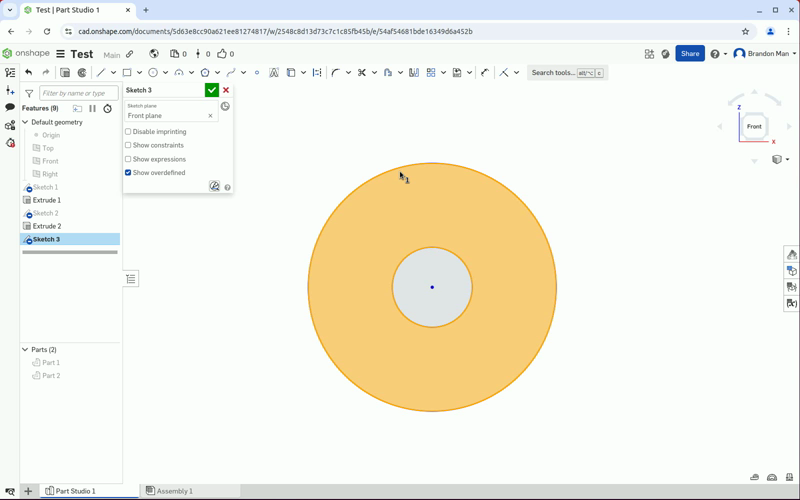
scroll(-6)
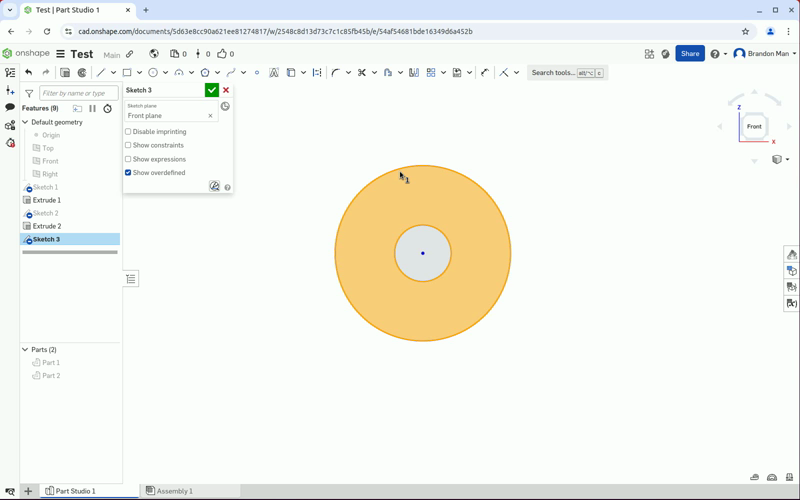
scroll(-6)
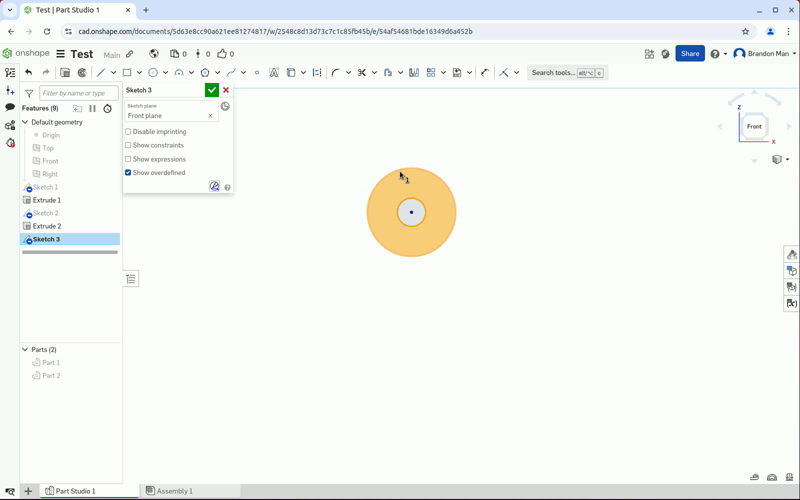
scroll(-6)
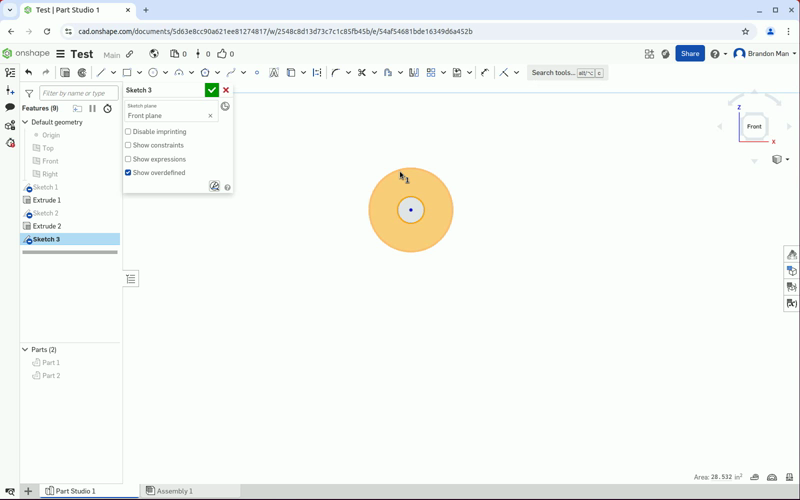
scroll(-6)
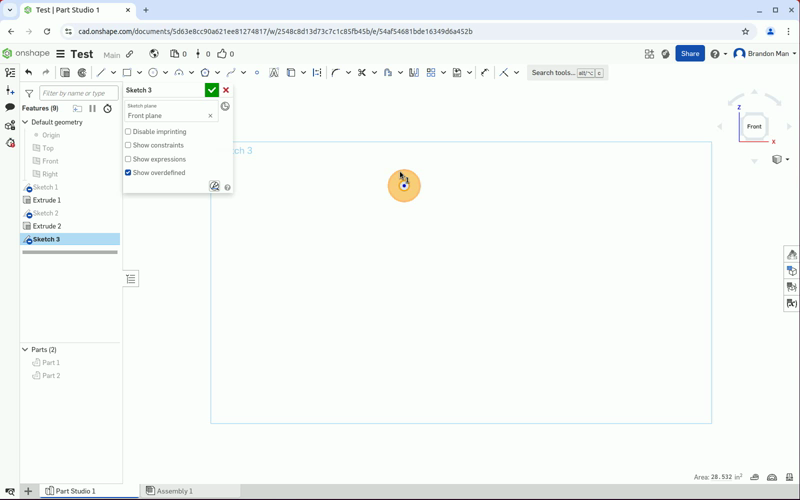
mouse_move(73, 352)
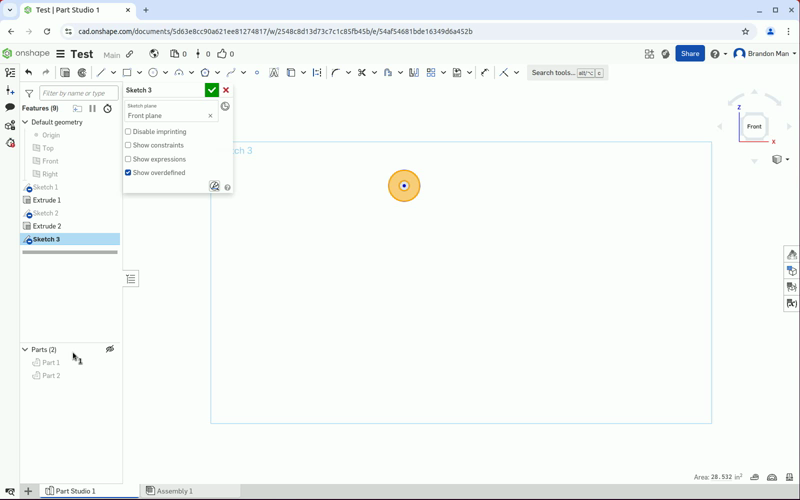
key(shift+y)
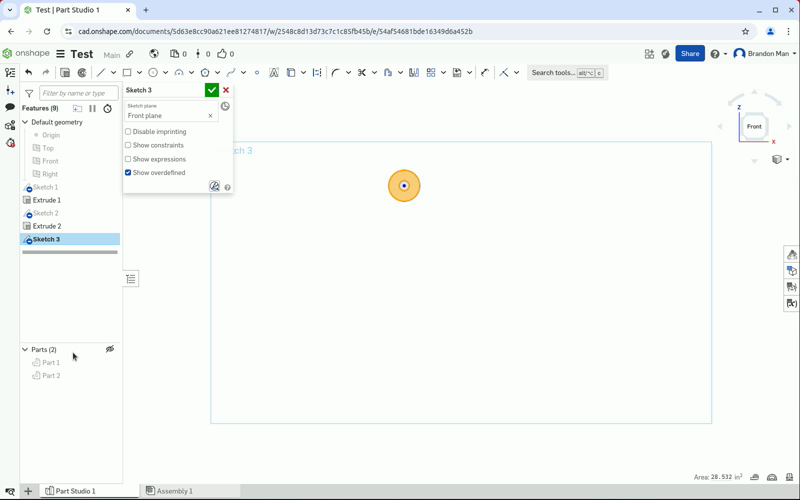
key(shift+e)
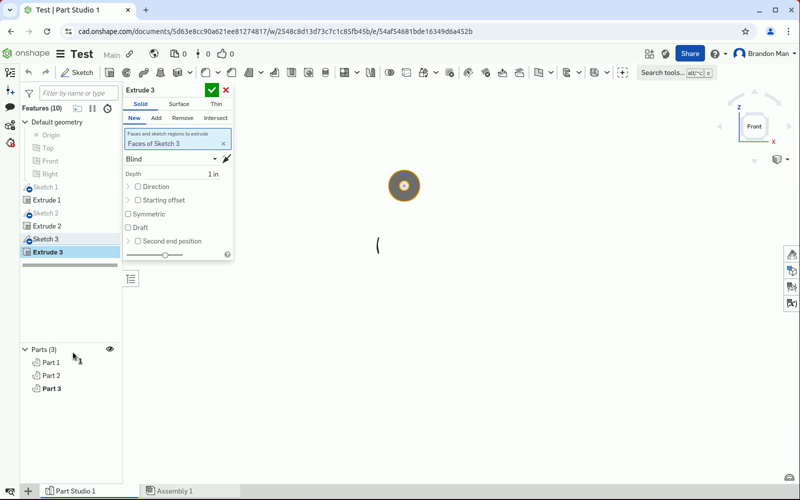
mouse_move(143, 106)
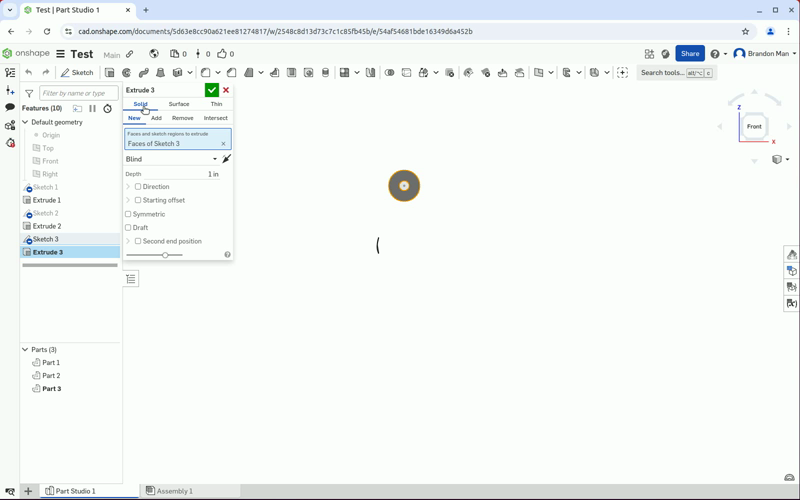
click(143, 106)
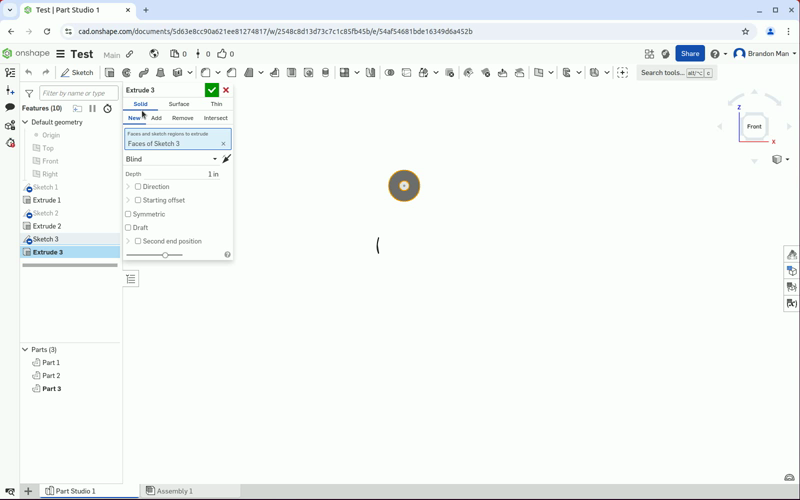
mouse_move(137, 120)
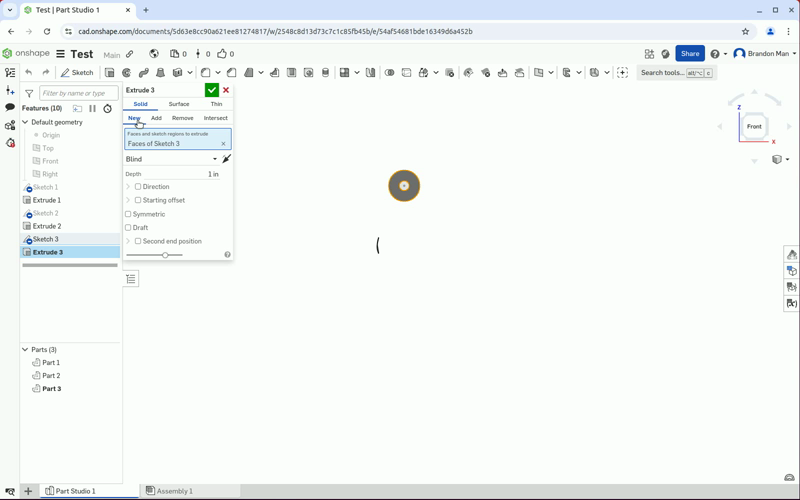
click(137, 120)
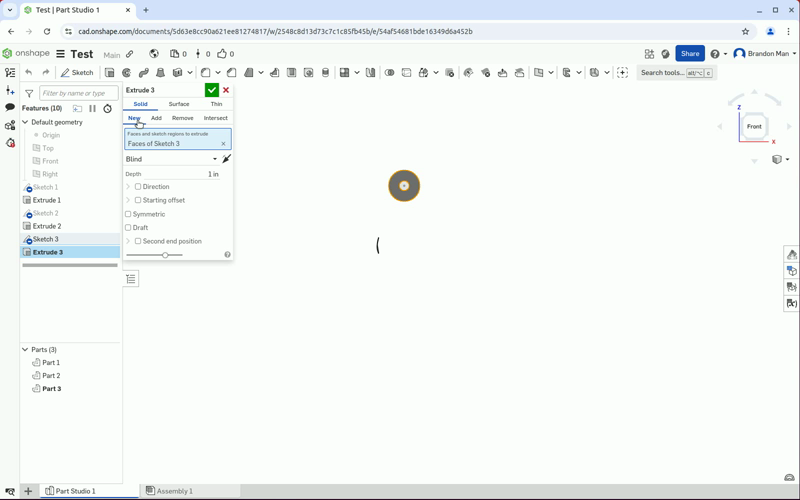
key(tab, 4)
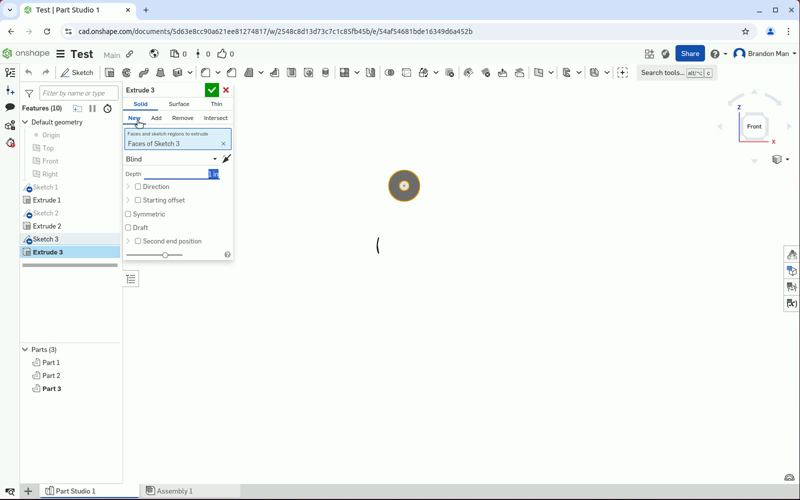
text(8.425)
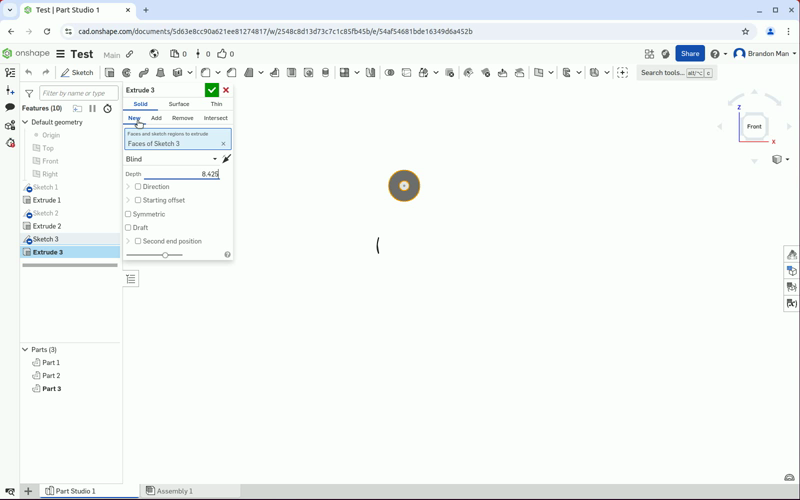
key(enter)
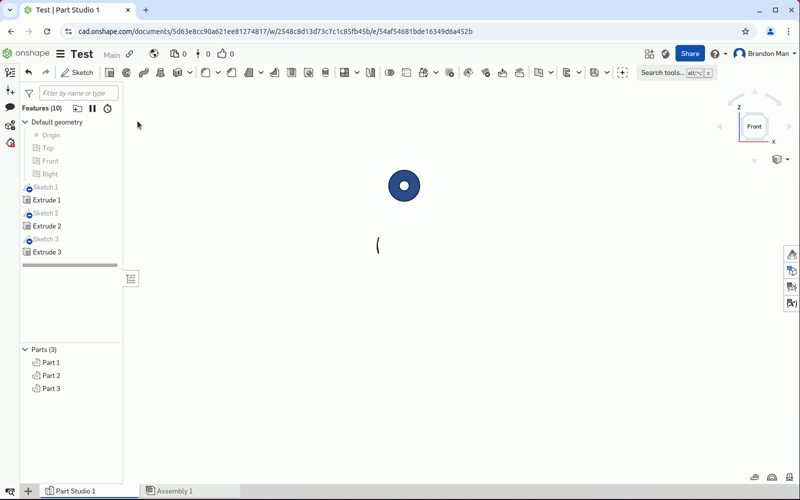
key(shift+h)
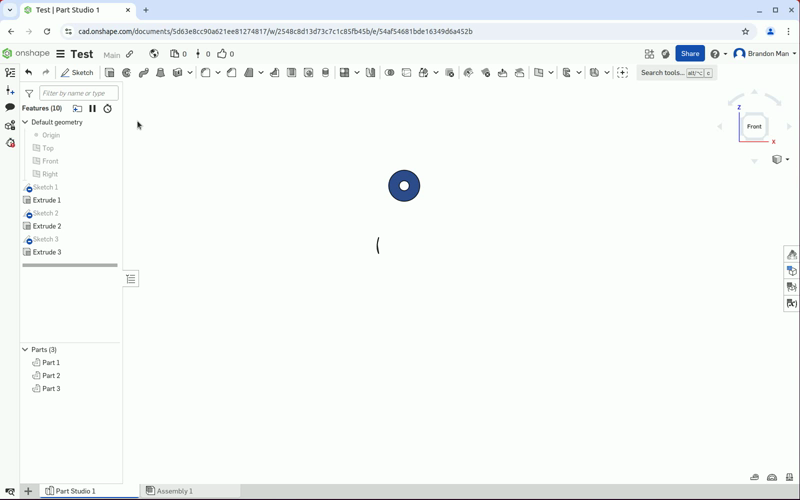
key(shift+h)
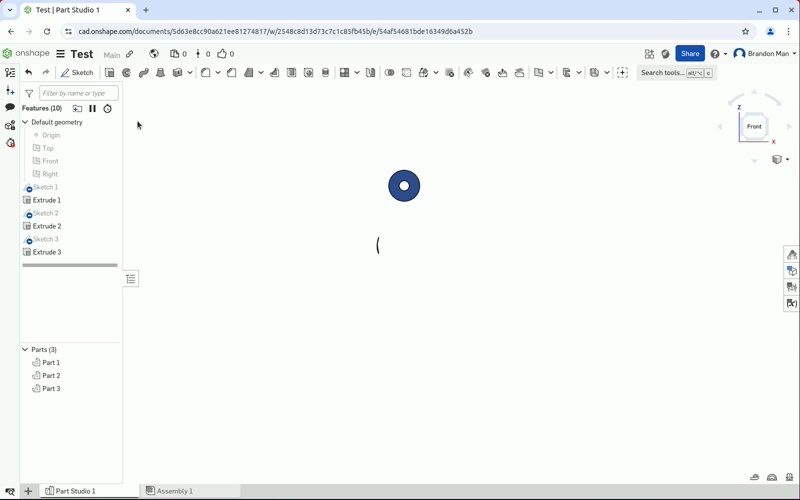
mouse_move(73, 189)
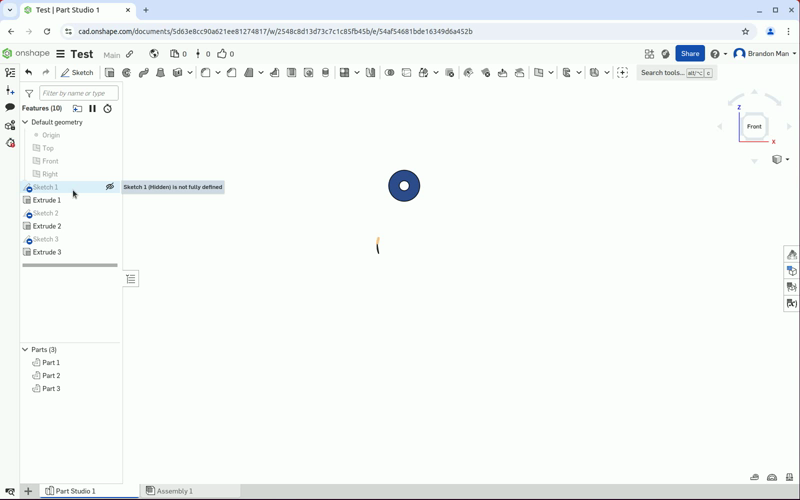
click(73, 189)
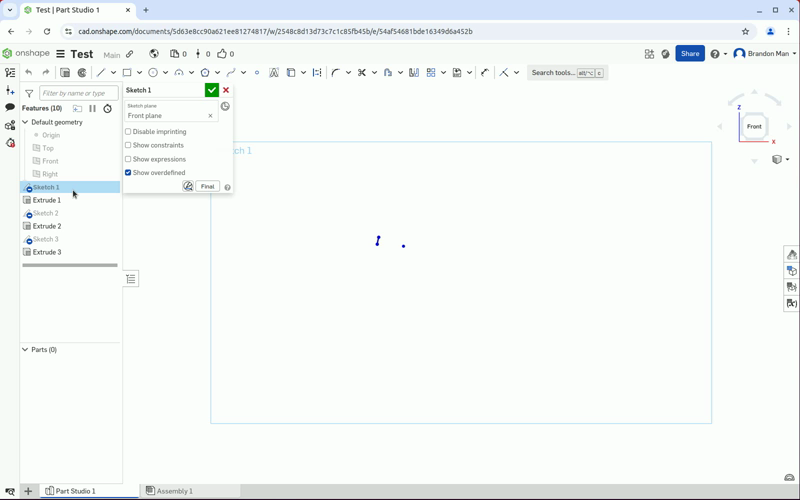
mouse_move(229, 92)
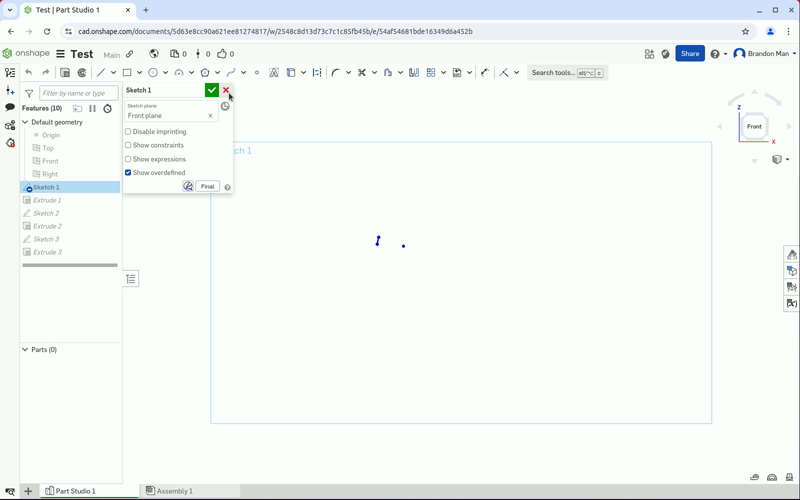
click(229, 92)
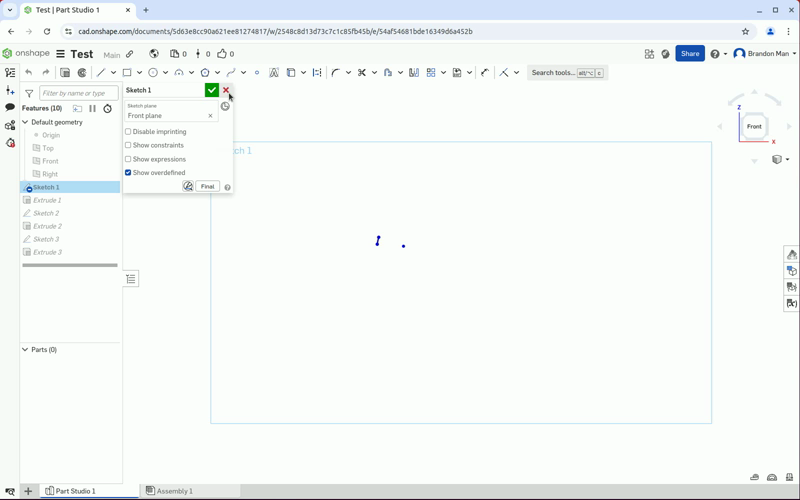
key(shift+s)
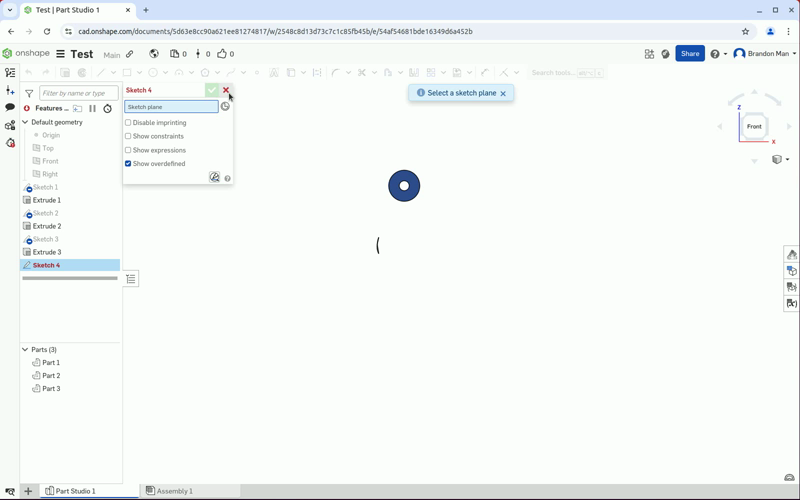
mouse_move(73, 163)
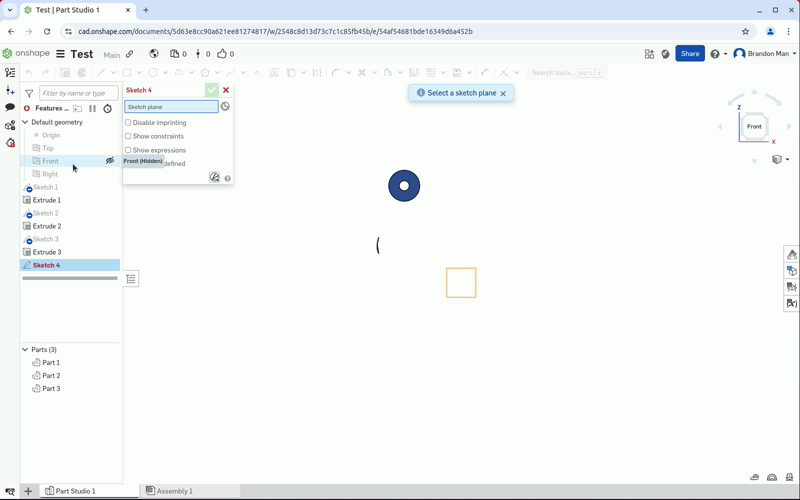
click(73, 163)
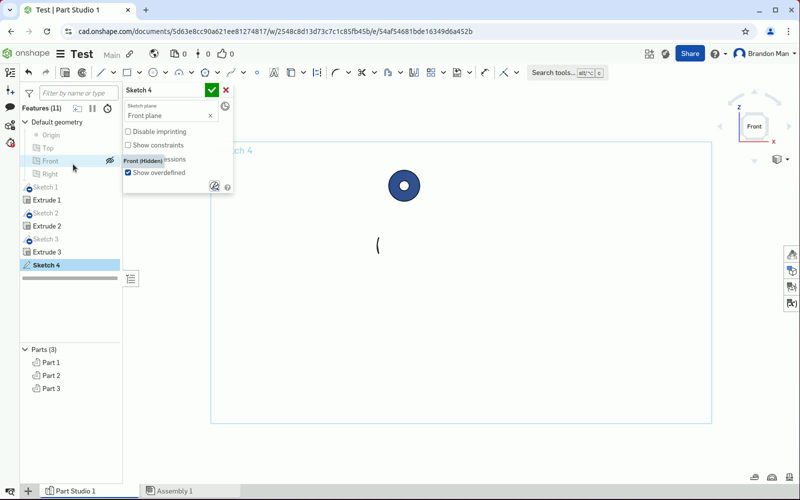
mouse_move(73, 352)
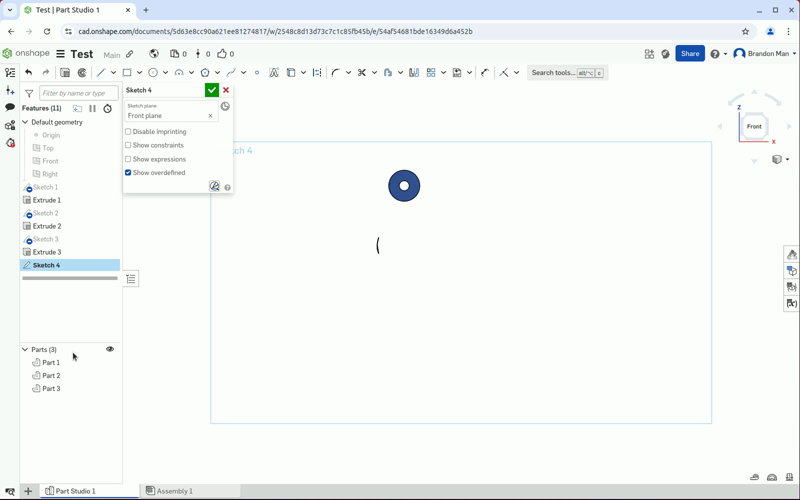
key(y)
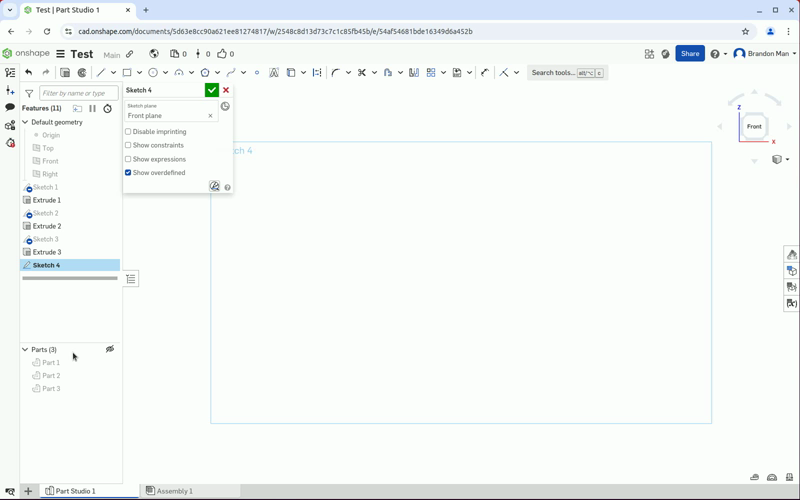
key(c)
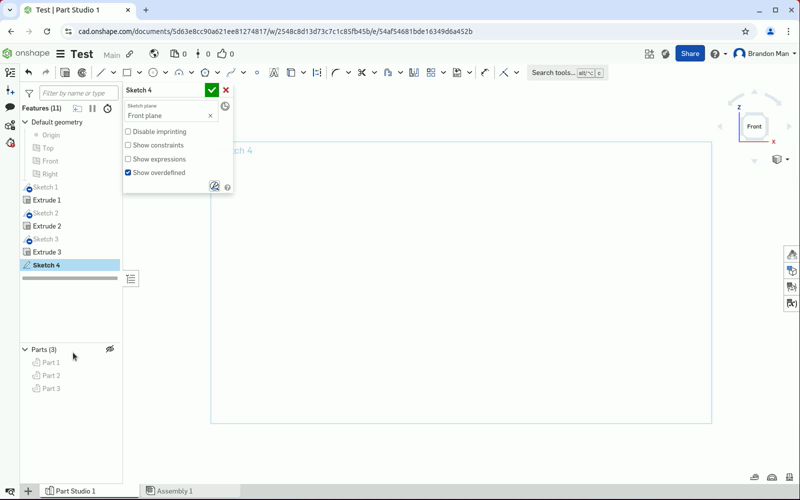
key_down(shift)
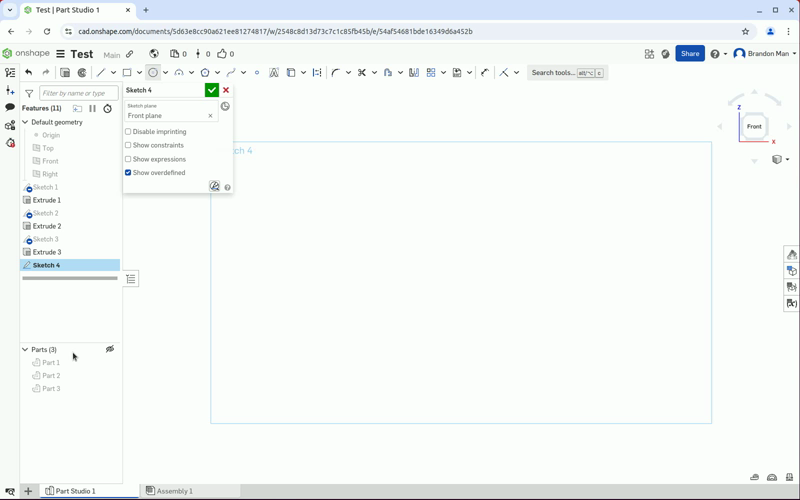
mouse_move(404, 368)
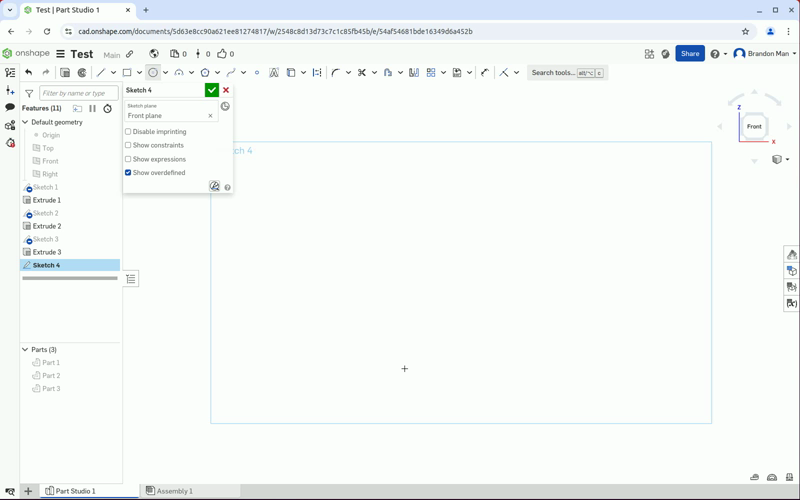
click(404, 368)
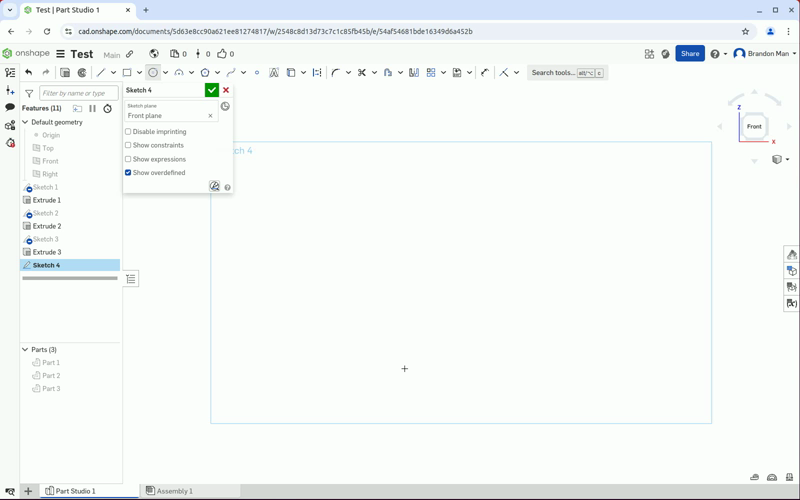
key_up(shift)
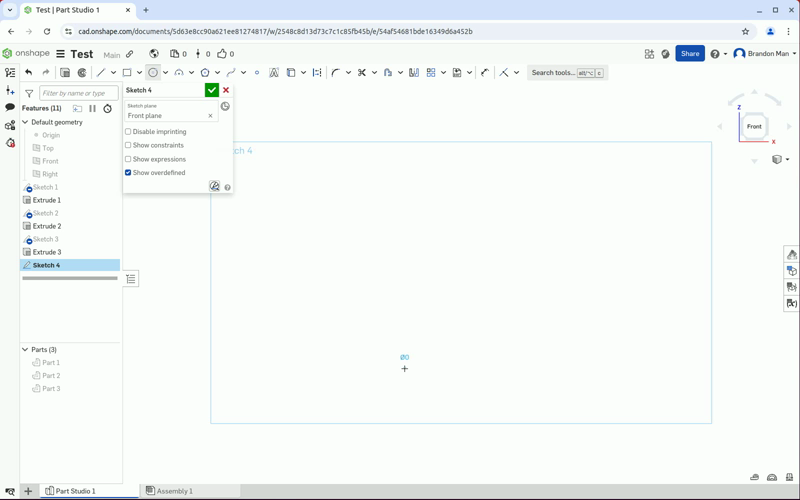
mouse_move(418, 368)
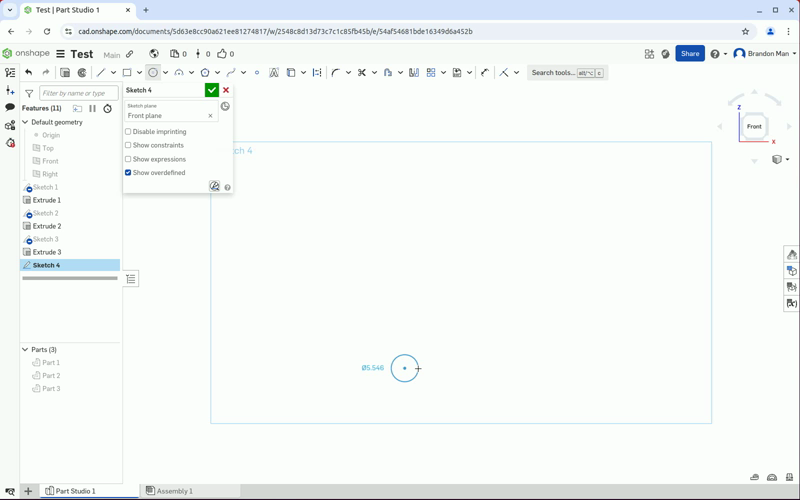
click(418, 368)
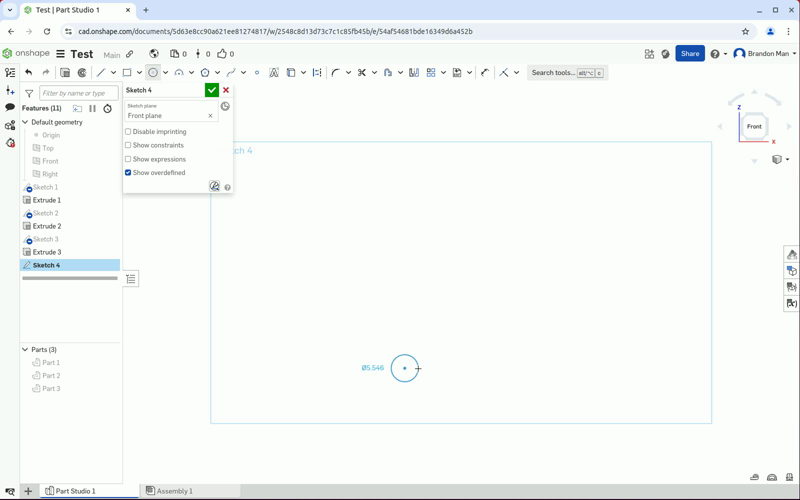
key(esc)
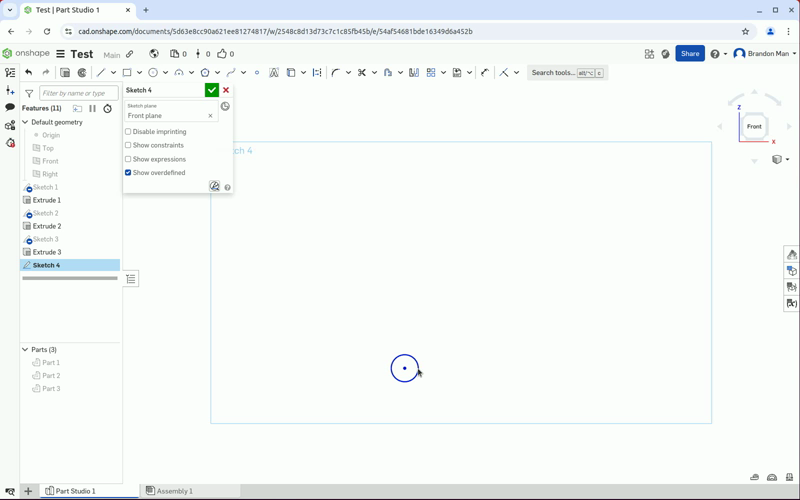
key(c)
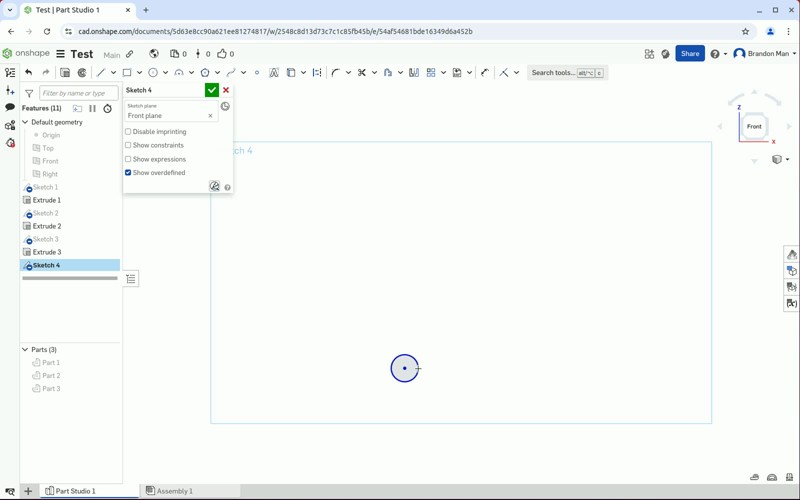
key_down(shift)
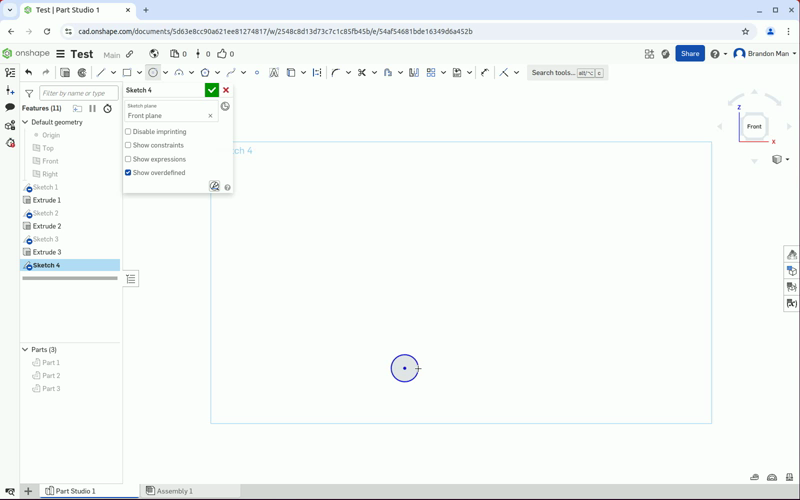
mouse_move(404, 368)
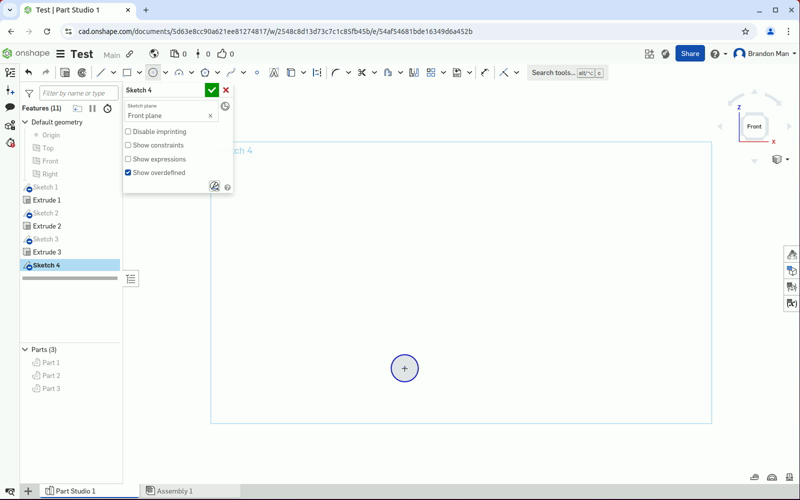
click(404, 368)
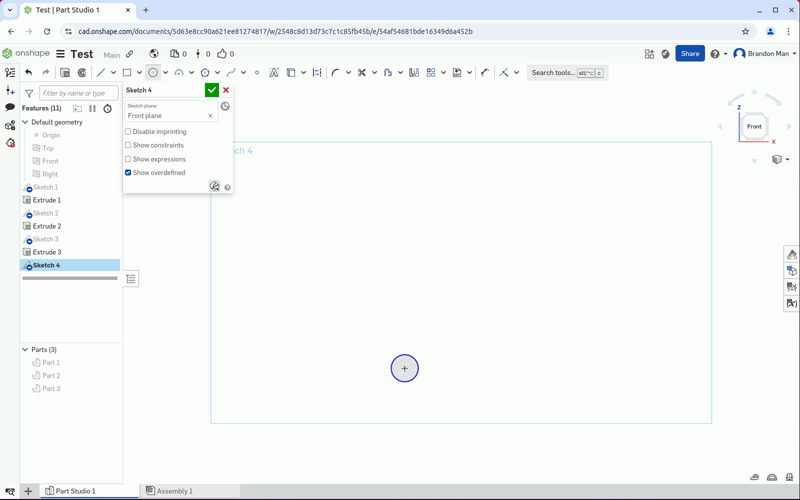
key_up(shift)
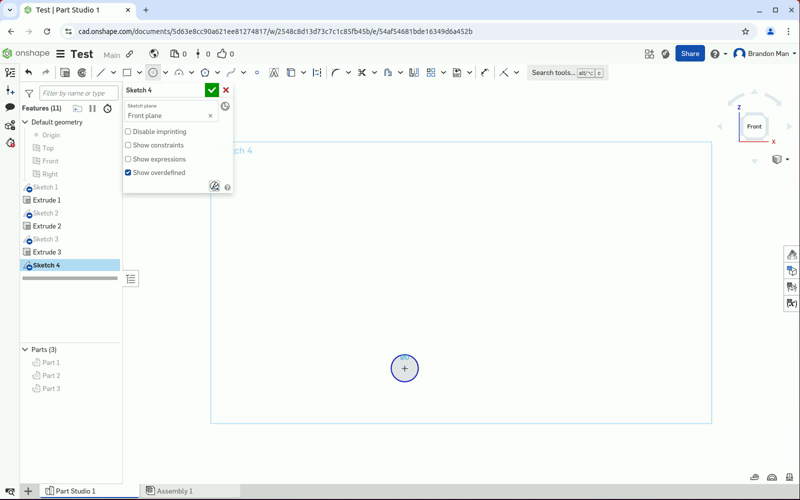
mouse_move(410, 368)
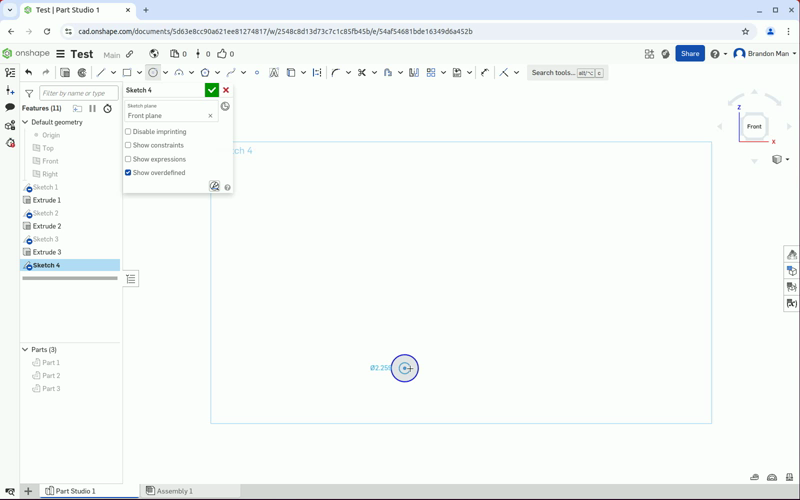
click(410, 368)
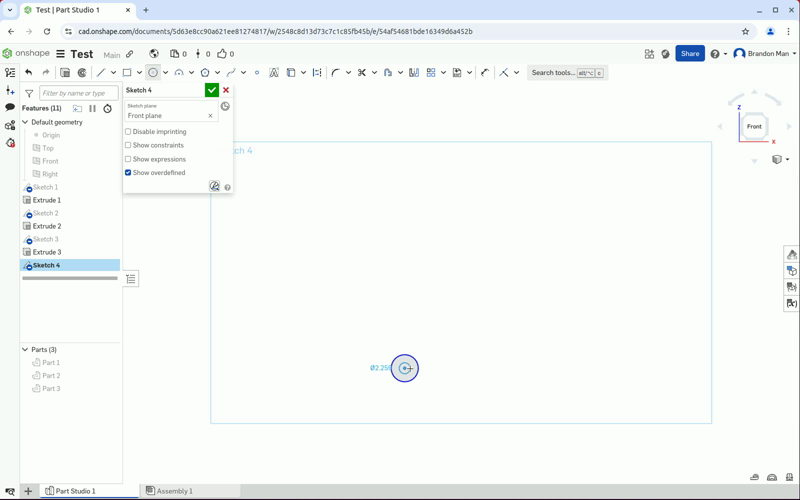
key(esc)
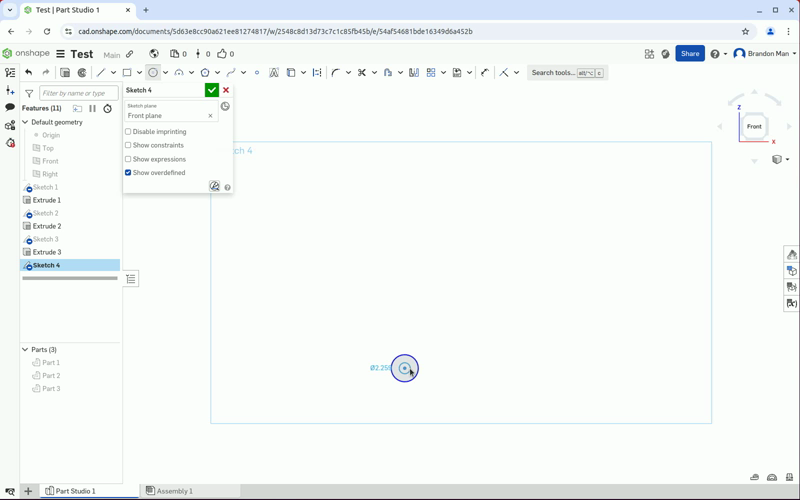
mouse_move(415, 367)
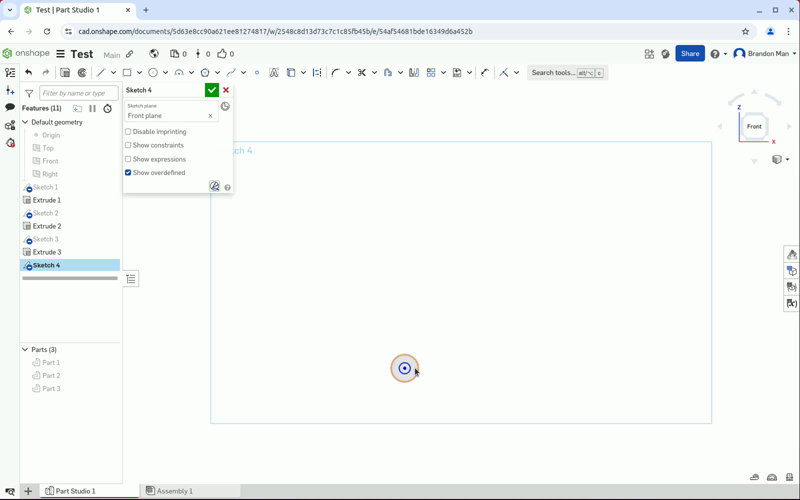
scroll(6)
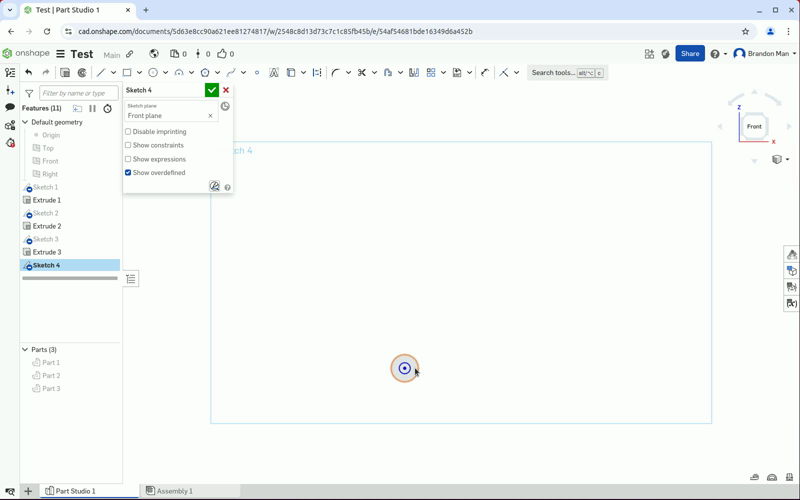
scroll(6)
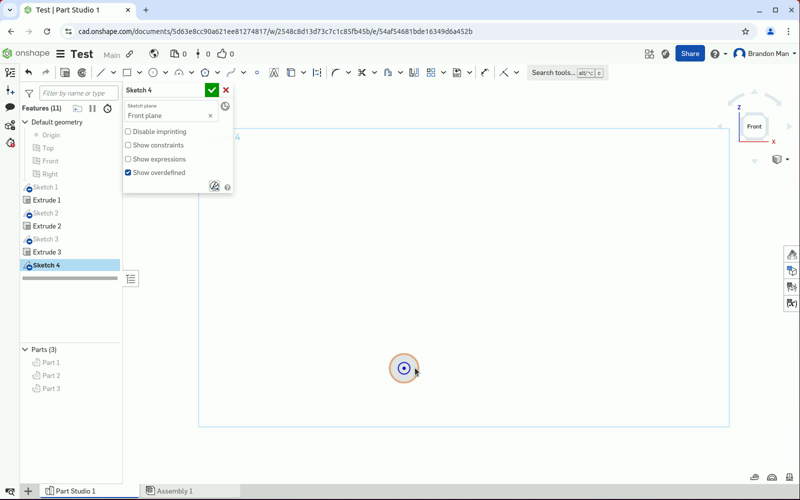
scroll(6)
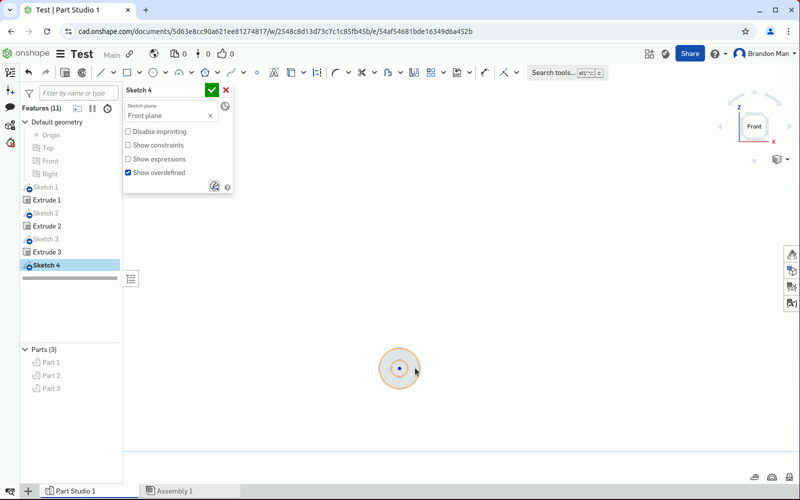
scroll(6)
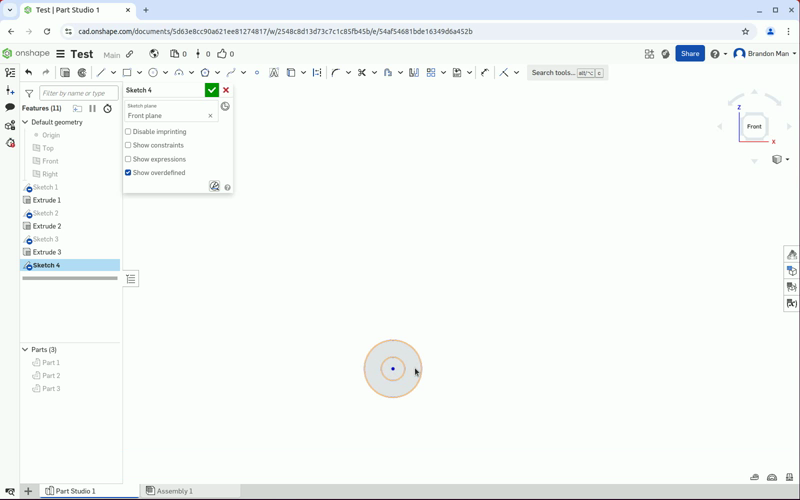
scroll(6)
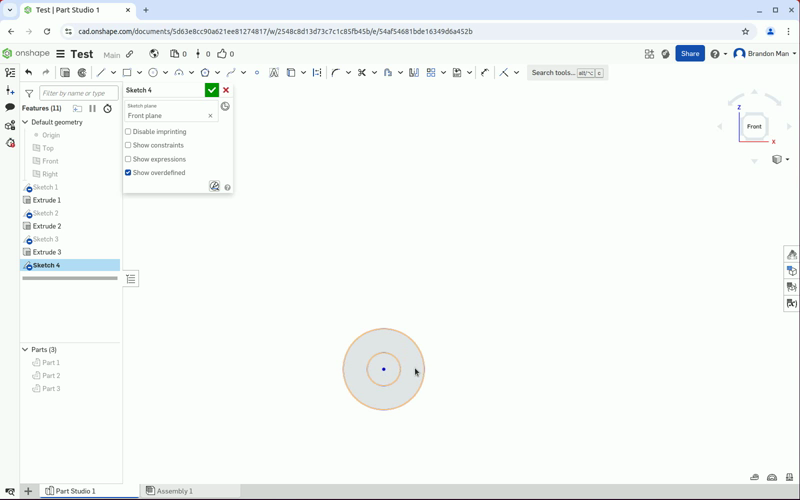
scroll(6)
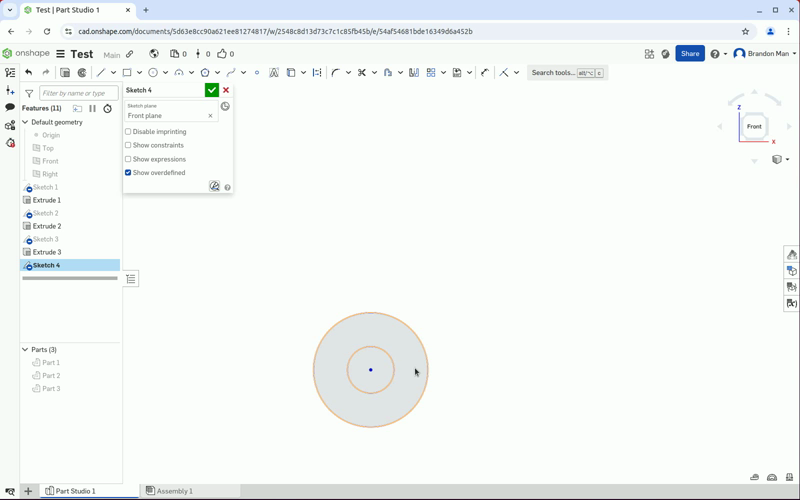
scroll(6)
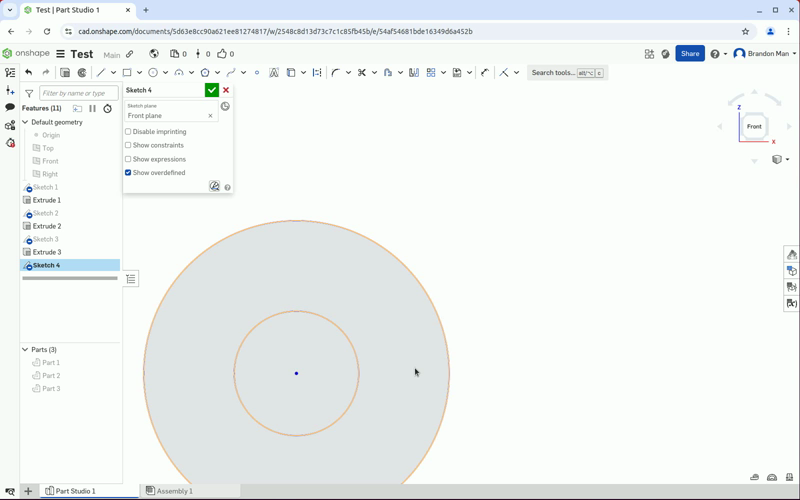
click(415, 367)
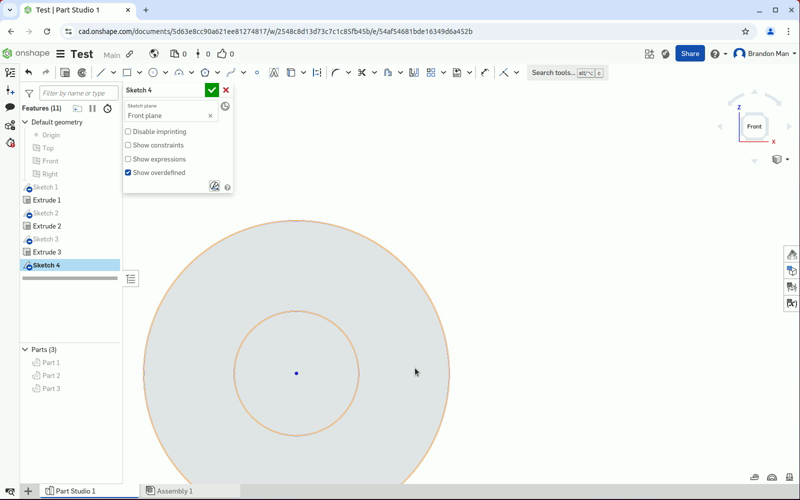
scroll(-6)
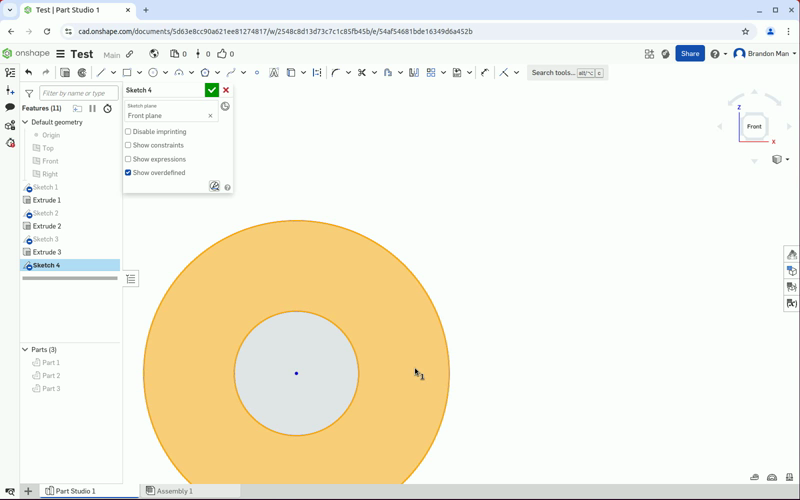
scroll(-6)
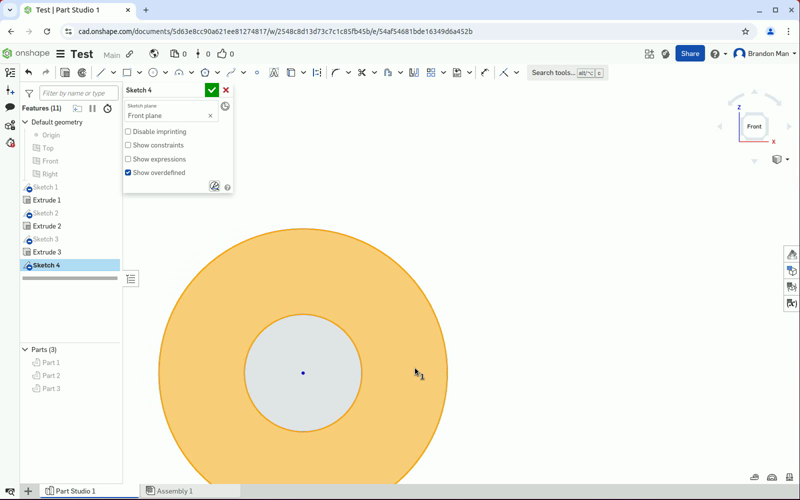
scroll(-6)
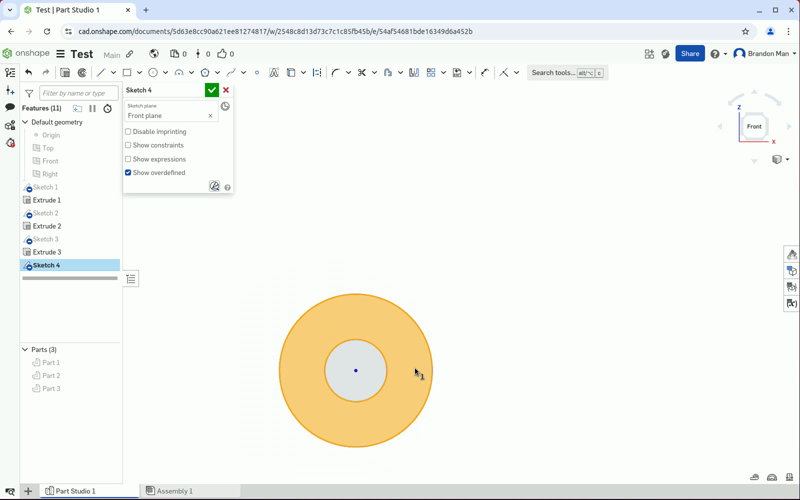
scroll(-6)
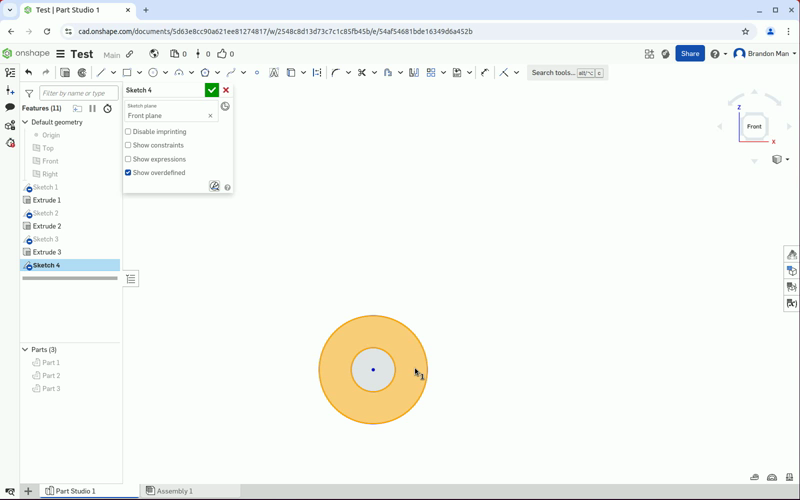
scroll(-6)
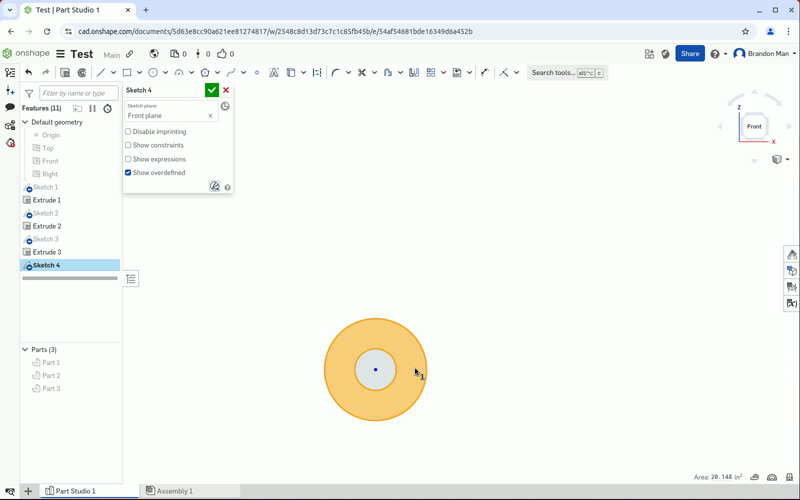
scroll(-6)
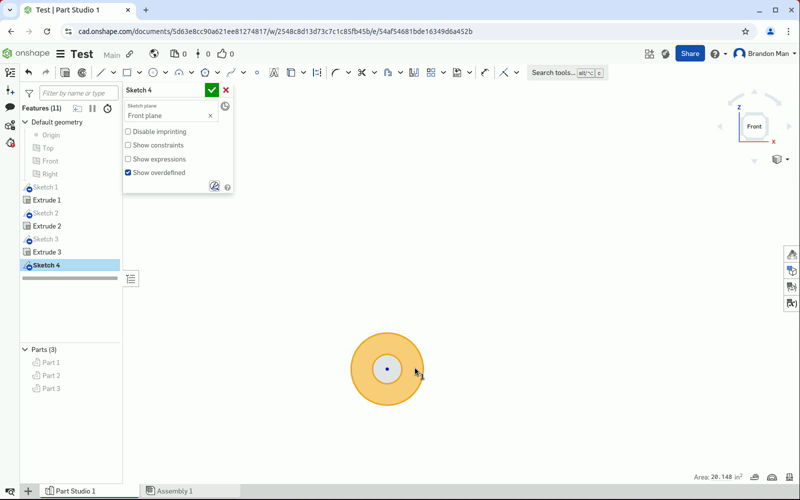
scroll(-6)
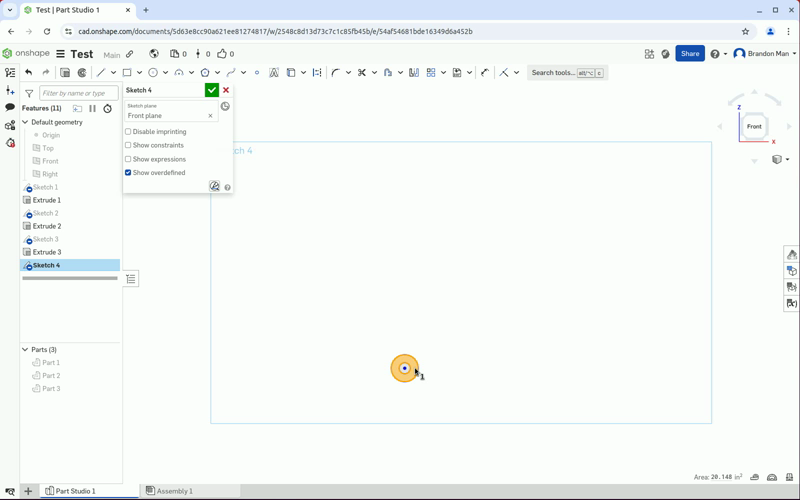
mouse_move(73, 352)
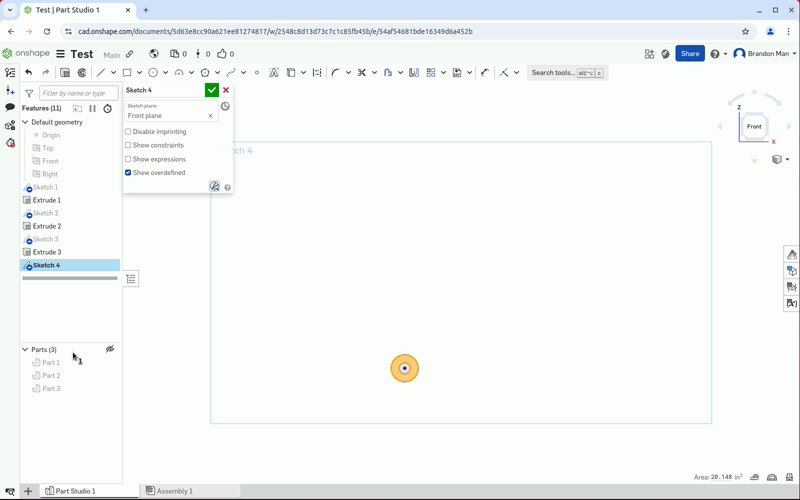
key(shift+y)
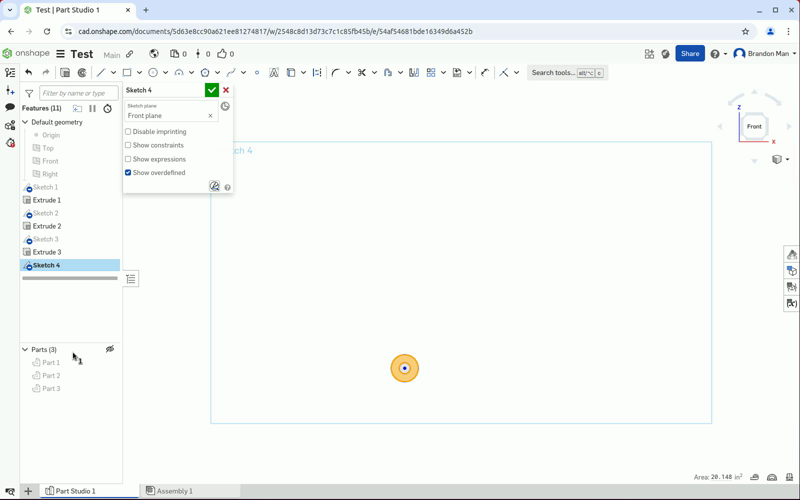
key(shift+e)
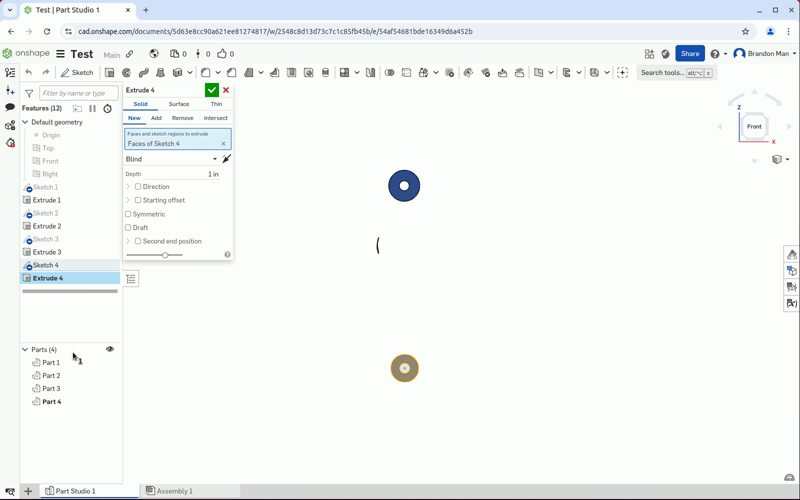
mouse_move(143, 106)
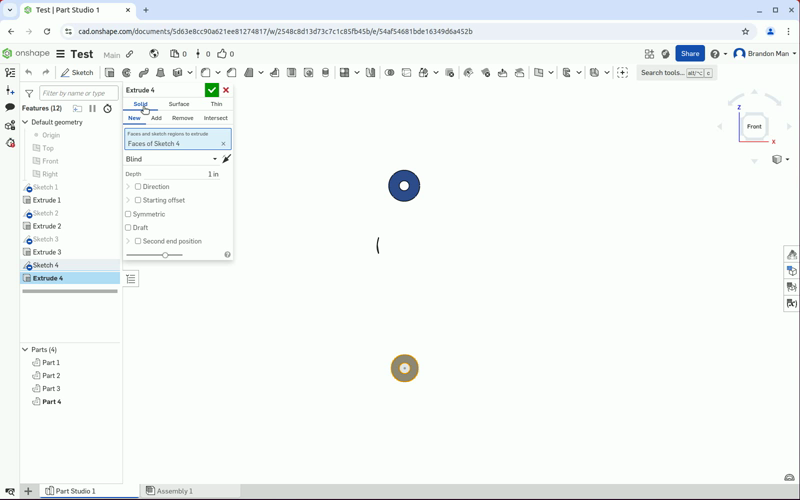
click(143, 106)
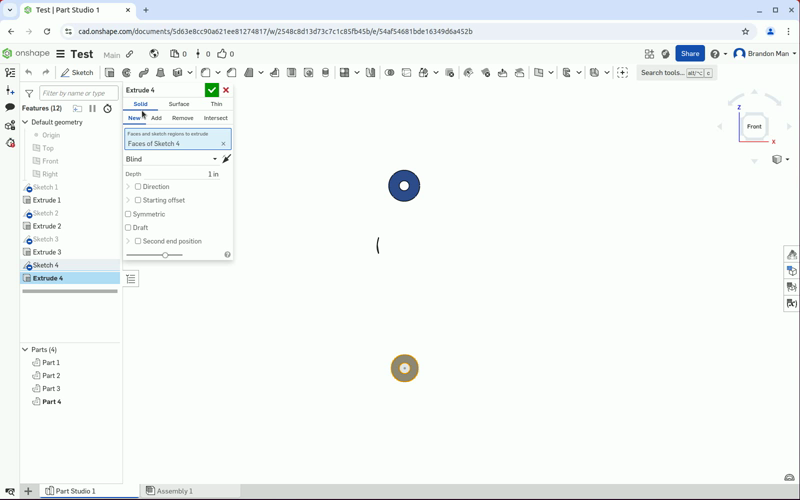
mouse_move(137, 120)
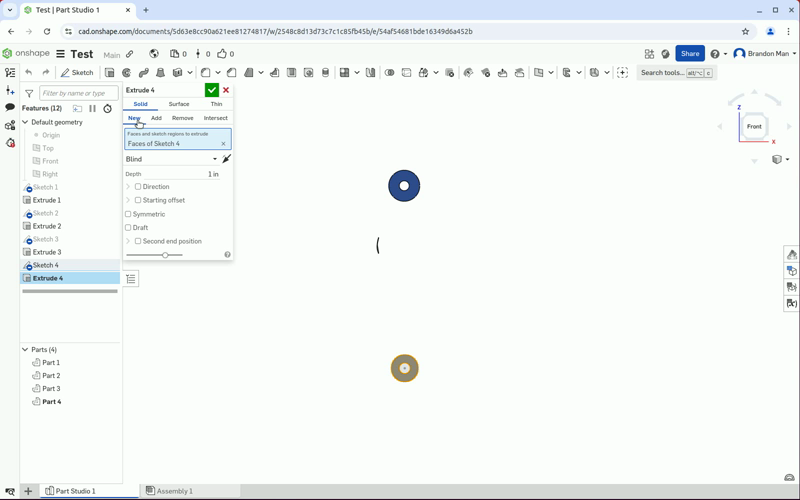
click(137, 120)
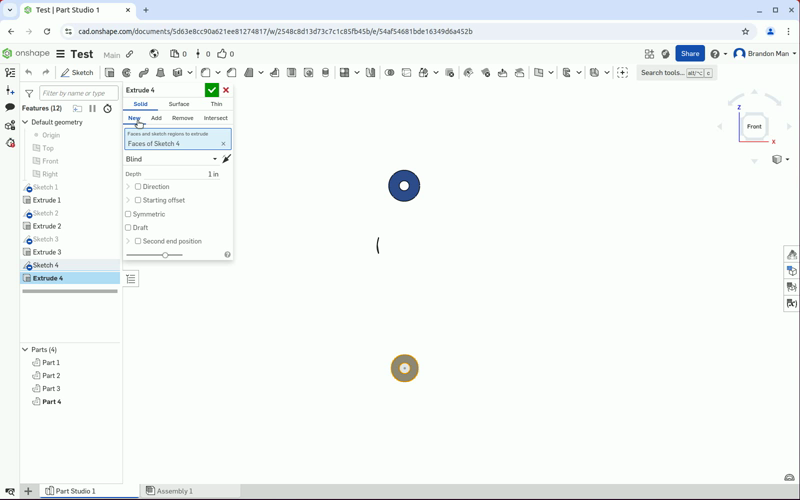
key(tab, 4)
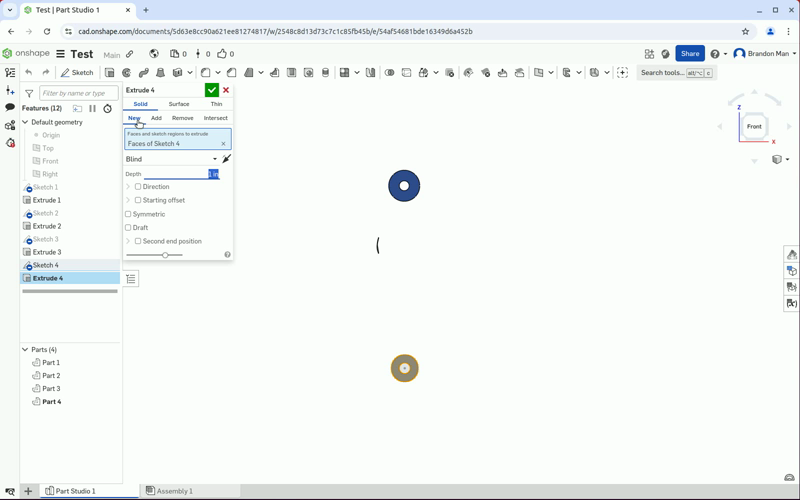
text(8.425)
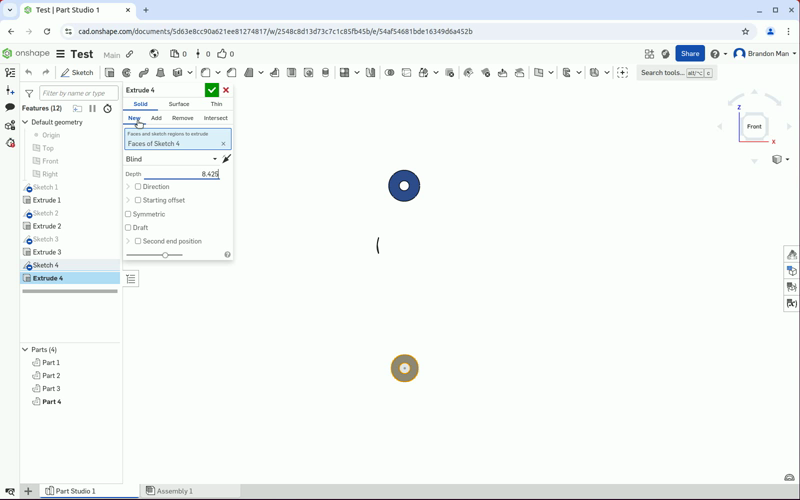
key(enter)
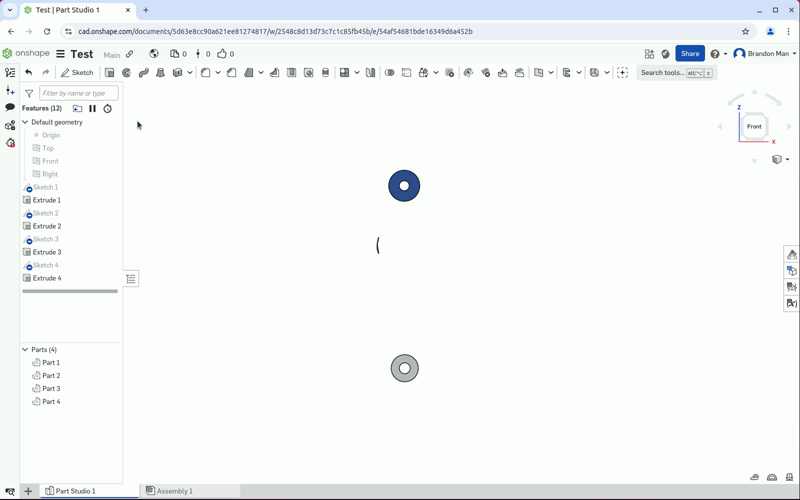
key(shift+h)
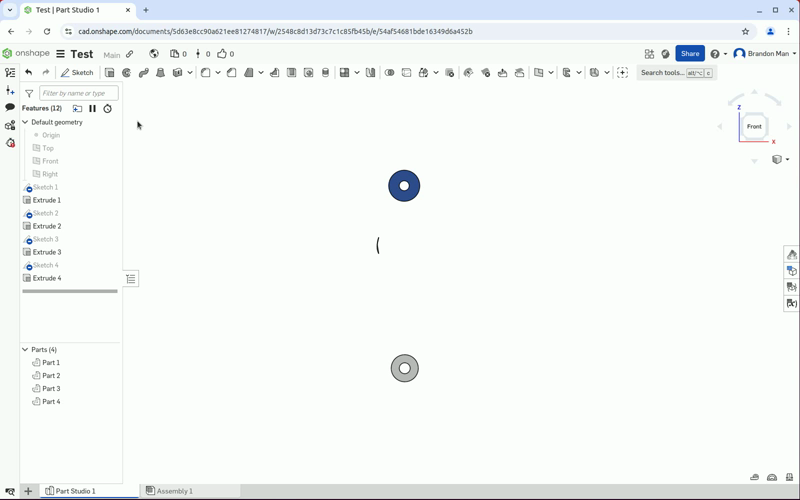
key(shift+h)
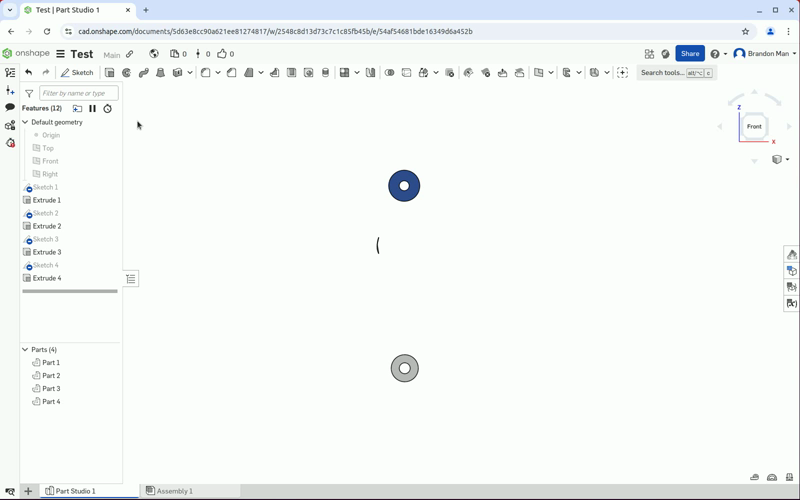
mouse_move(73, 189)
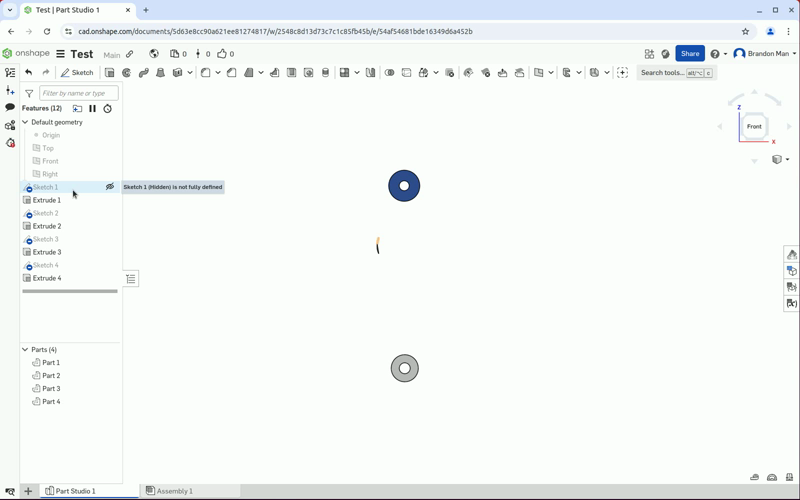
click(73, 189)
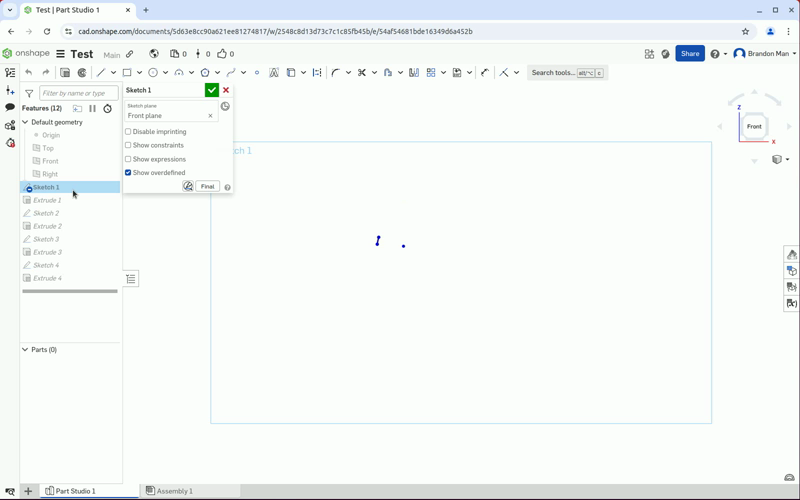
mouse_move(229, 92)
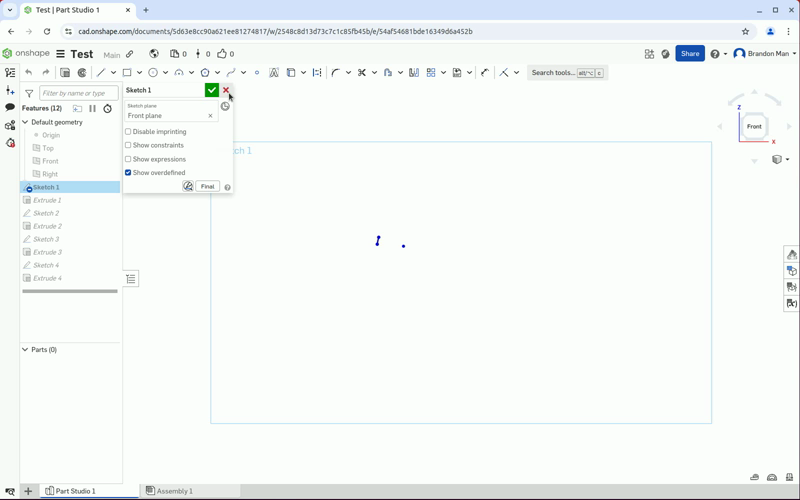
click(229, 92)
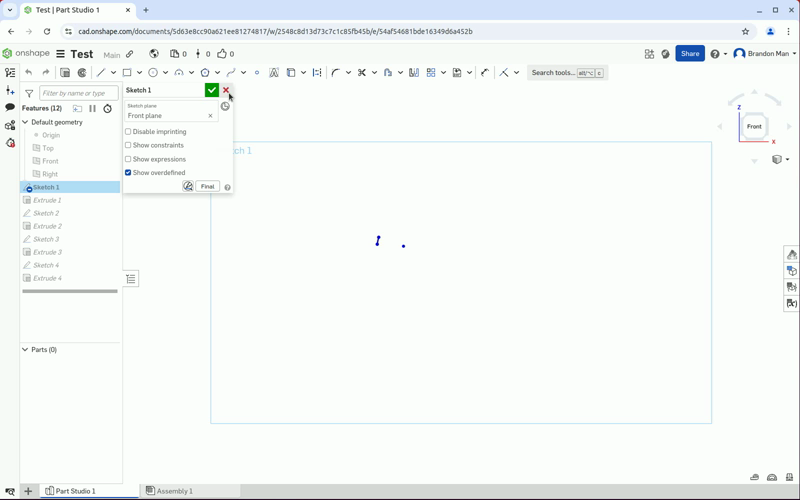
key(shift+s)
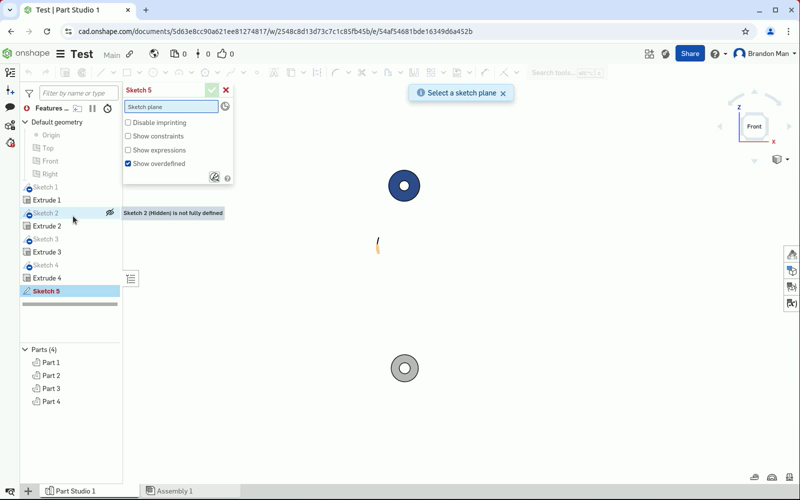
scroll(3)
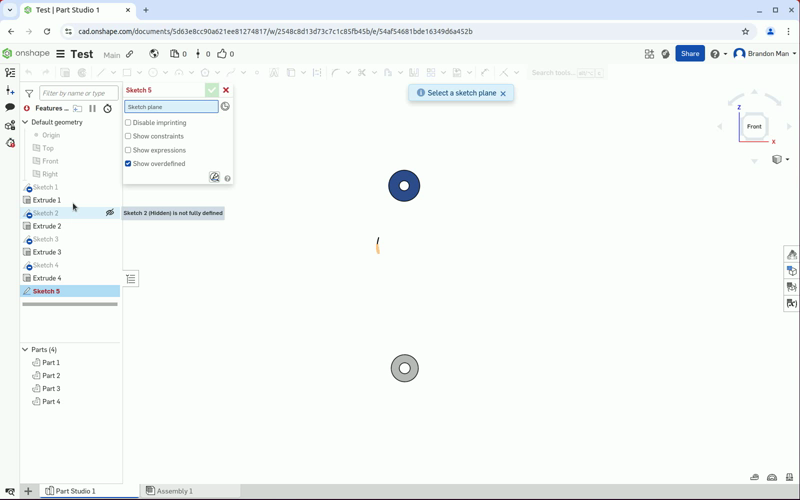
mouse_move(73, 163)
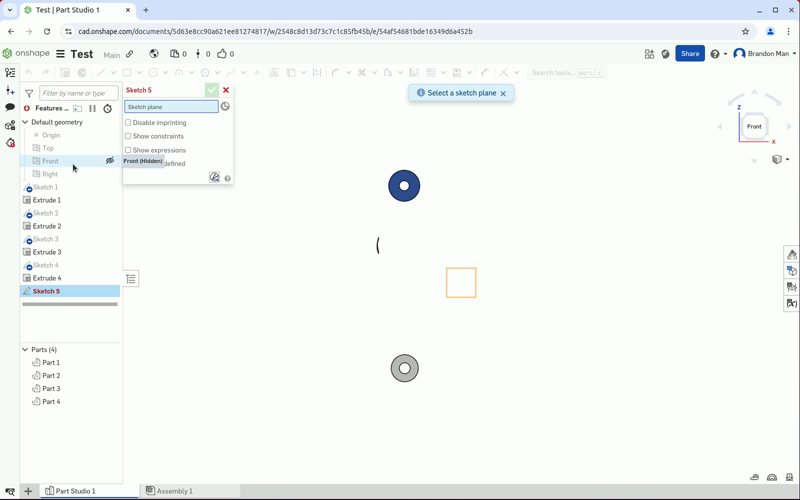
click(73, 163)
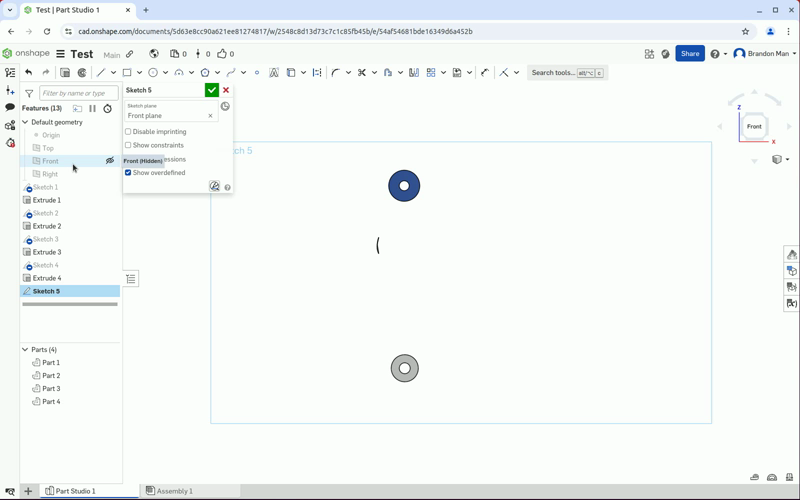
mouse_move(73, 352)
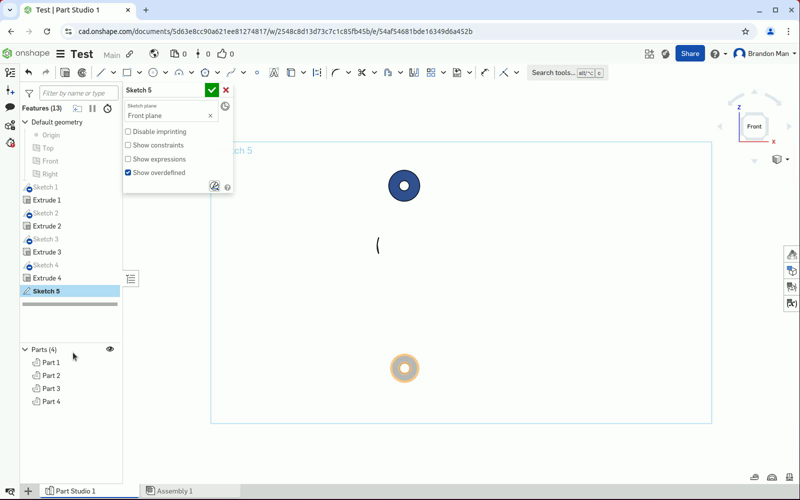
key(y)
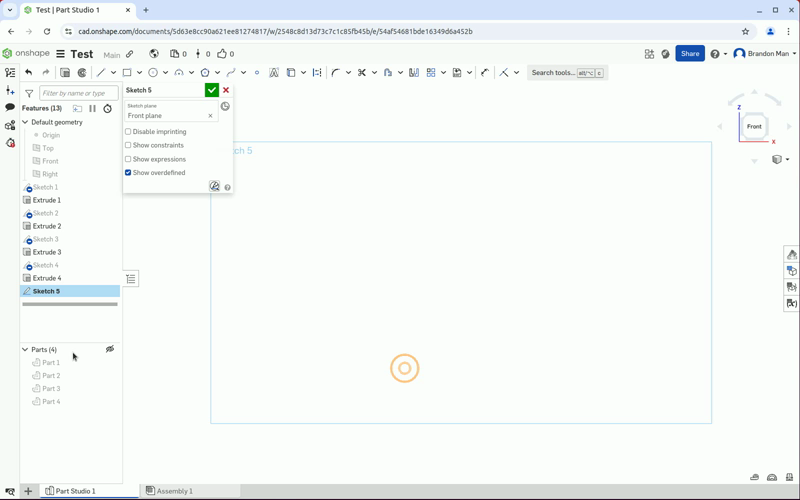
key(c)
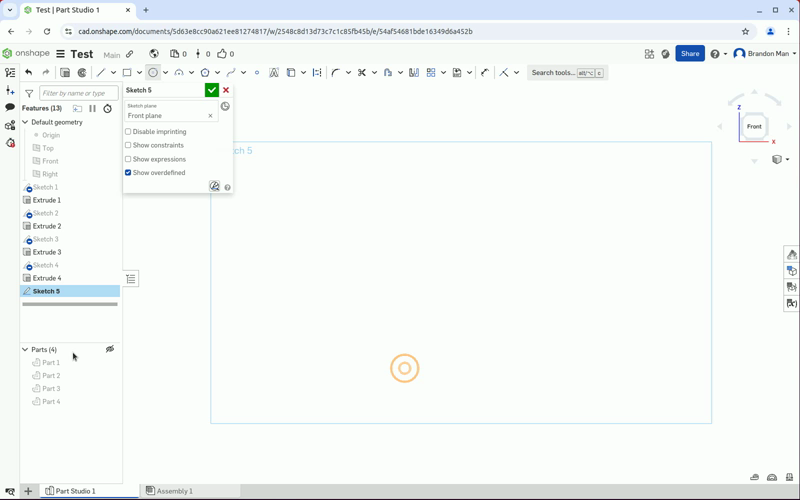
key_down(shift)
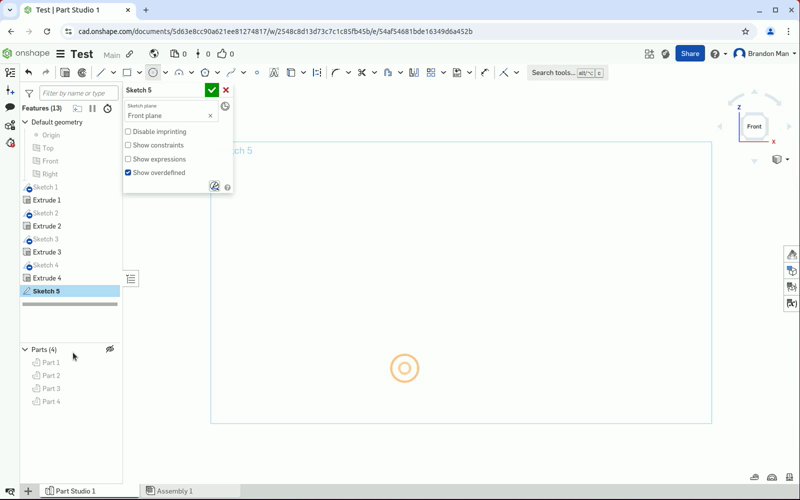
mouse_move(476, 368)
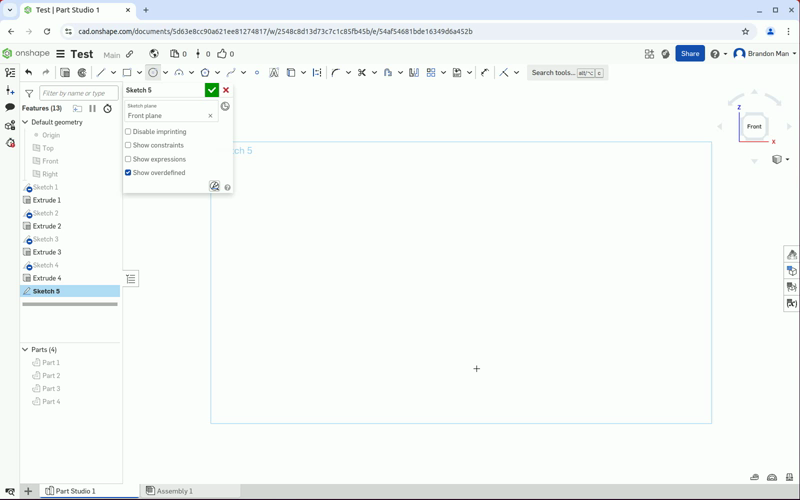
click(476, 368)
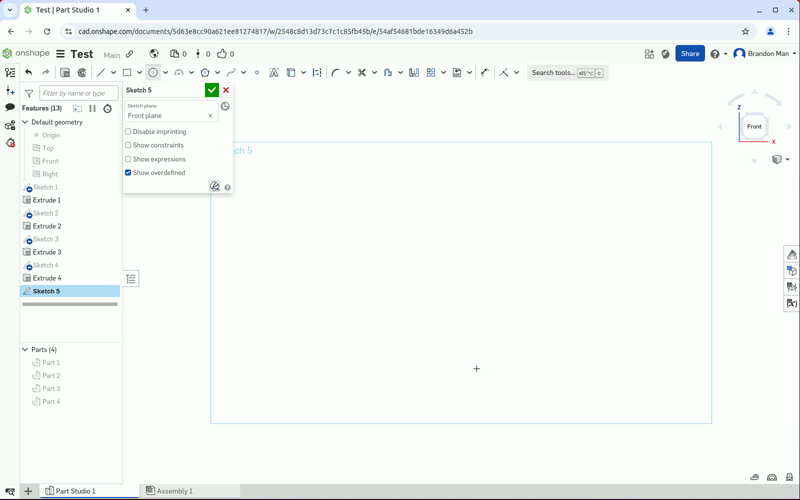
key_up(shift)
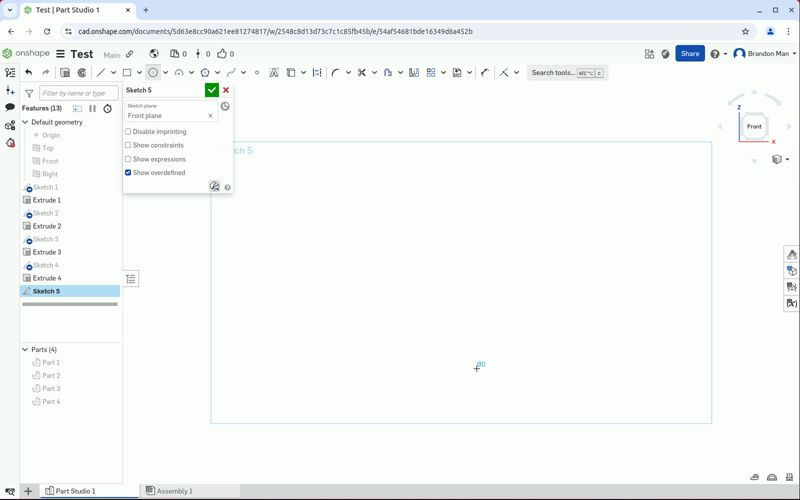
mouse_move(490, 368)
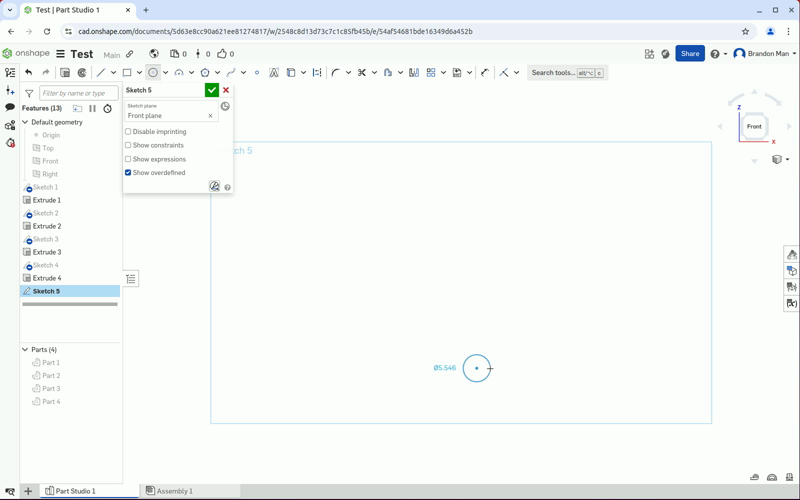
click(490, 368)
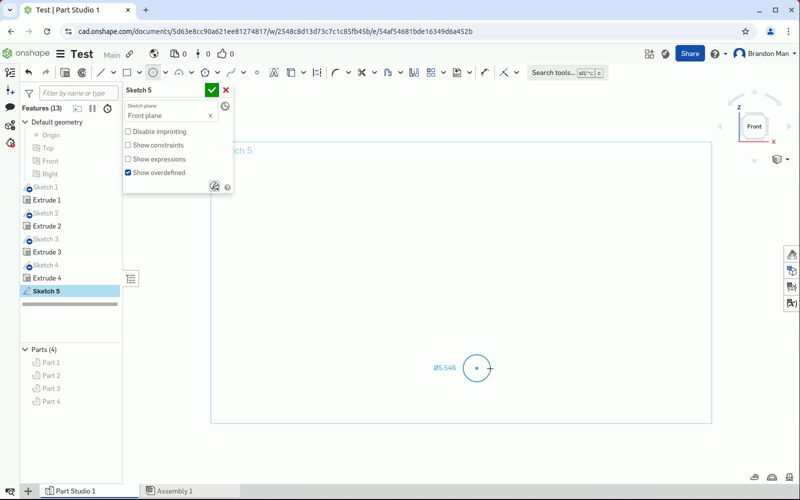
key(esc)
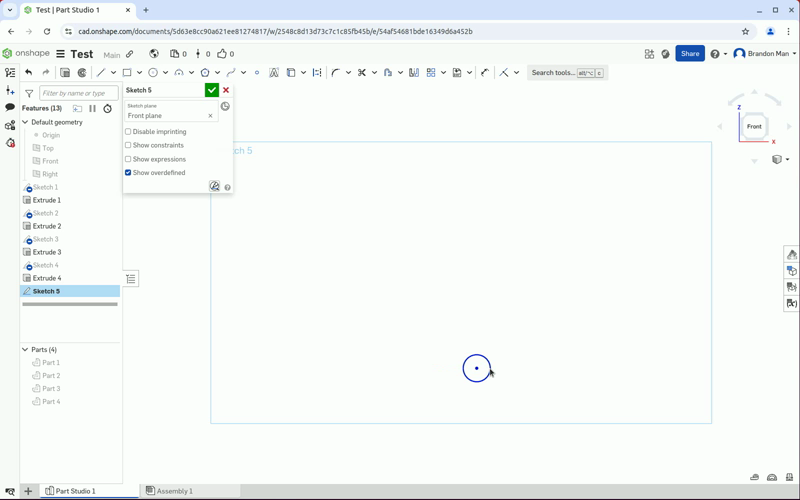
key(c)
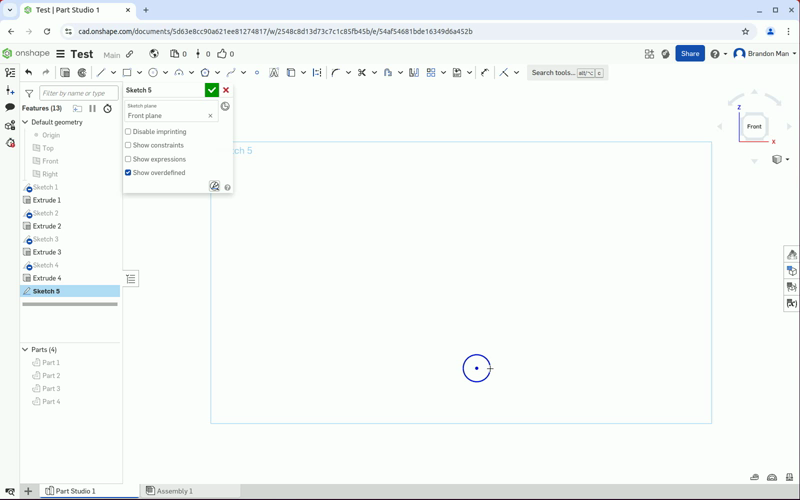
key_down(shift)
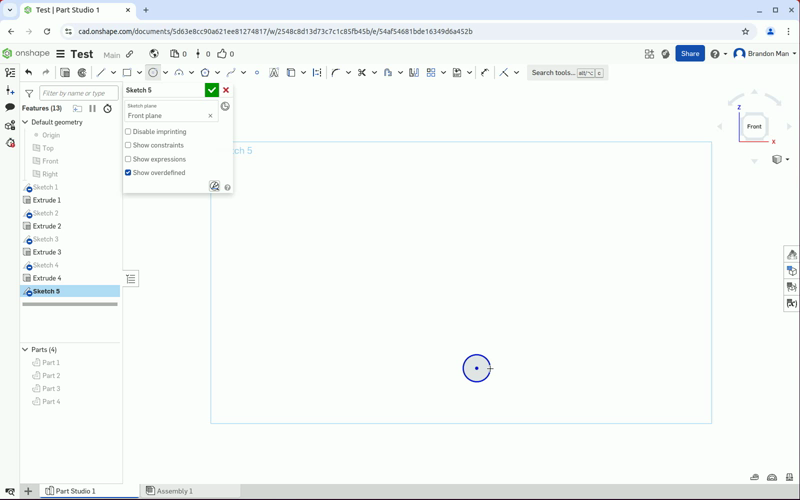
mouse_move(476, 368)
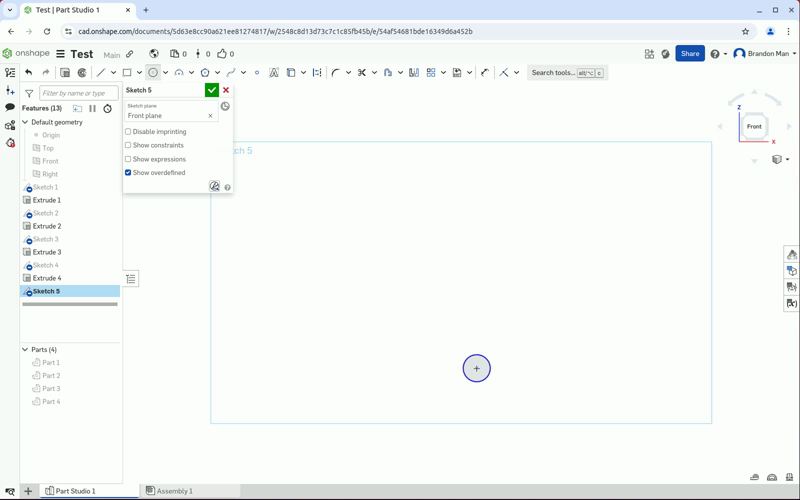
click(476, 368)
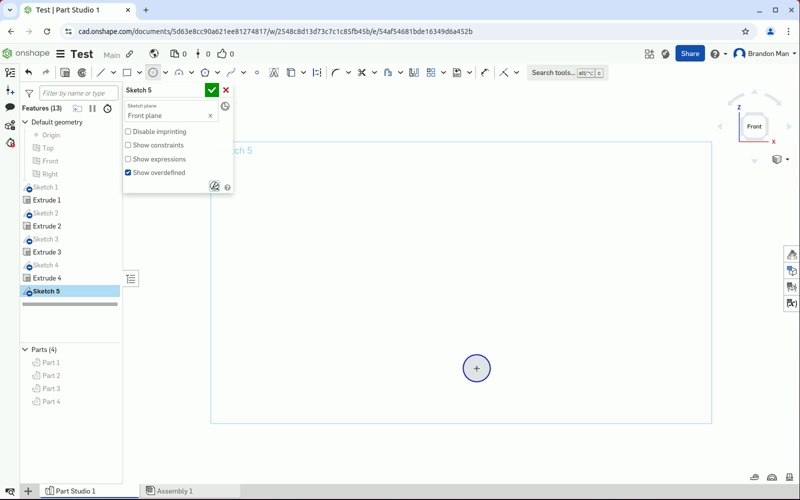
key_up(shift)
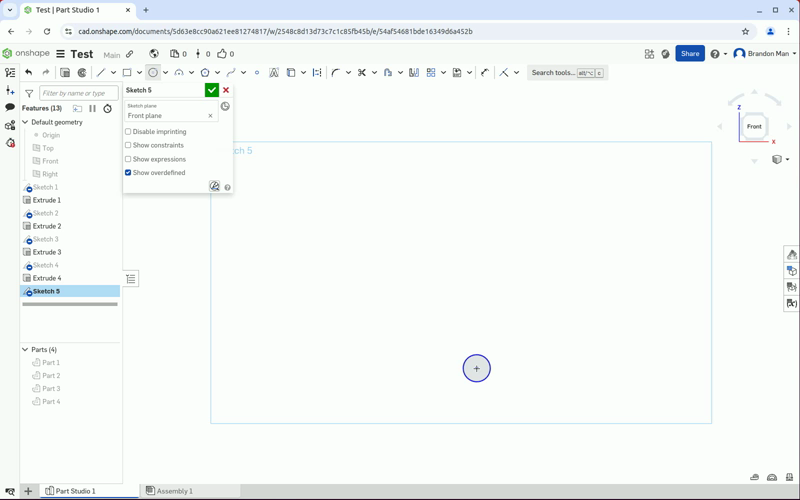
mouse_move(482, 368)
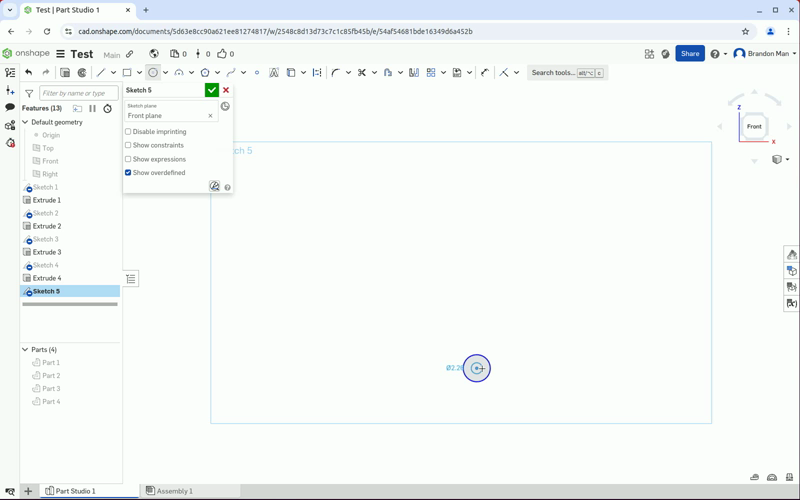
click(482, 368)
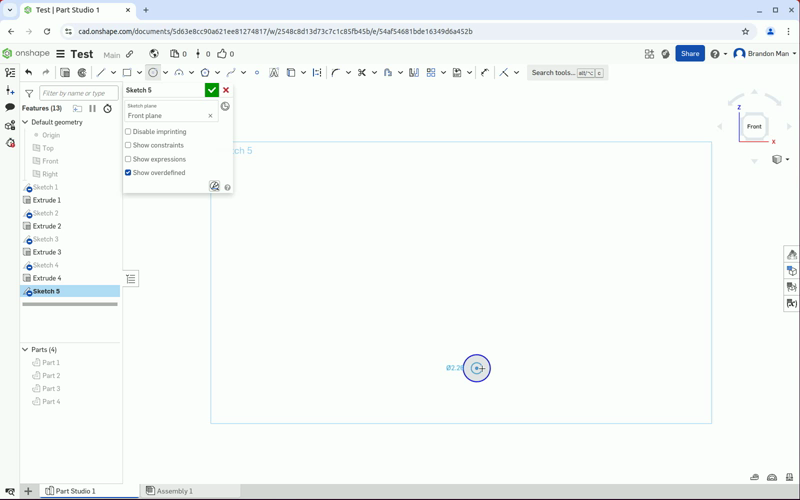
key(esc)
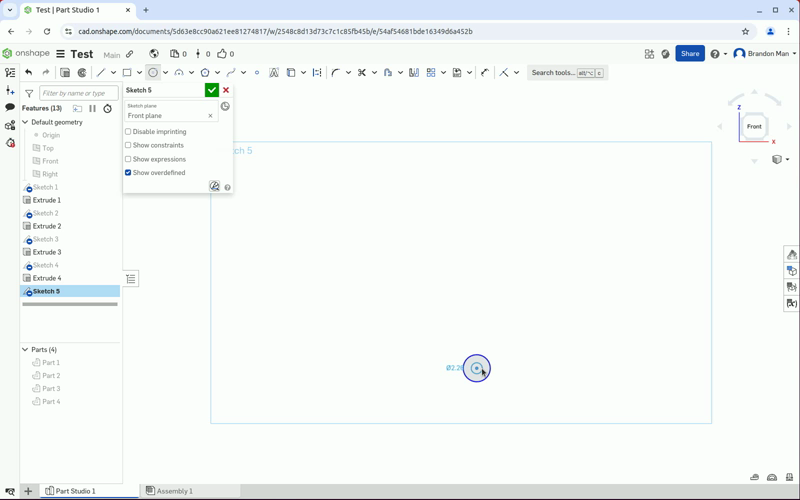
mouse_move(484, 366)
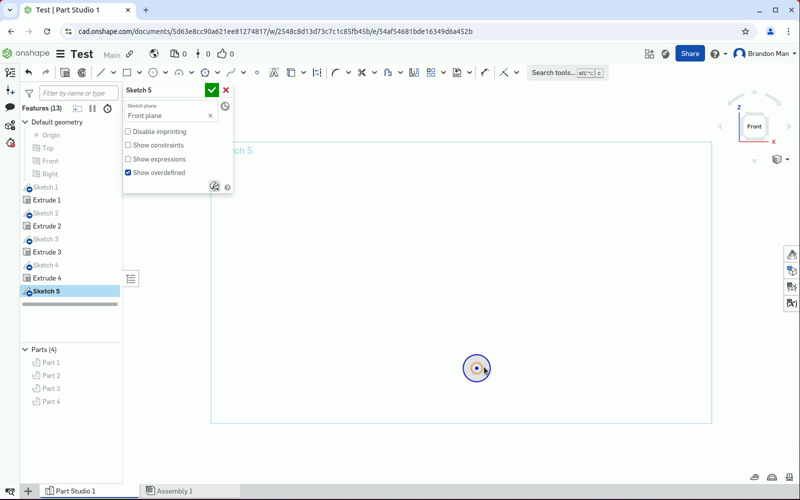
scroll(6)
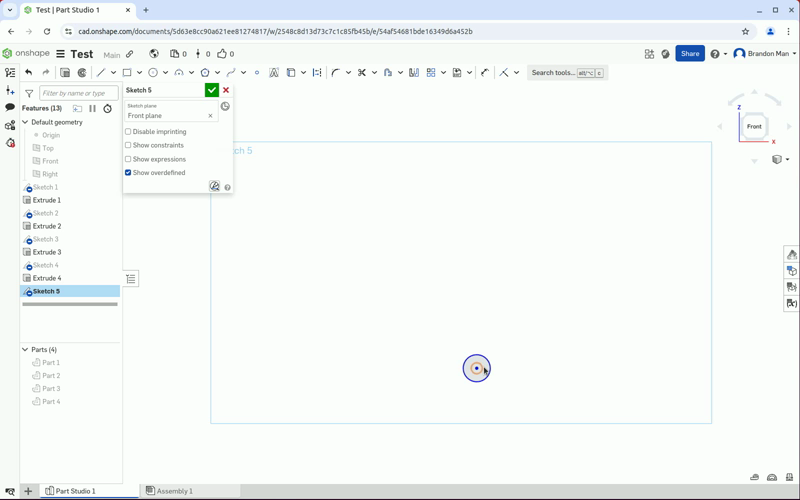
scroll(6)
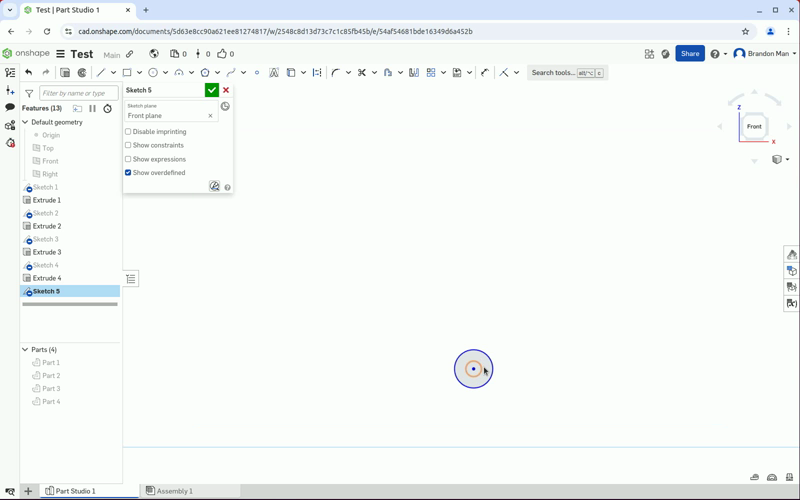
scroll(6)
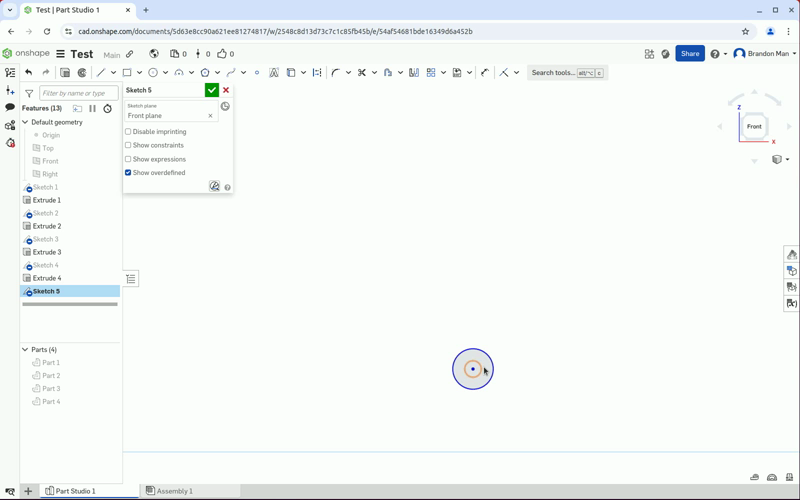
scroll(6)
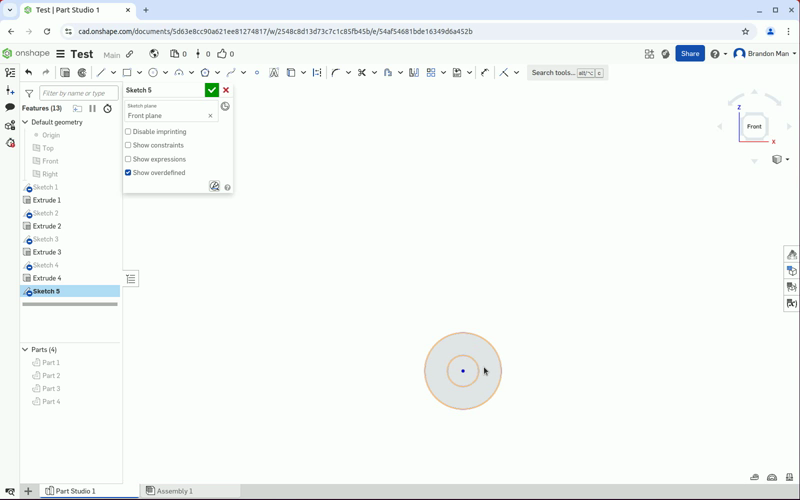
scroll(6)
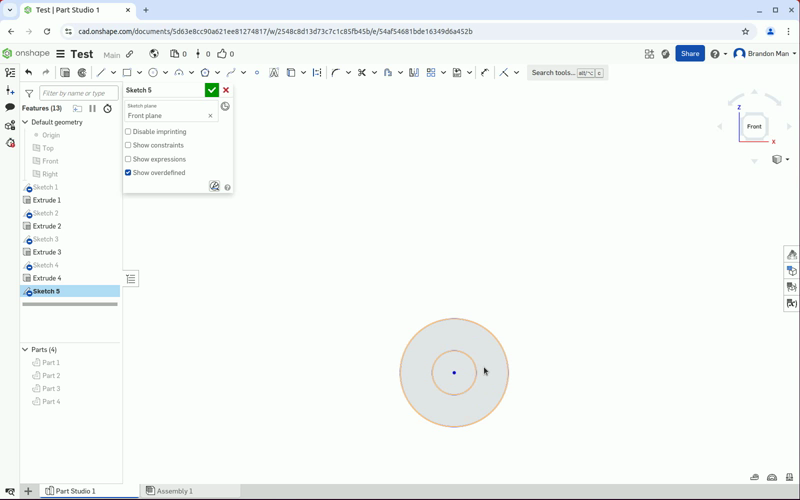
scroll(6)
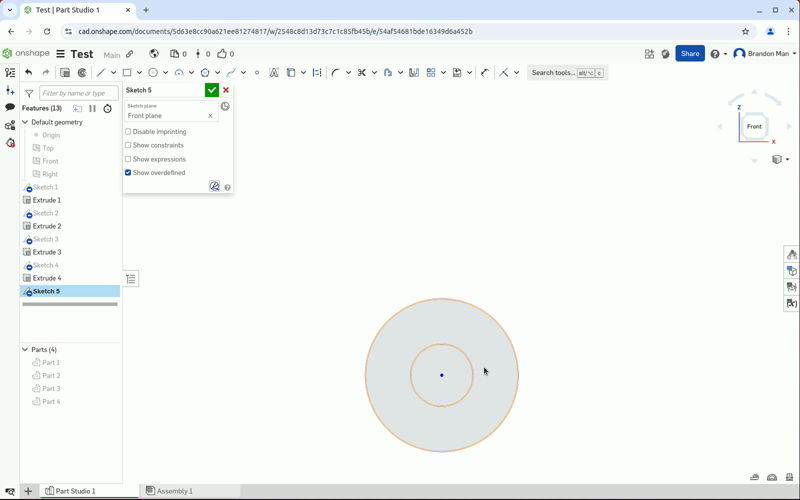
scroll(6)
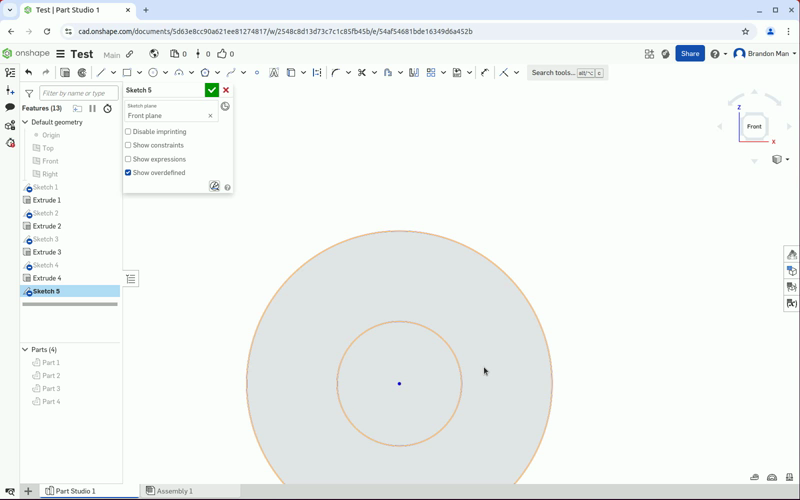
click(484, 366)
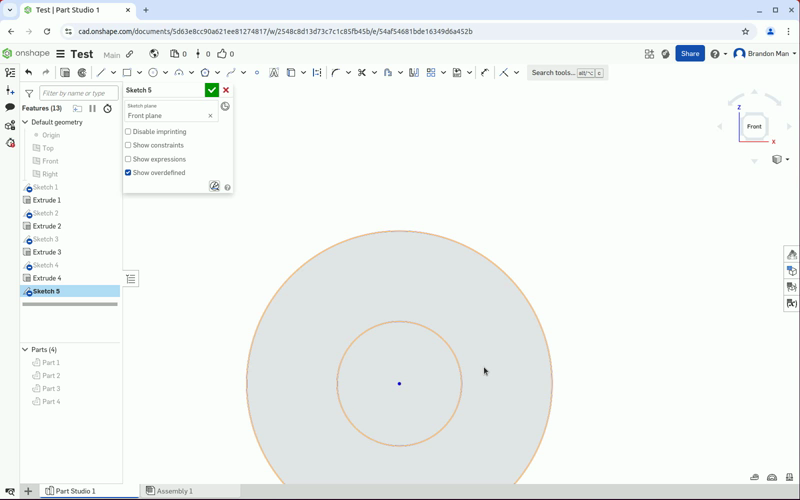
scroll(-6)
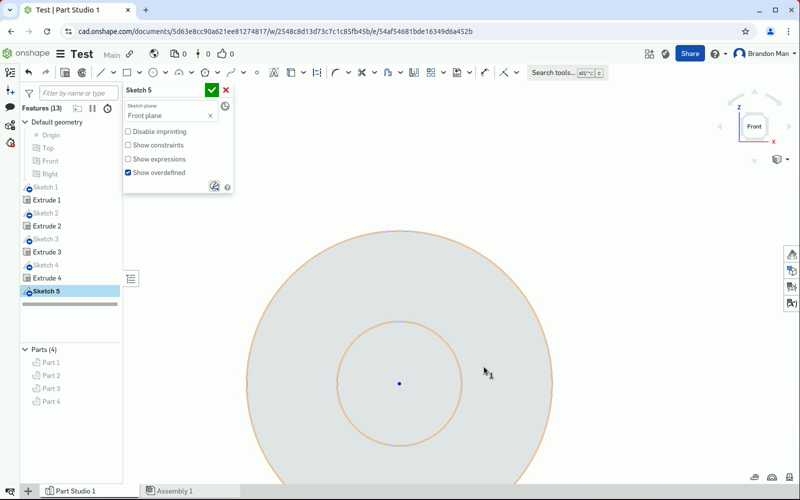
scroll(-6)
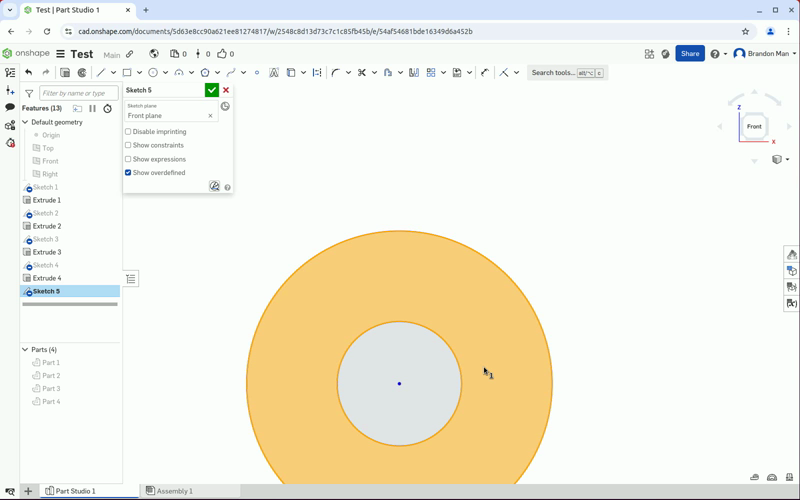
scroll(-6)
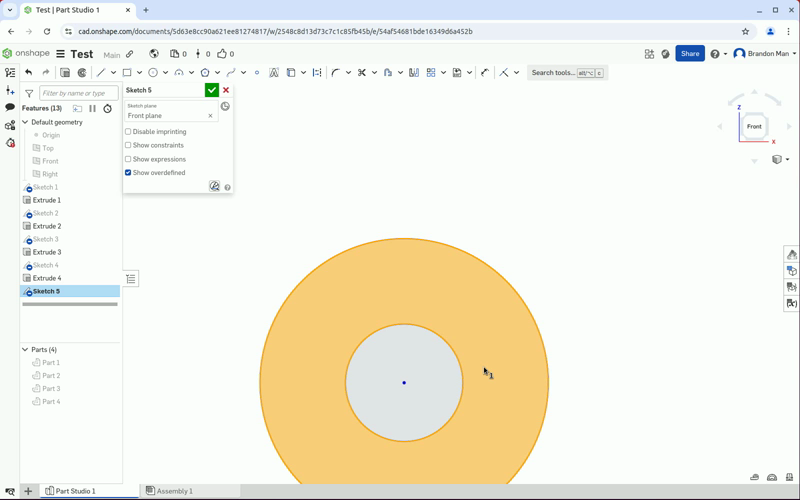
scroll(-6)
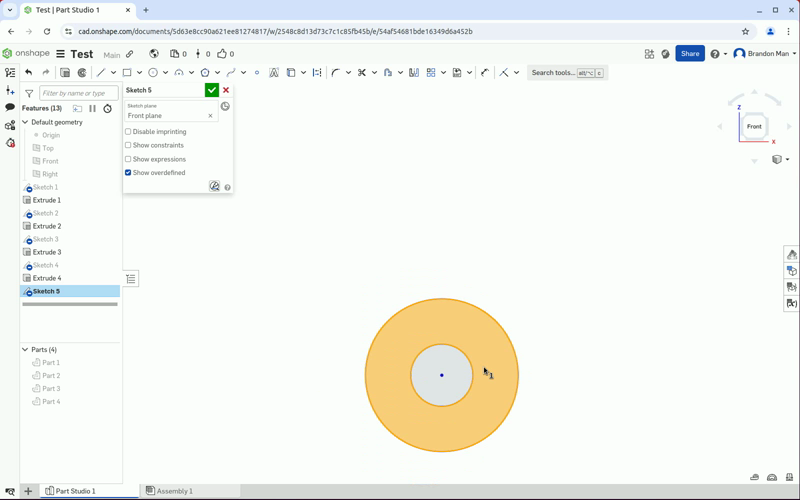
scroll(-6)
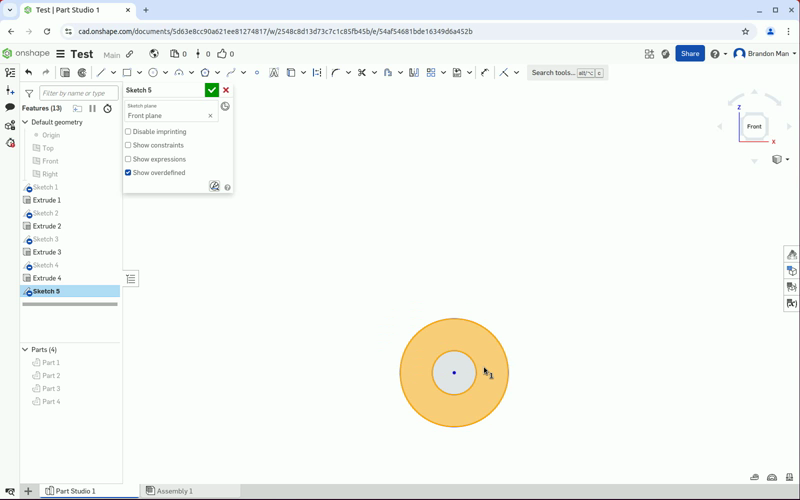
scroll(-6)
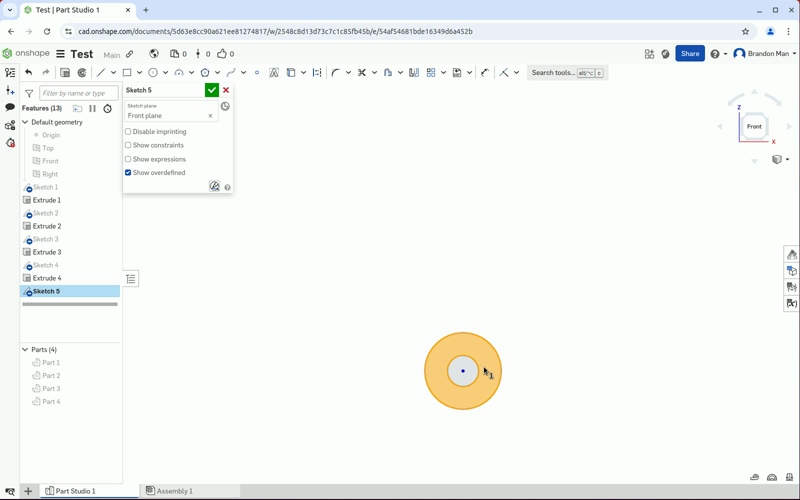
scroll(-6)
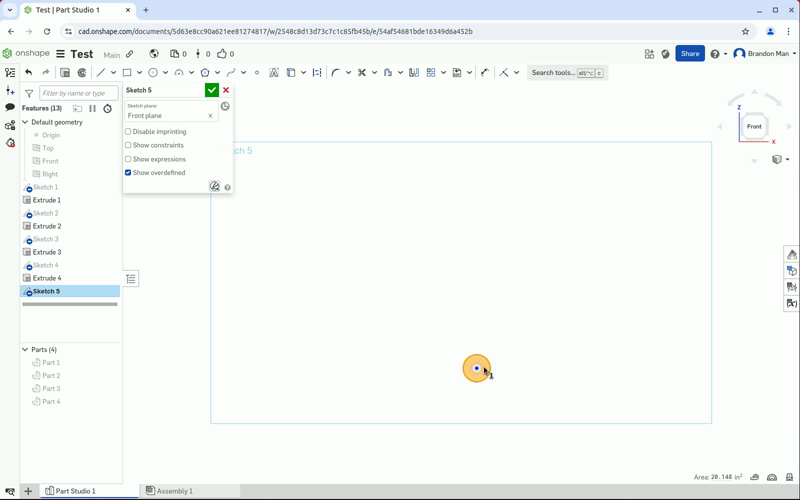
mouse_move(73, 352)
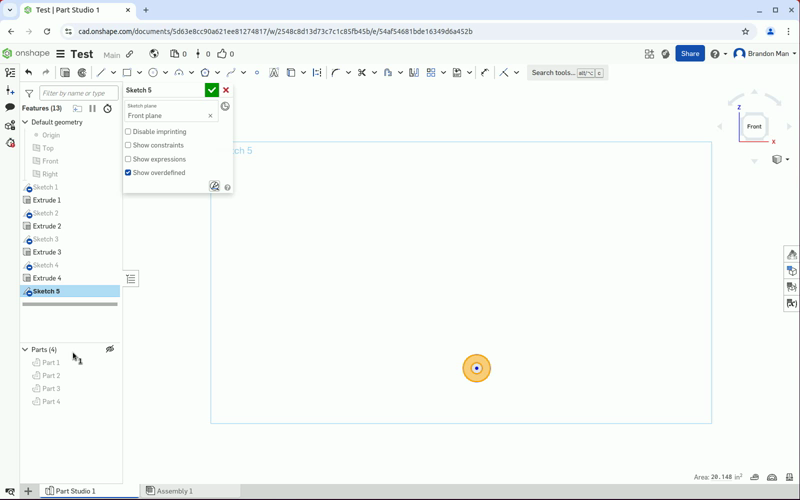
key(shift+y)
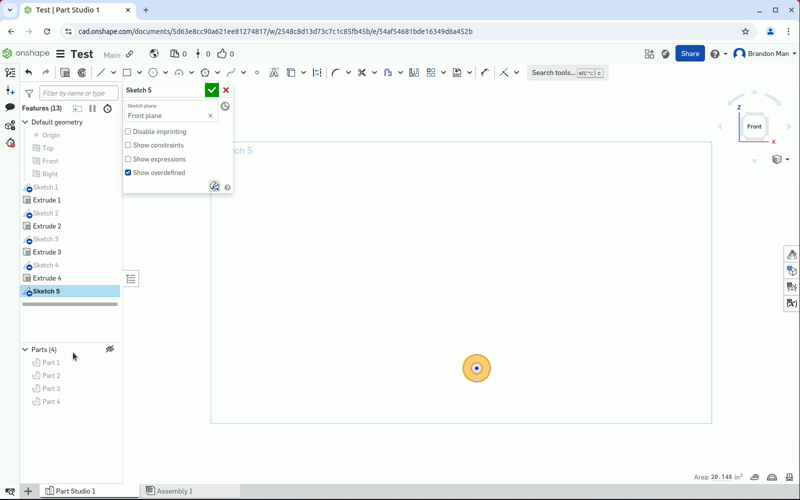
key(shift+e)
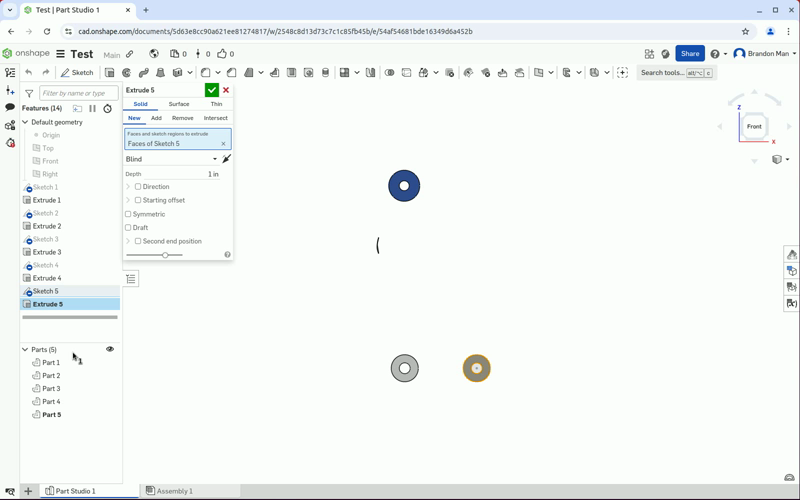
mouse_move(143, 106)
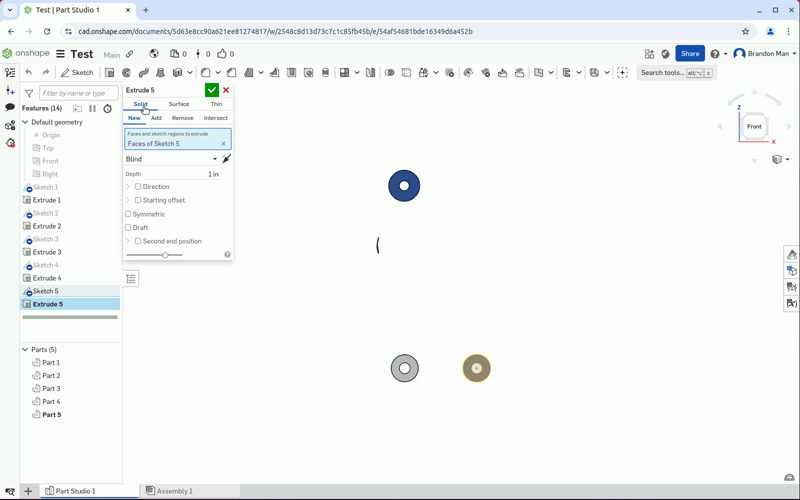
click(143, 106)
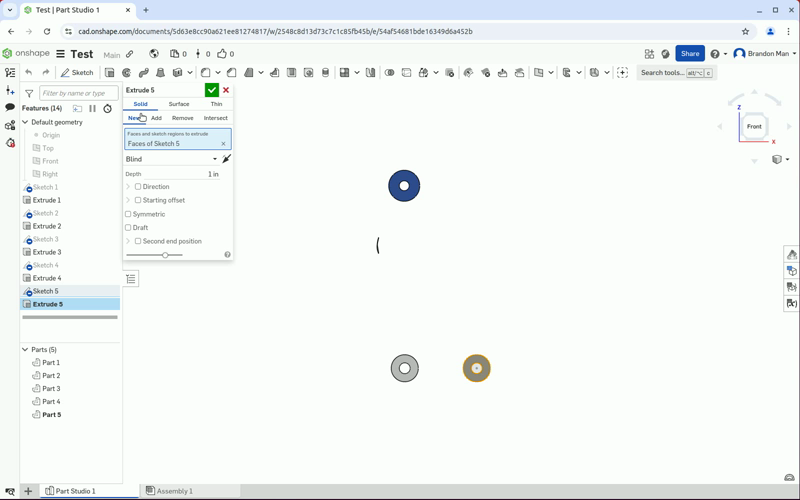
mouse_move(137, 120)
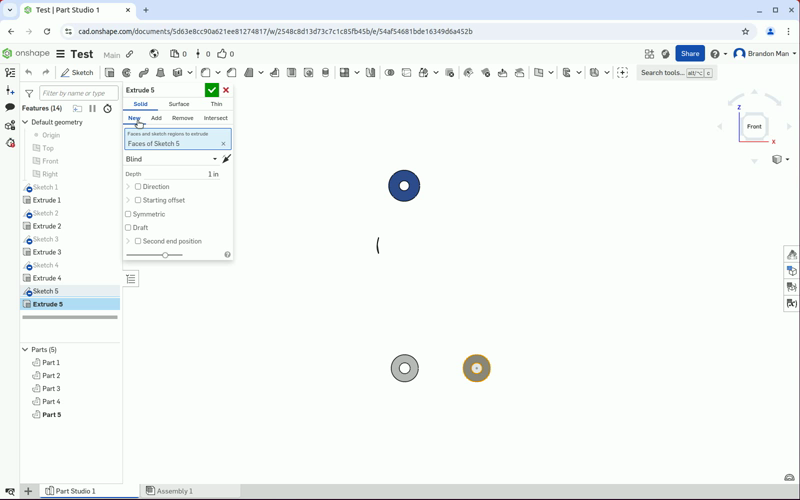
click(137, 120)
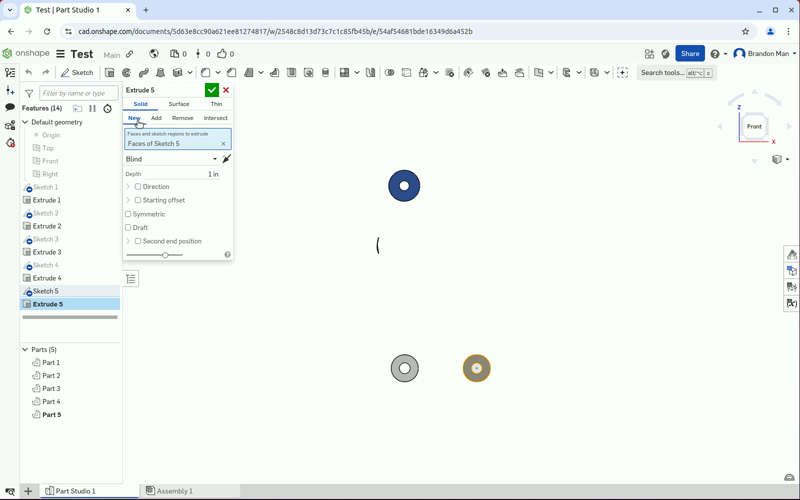
key(tab, 4)
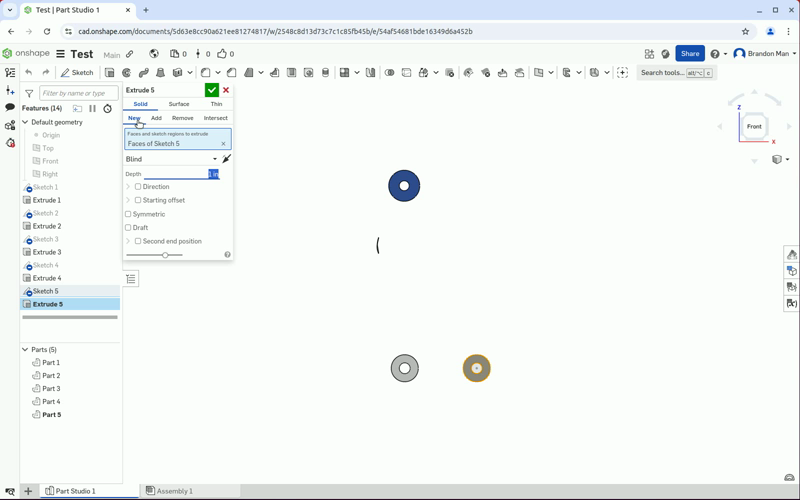
text(8.425)
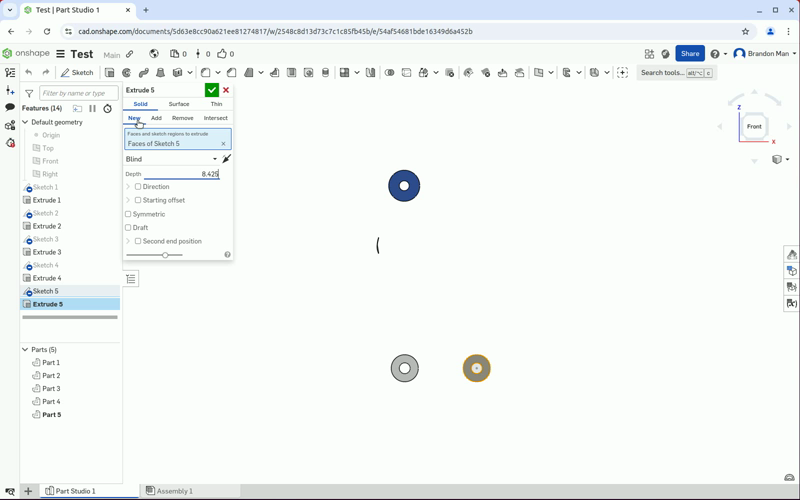
key(enter)
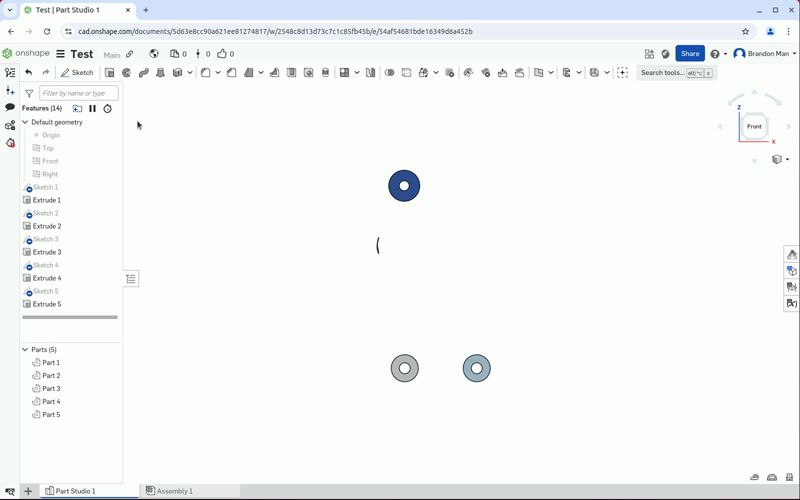
key(shift+h)
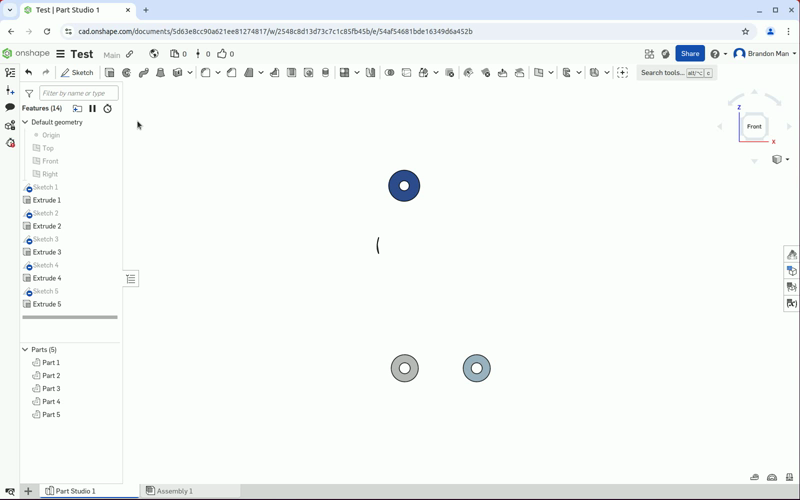
key(shift+h)
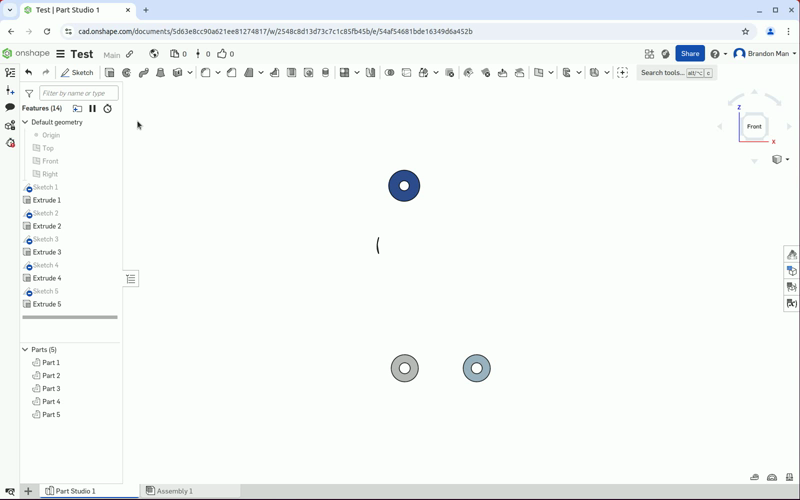
mouse_move(73, 189)
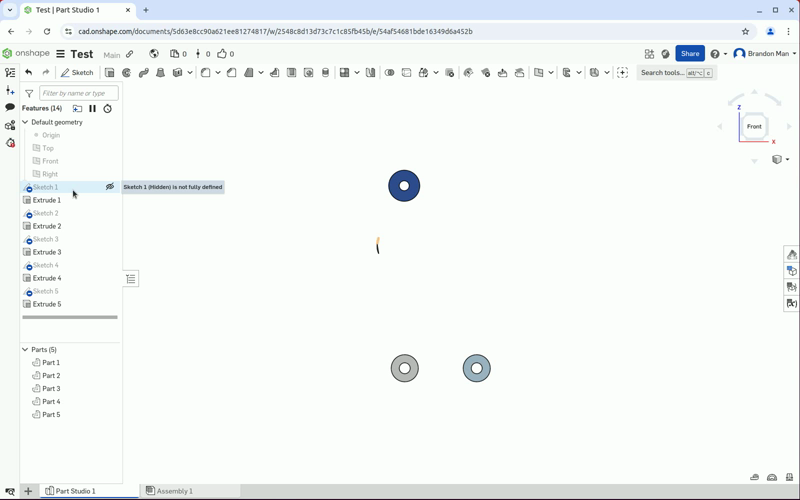
click(73, 189)
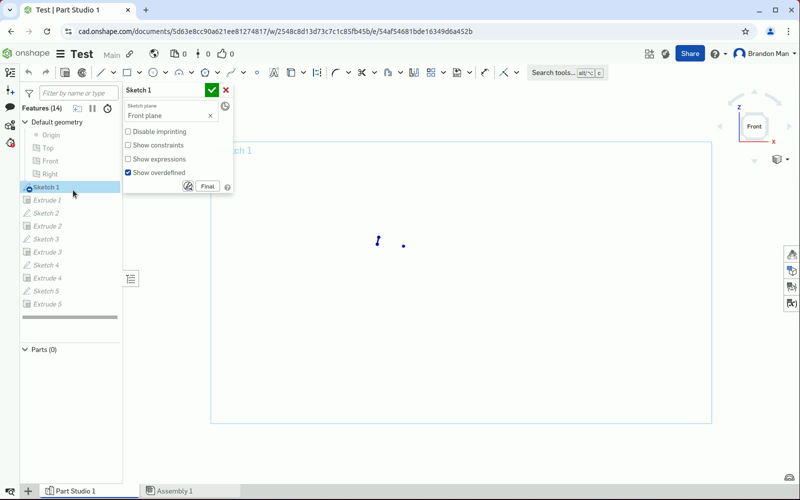
mouse_move(229, 92)
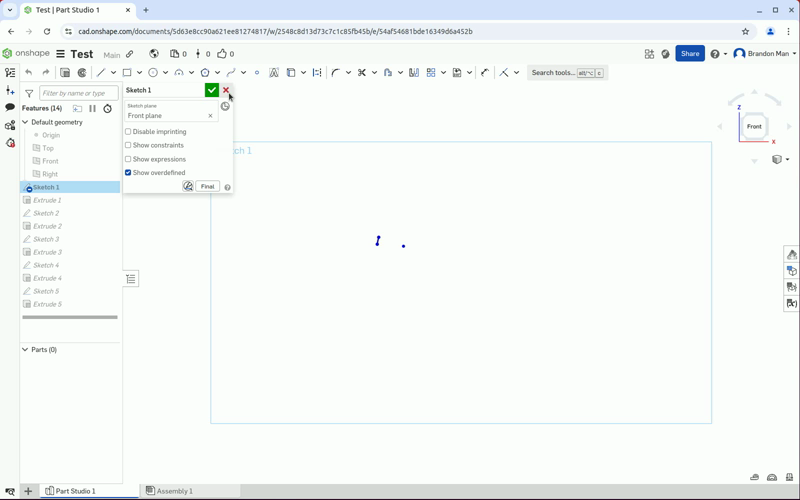
click(229, 92)
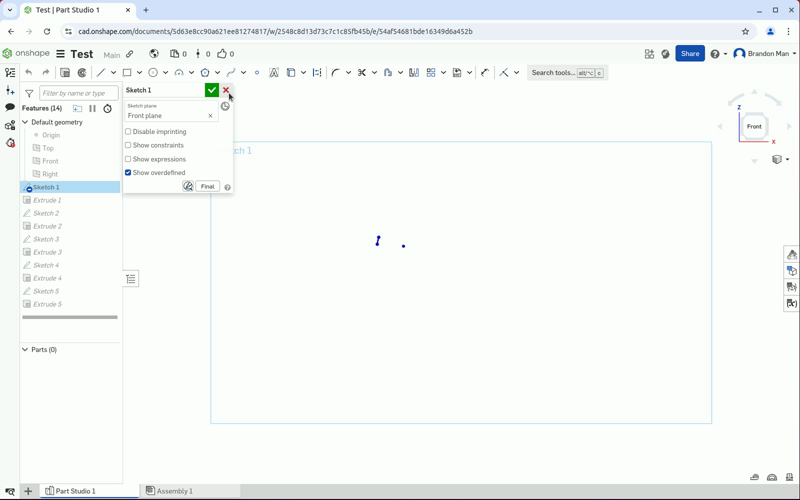
key(shift+s)
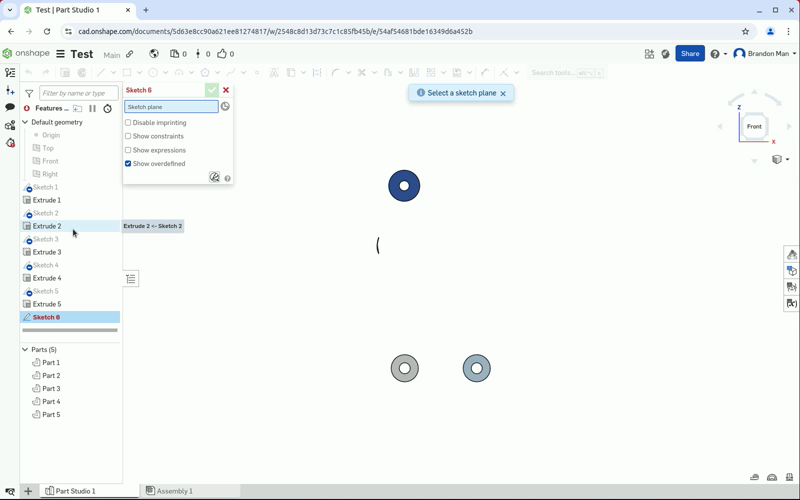
scroll(3)
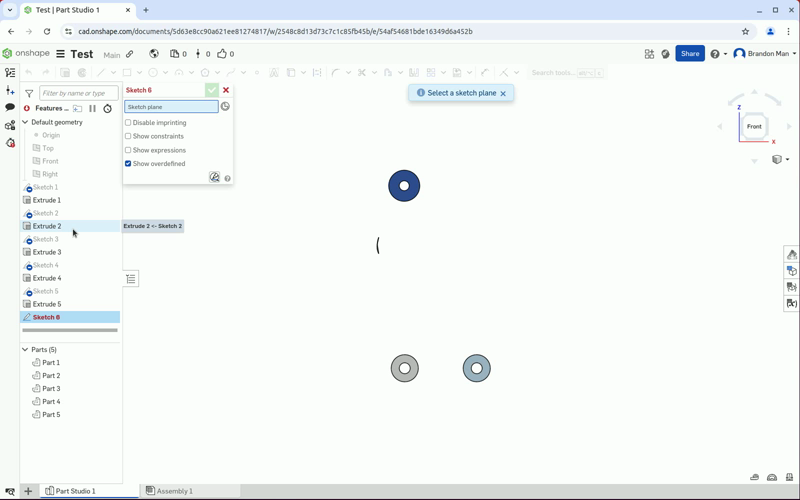
mouse_move(73, 163)
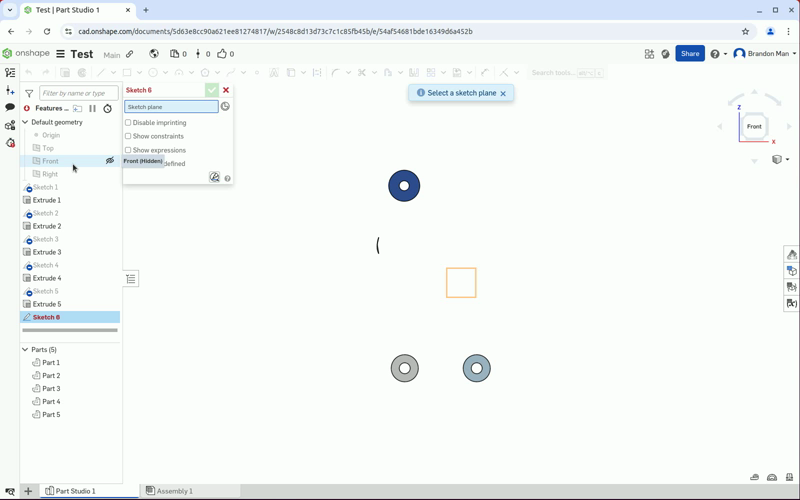
click(73, 163)
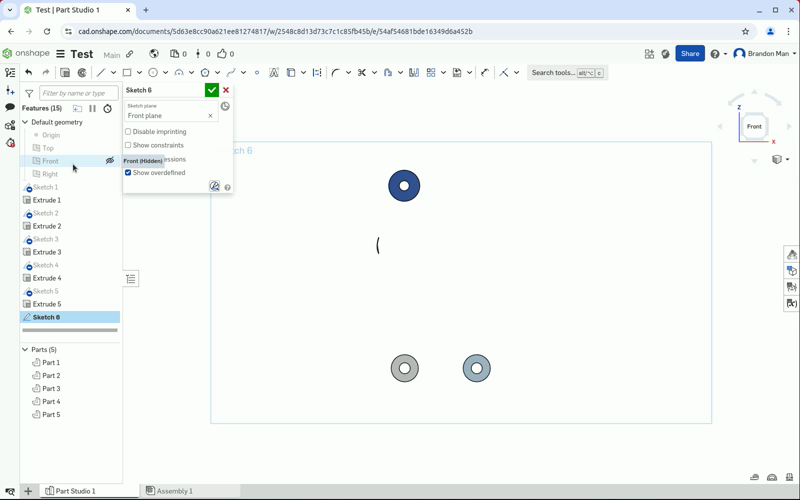
mouse_move(73, 352)
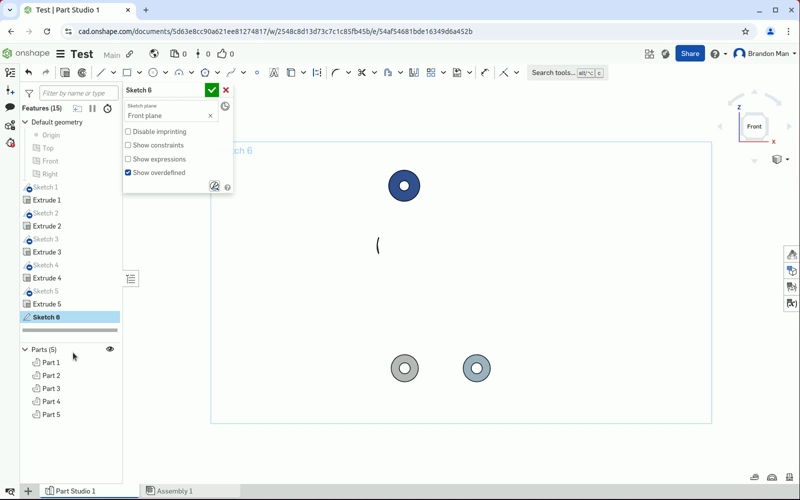
key(y)
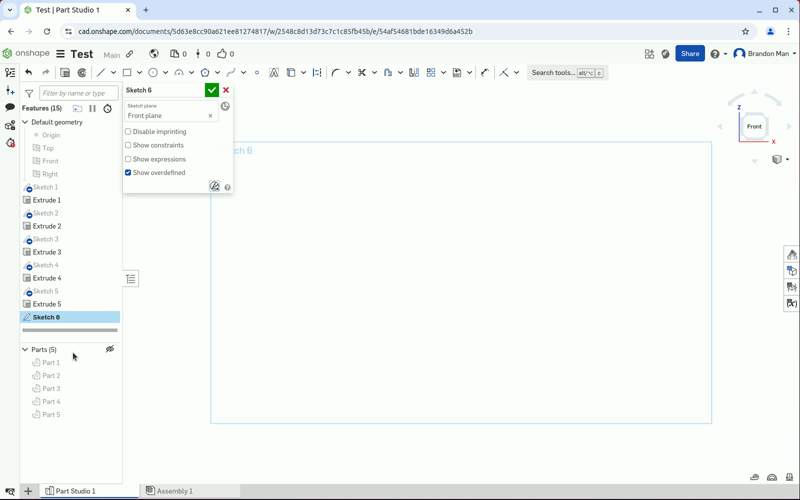
key(a)
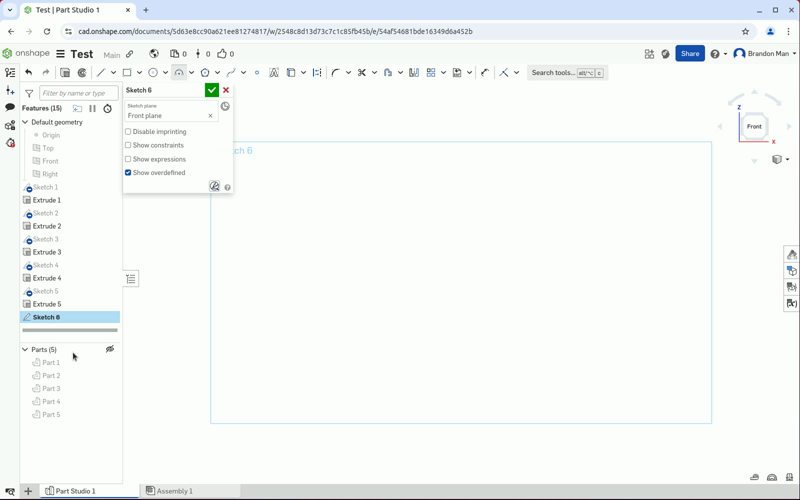
key_down(shift)
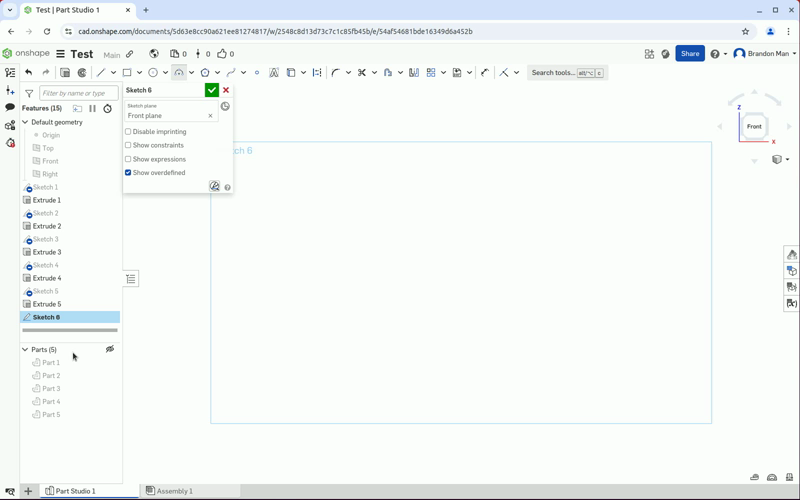
mouse_move(378, 238)
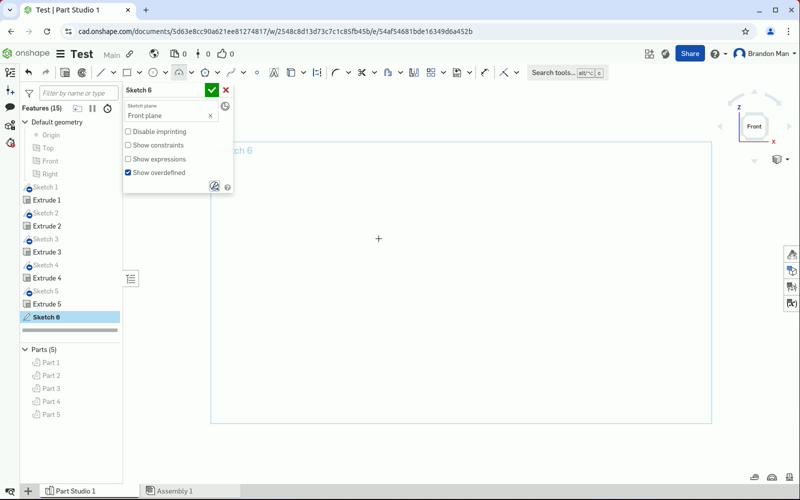
click(378, 238)
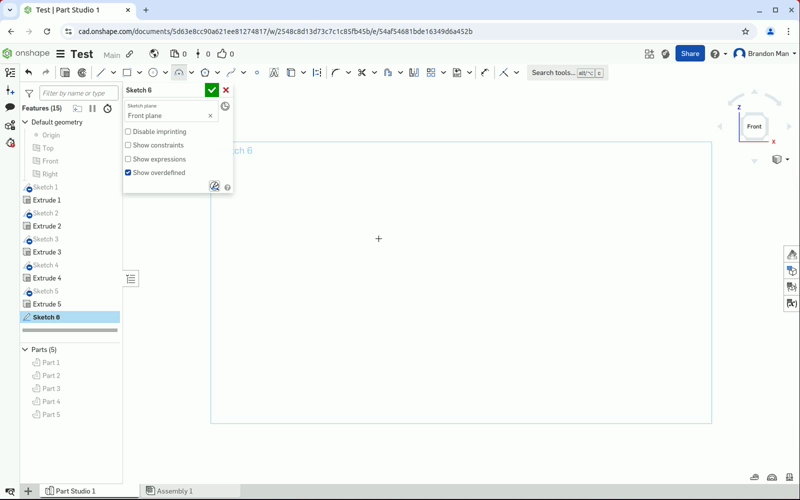
key_up(shift)
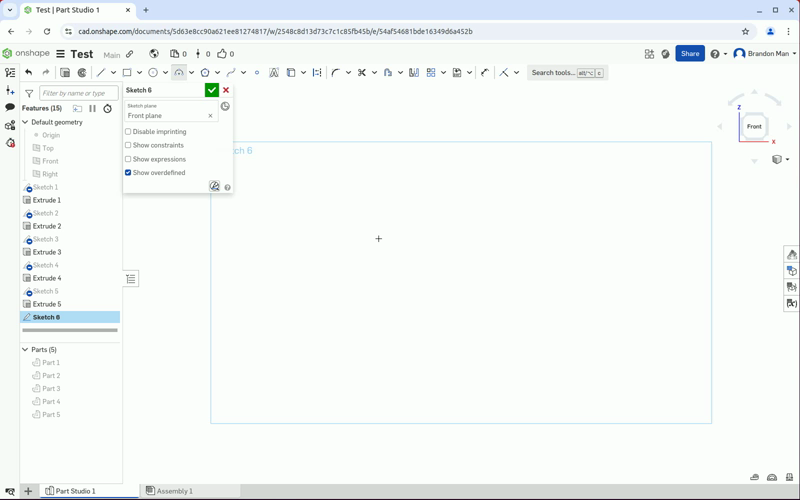
key_down(shift)
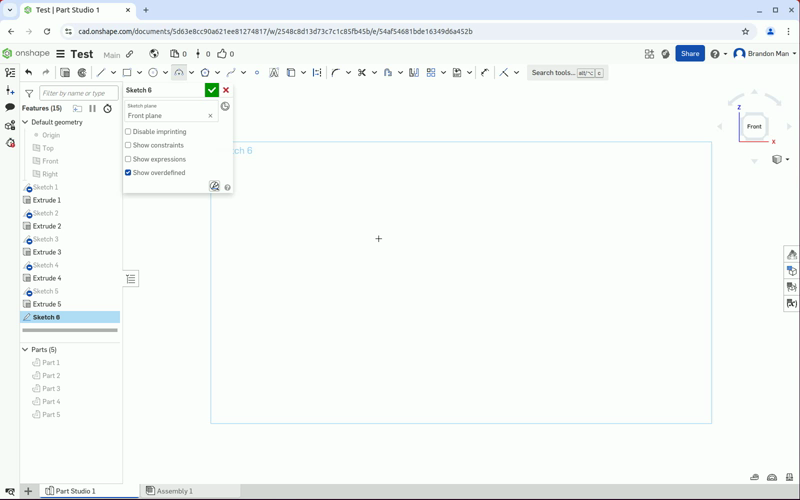
mouse_move(428, 241)
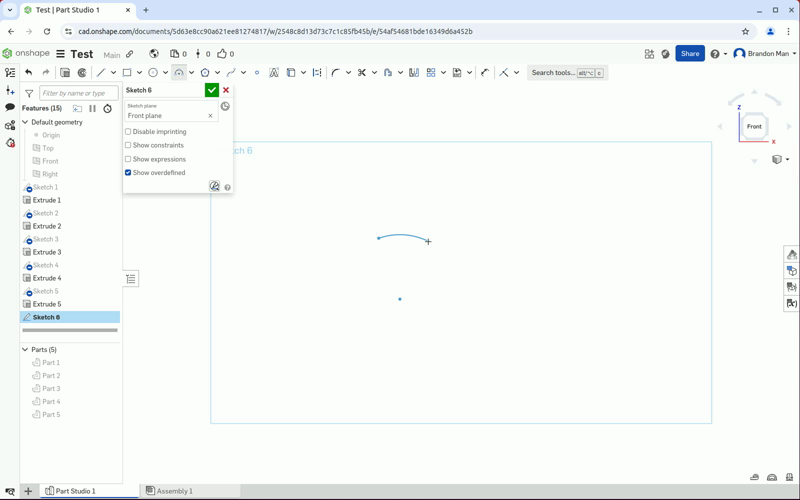
click(428, 241)
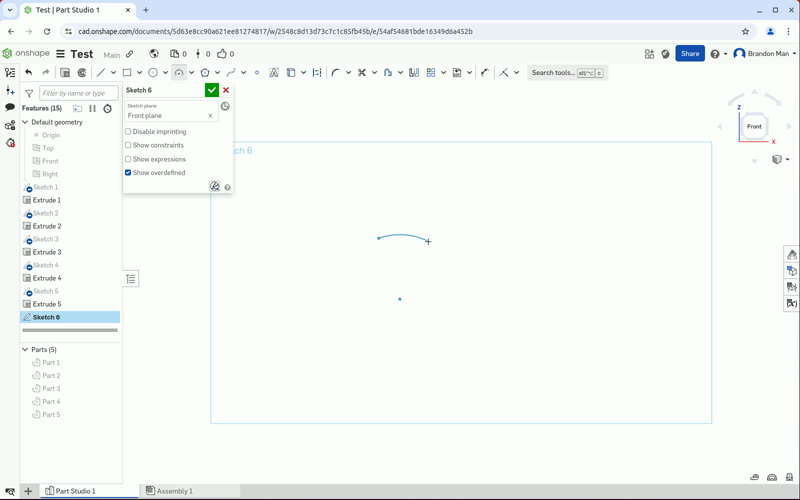
mouse_move(404, 220)
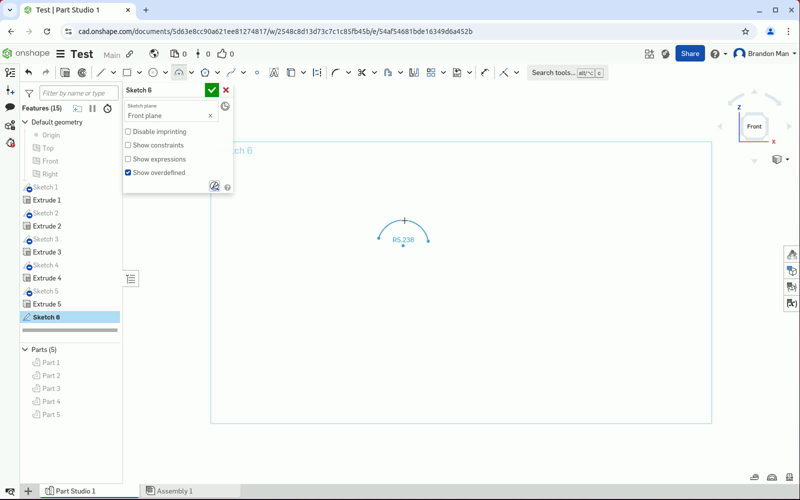
click(404, 220)
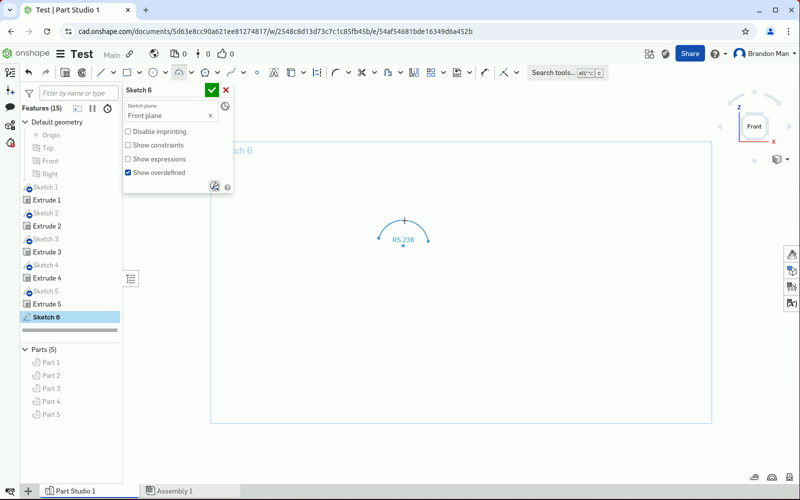
key_up(shift)
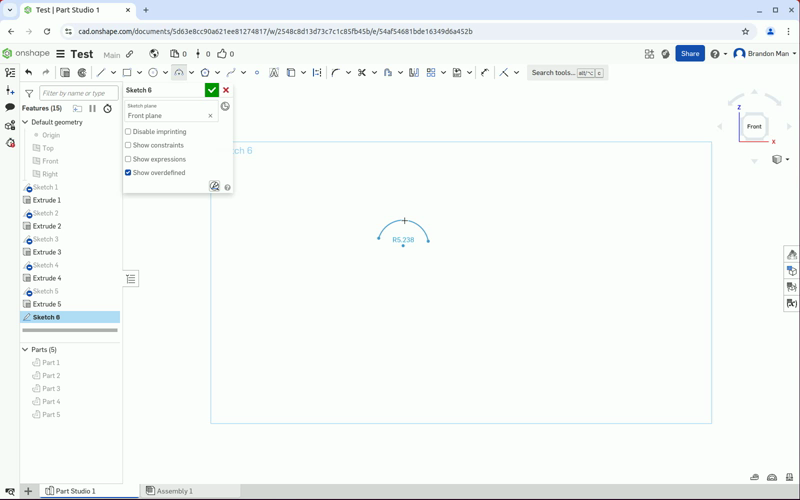
key(esc)
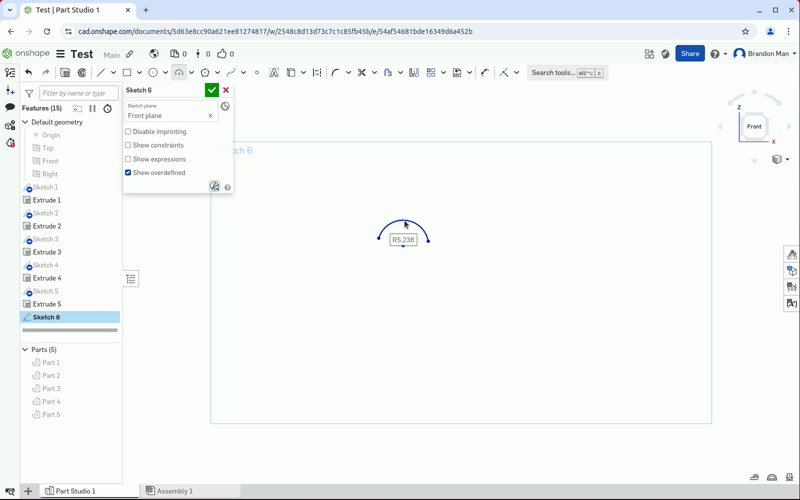
key(l)
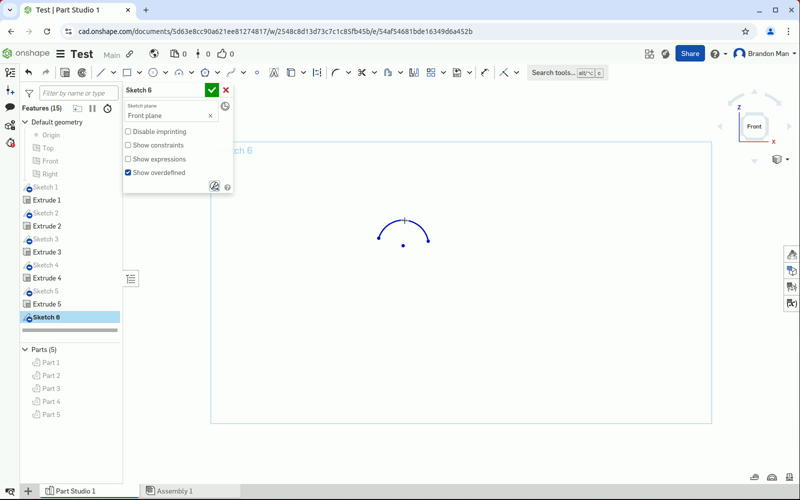
mouse_move(428, 241)
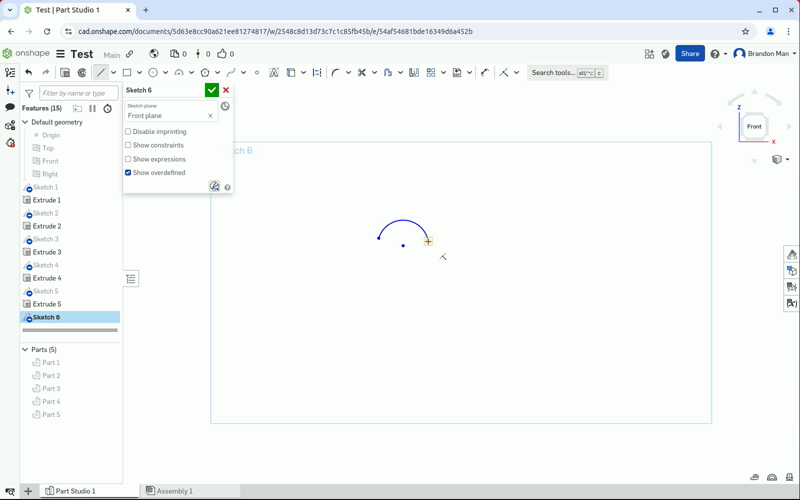
click(428, 241)
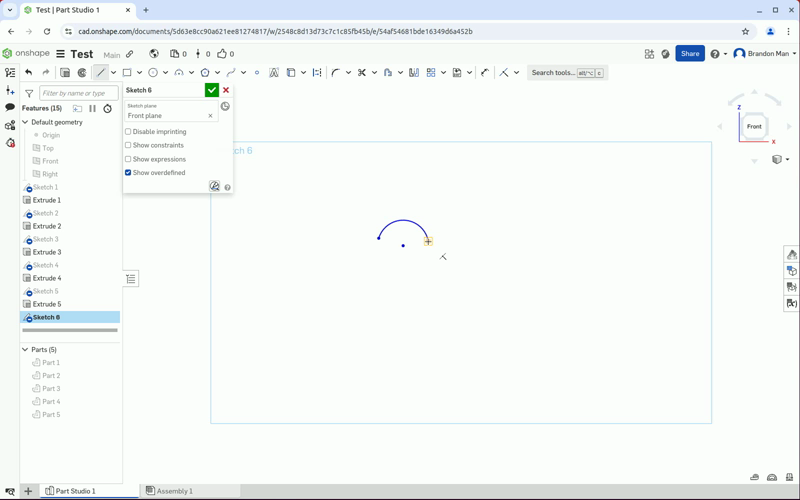
key_down(shift)
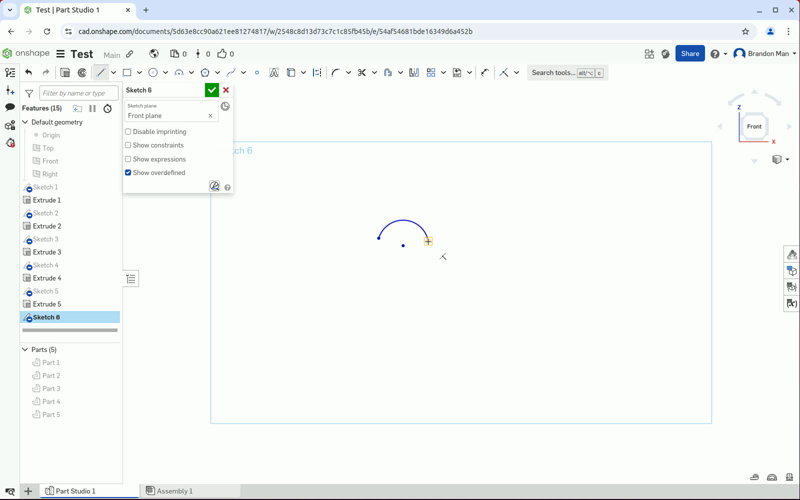
mouse_move(458, 241)
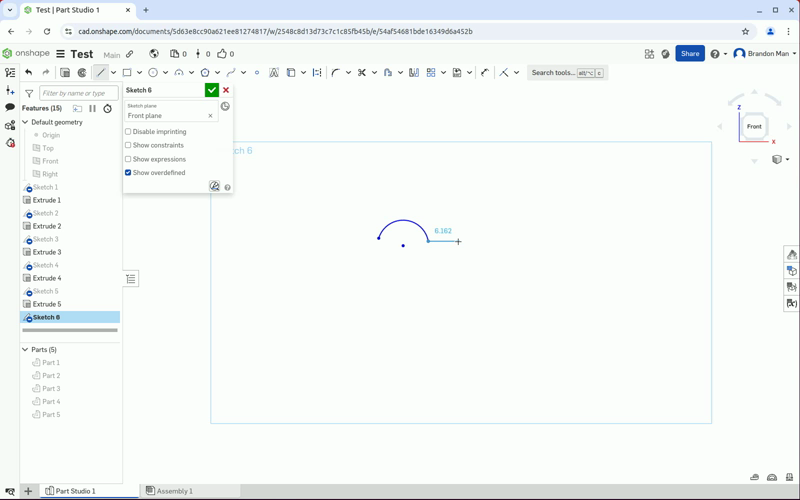
mouse_move(418, 185)
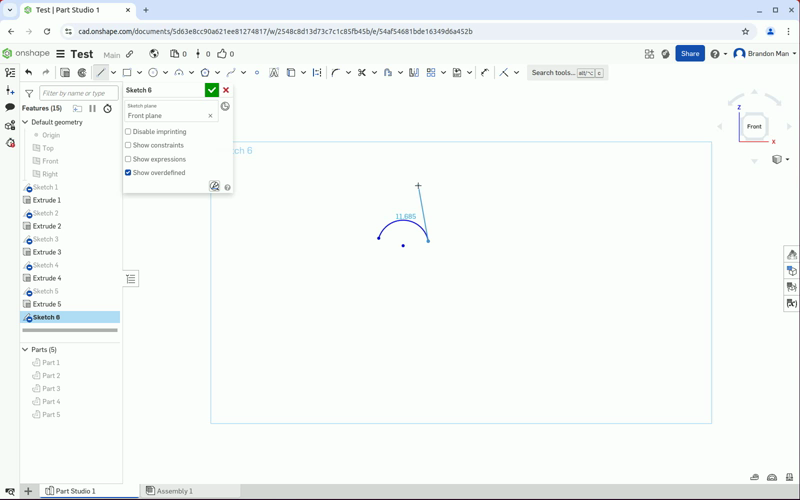
click(418, 185)
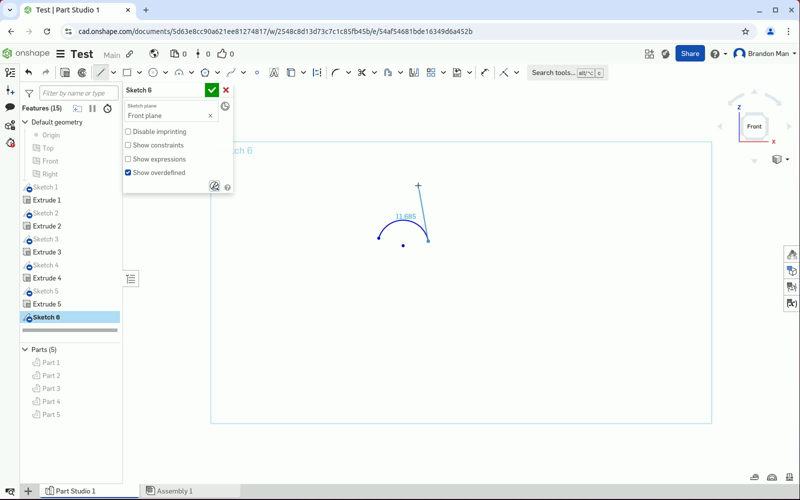
key_up(shift)
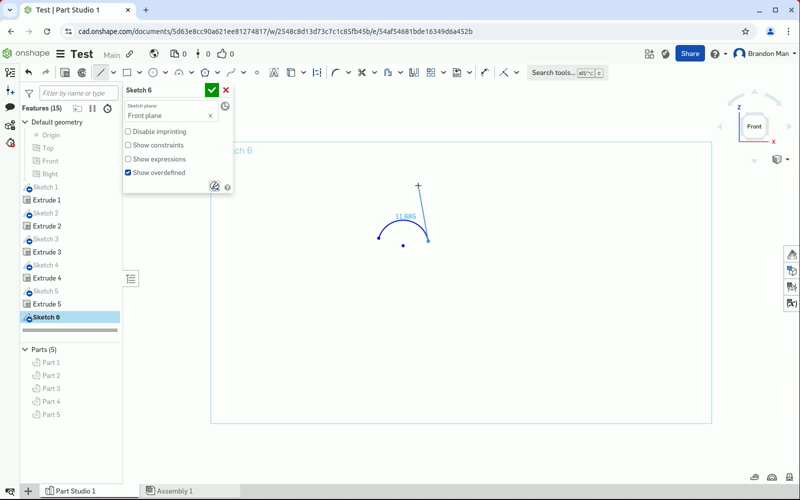
key(esc)
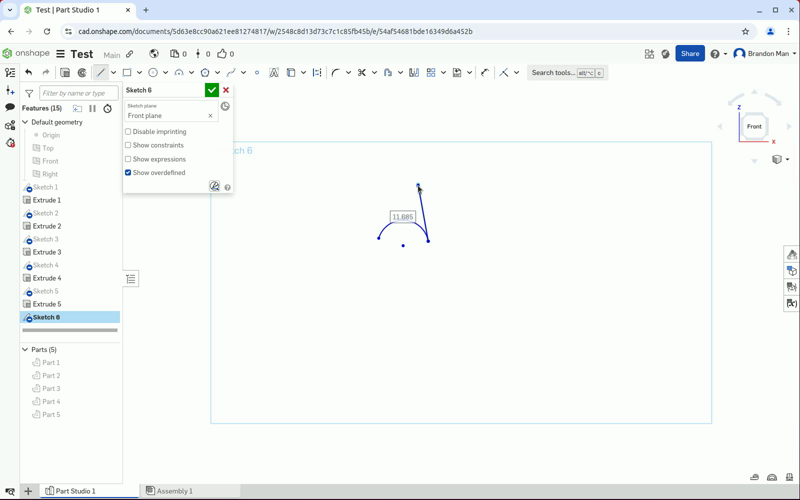
key(a)
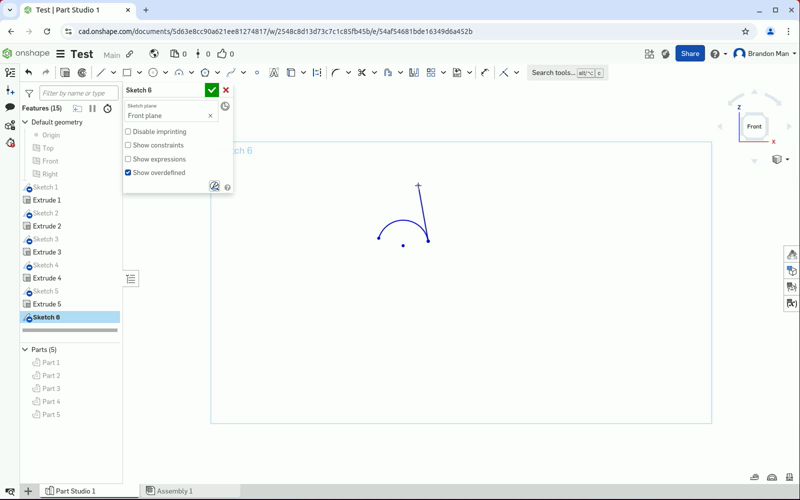
mouse_move(418, 185)
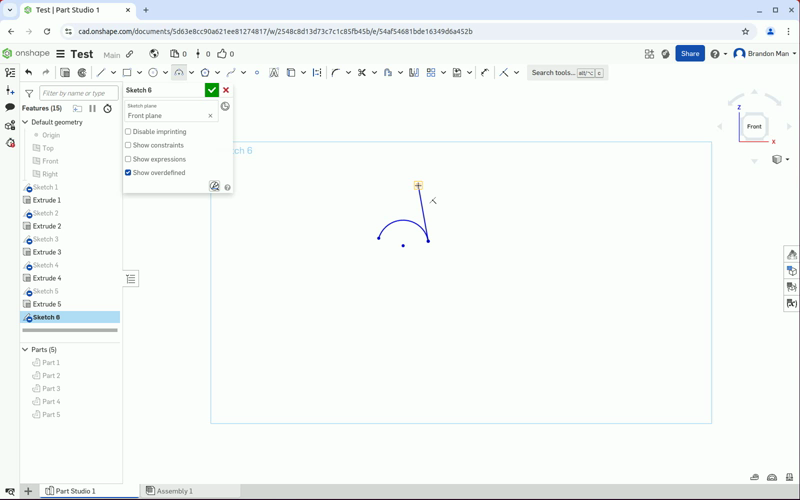
click(418, 185)
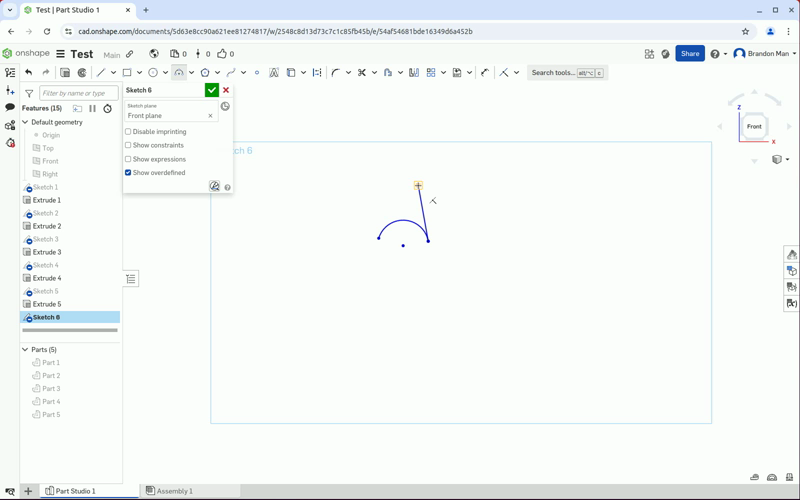
key_down(shift)
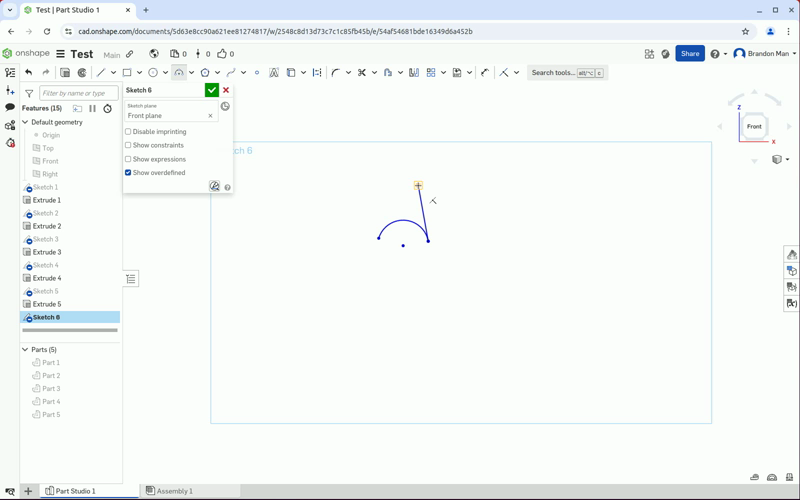
mouse_move(387, 185)
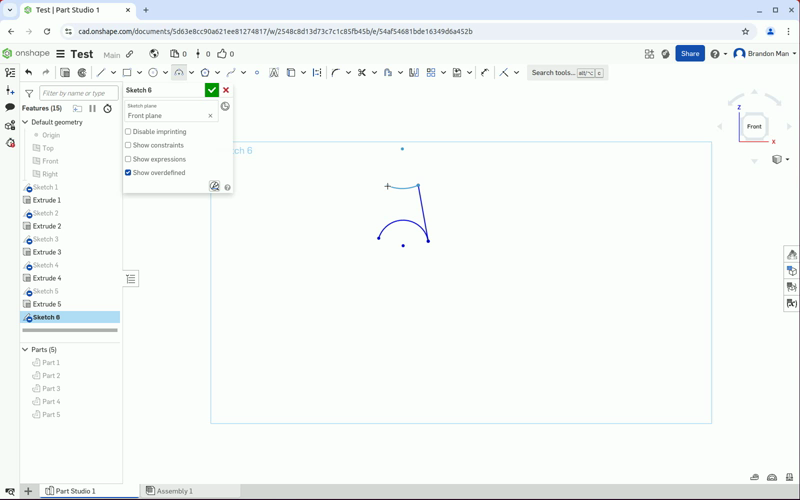
click(387, 185)
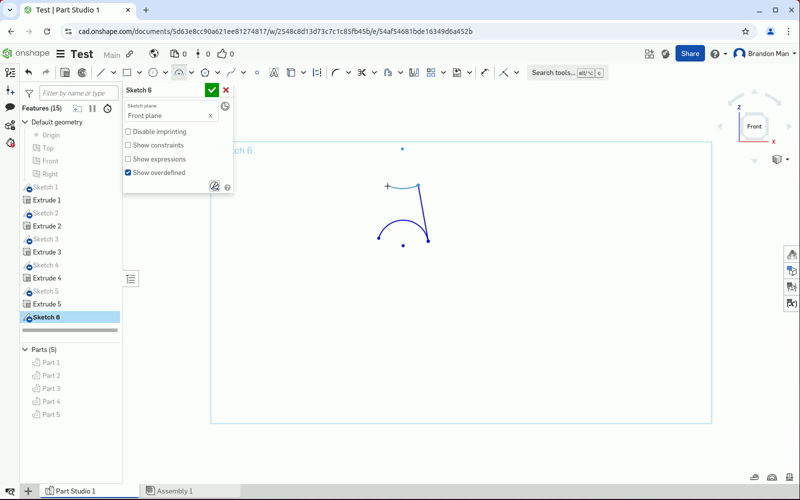
mouse_move(403, 201)
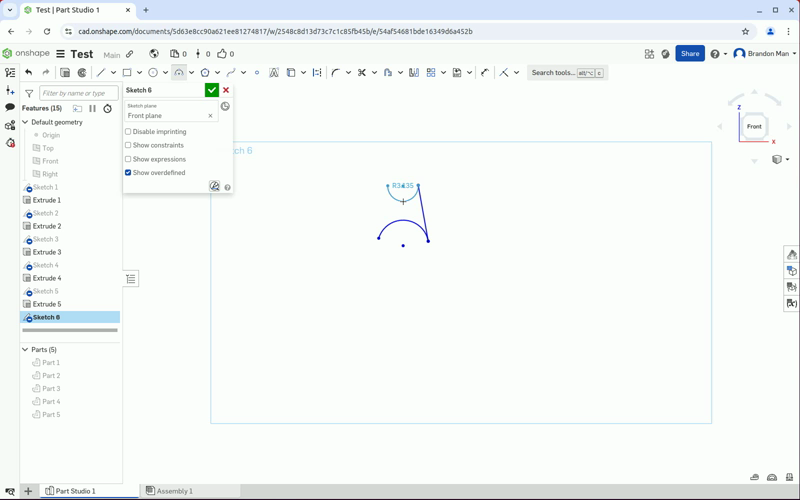
click(403, 201)
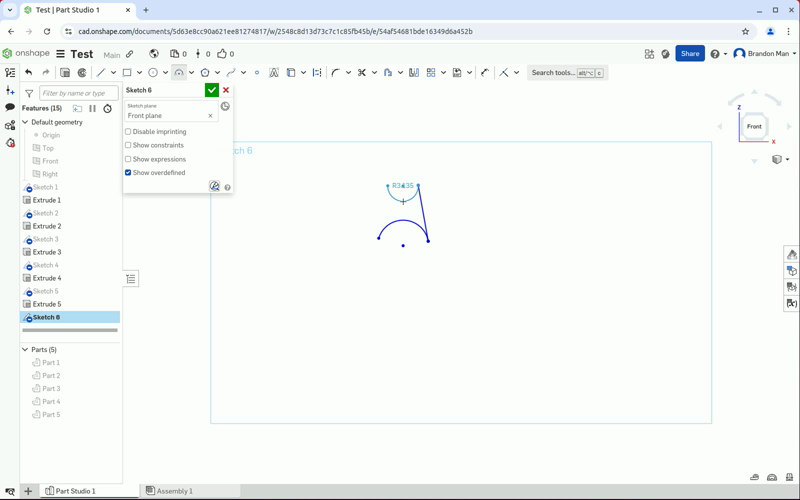
key_up(shift)
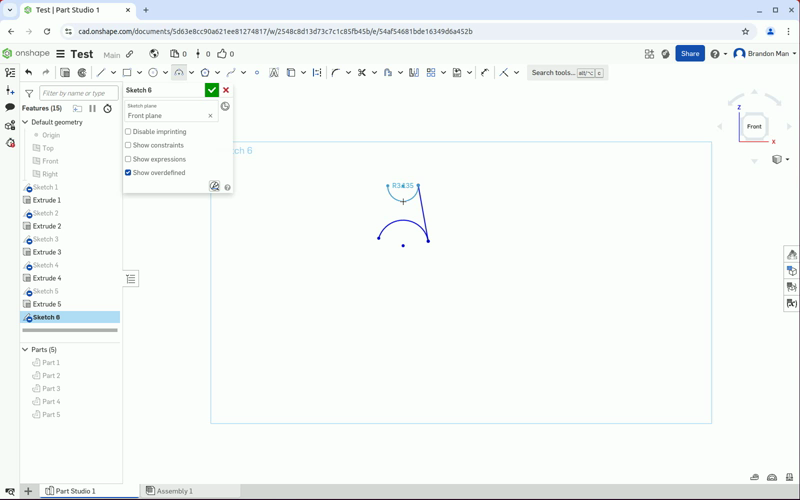
key(esc)
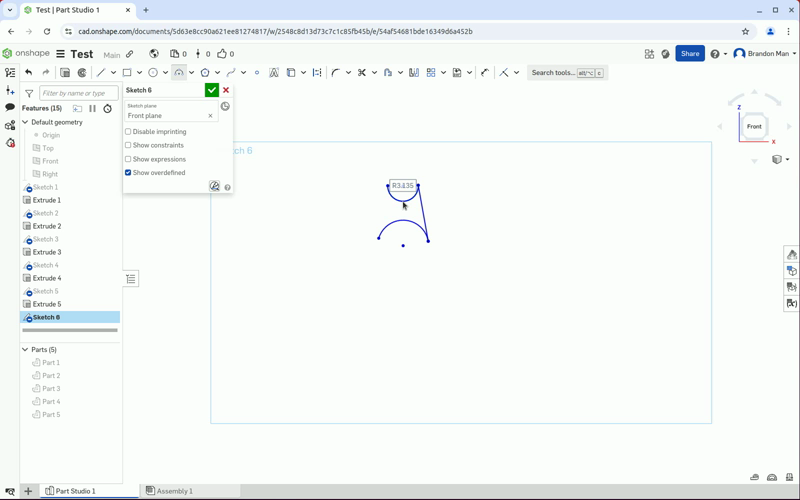
key(l)
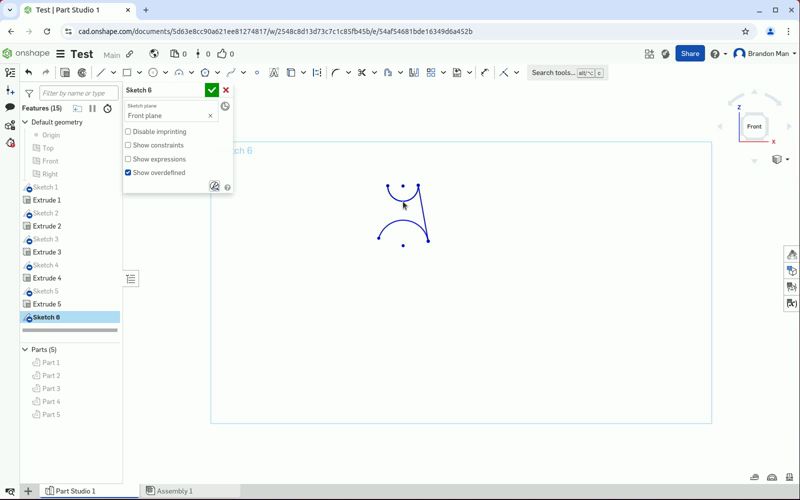
mouse_move(387, 185)
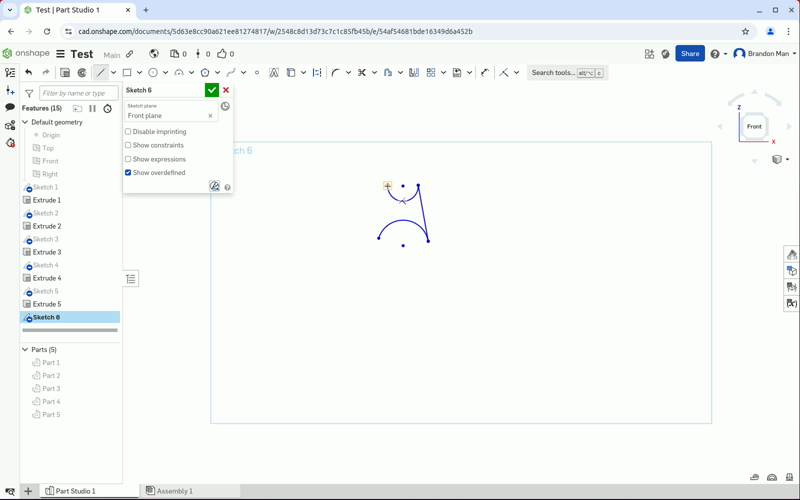
click(387, 185)
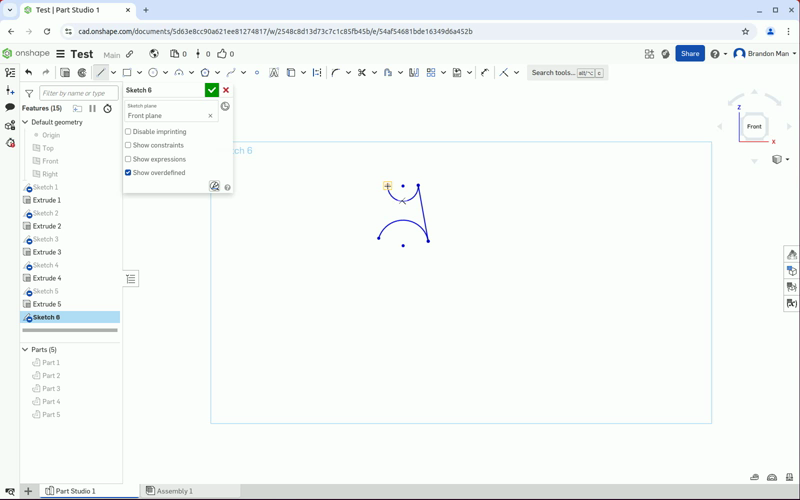
key_down(shift)
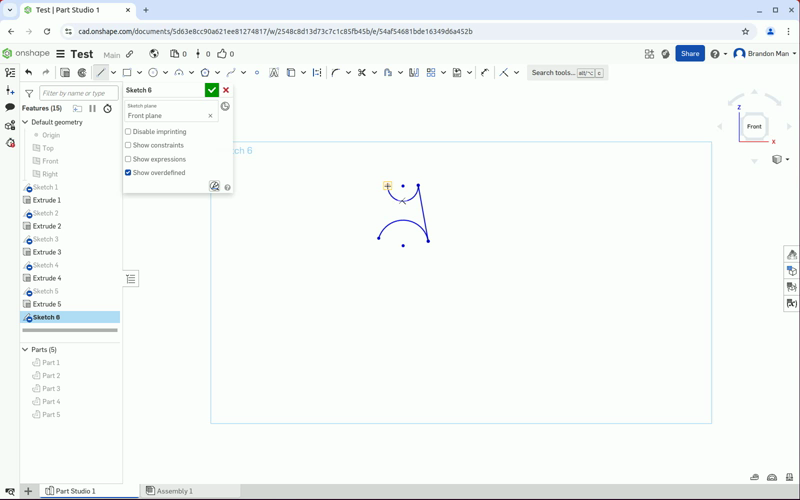
mouse_move(417, 185)
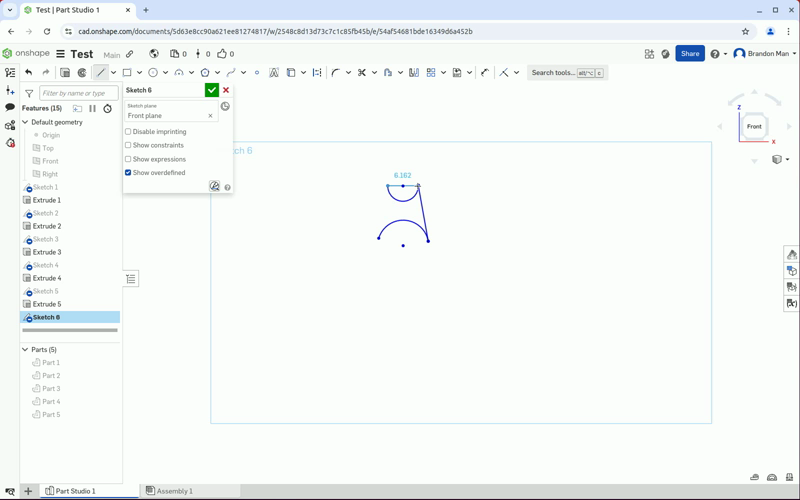
mouse_move(384, 200)
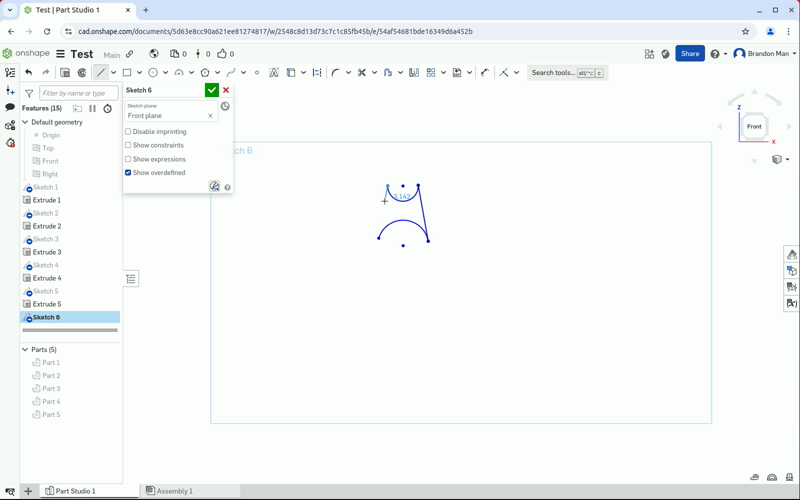
click(384, 200)
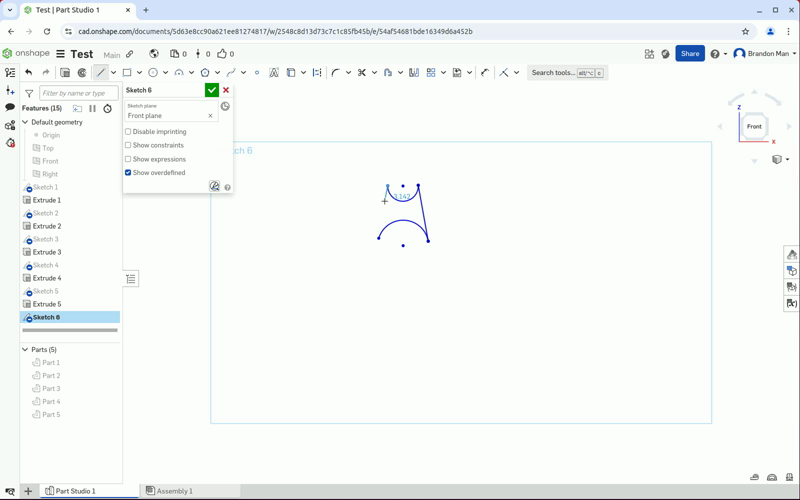
key_up(shift)
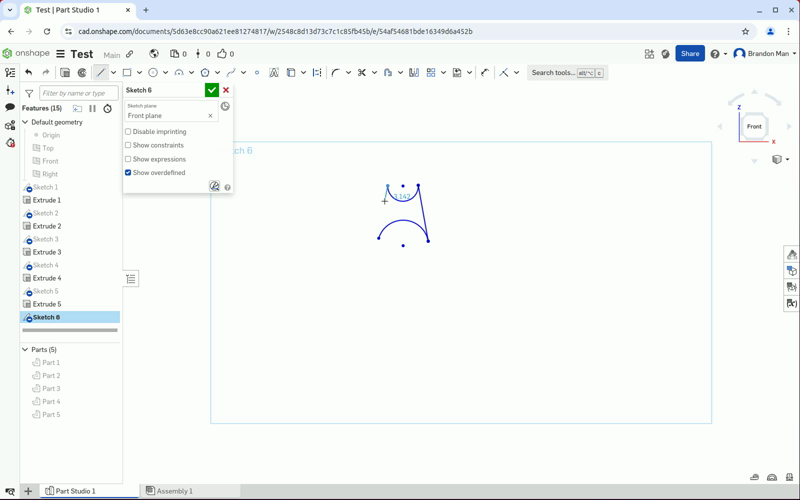
mouse_move(414, 200)
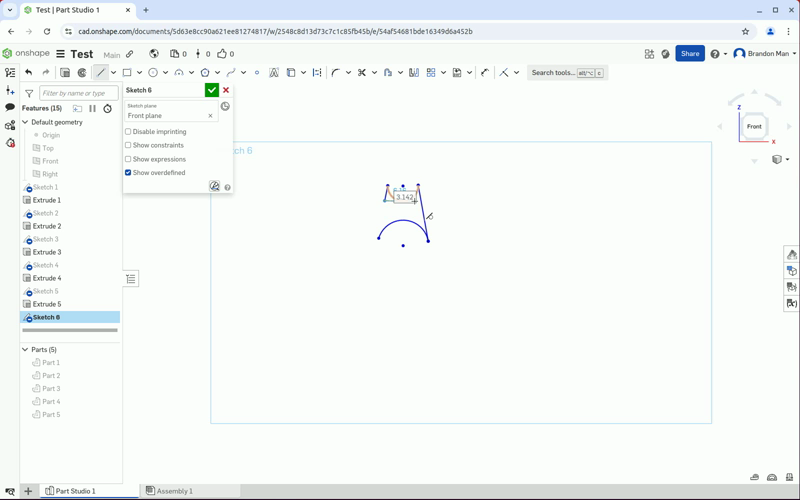
key_down(shift)
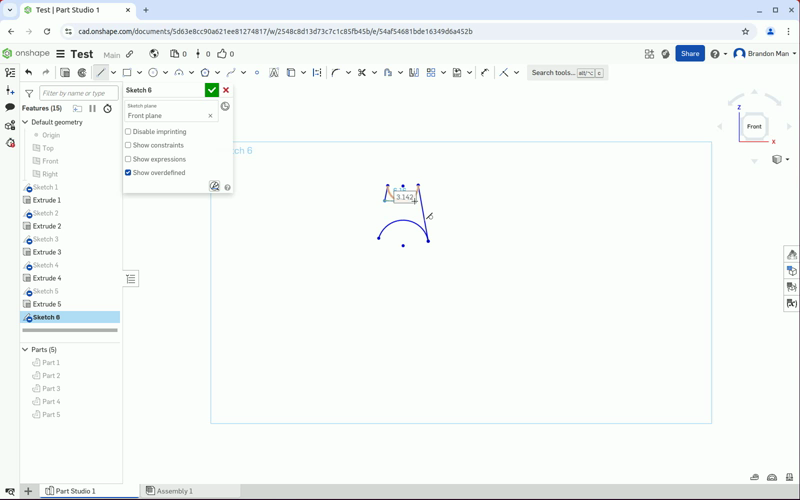
mouse_move(378, 238)
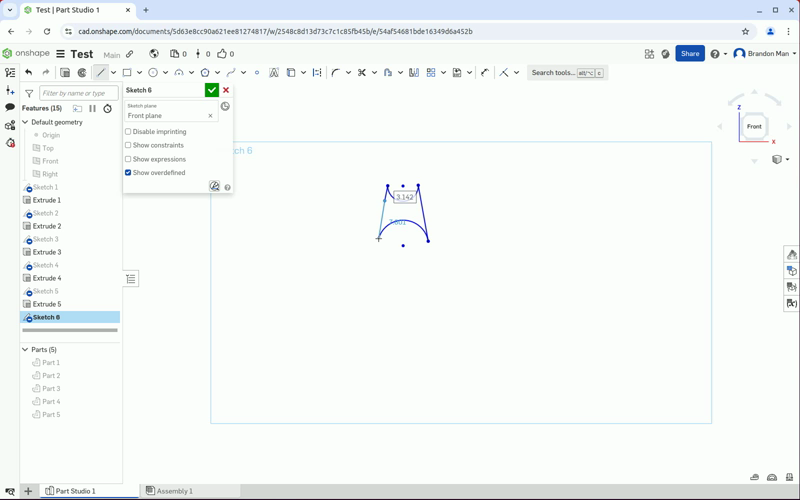
key_up(shift)
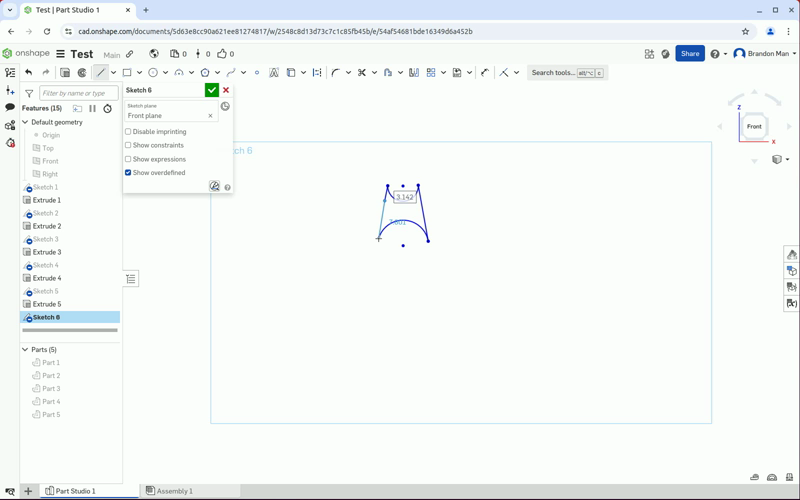
click(378, 238)
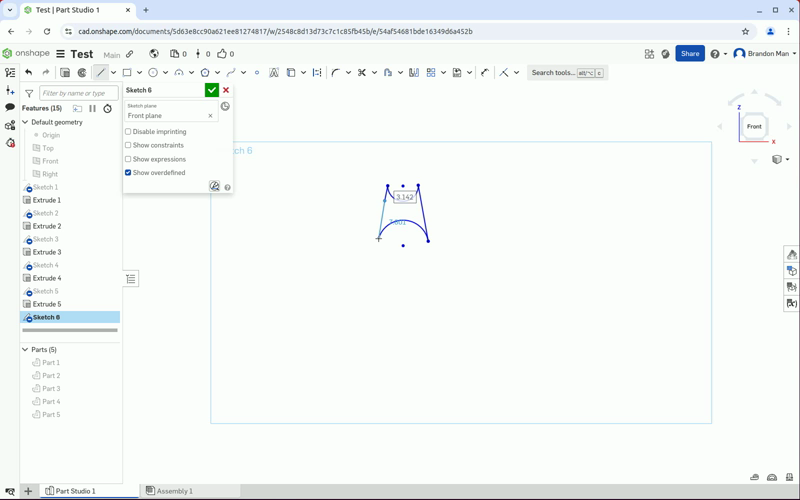
key(esc)
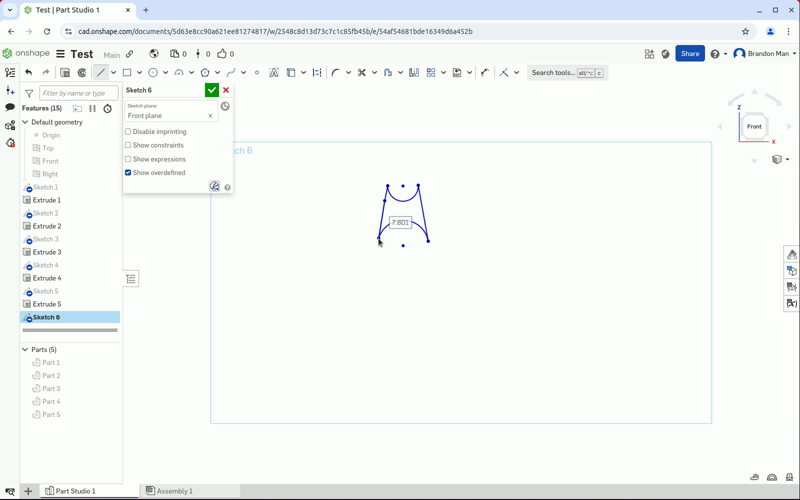
key(c)
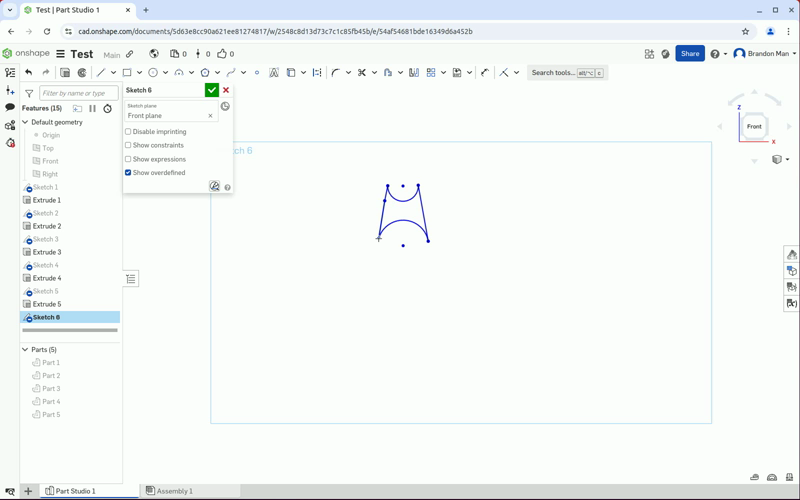
key_down(shift)
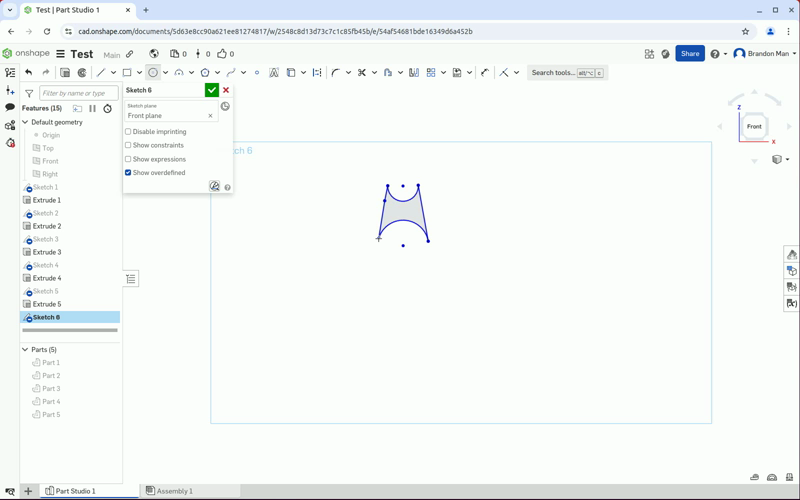
mouse_move(391, 202)
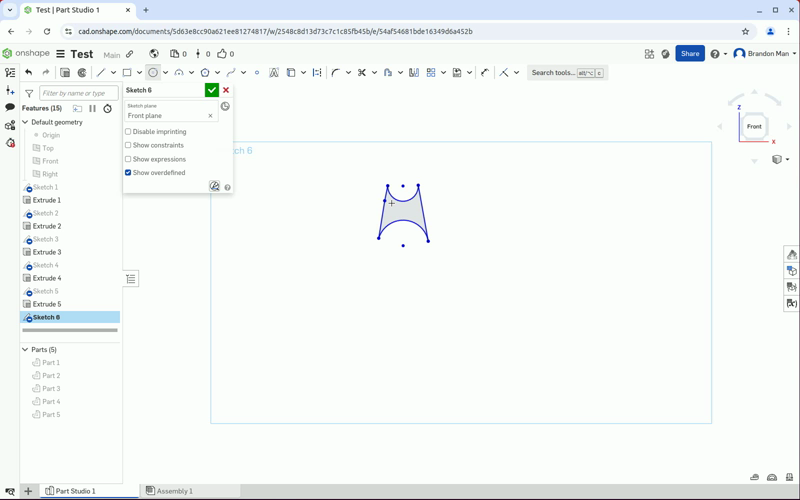
click(391, 202)
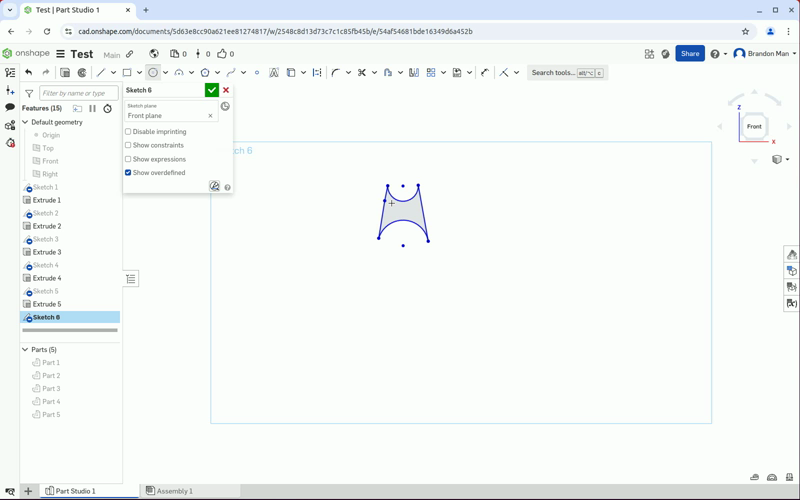
key_up(shift)
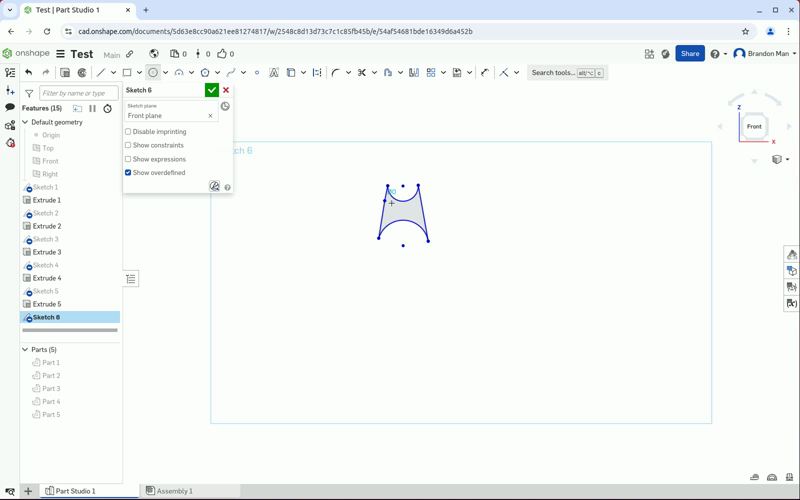
mouse_move(394, 202)
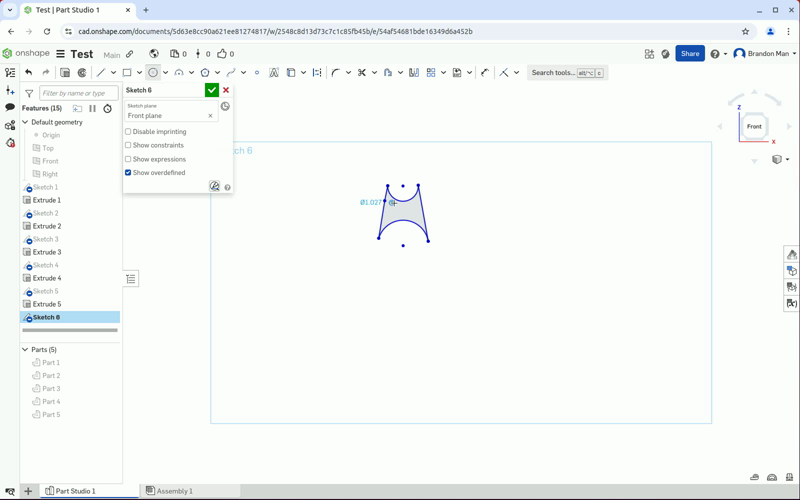
scroll(6)
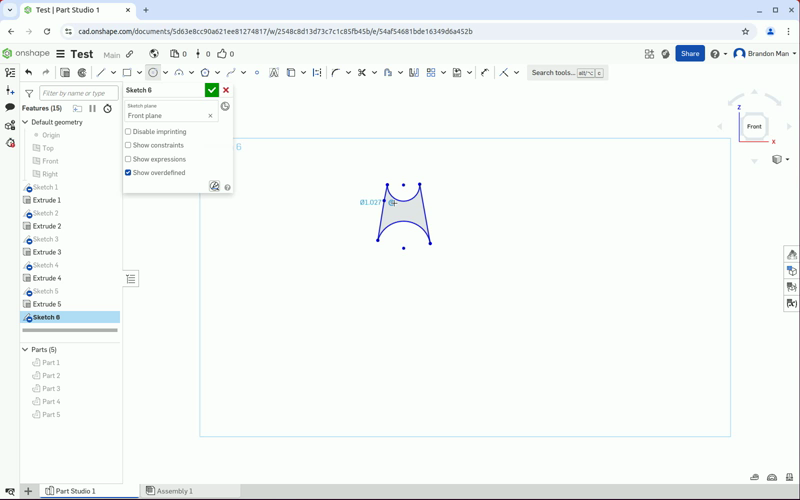
scroll(6)
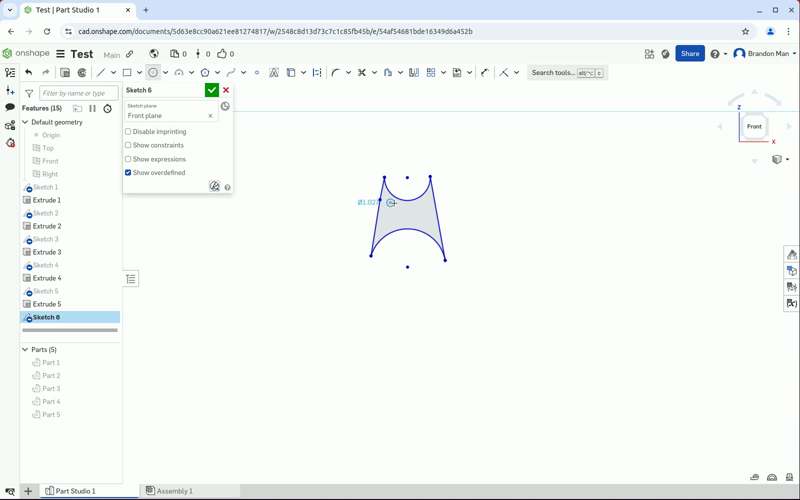
scroll(6)
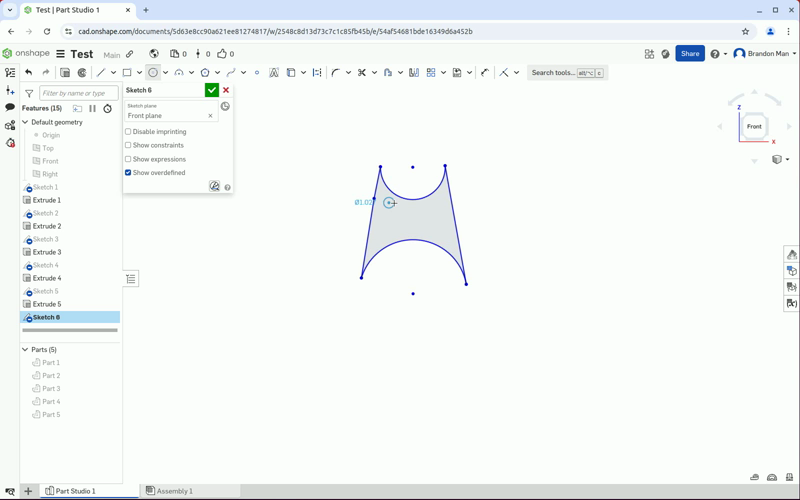
scroll(6)
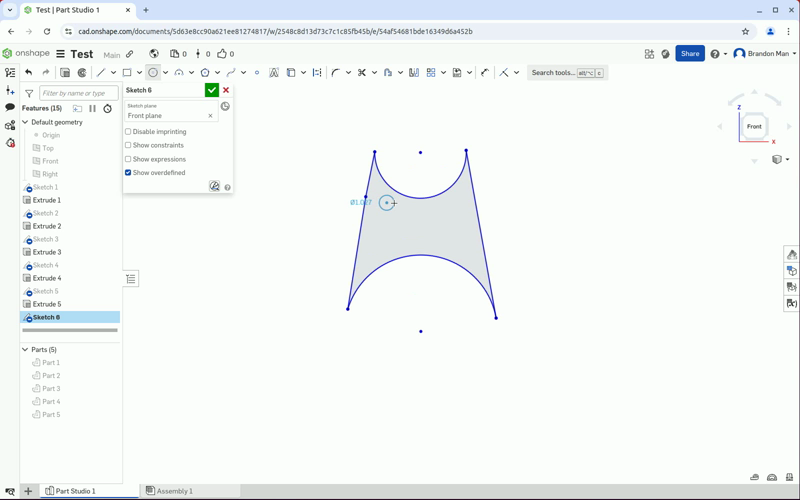
scroll(6)
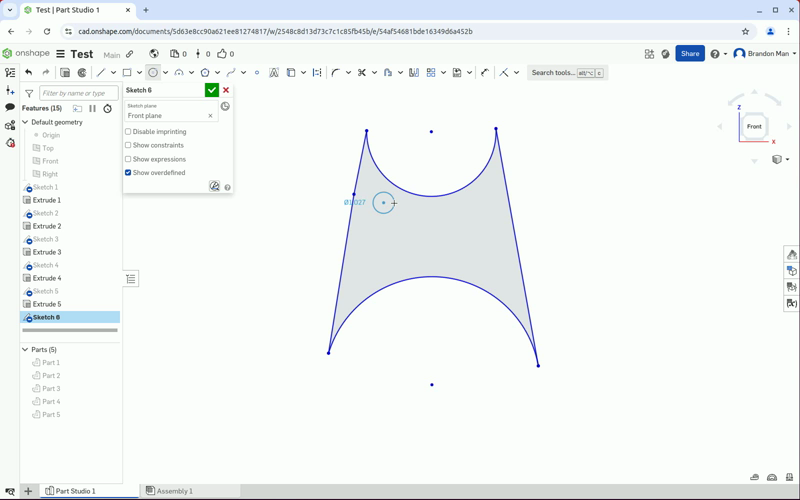
scroll(6)
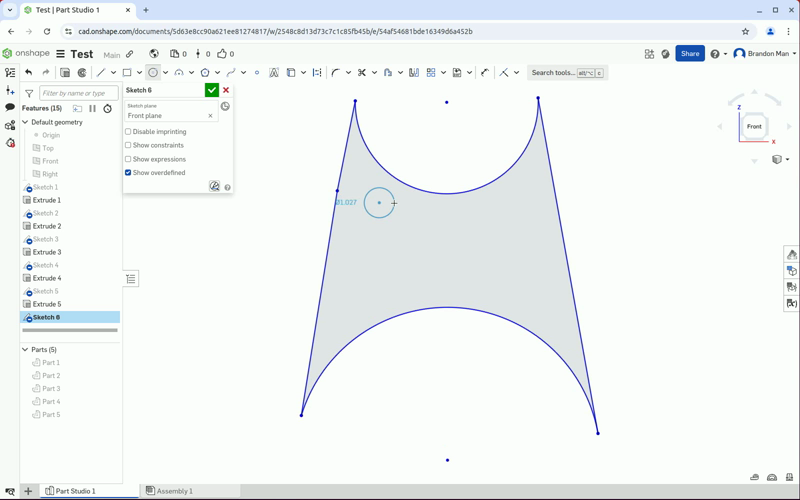
scroll(6)
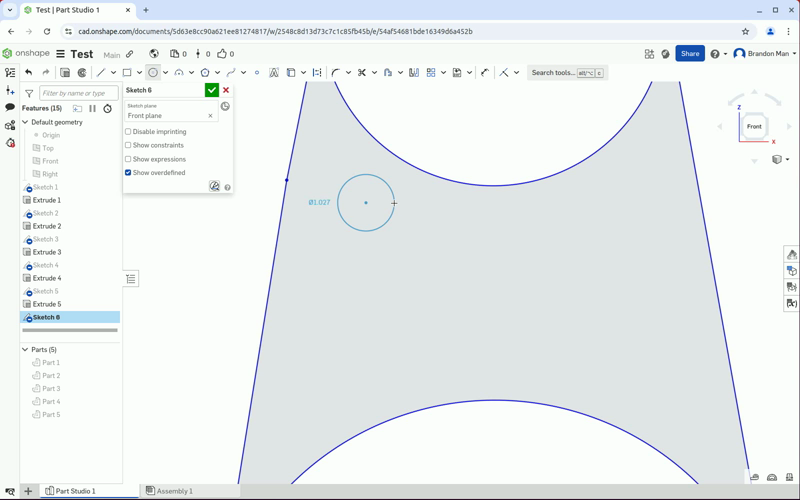
click(394, 202)
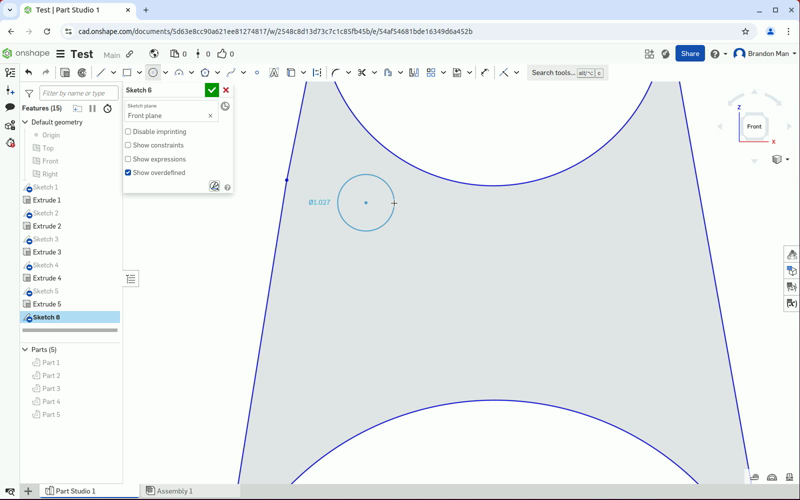
scroll(-6)
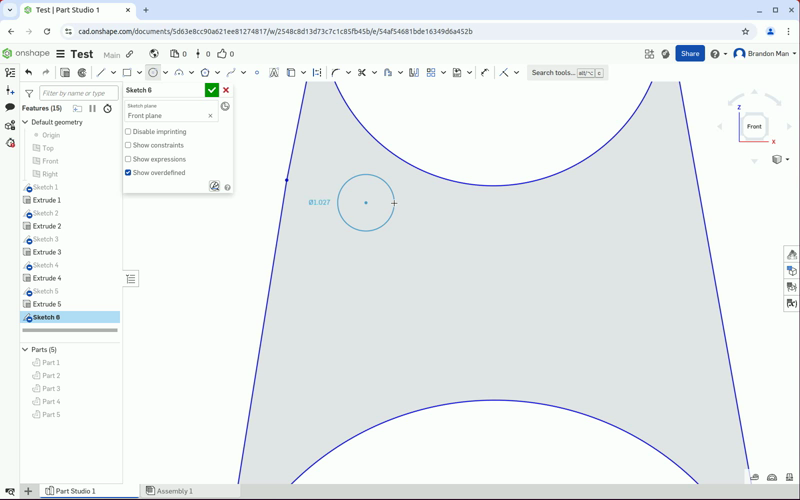
scroll(-6)
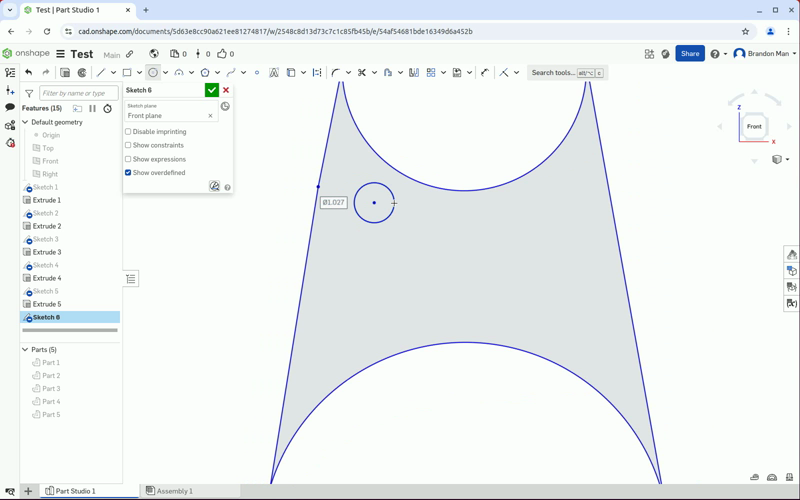
scroll(-6)
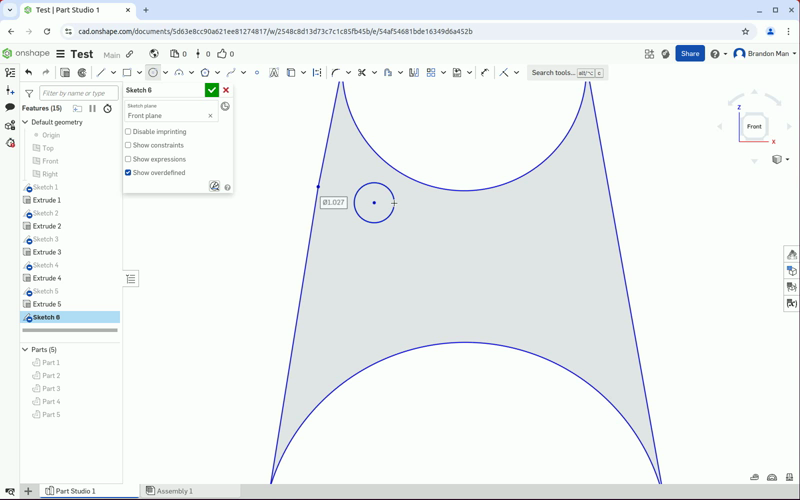
scroll(-6)
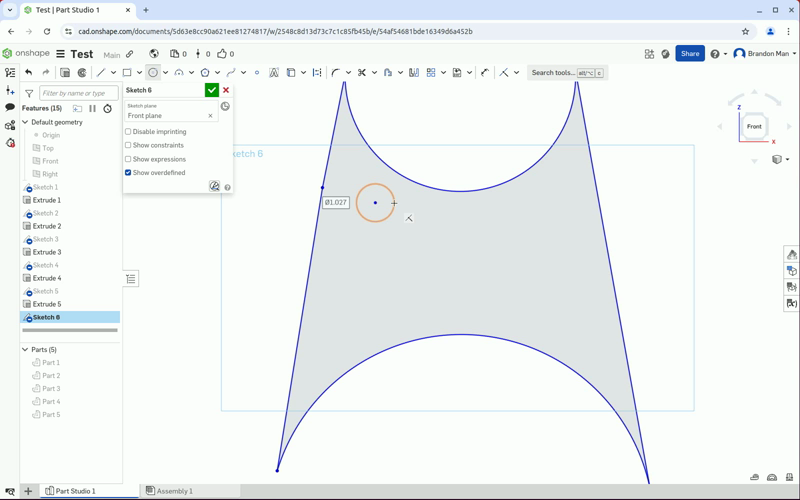
scroll(-6)
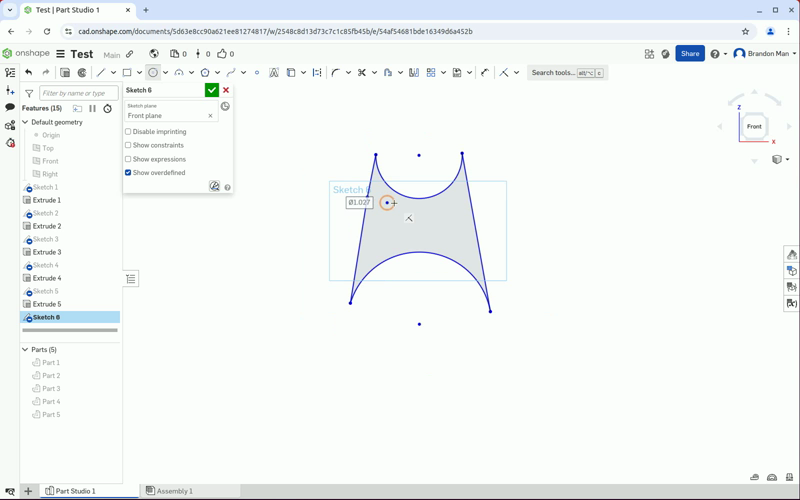
scroll(-6)
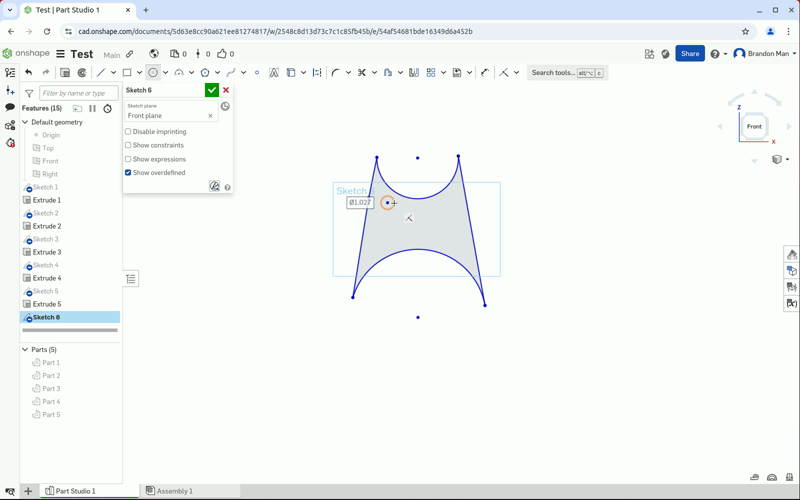
scroll(-6)
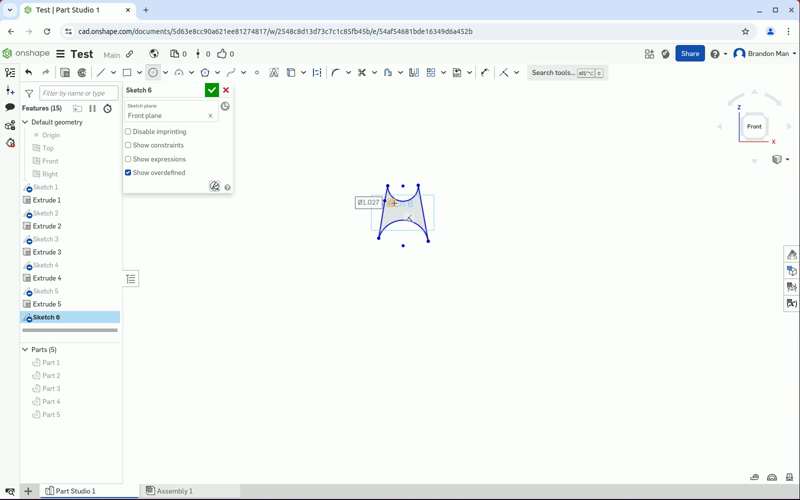
key(esc)
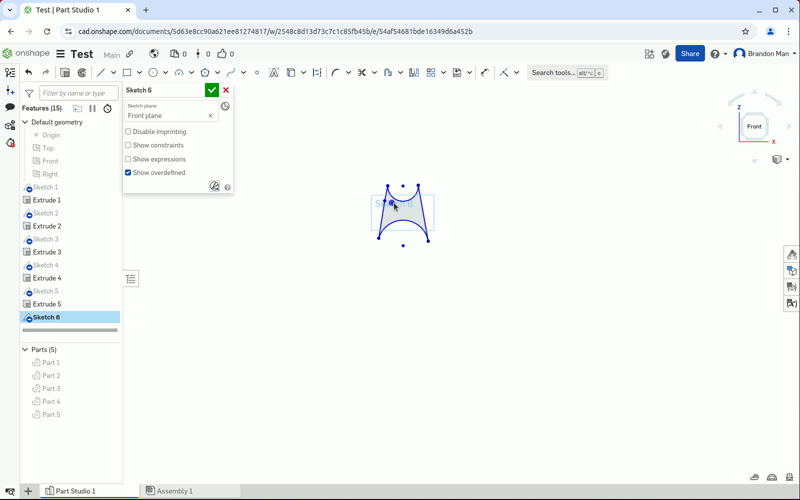
mouse_move(387, 204)
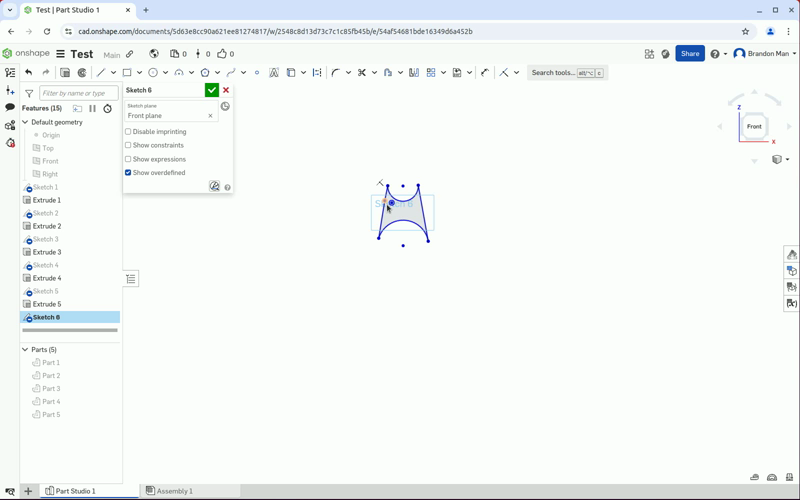
scroll(6)
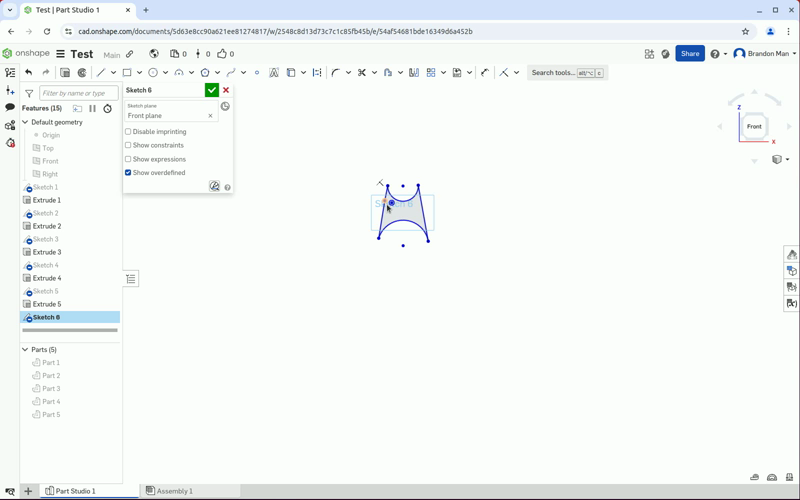
scroll(6)
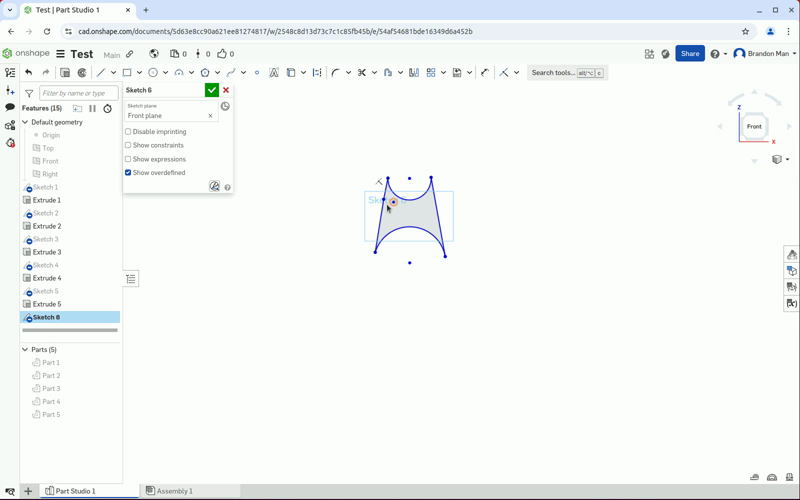
scroll(6)
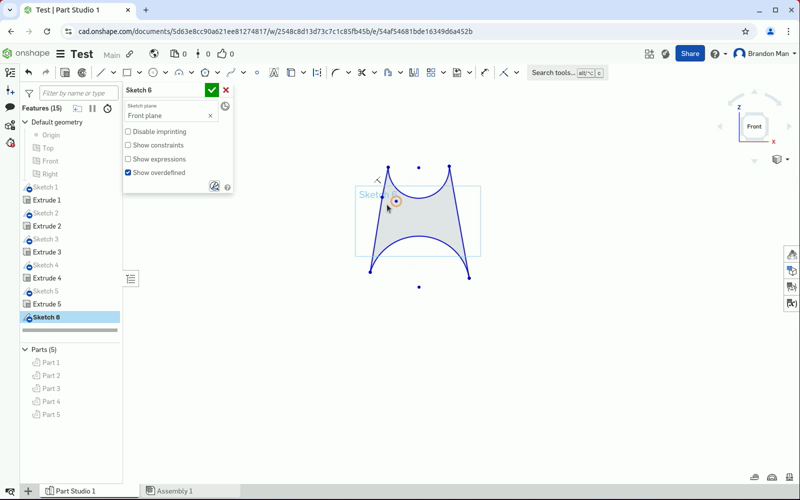
scroll(6)
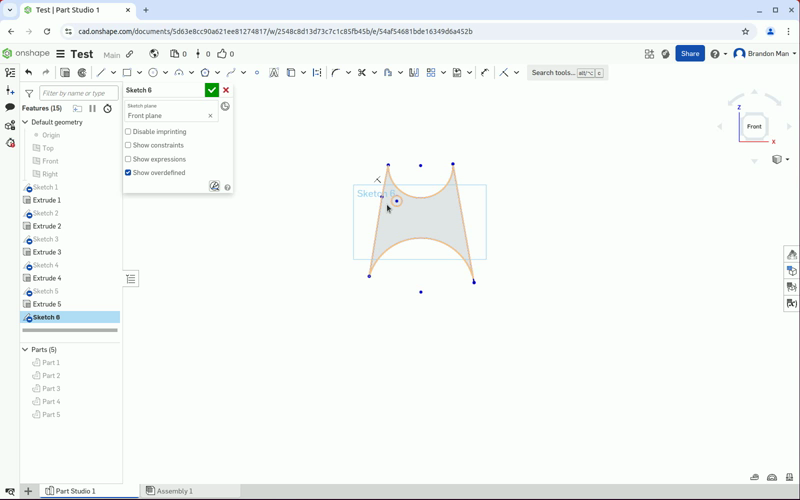
scroll(6)
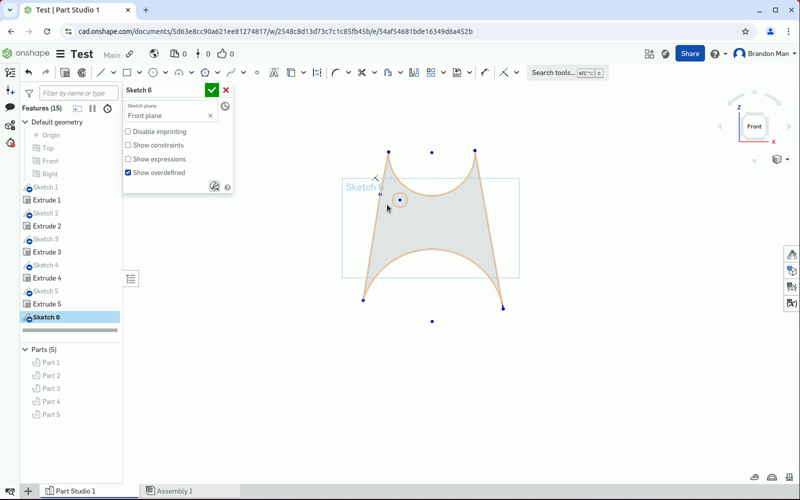
scroll(6)
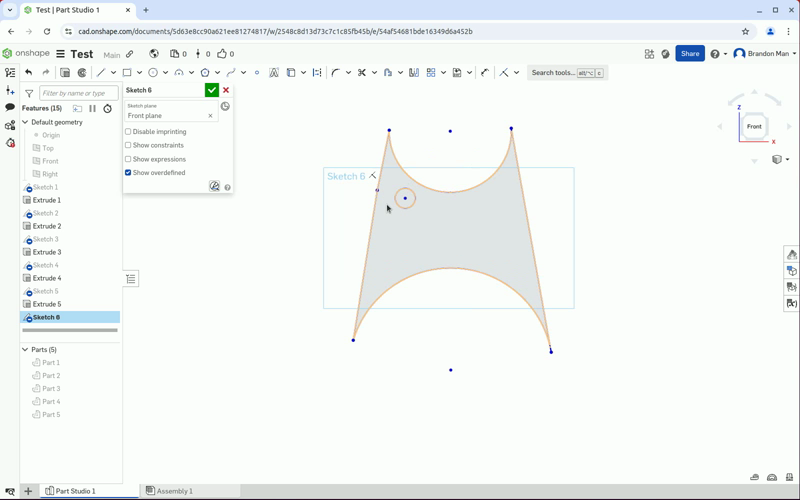
scroll(6)
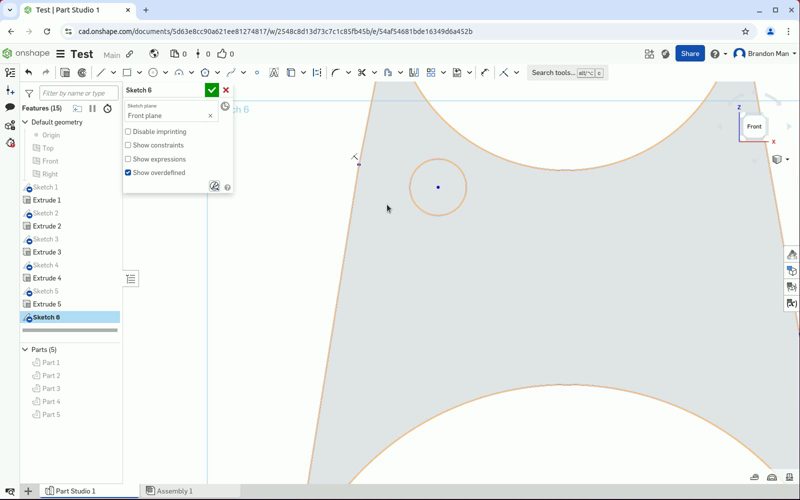
click(387, 204)
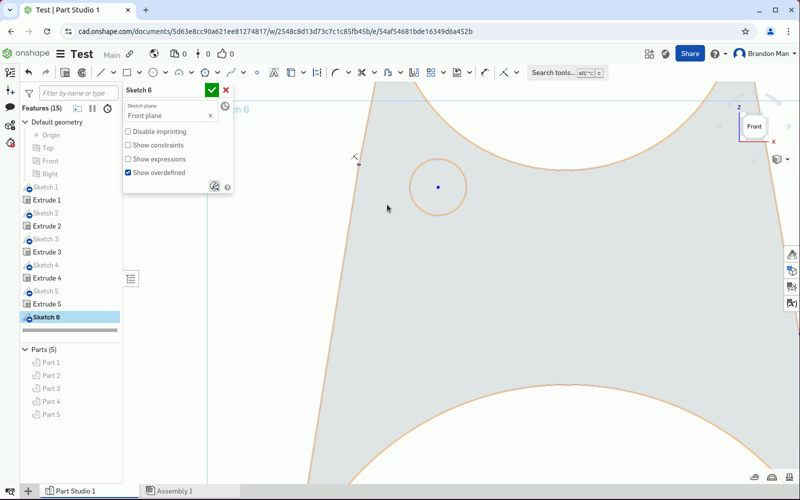
scroll(-6)
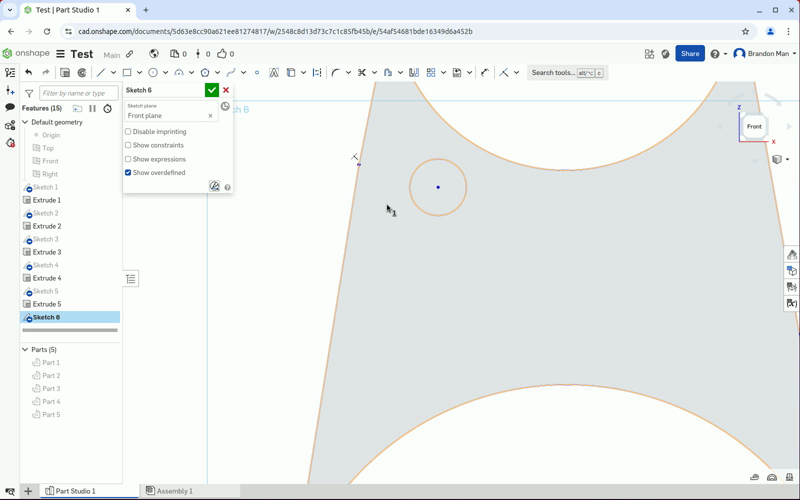
scroll(-6)
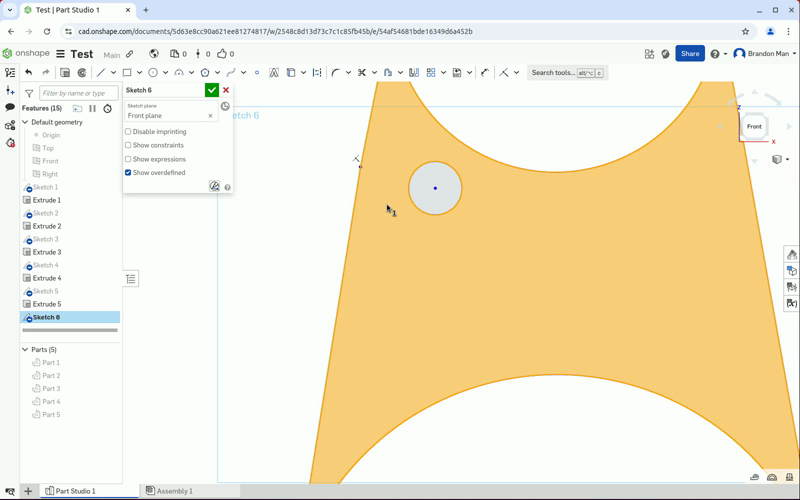
scroll(-6)
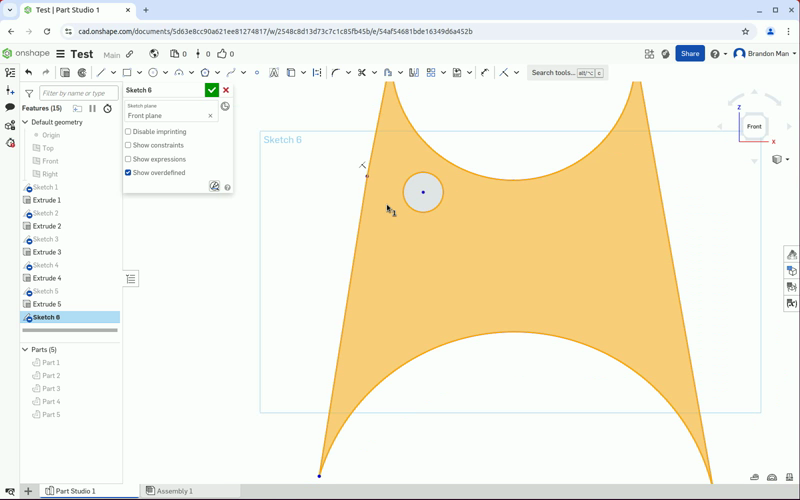
scroll(-6)
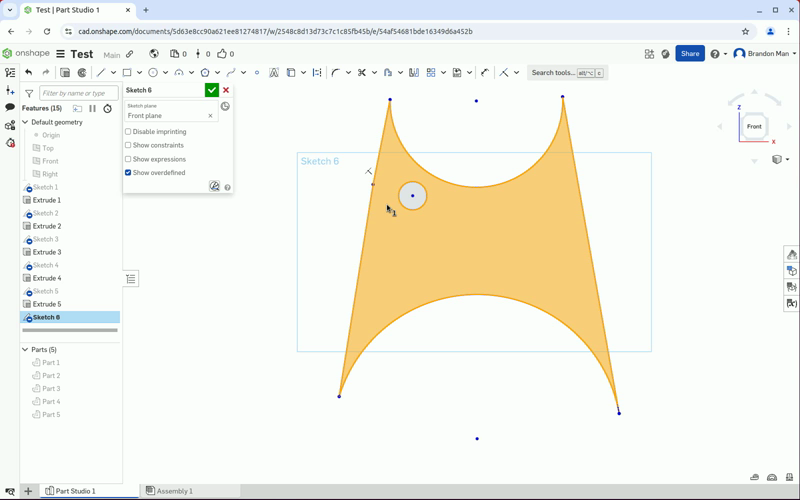
scroll(-6)
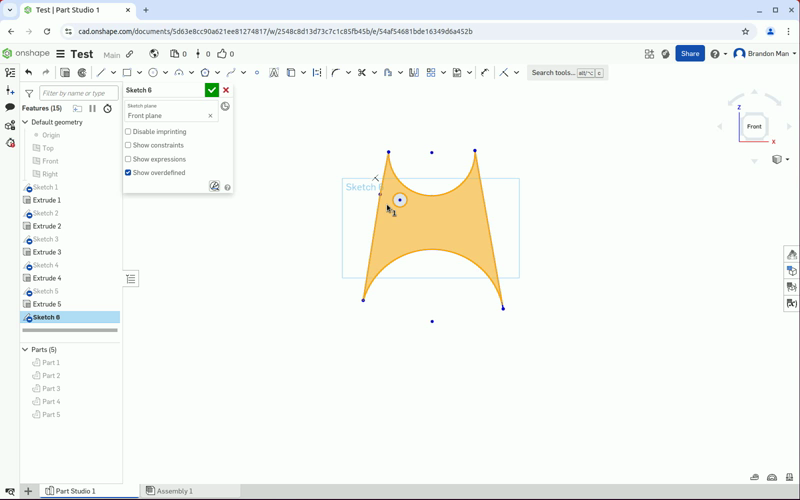
scroll(-6)
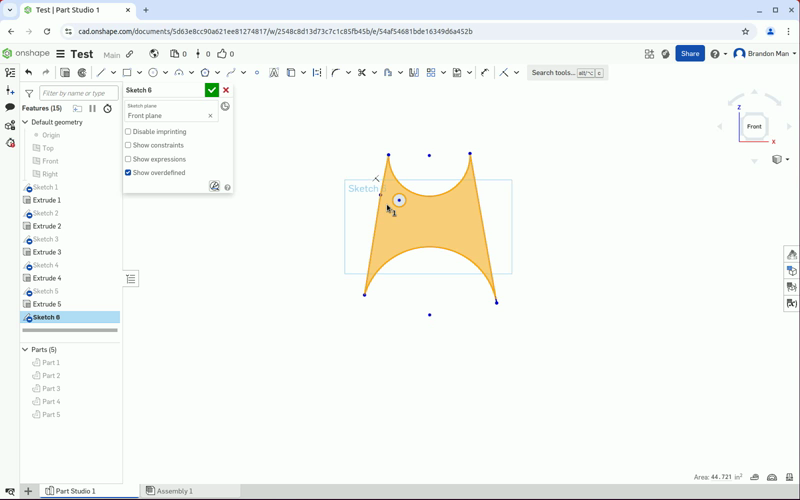
scroll(-6)
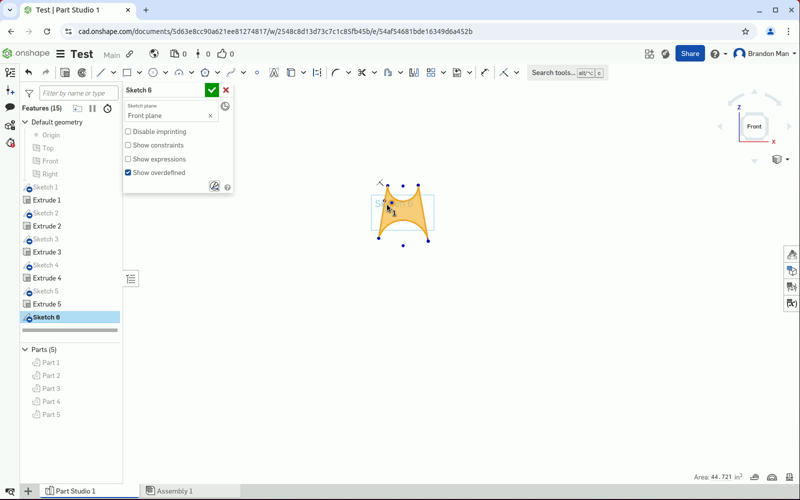
mouse_move(73, 352)
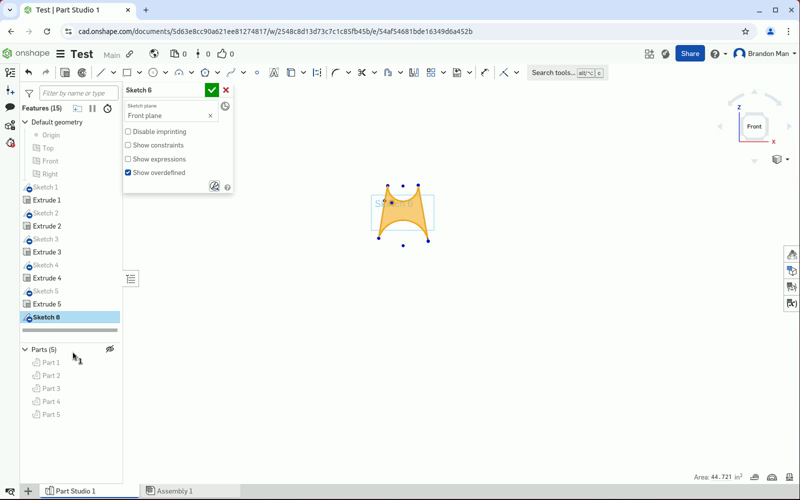
key(shift+y)
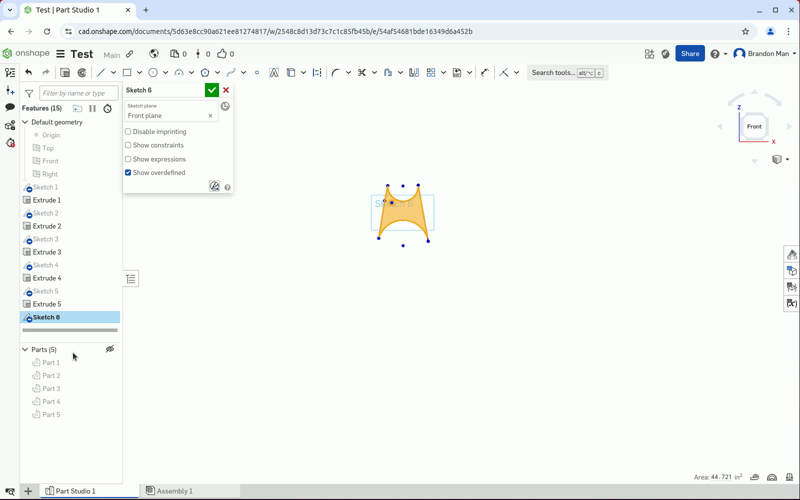
key(shift+e)
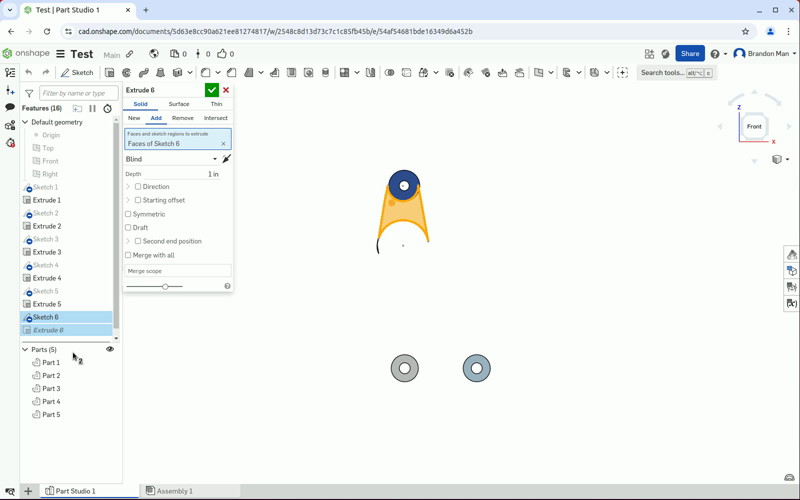
mouse_move(143, 106)
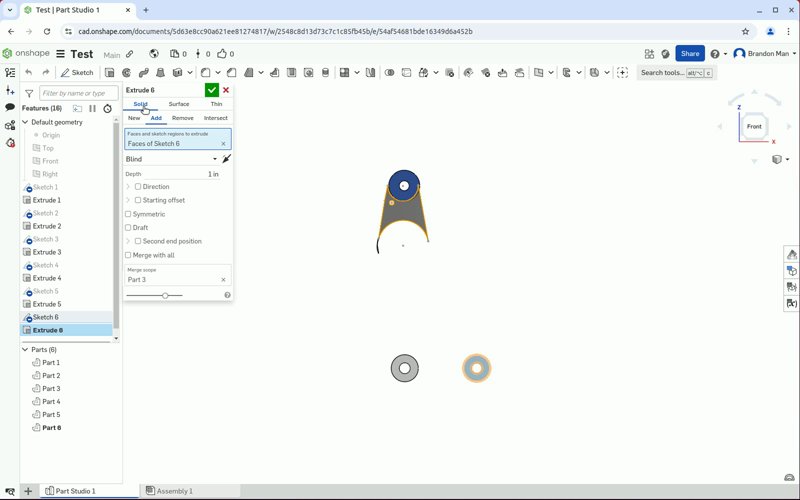
click(143, 106)
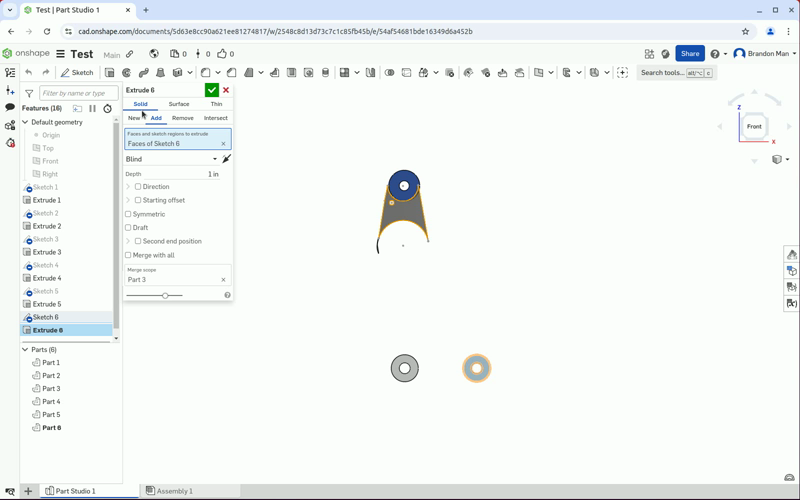
mouse_move(137, 120)
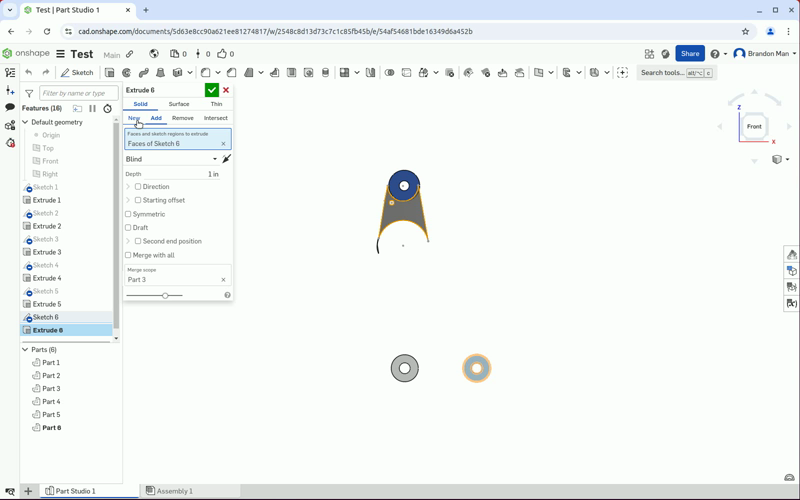
click(137, 120)
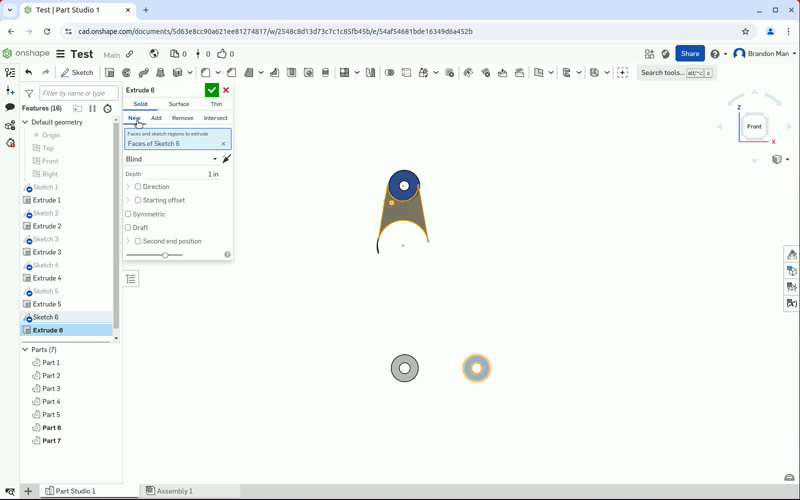
key(tab, 4)
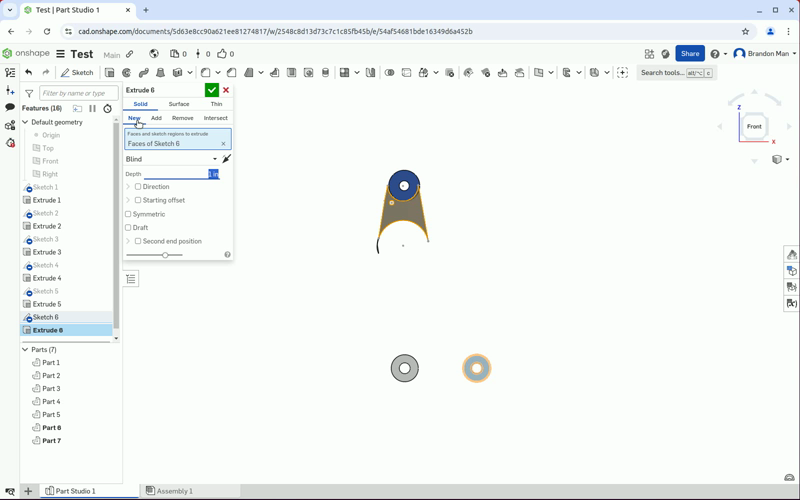
text(8.425)
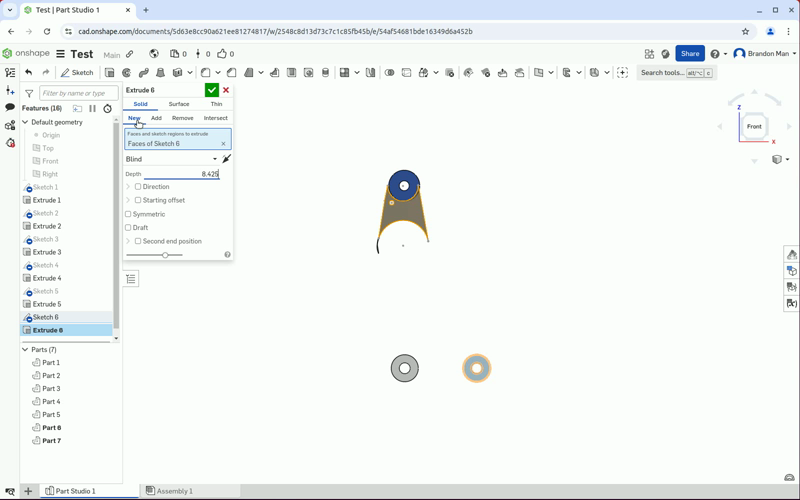
key(enter)
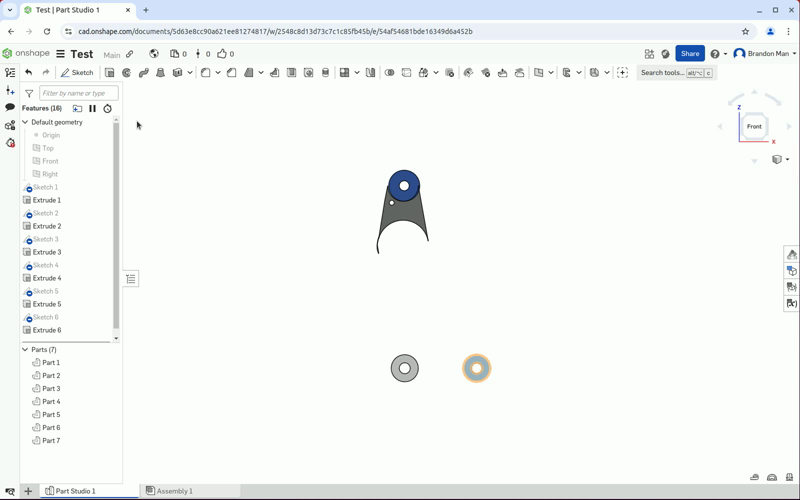
key(shift+h)
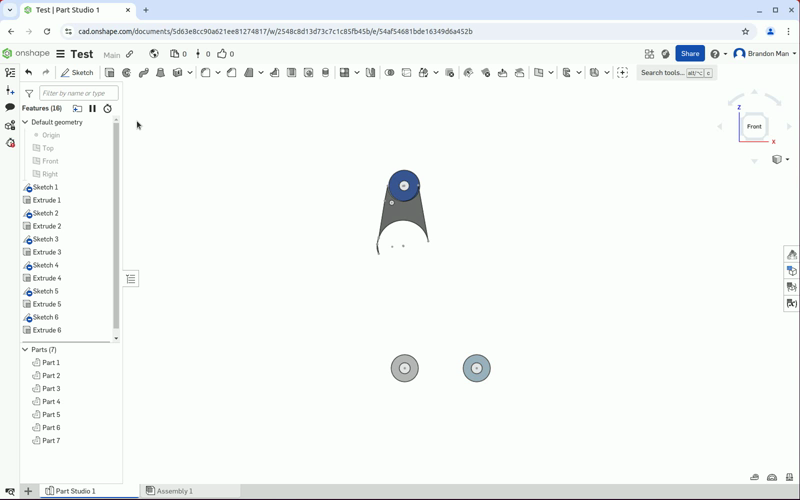
key(shift+h)
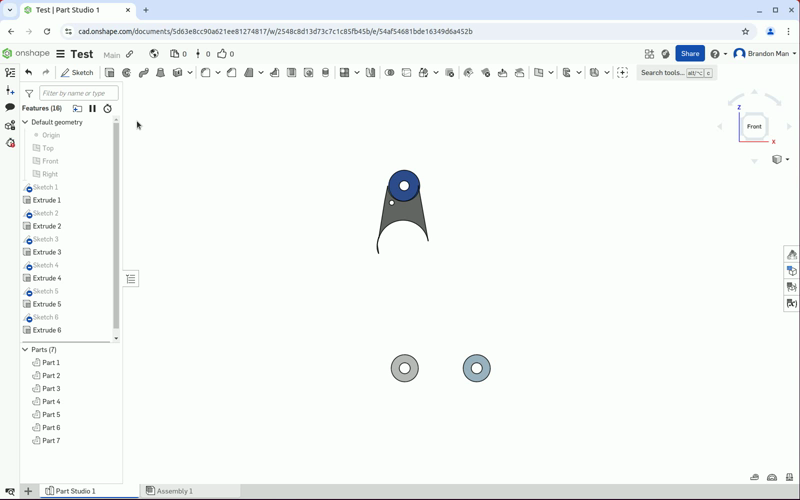
mouse_move(69, 189)
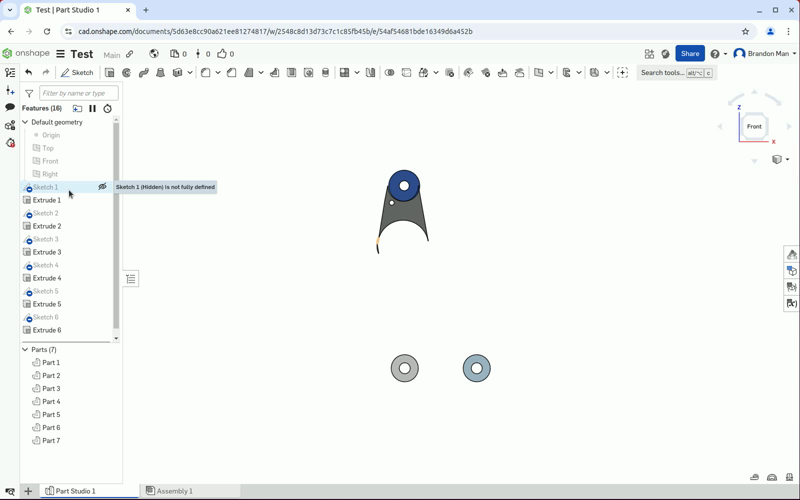
click(69, 189)
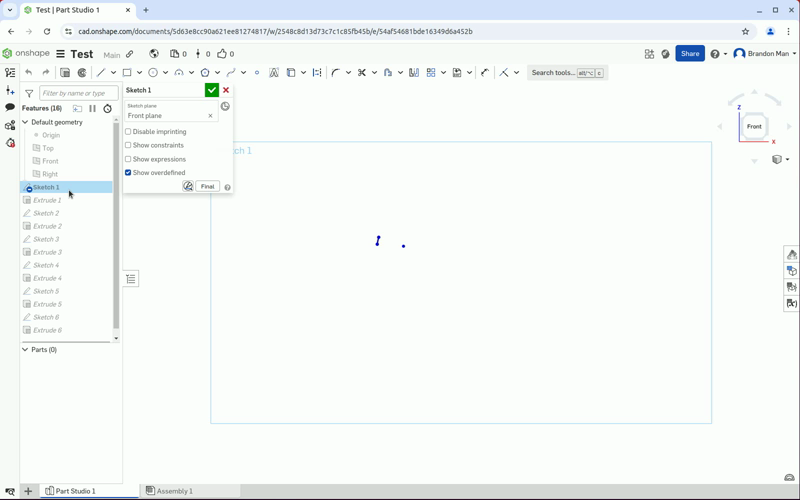
mouse_move(229, 92)
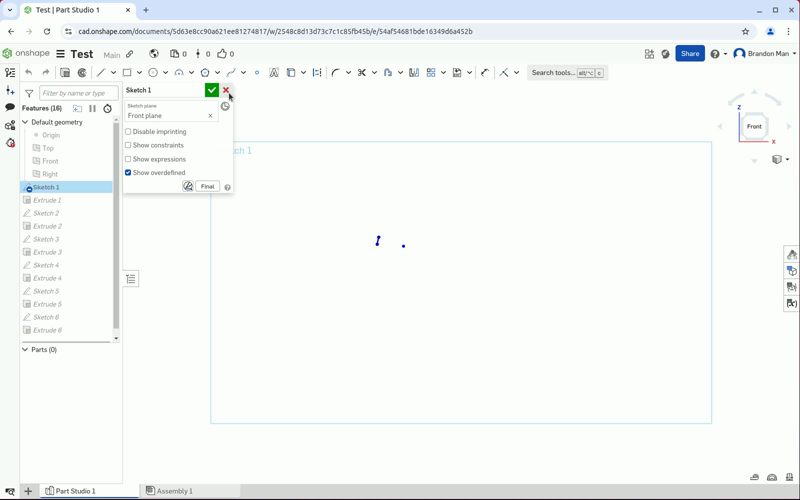
click(229, 92)
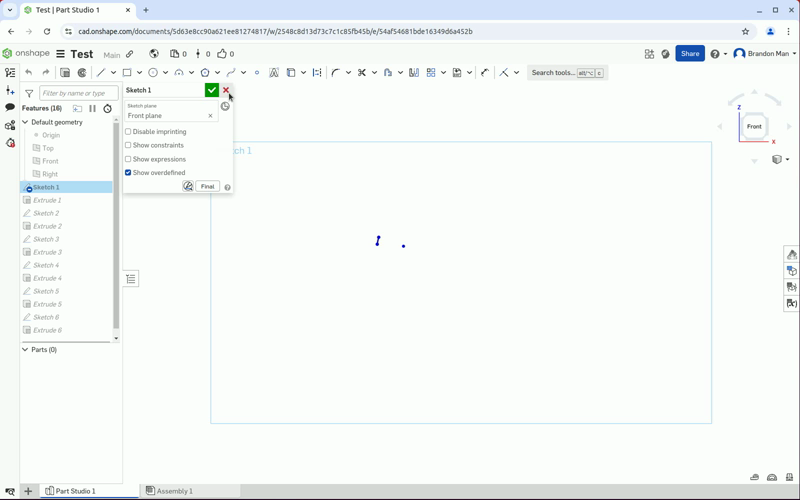
key(shift+s)
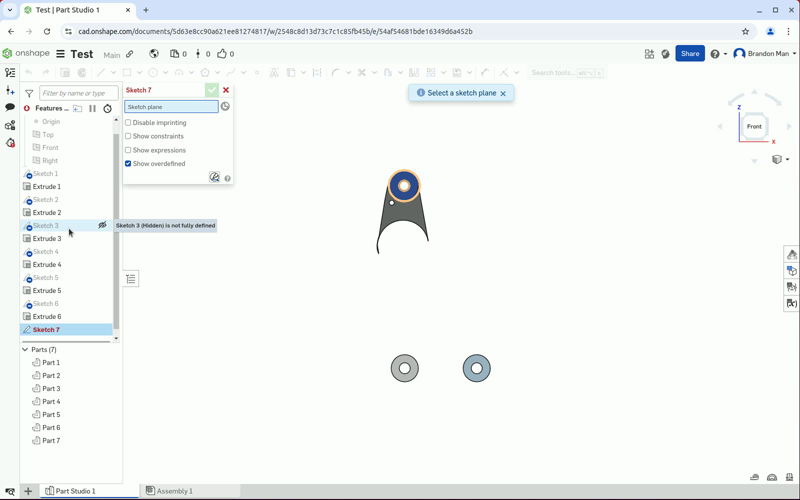
scroll(3)
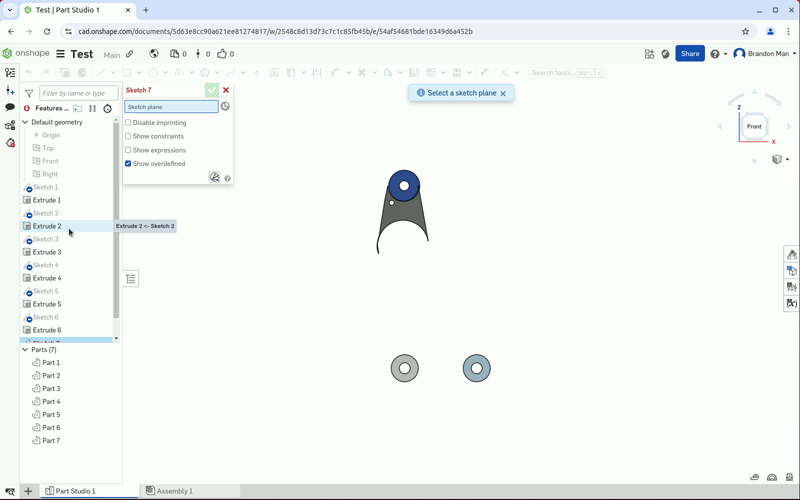
mouse_move(69, 163)
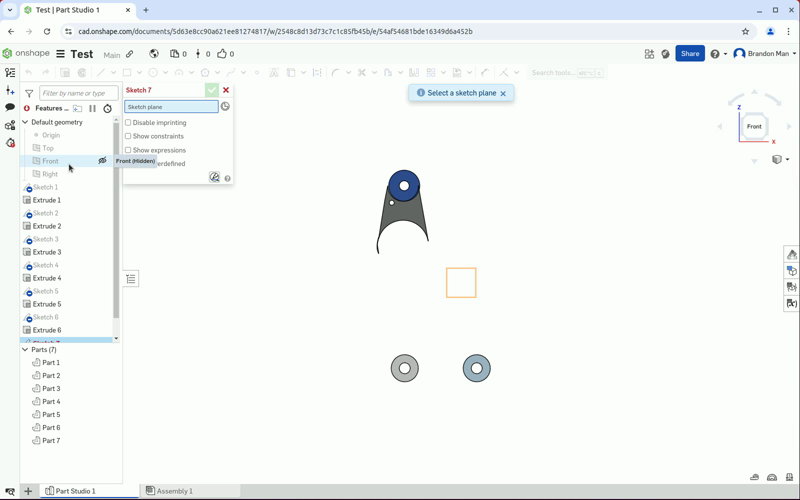
click(69, 163)
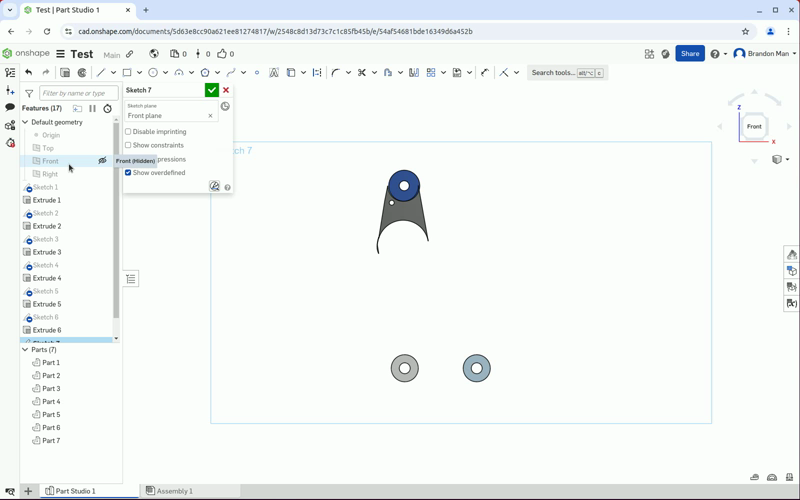
mouse_move(73, 352)
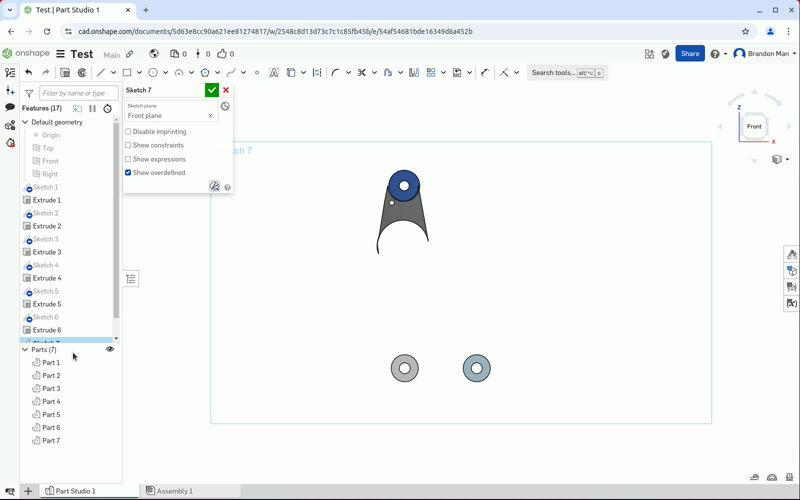
key(y)
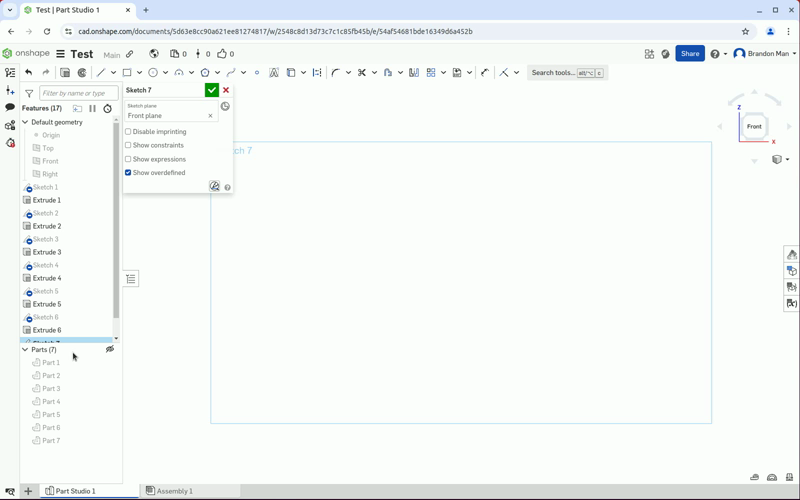
key(l)
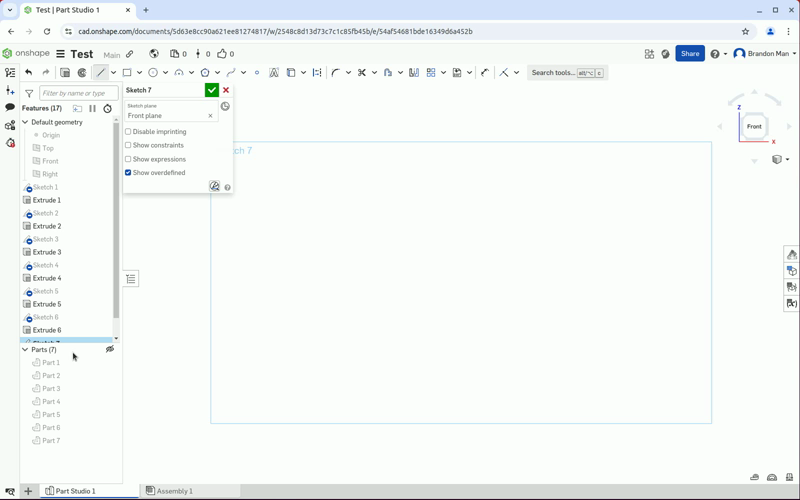
key_down(shift)
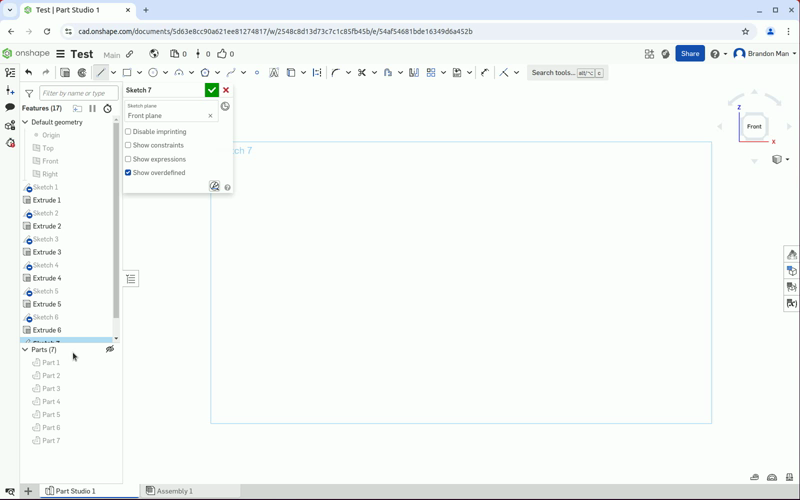
mouse_move(378, 251)
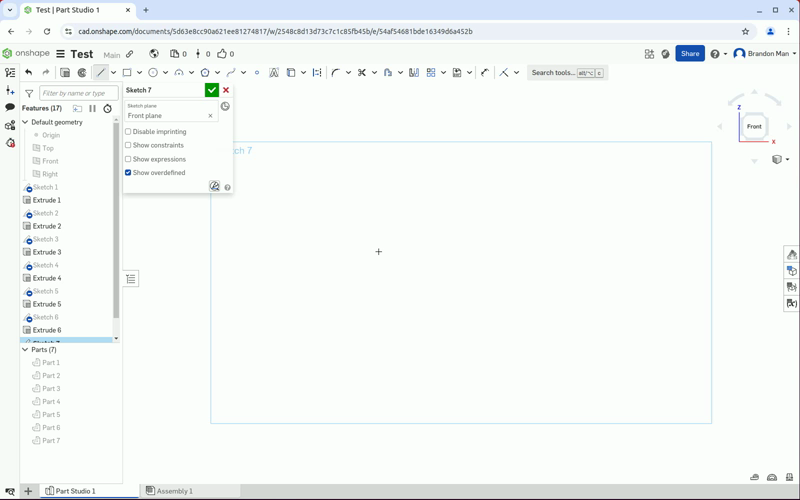
click(378, 251)
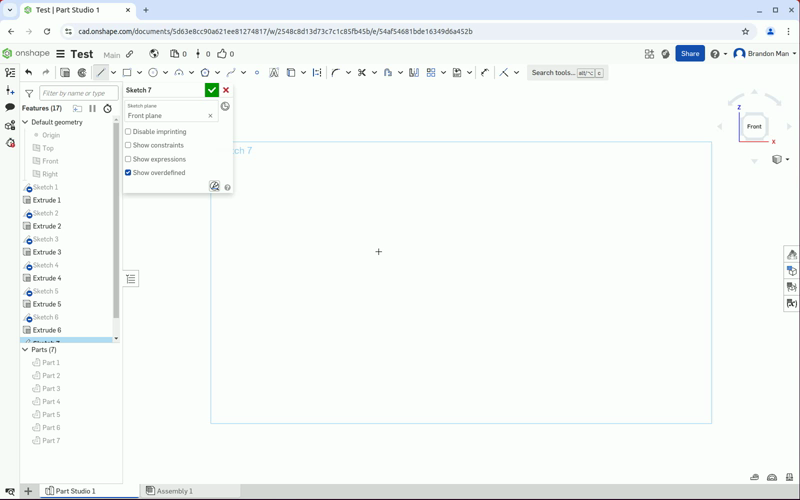
key_up(shift)
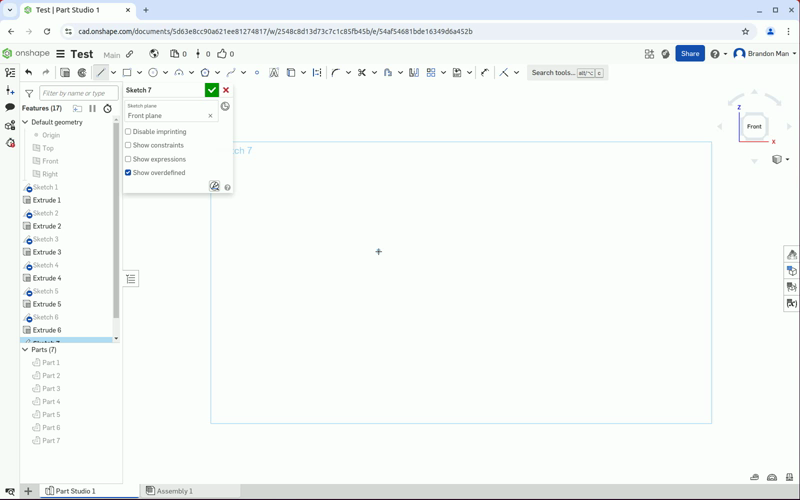
key_down(shift)
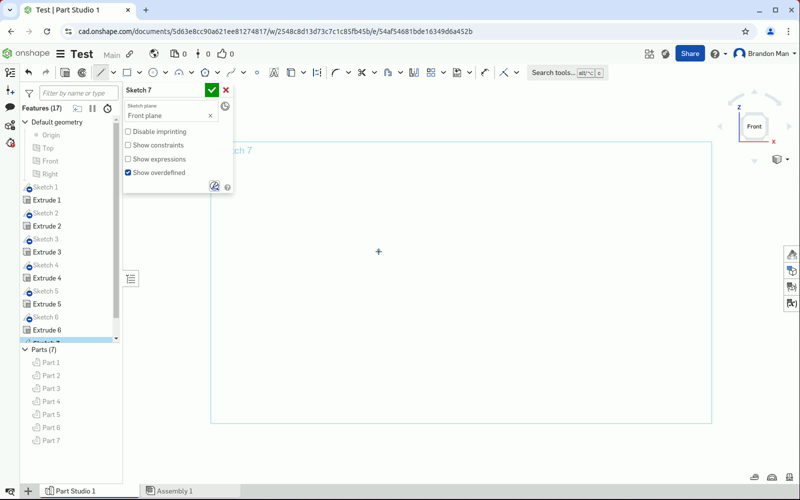
mouse_move(392, 370)
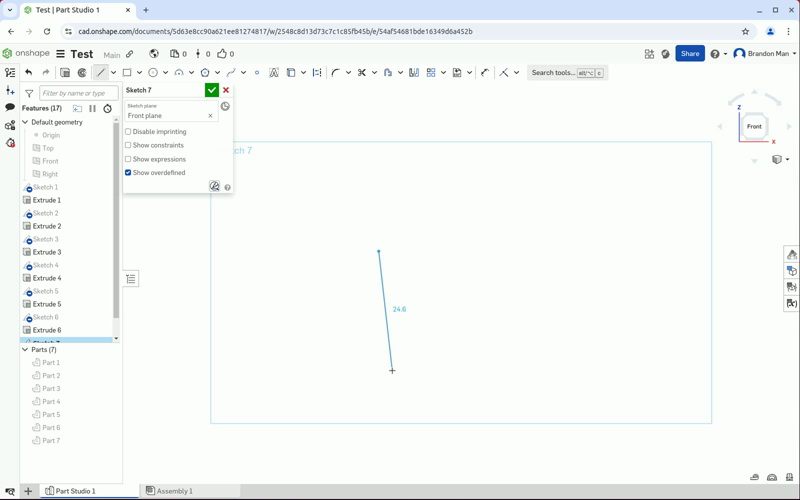
click(392, 370)
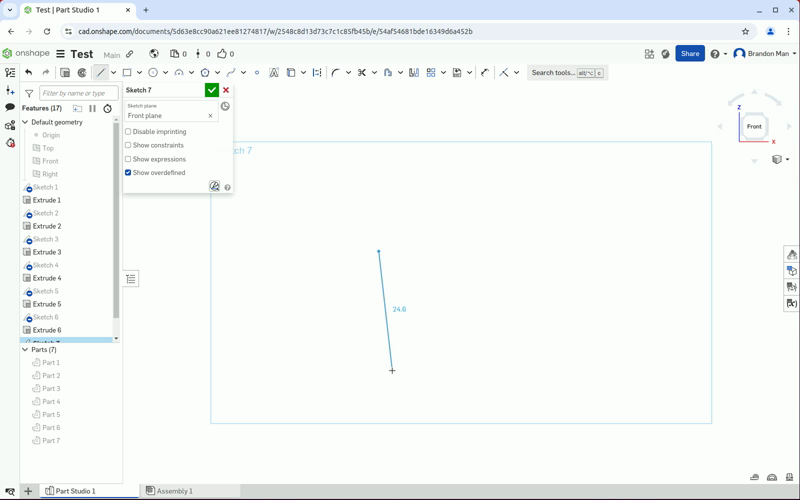
key_up(shift)
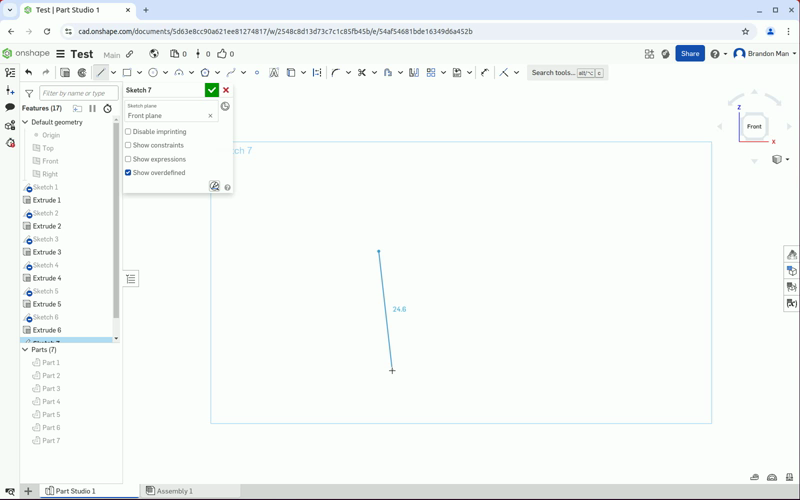
key(esc)
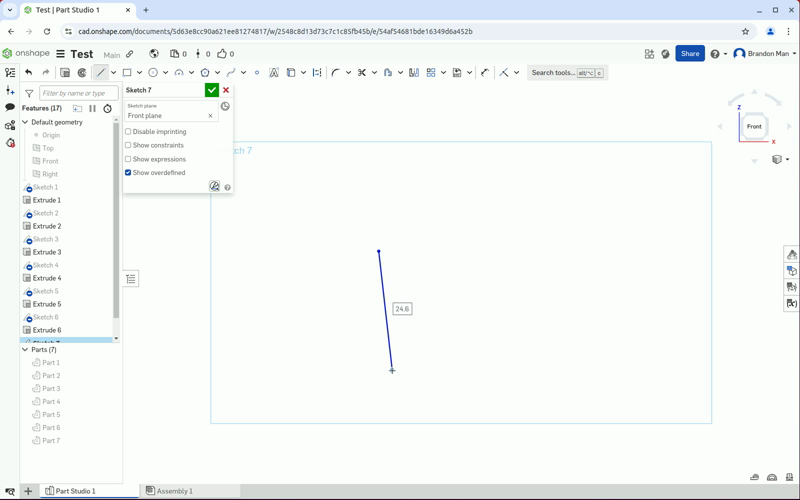
key(a)
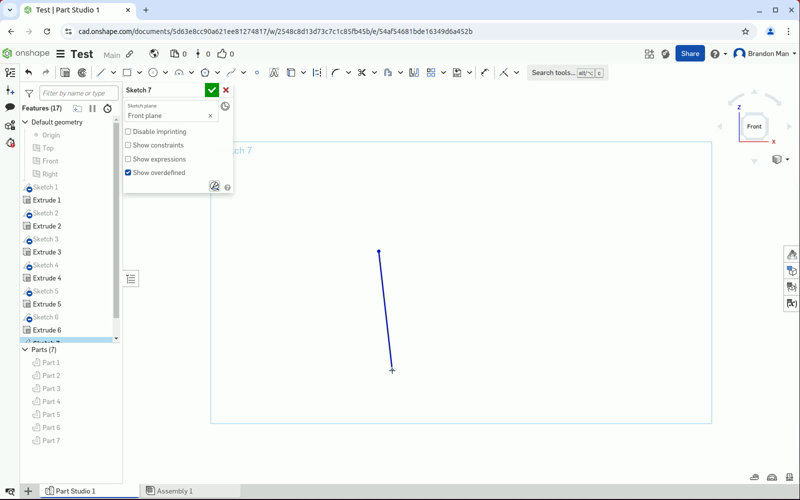
mouse_move(392, 370)
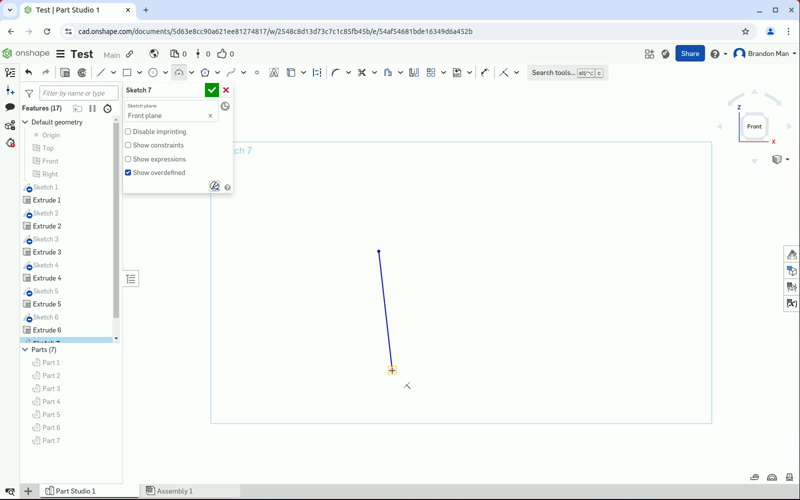
click(392, 370)
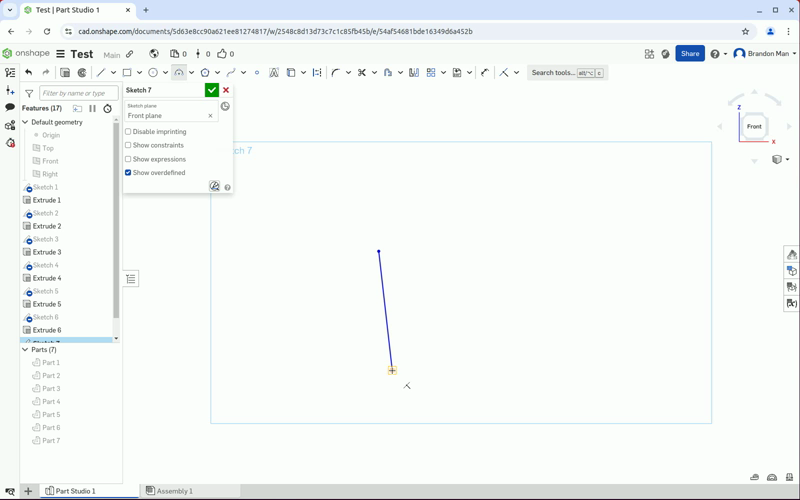
key_down(shift)
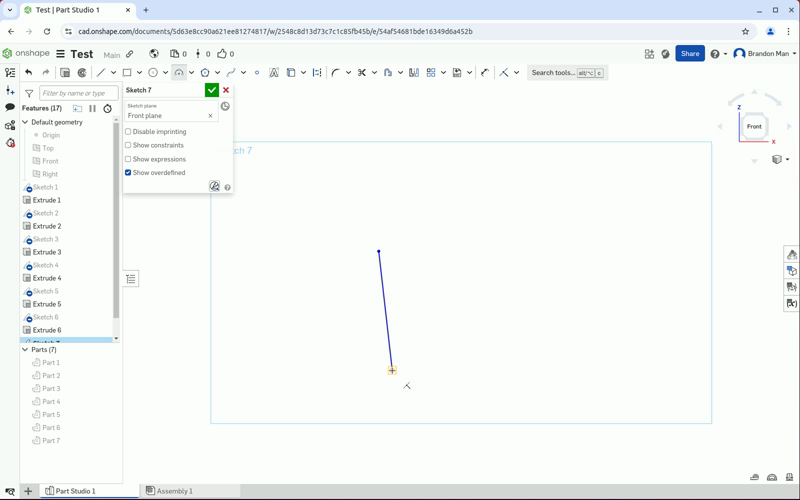
mouse_move(404, 381)
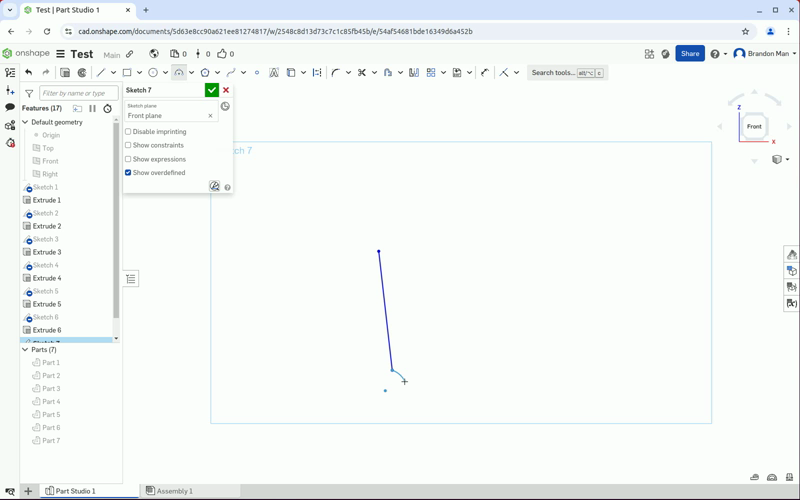
click(404, 381)
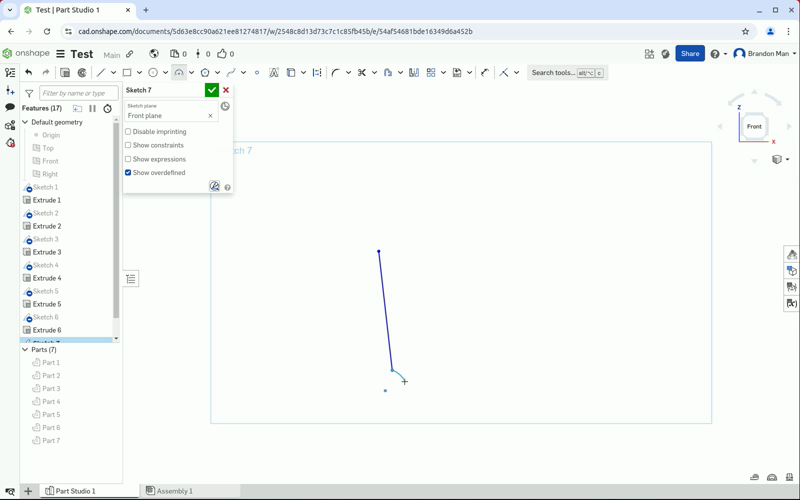
mouse_move(413, 359)
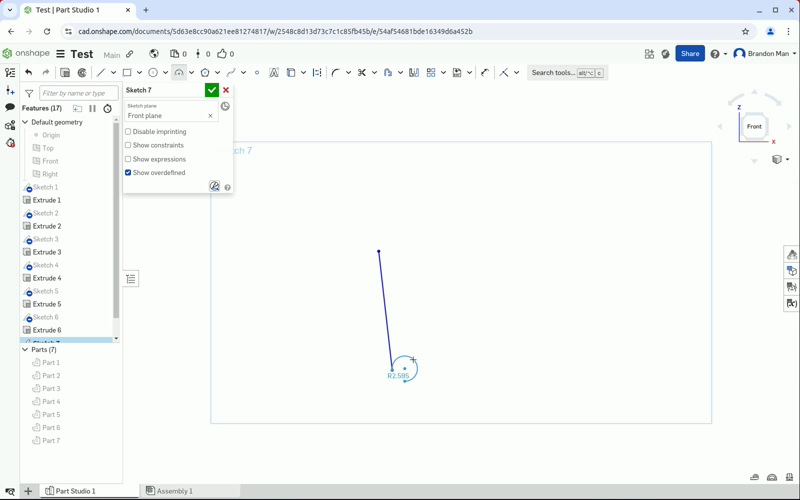
click(413, 359)
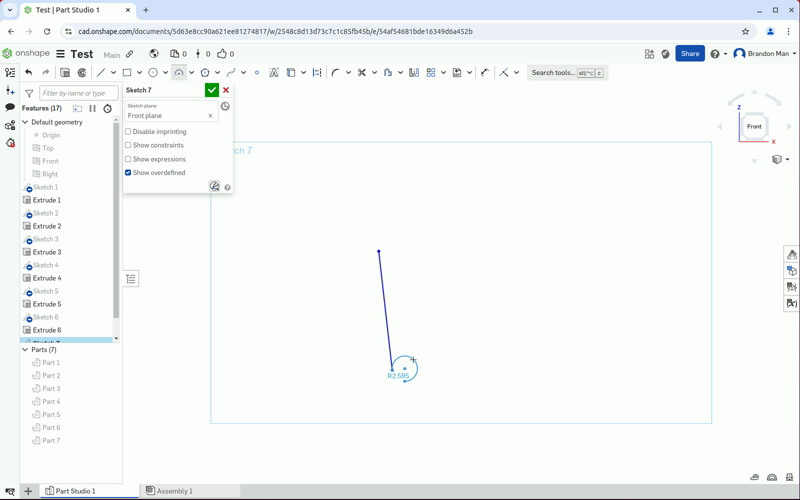
key_up(shift)
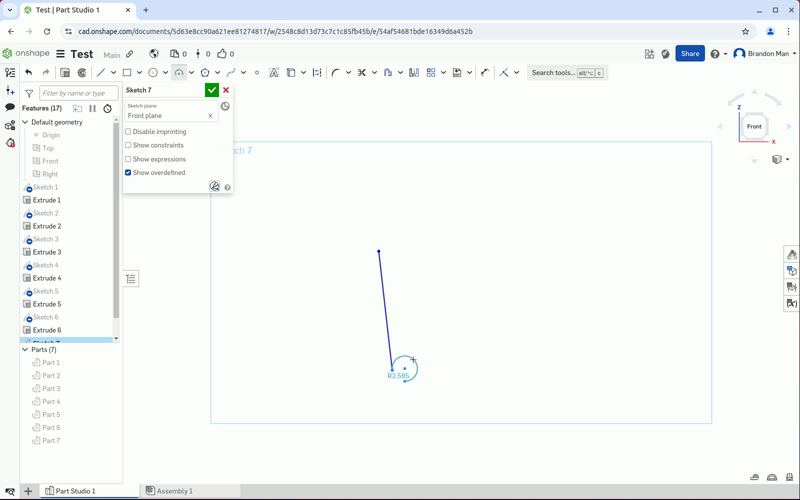
key(esc)
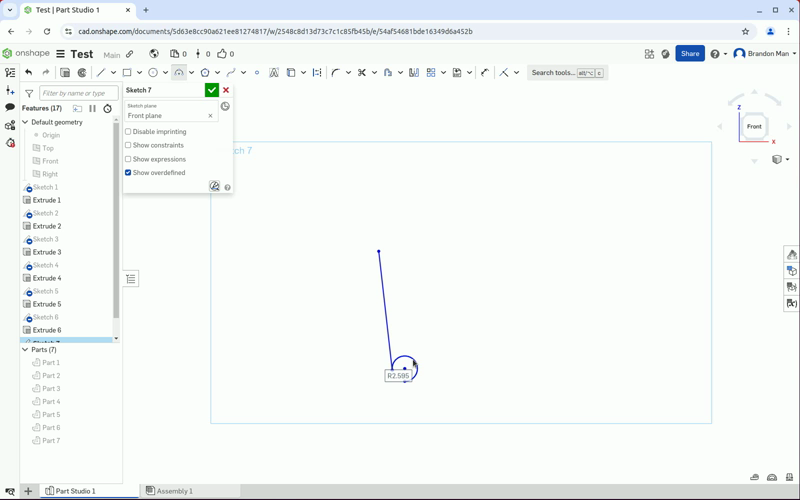
key(l)
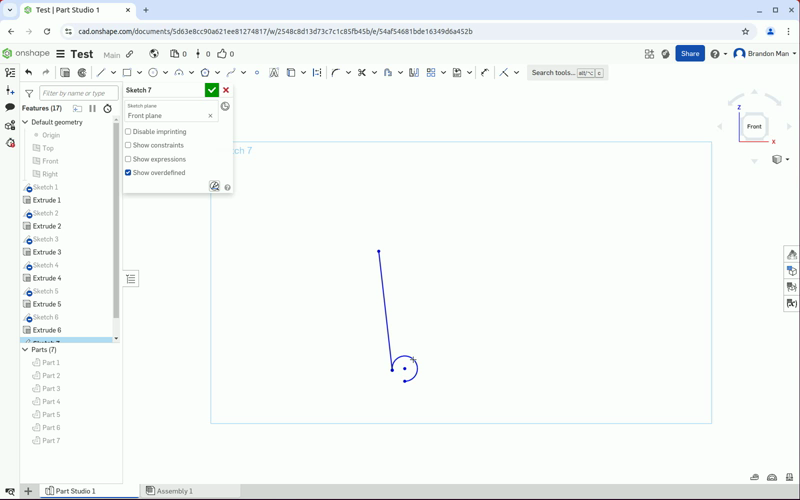
mouse_move(404, 381)
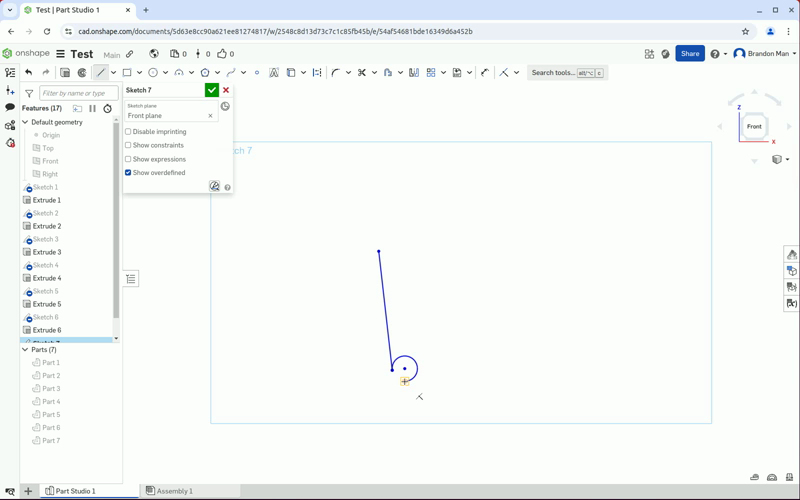
click(404, 381)
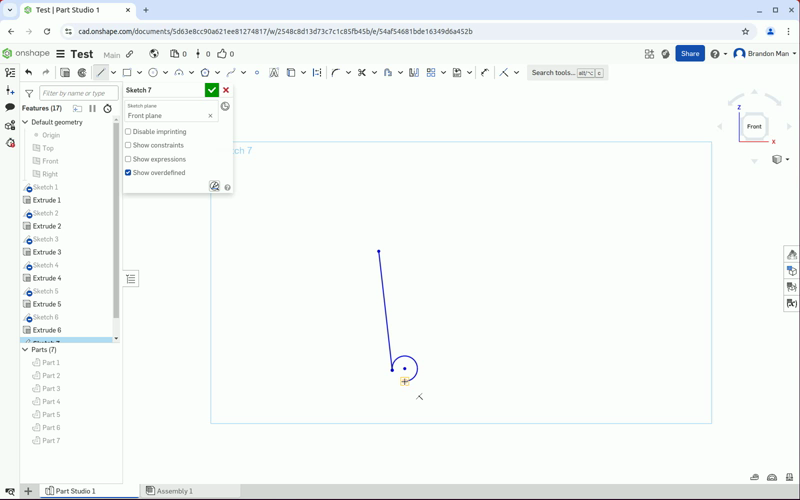
key_down(shift)
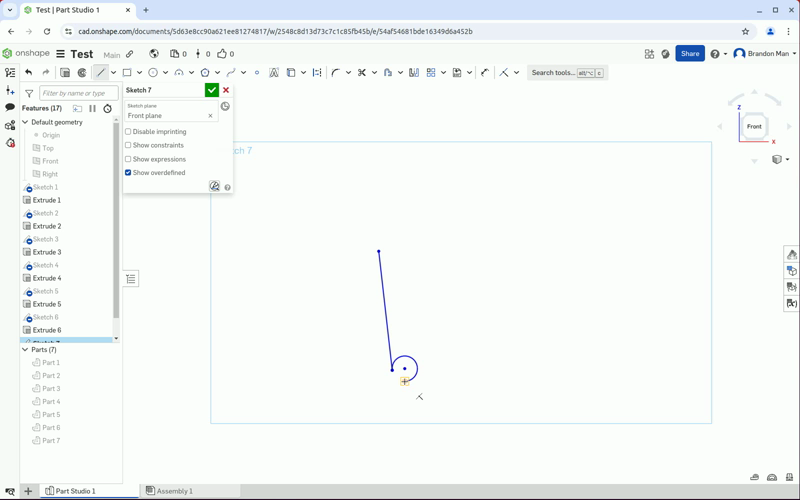
mouse_move(475, 381)
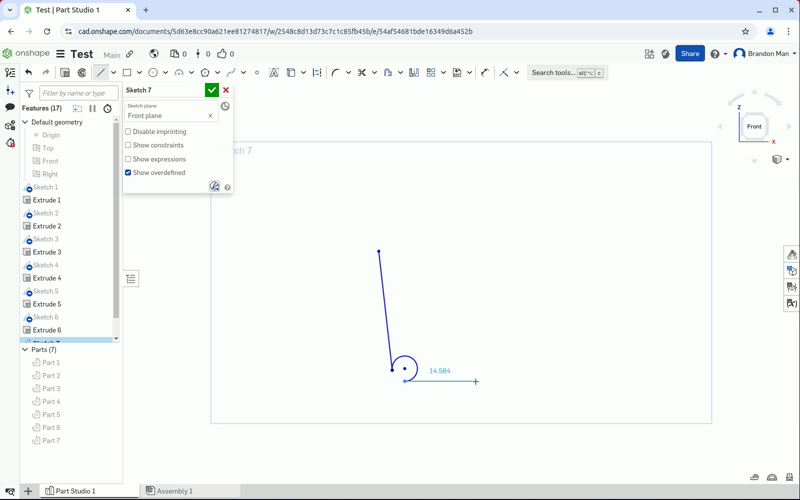
click(475, 381)
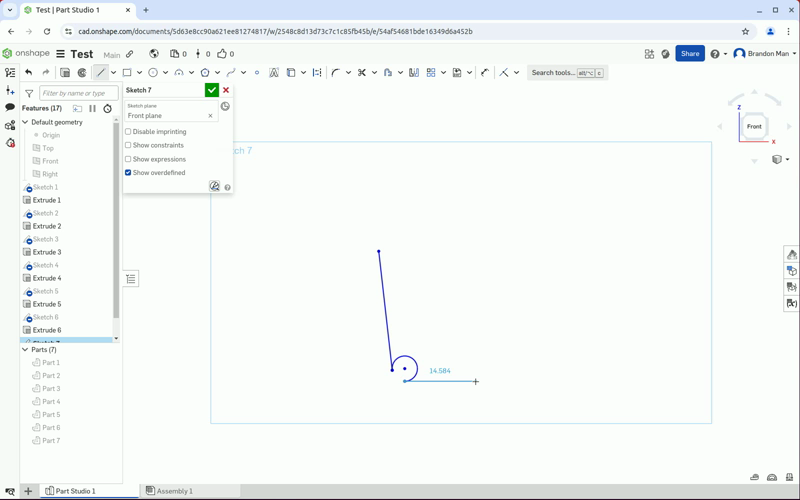
key_up(shift)
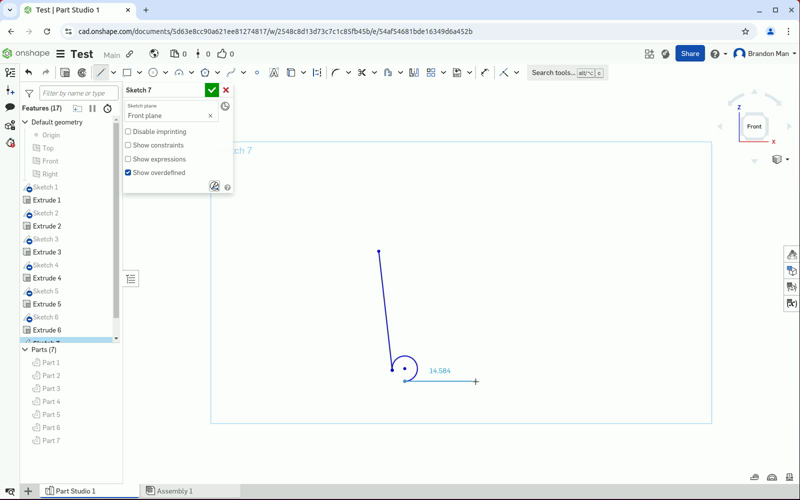
key(esc)
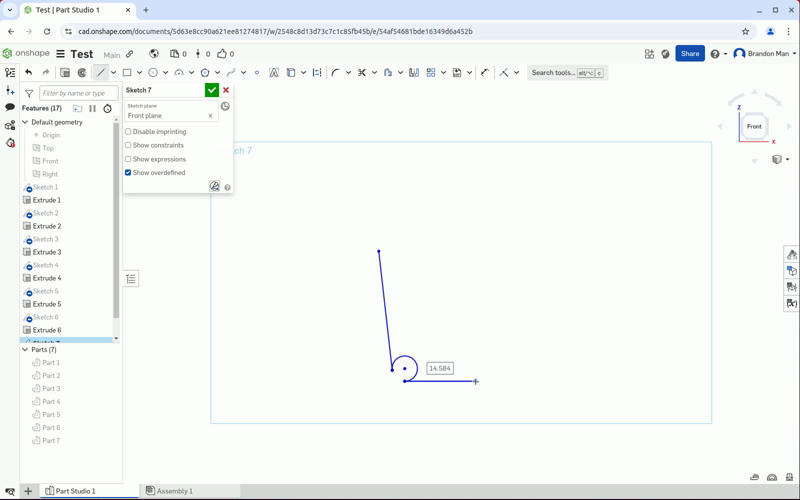
key(a)
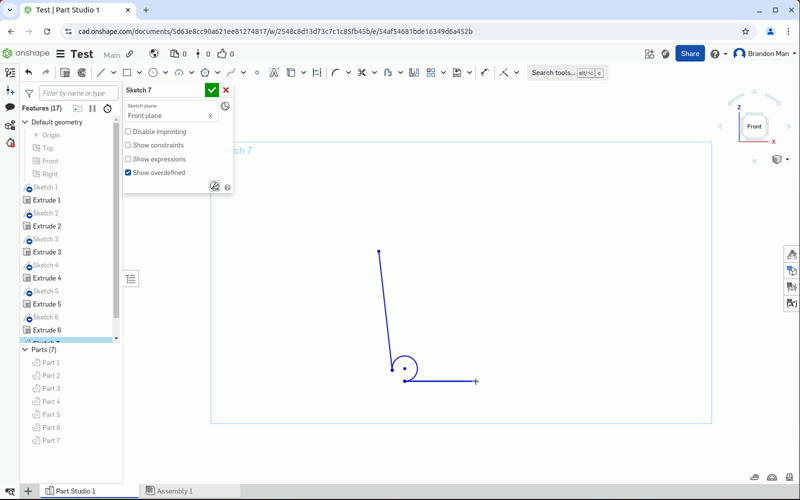
mouse_move(475, 381)
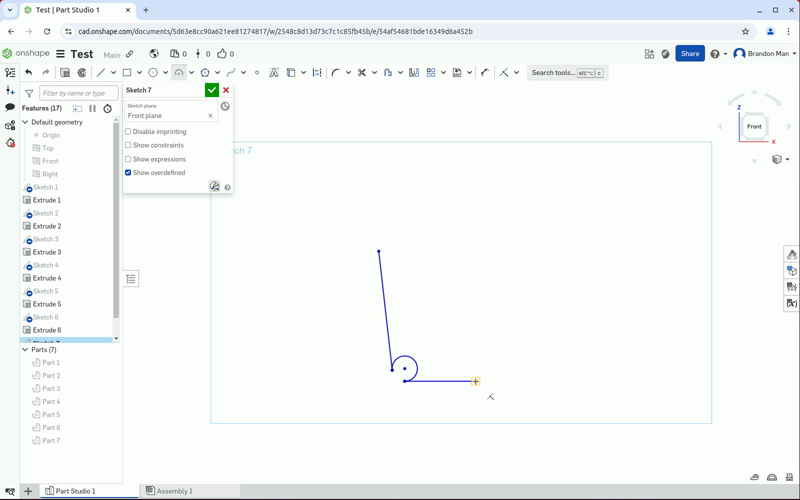
click(475, 381)
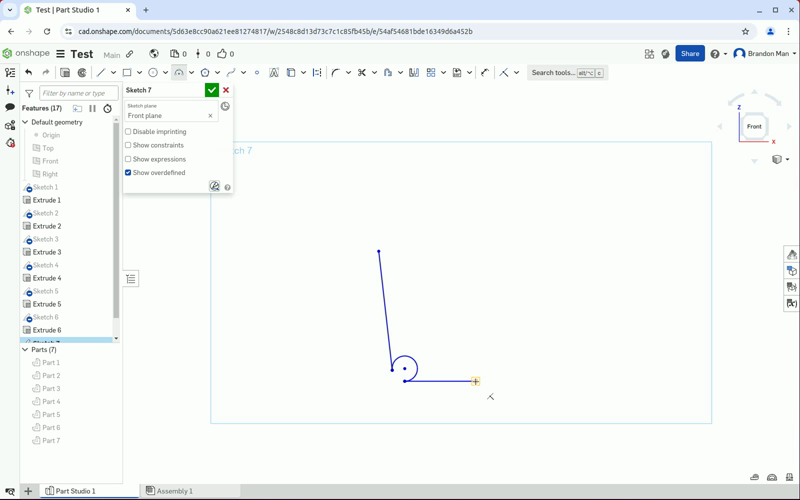
key_down(shift)
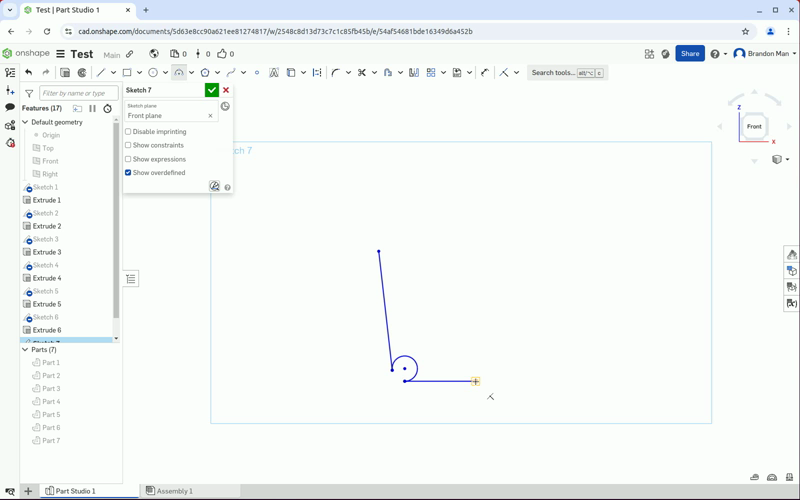
mouse_move(475, 355)
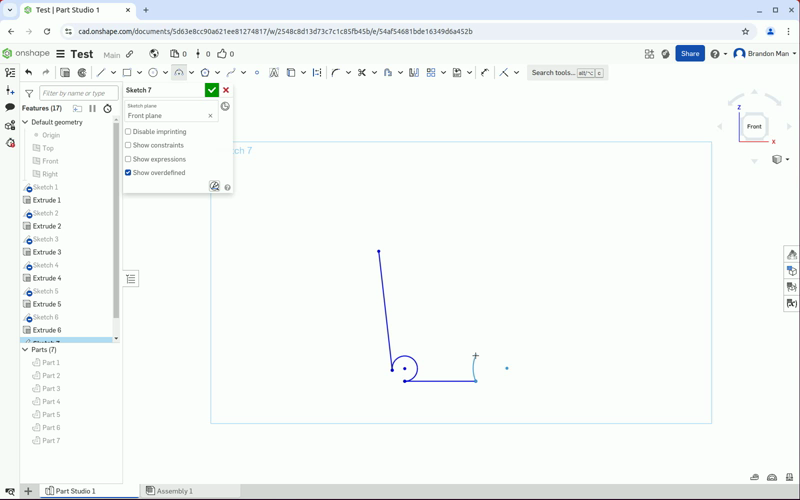
click(475, 355)
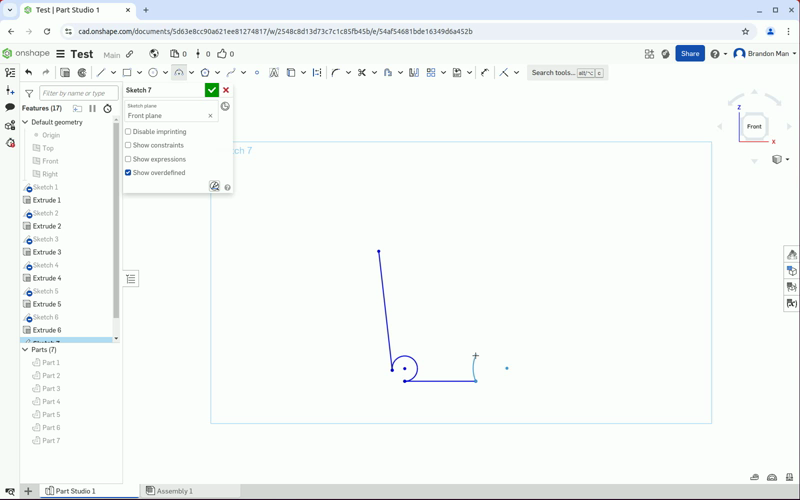
mouse_move(462, 368)
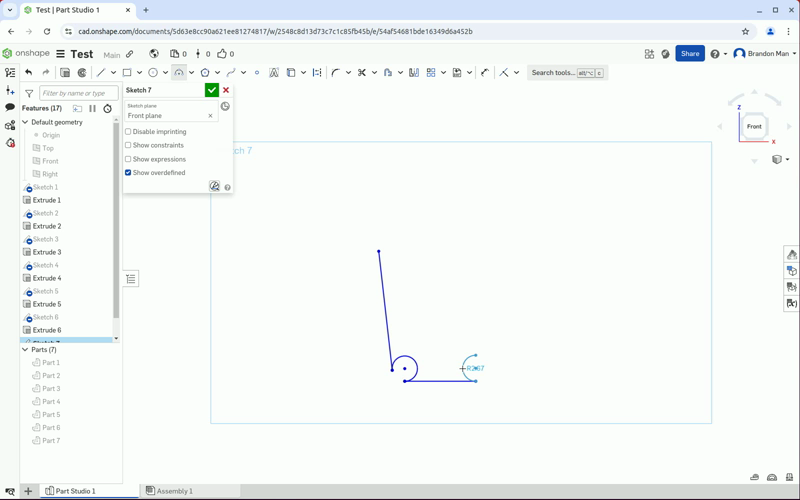
click(462, 368)
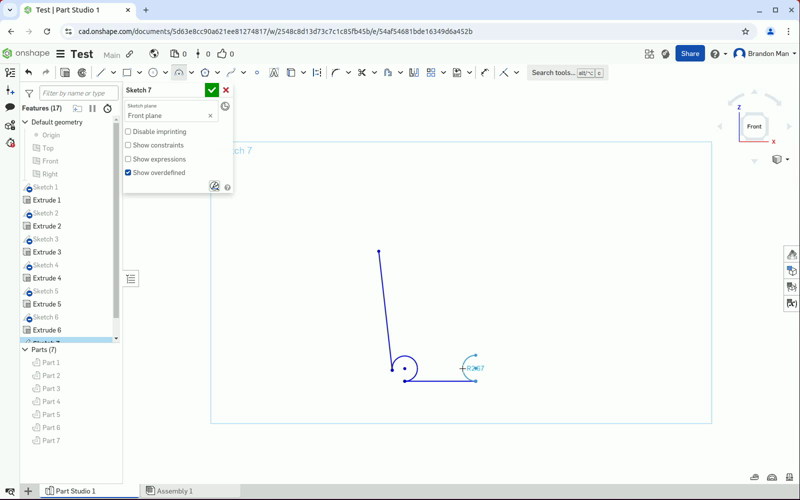
key_up(shift)
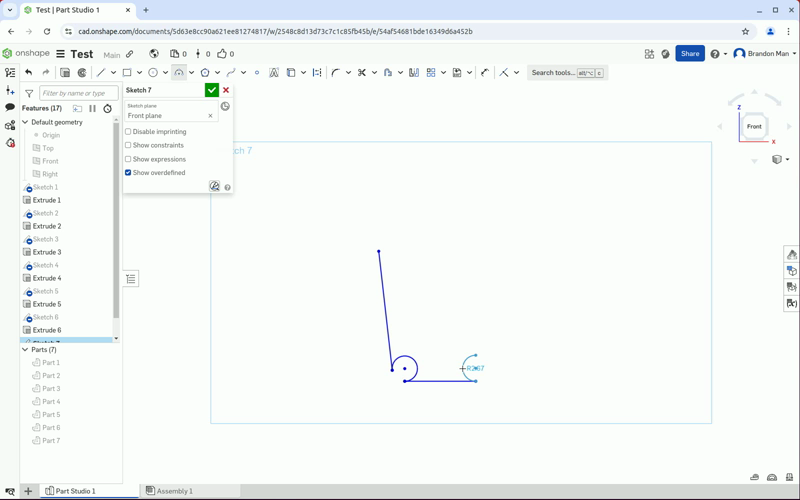
key(esc)
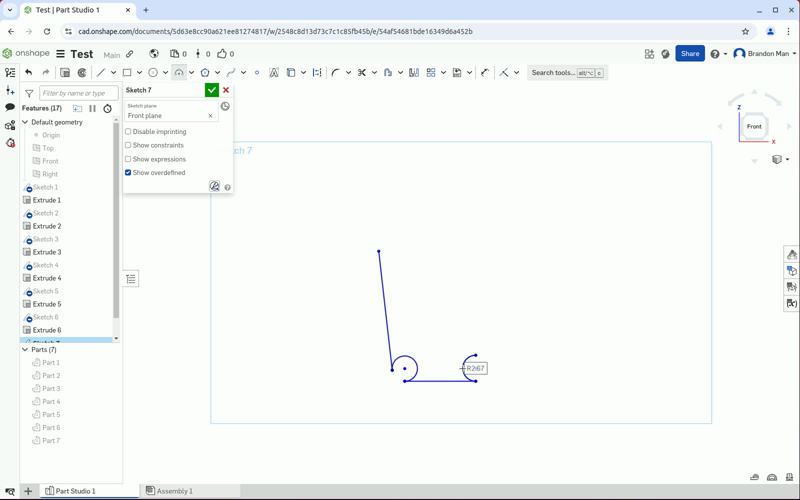
key(l)
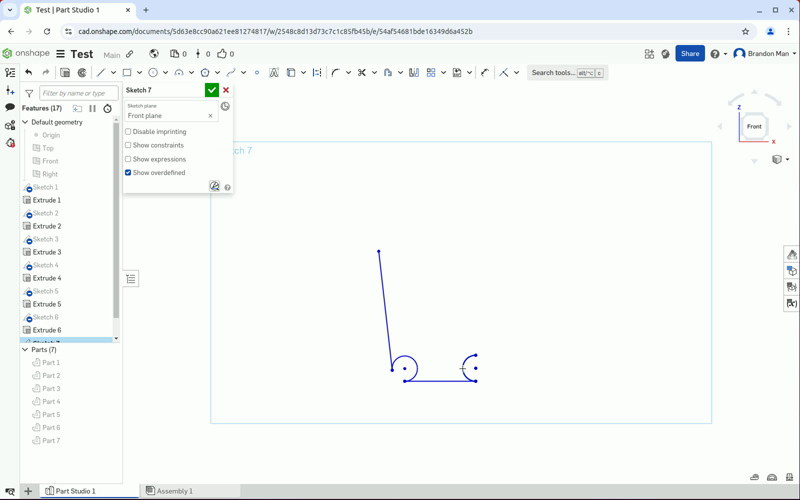
mouse_move(475, 355)
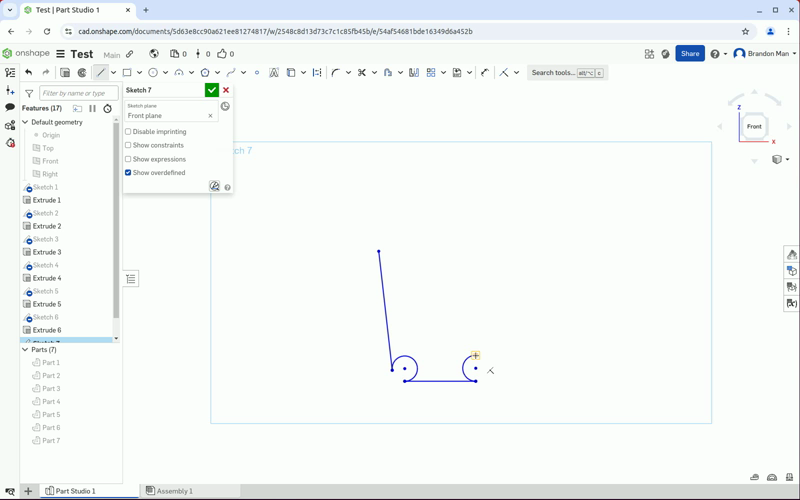
click(475, 355)
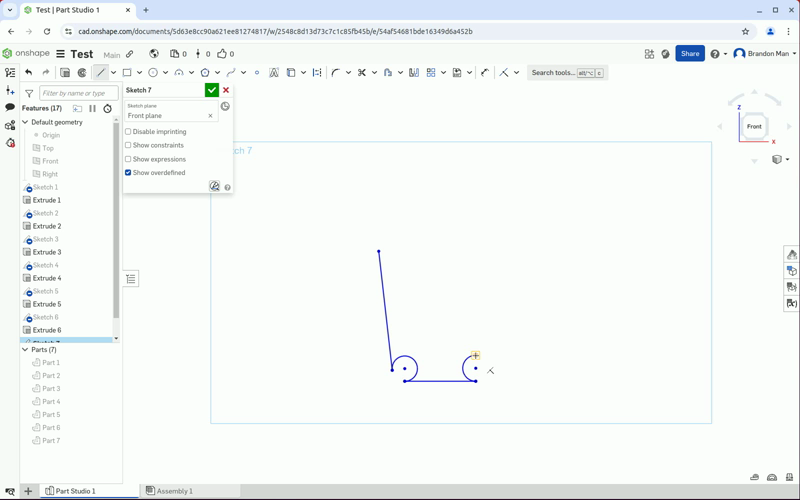
key_down(shift)
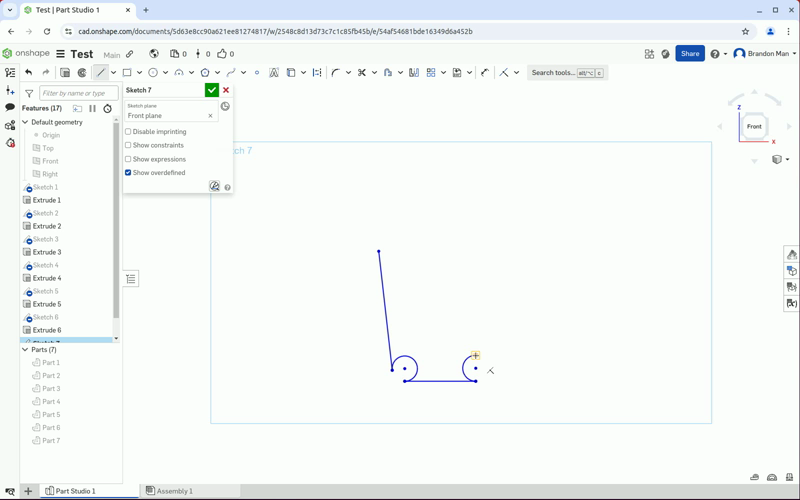
mouse_move(505, 355)
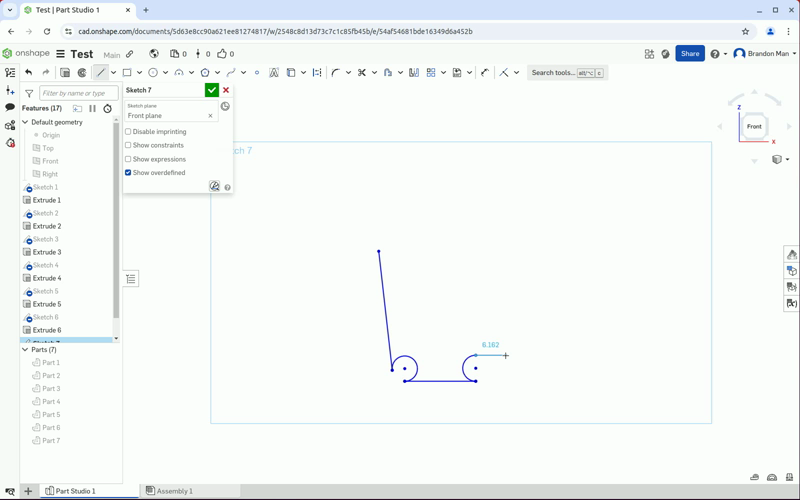
mouse_move(433, 355)
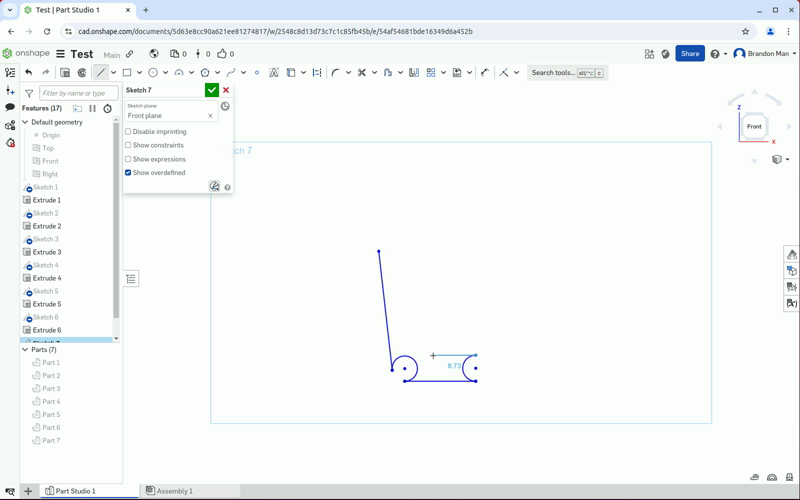
click(433, 355)
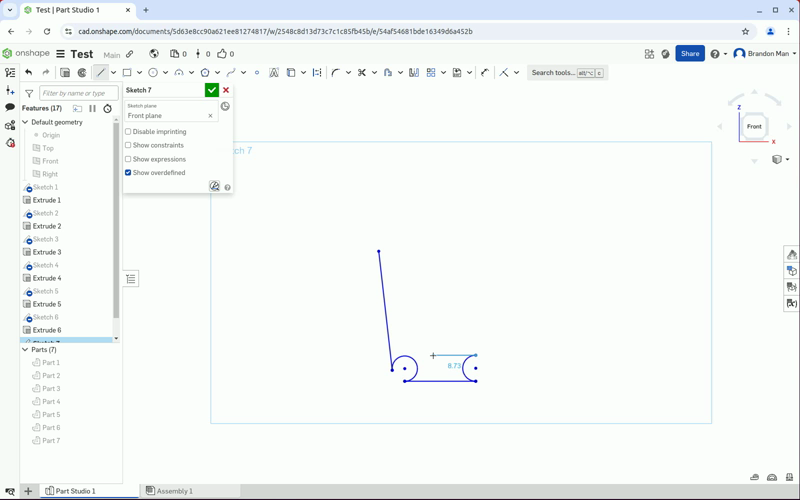
key_up(shift)
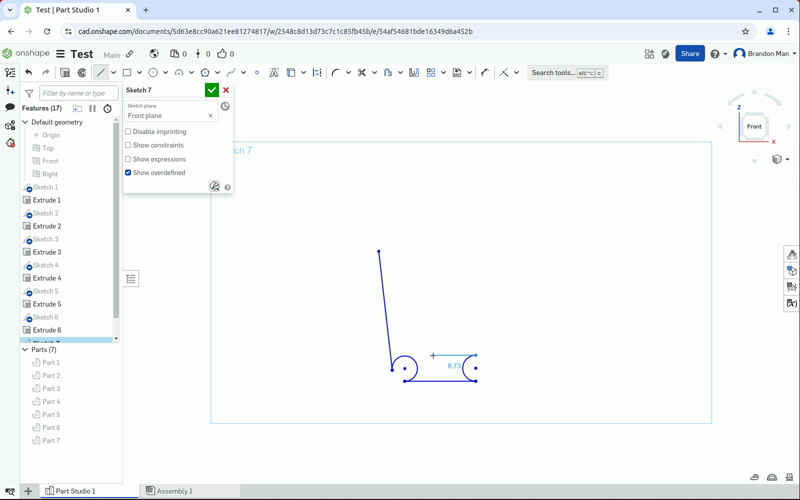
key(esc)
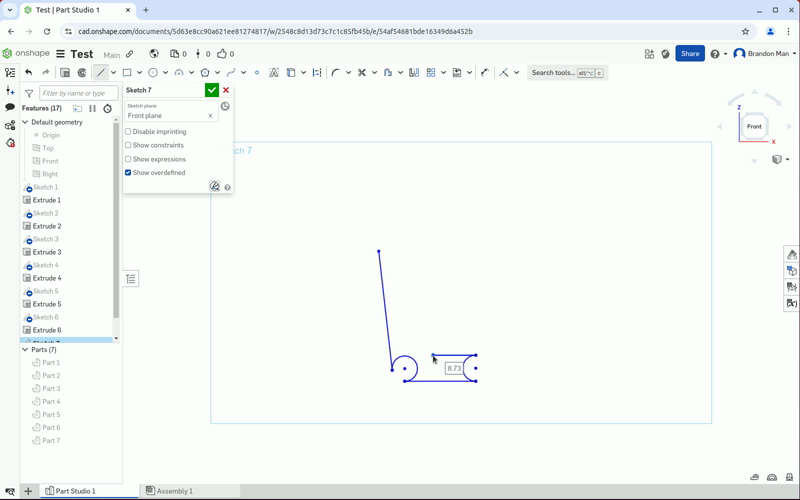
key(a)
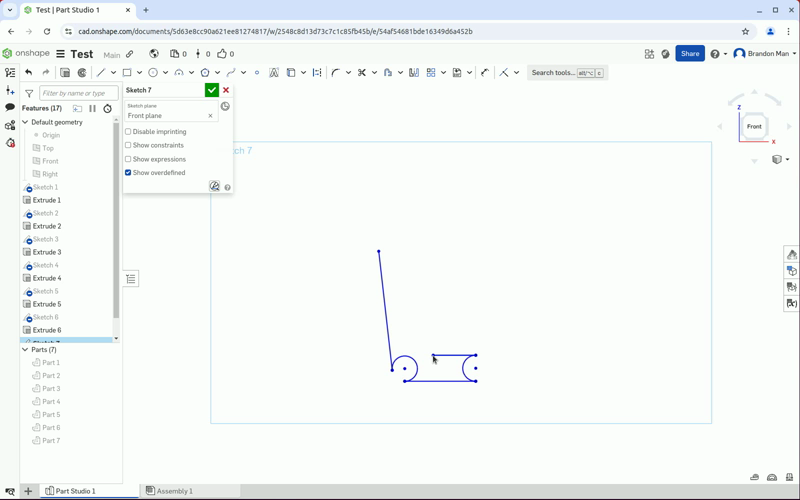
mouse_move(433, 355)
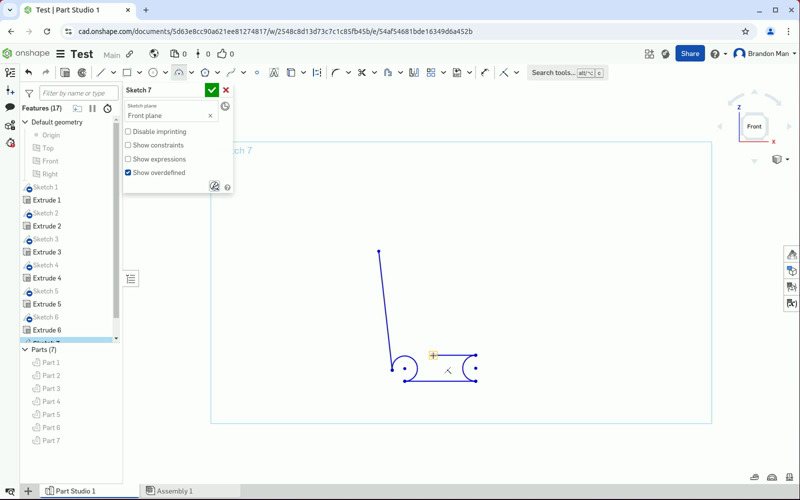
click(433, 355)
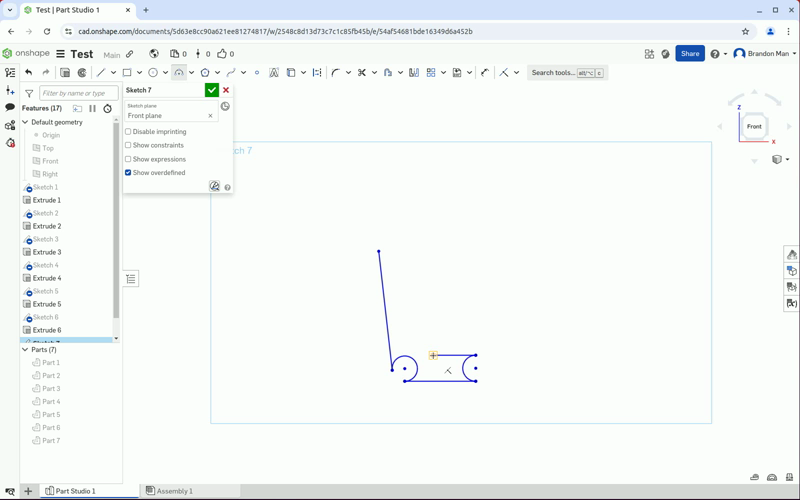
key_down(shift)
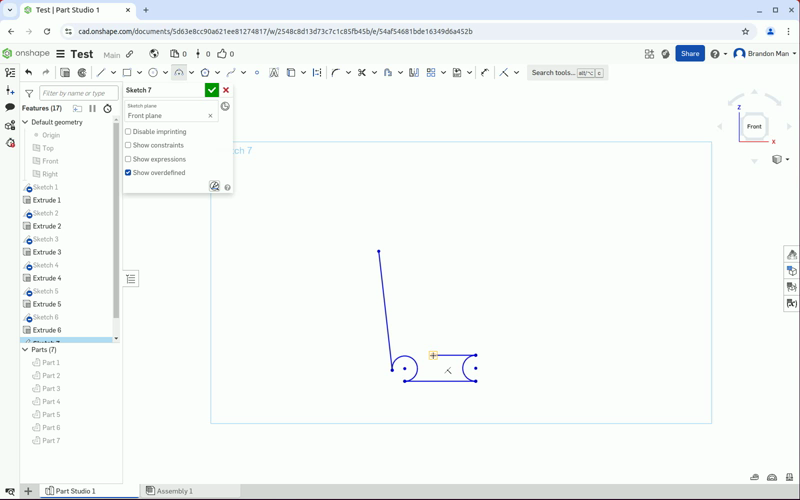
mouse_move(419, 341)
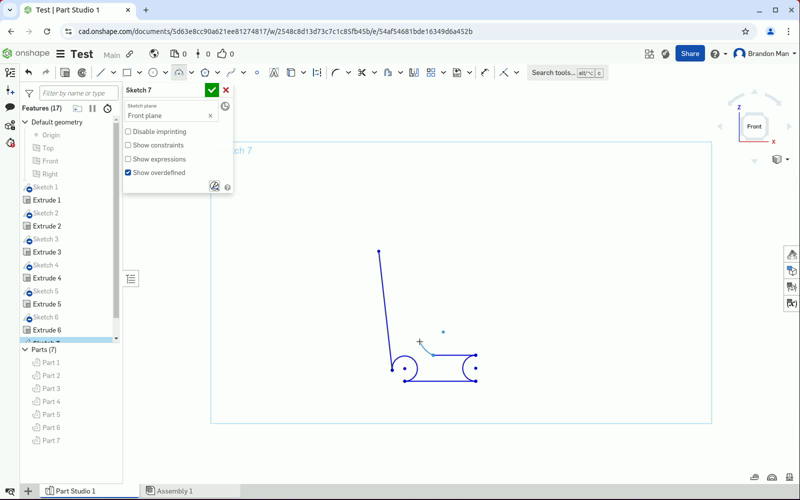
click(419, 341)
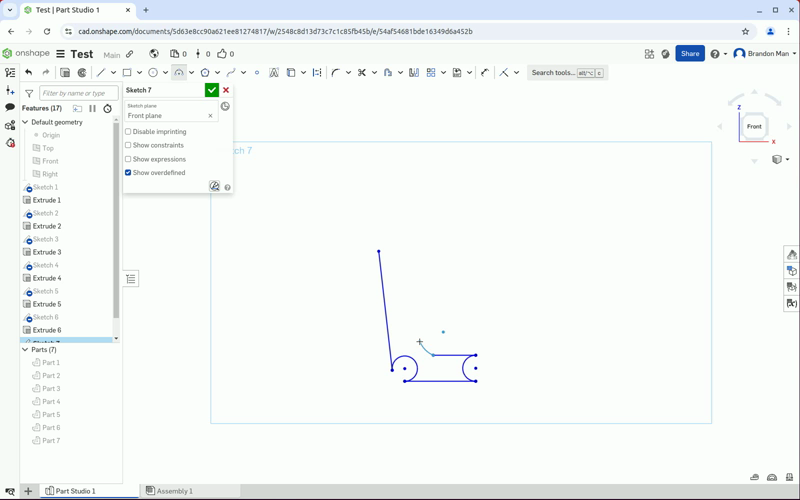
mouse_move(423, 351)
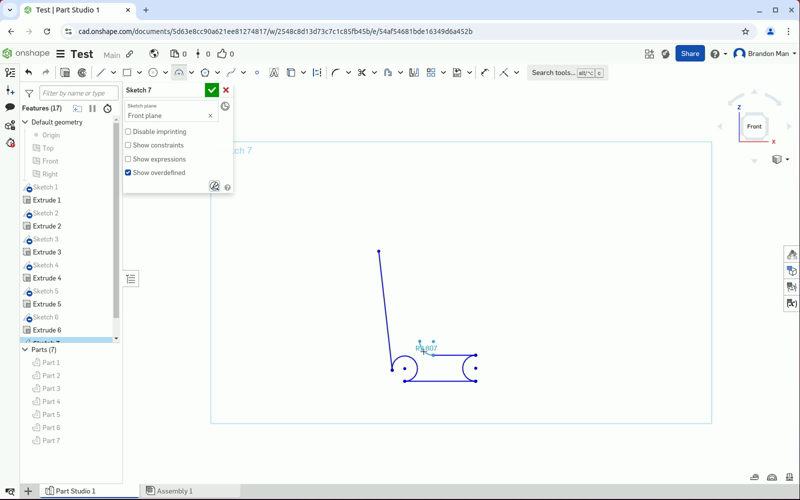
click(423, 351)
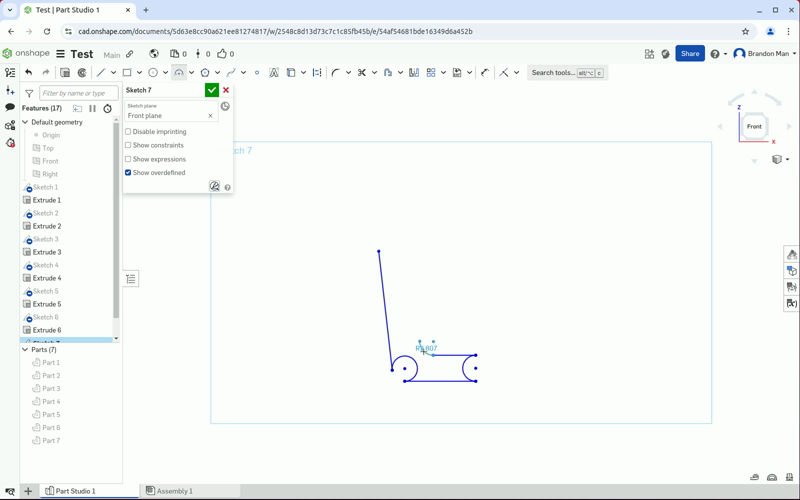
key_up(shift)
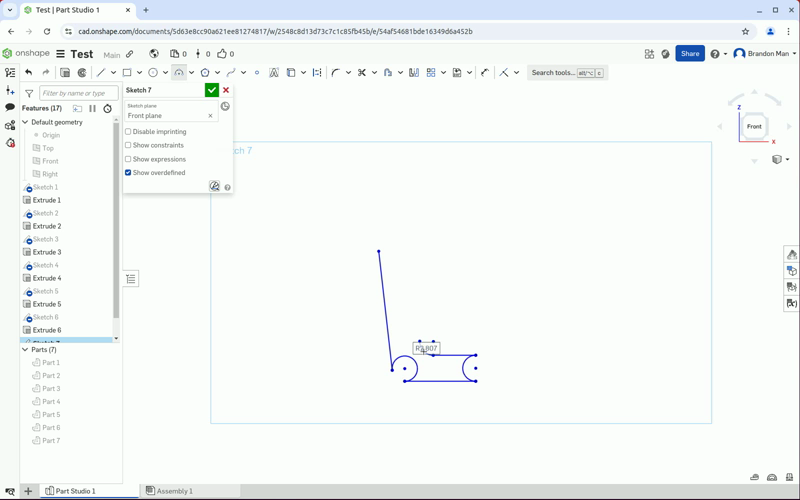
key(esc)
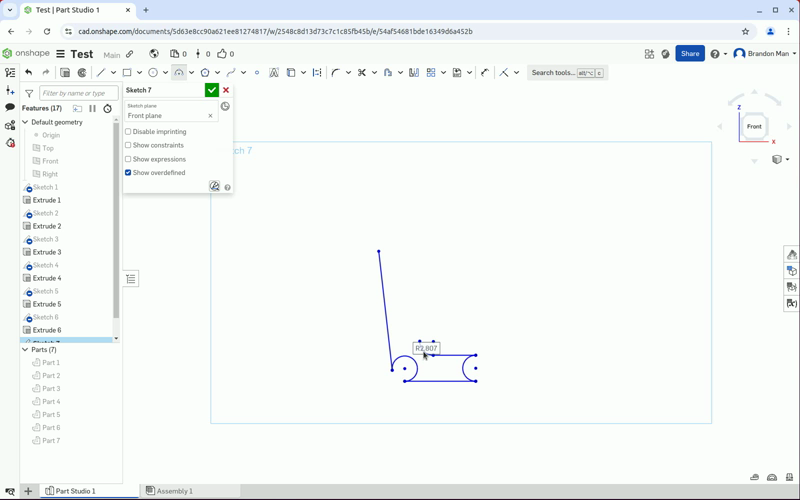
key(l)
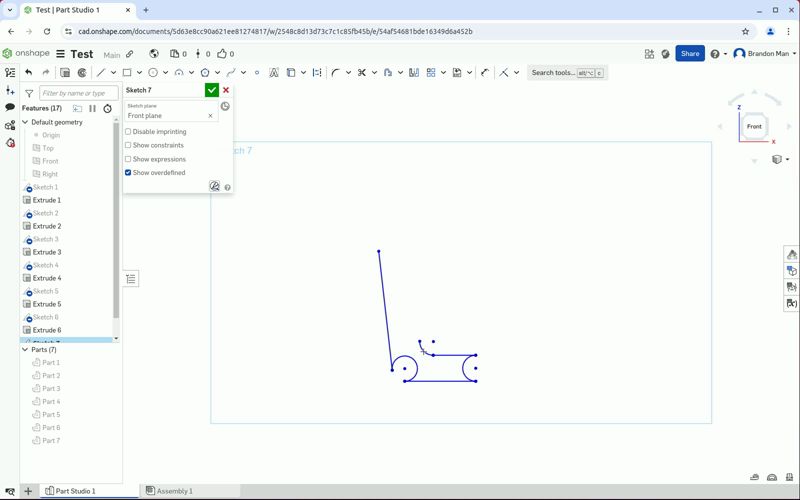
mouse_move(419, 341)
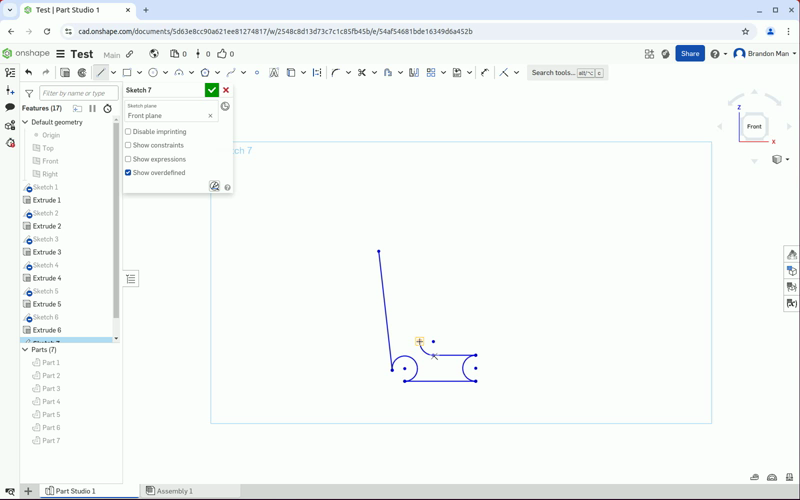
click(419, 341)
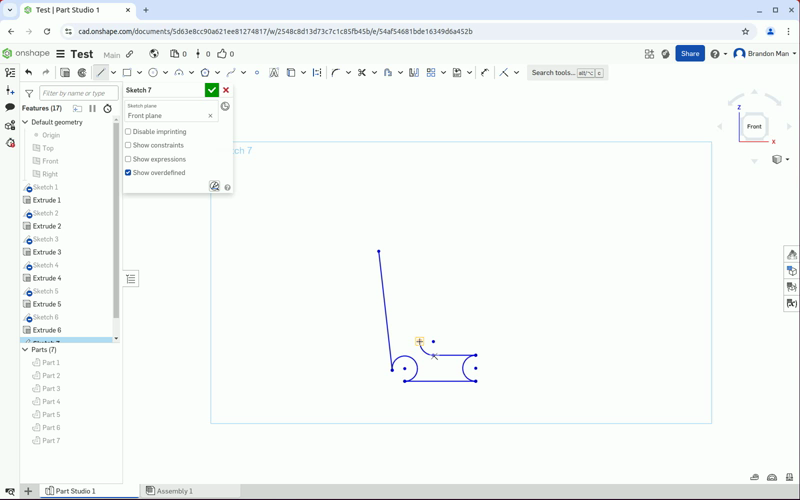
key_down(shift)
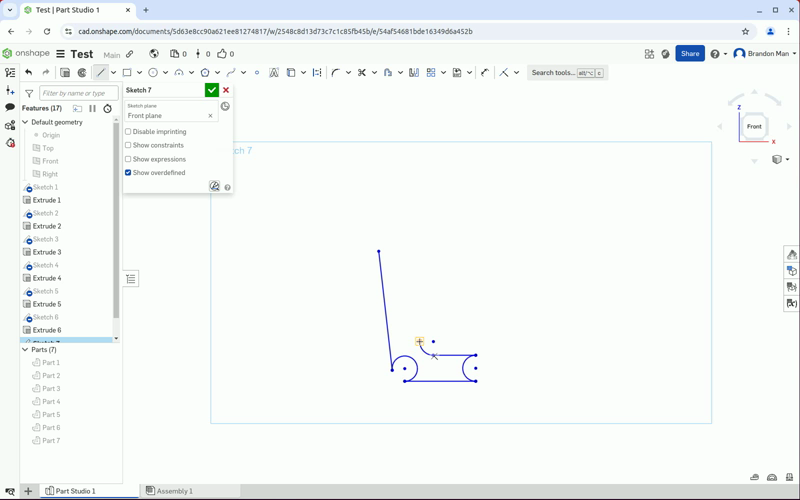
mouse_move(429, 244)
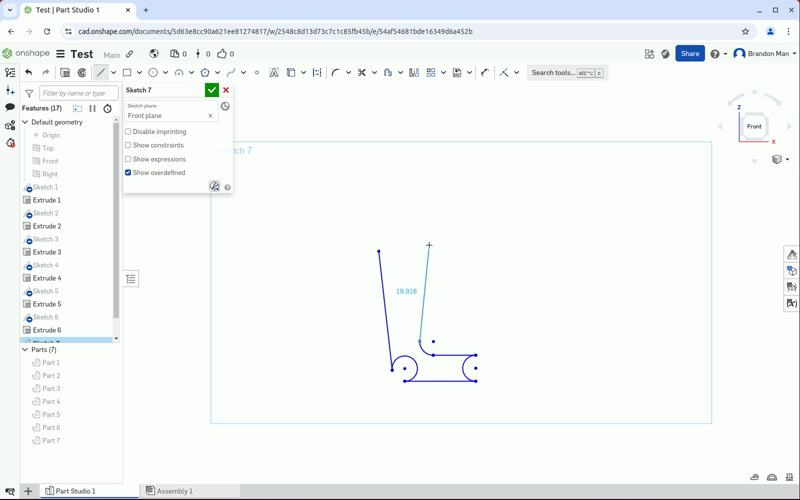
click(429, 244)
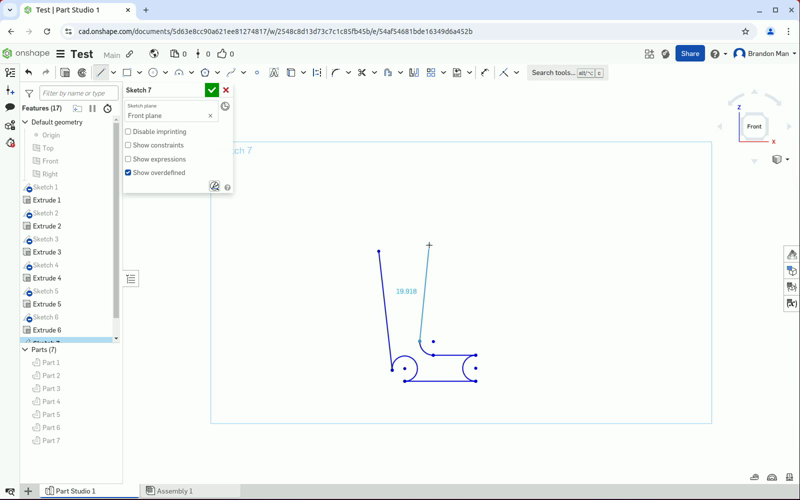
key_up(shift)
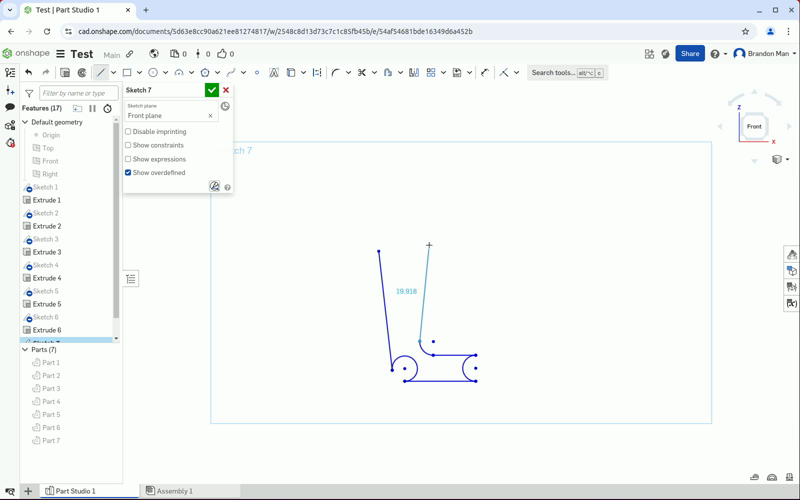
key_down(shift)
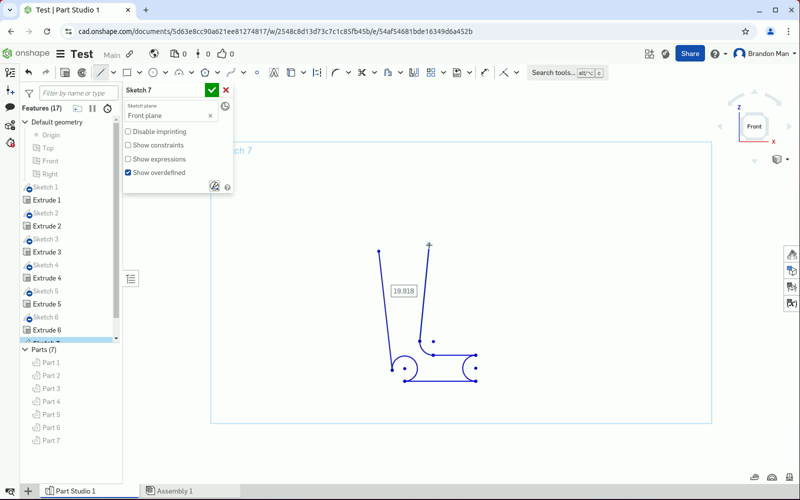
mouse_move(459, 244)
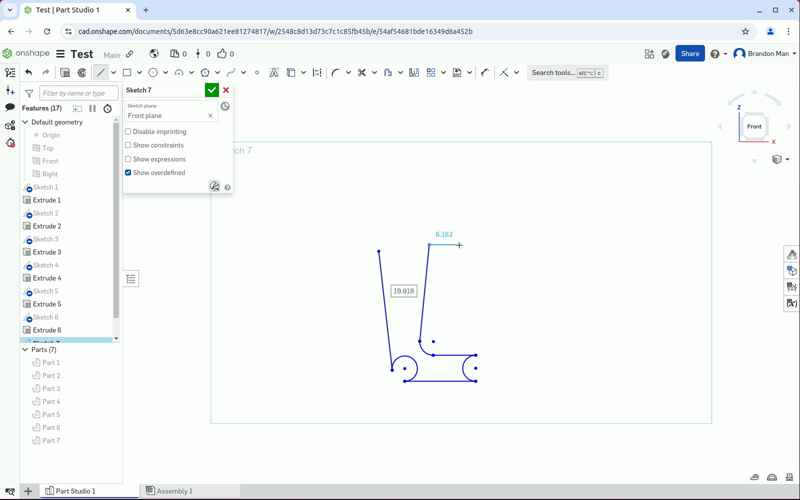
mouse_move(428, 240)
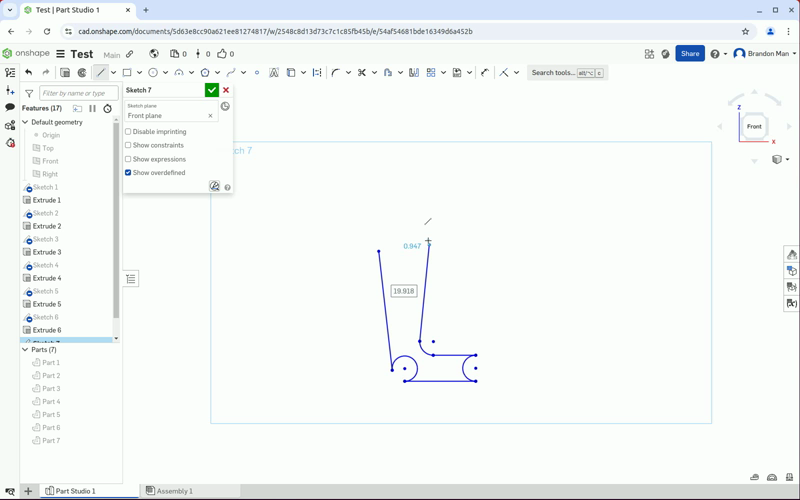
scroll(6)
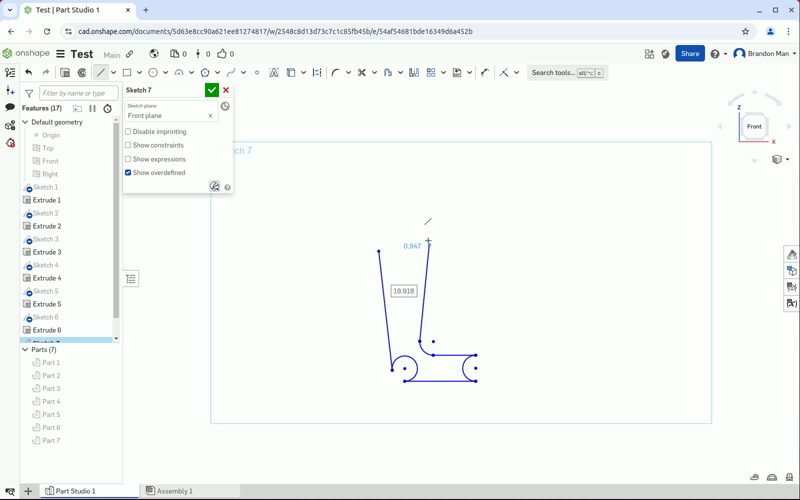
scroll(6)
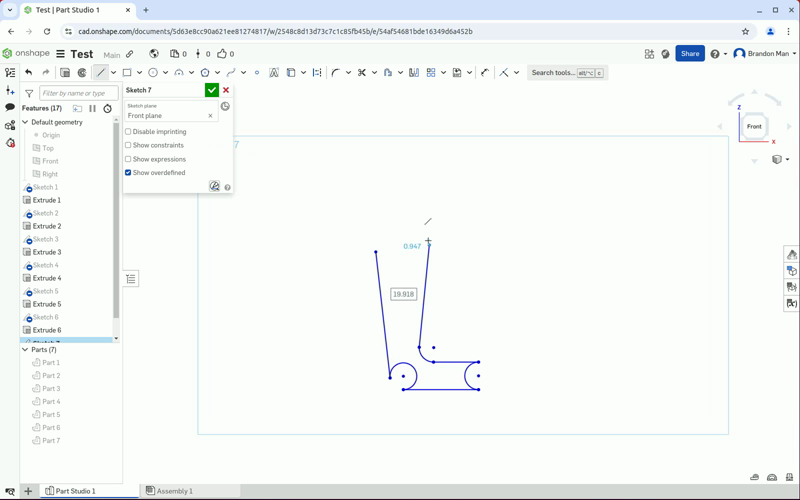
scroll(6)
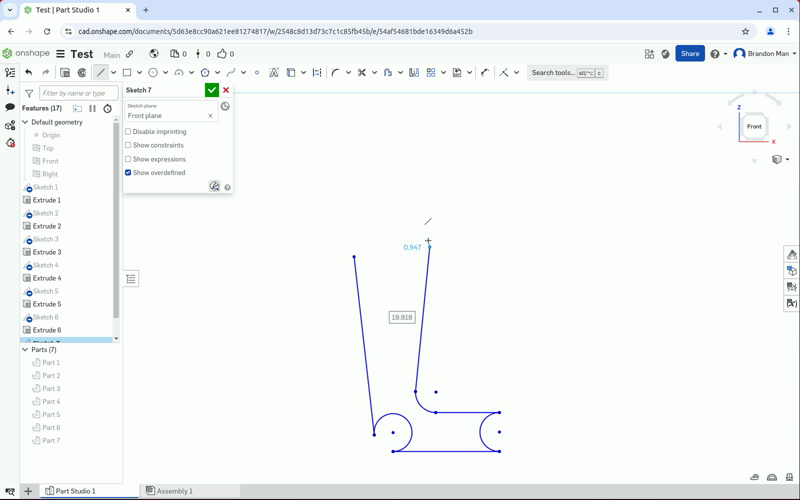
scroll(6)
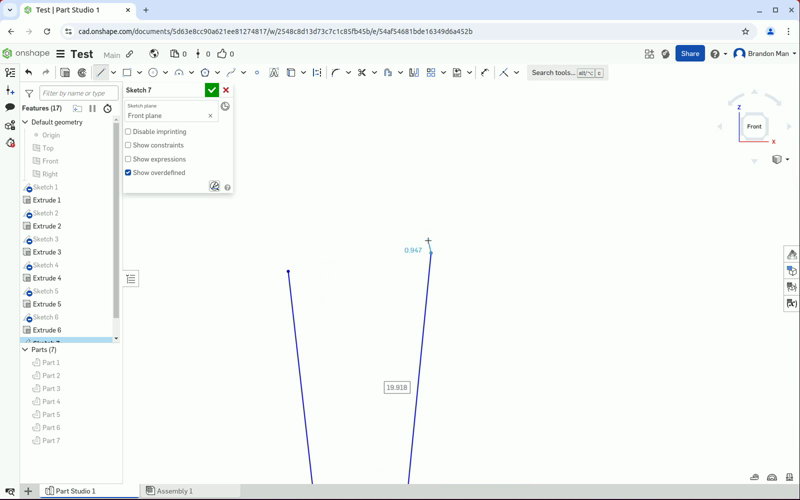
scroll(6)
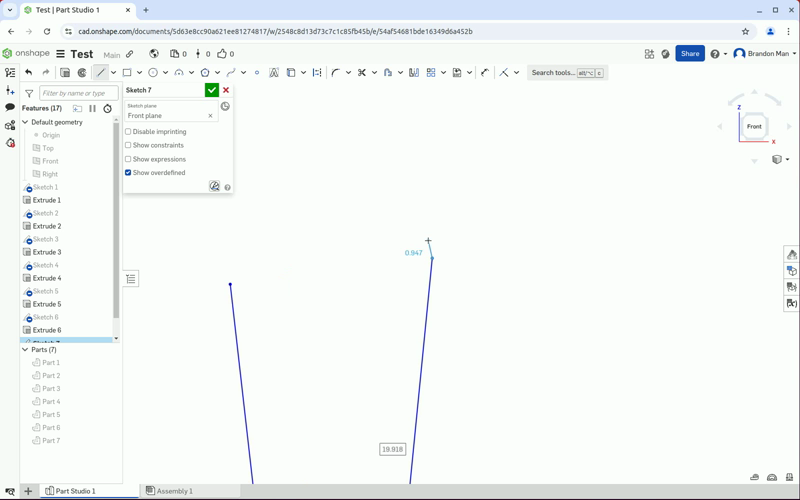
scroll(6)
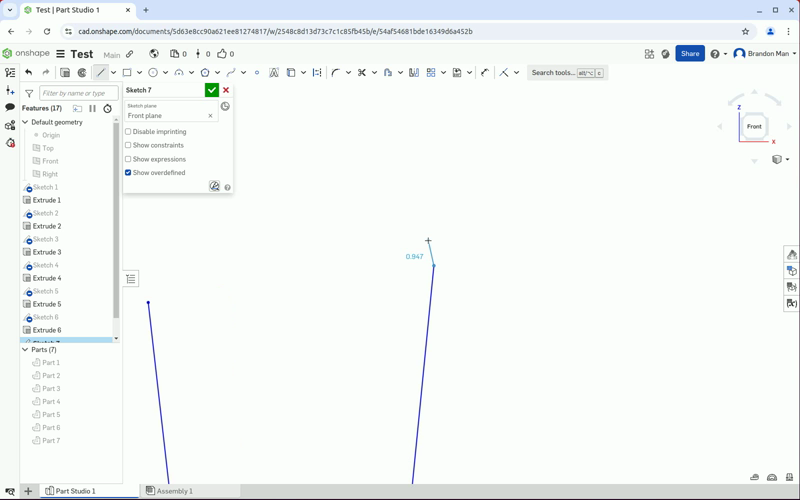
scroll(6)
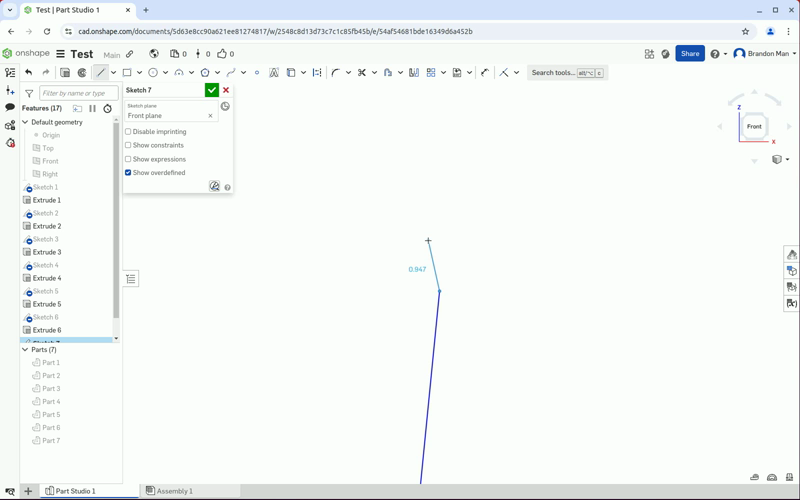
click(428, 240)
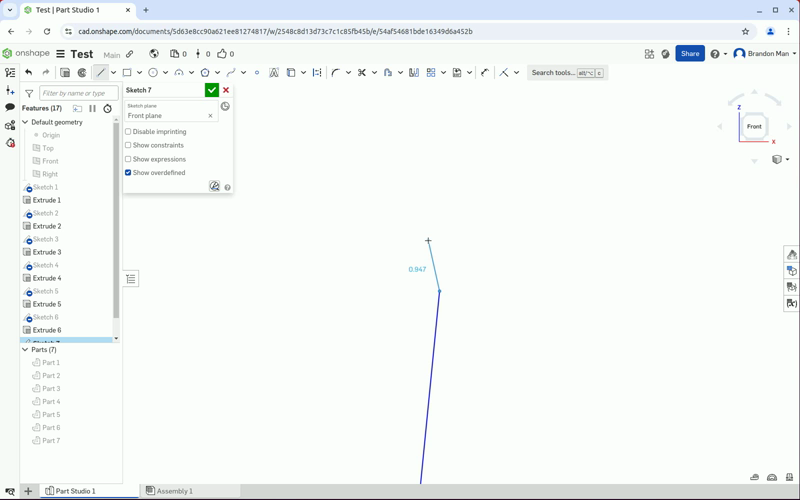
scroll(-6)
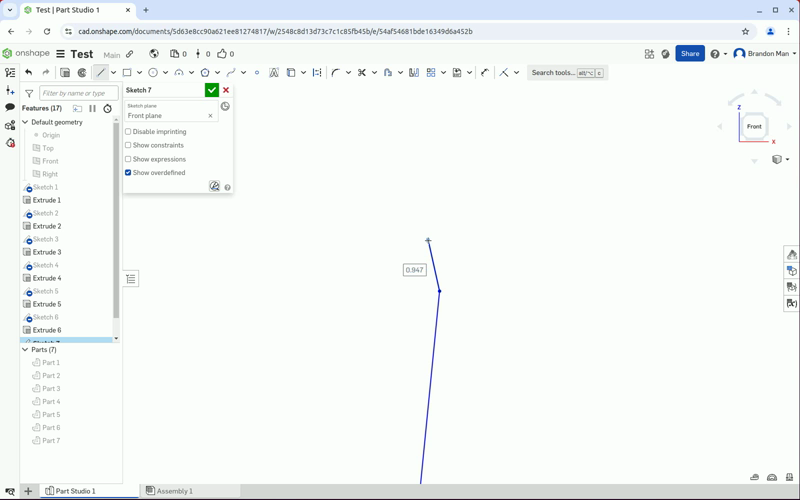
scroll(-6)
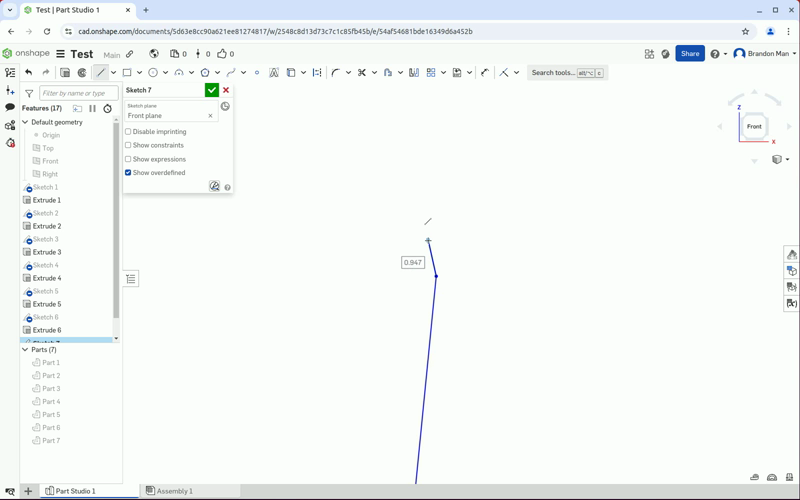
scroll(-6)
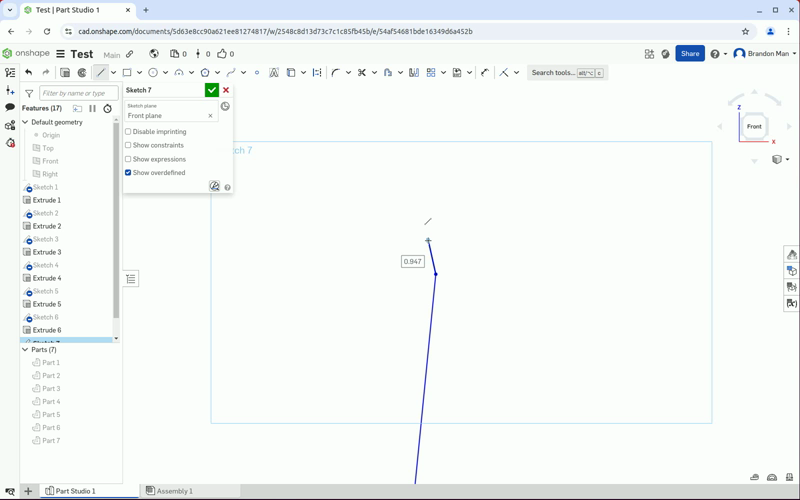
scroll(-6)
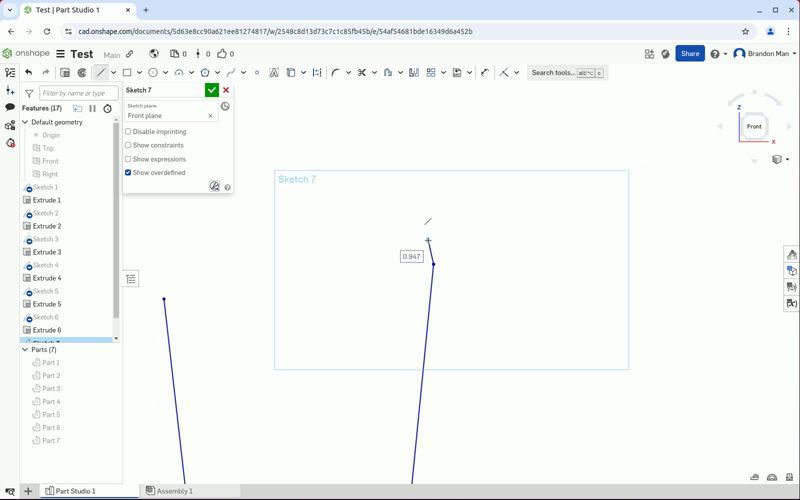
scroll(-6)
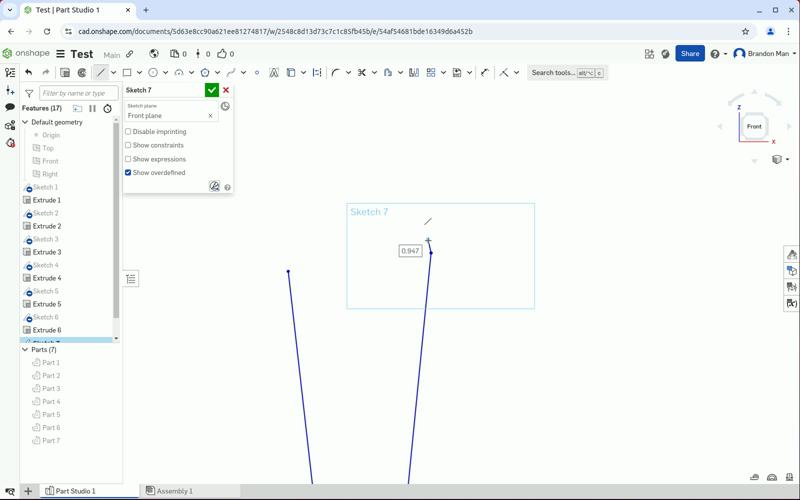
scroll(-6)
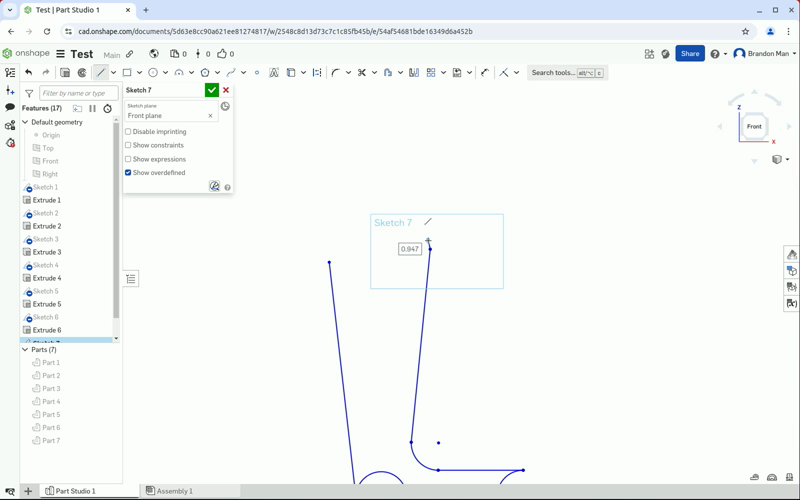
scroll(-6)
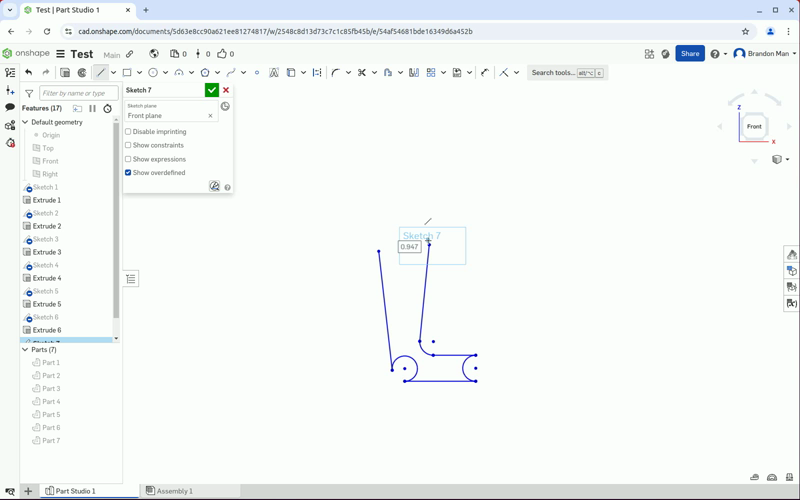
key_up(shift)
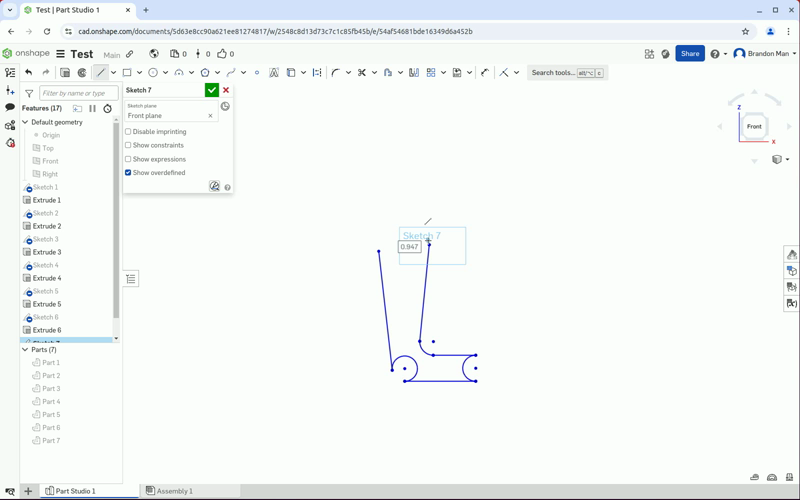
key(esc)
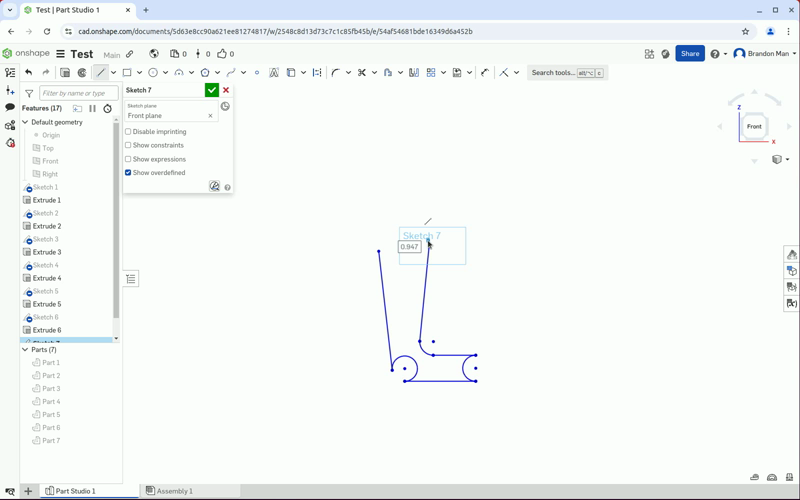
key(a)
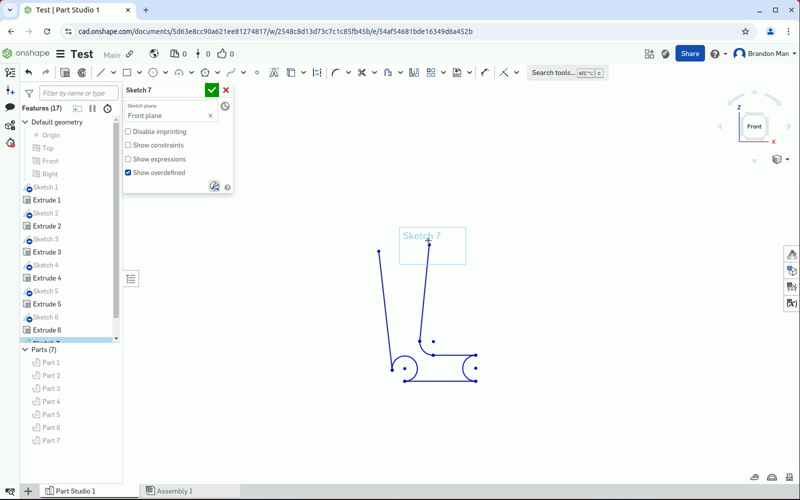
mouse_move(428, 240)
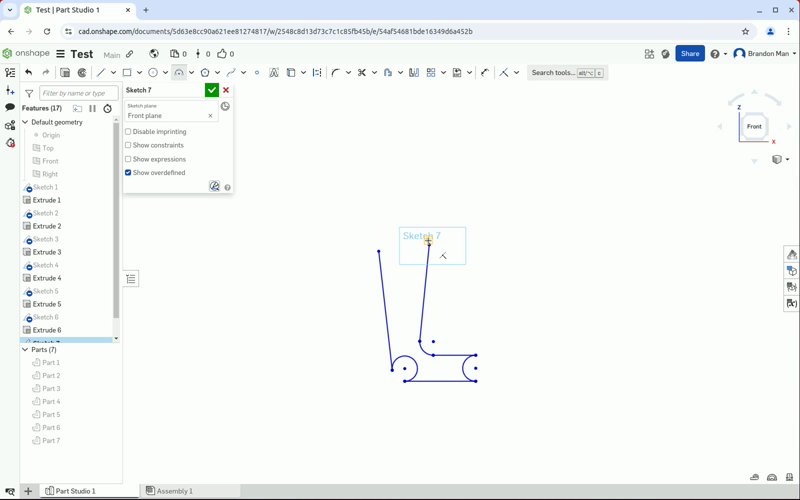
scroll(6)
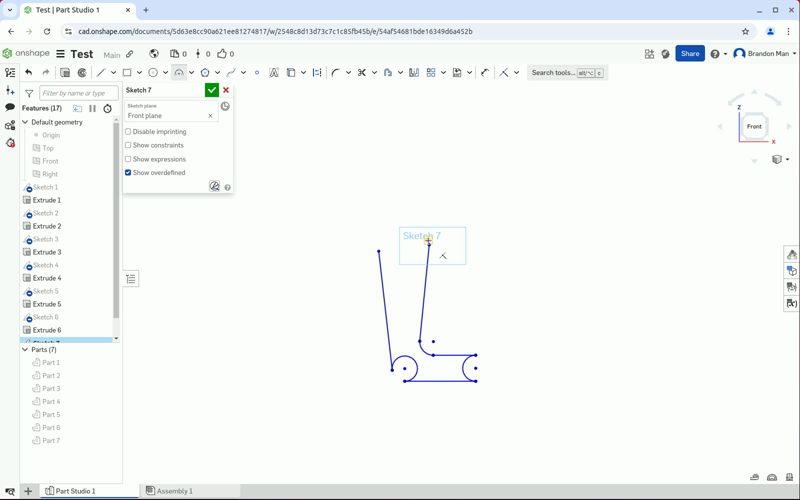
scroll(6)
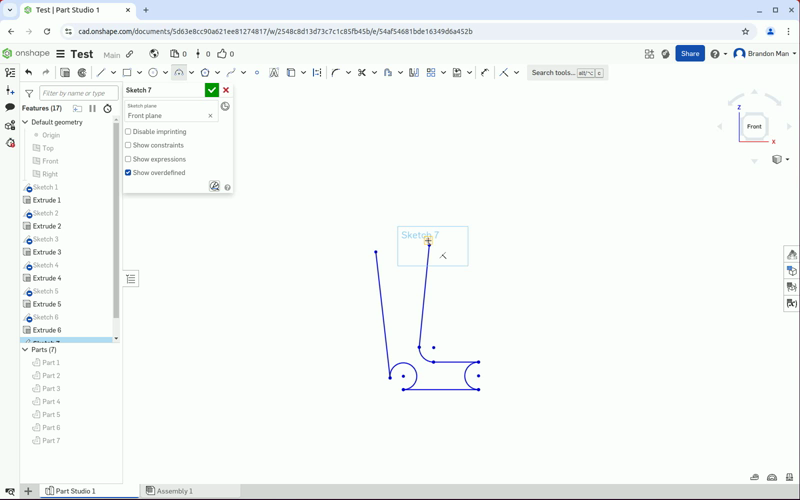
scroll(6)
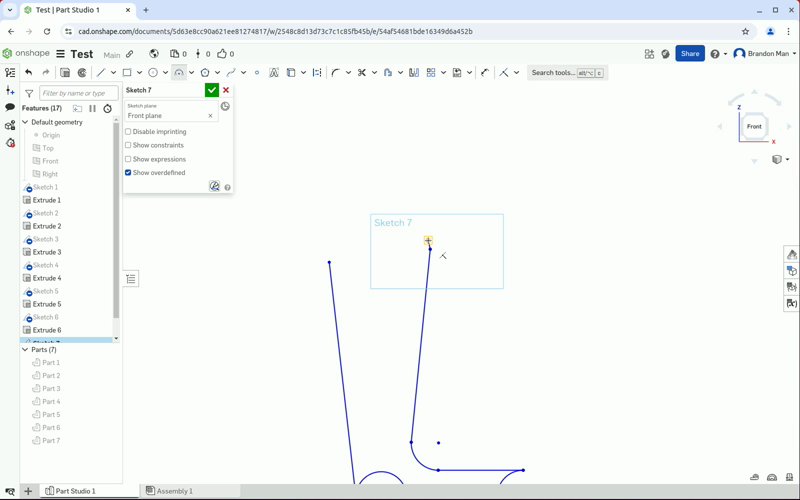
scroll(6)
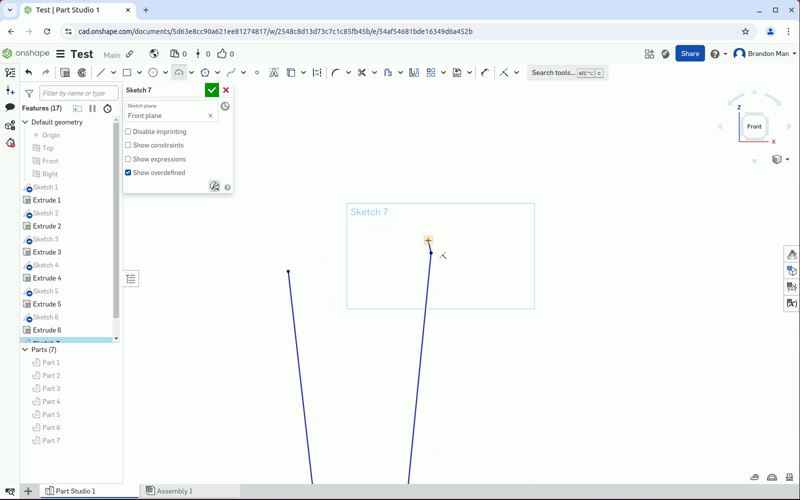
scroll(6)
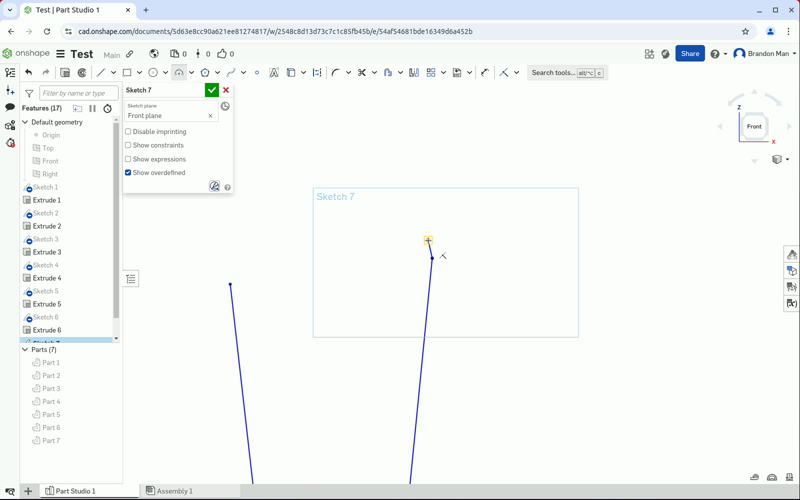
scroll(6)
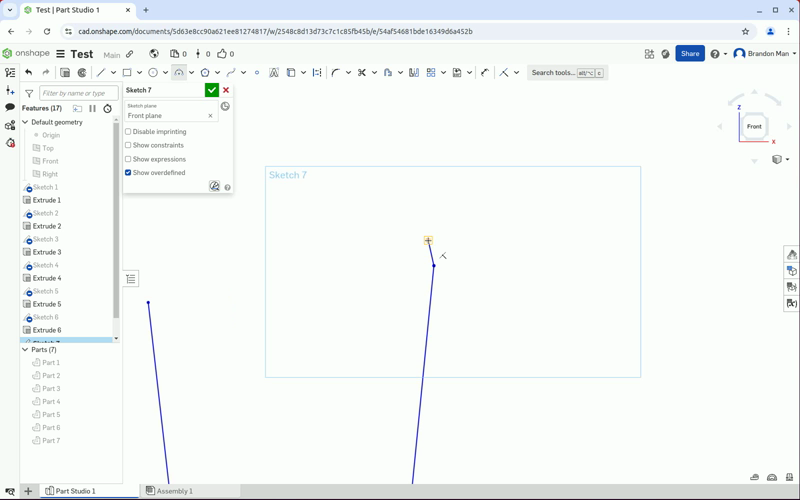
scroll(6)
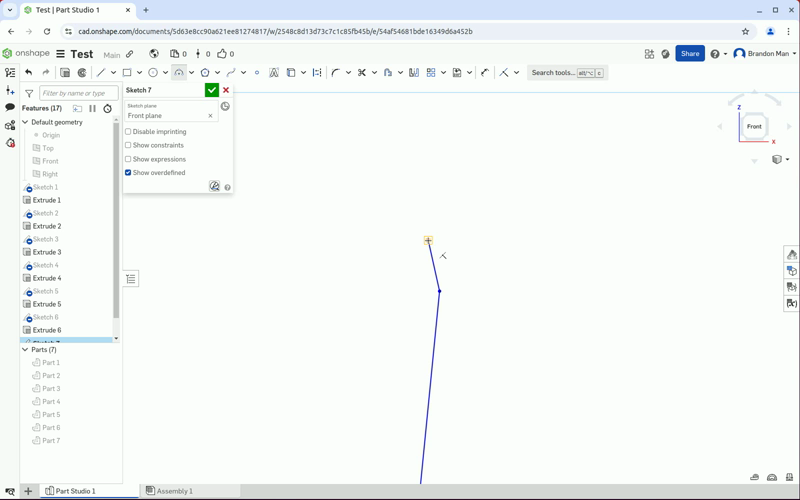
click(428, 240)
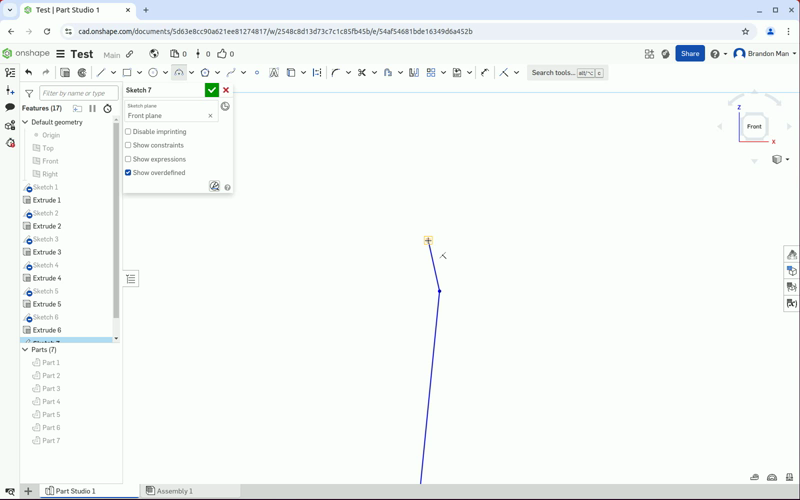
scroll(-6)
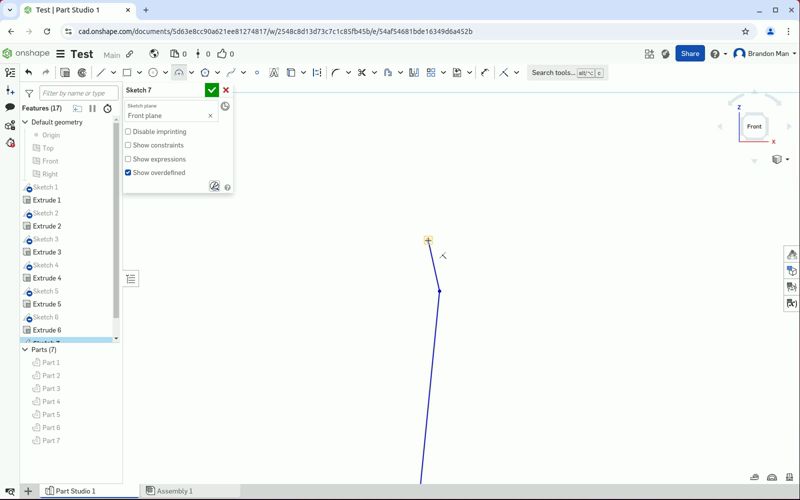
scroll(-6)
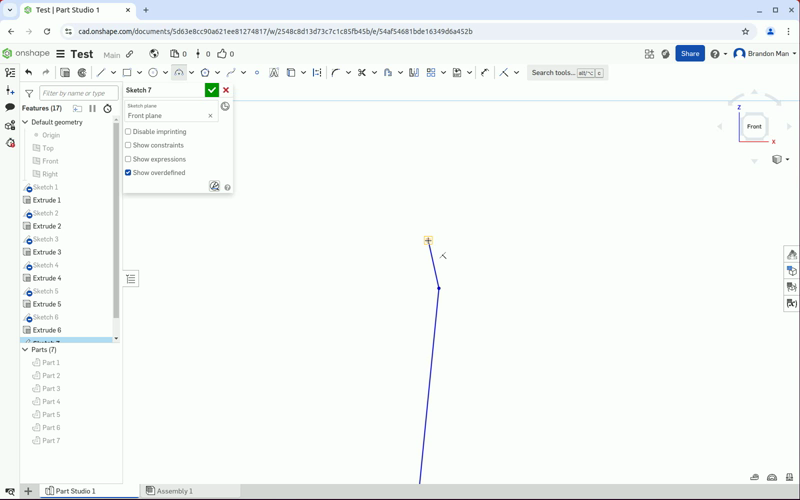
scroll(-6)
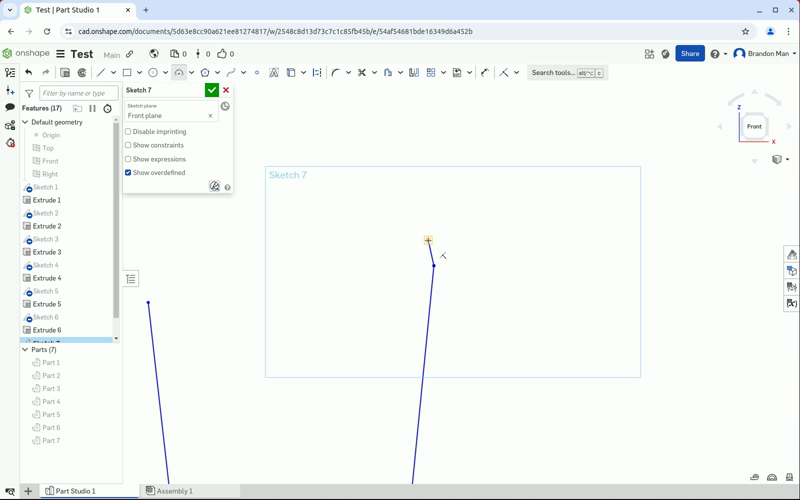
scroll(-6)
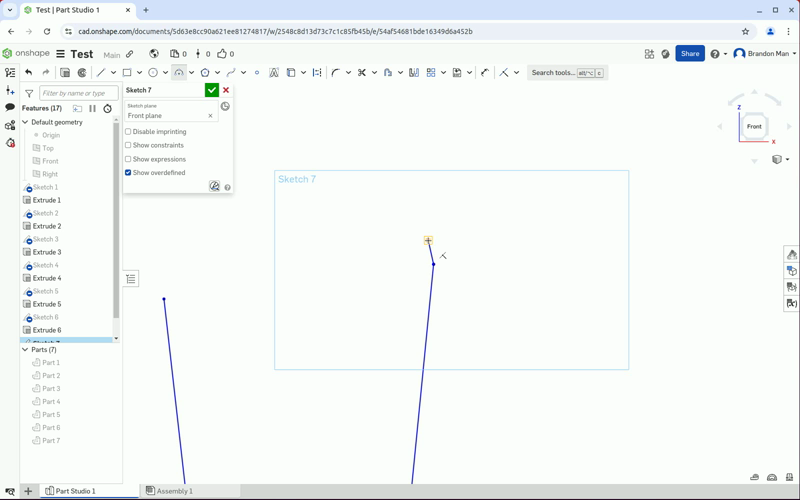
scroll(-6)
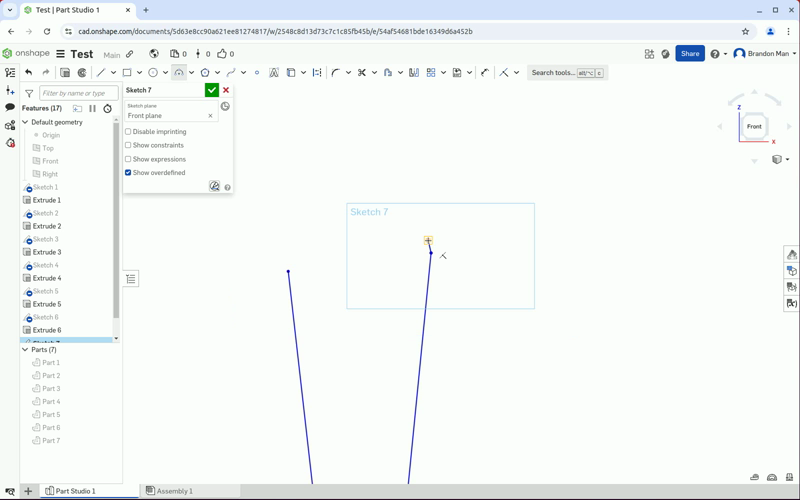
scroll(-6)
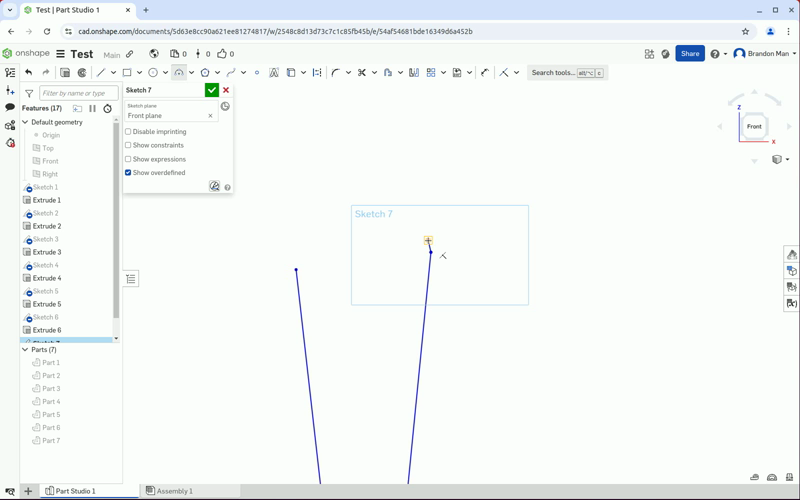
scroll(-6)
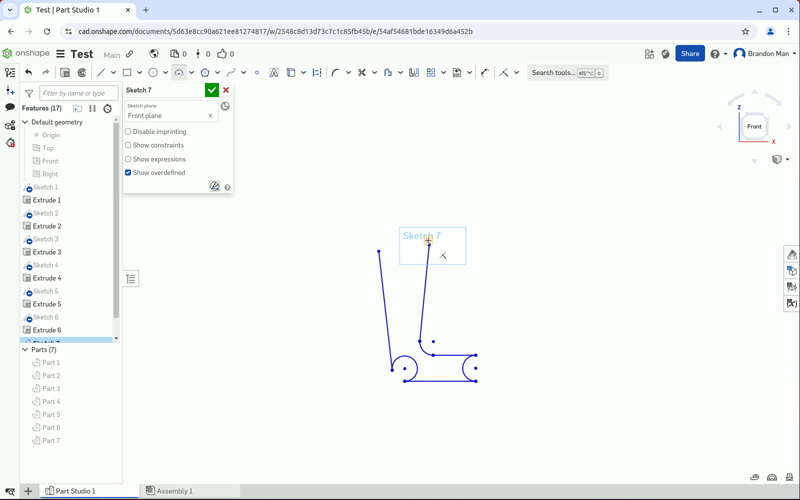
mouse_move(378, 251)
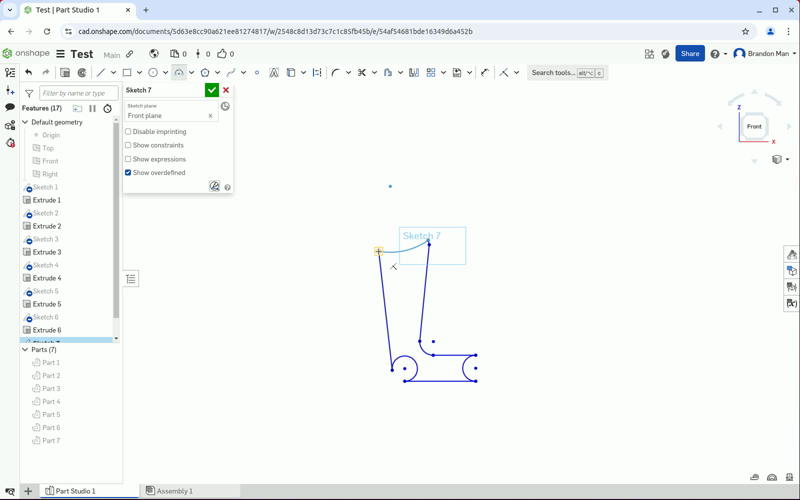
click(378, 251)
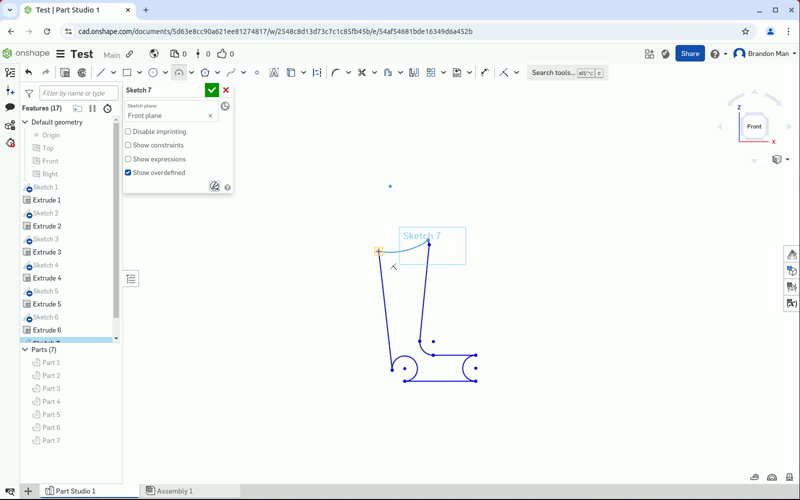
key_down(shift)
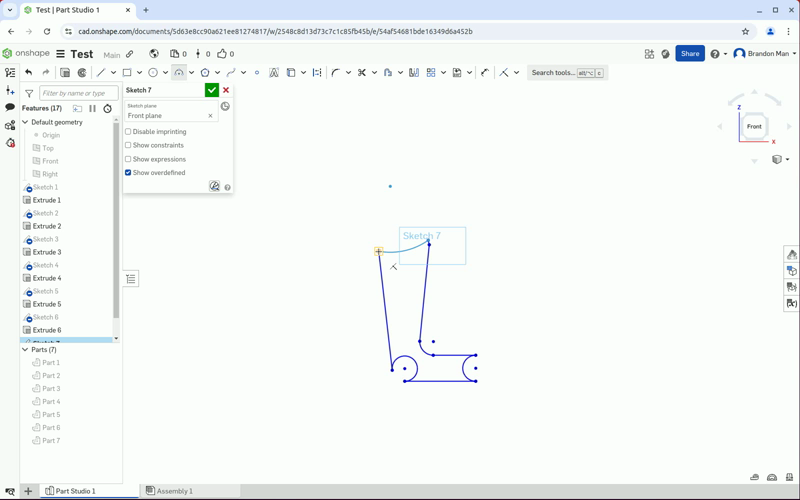
mouse_move(408, 269)
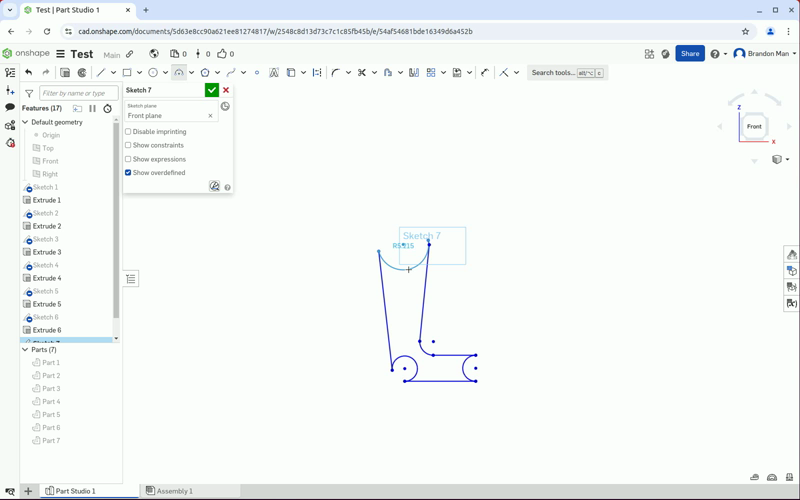
click(408, 269)
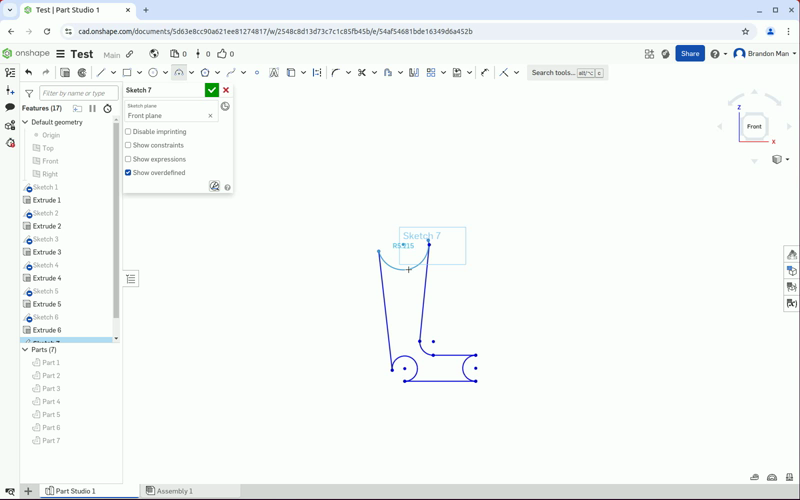
key_up(shift)
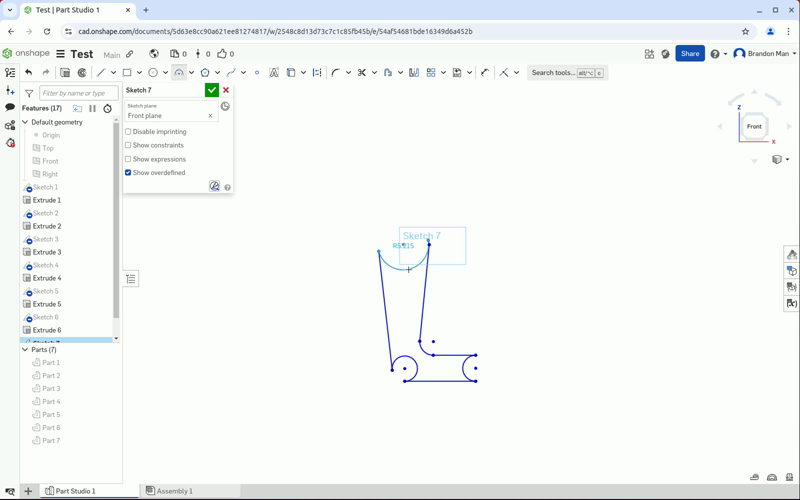
key(esc)
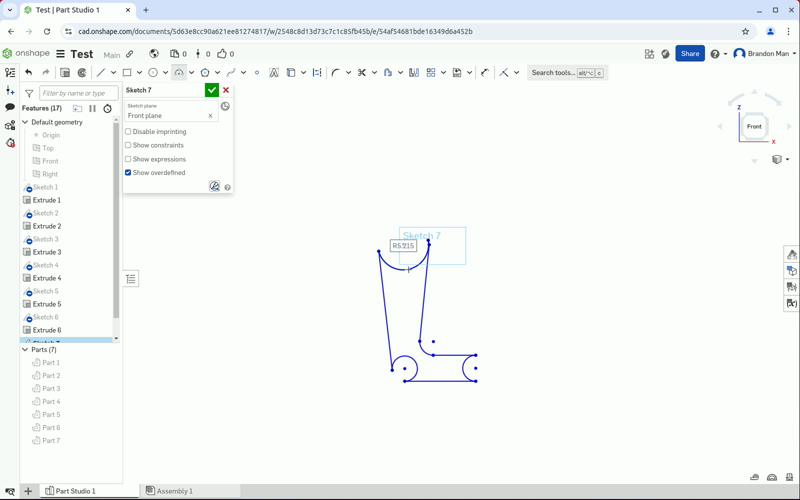
mouse_move(420, 283)
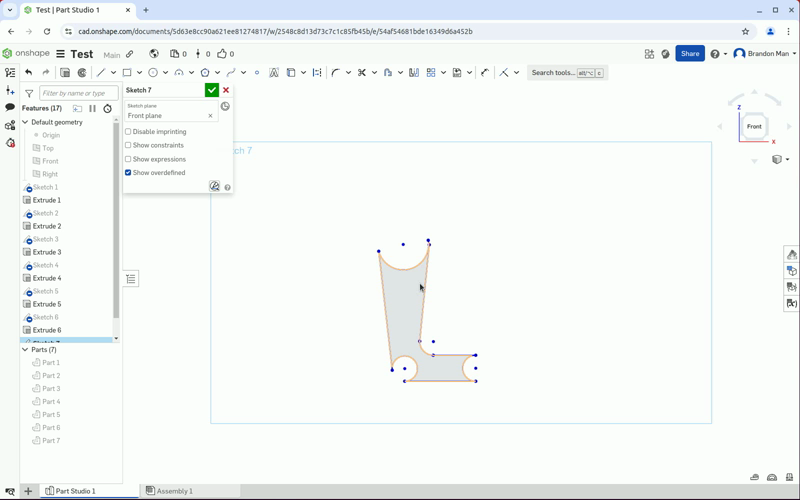
scroll(6)
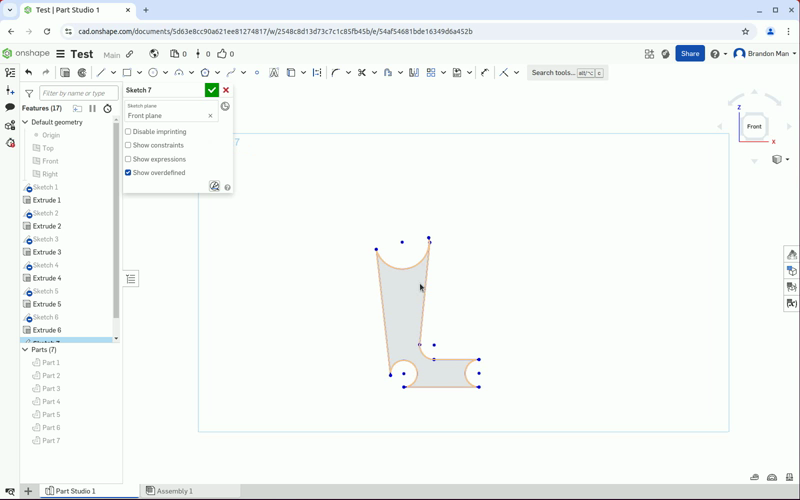
scroll(6)
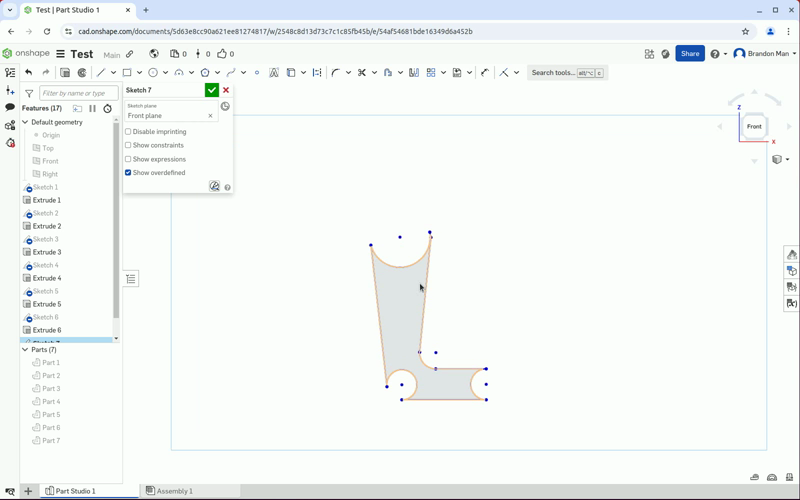
scroll(6)
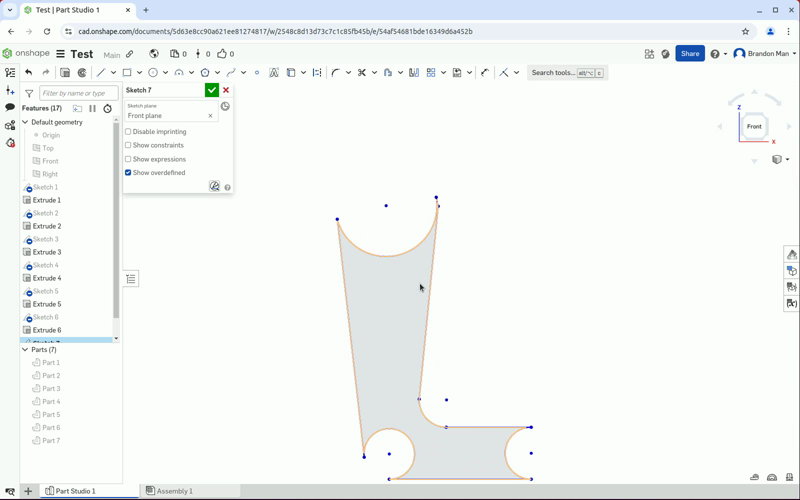
scroll(6)
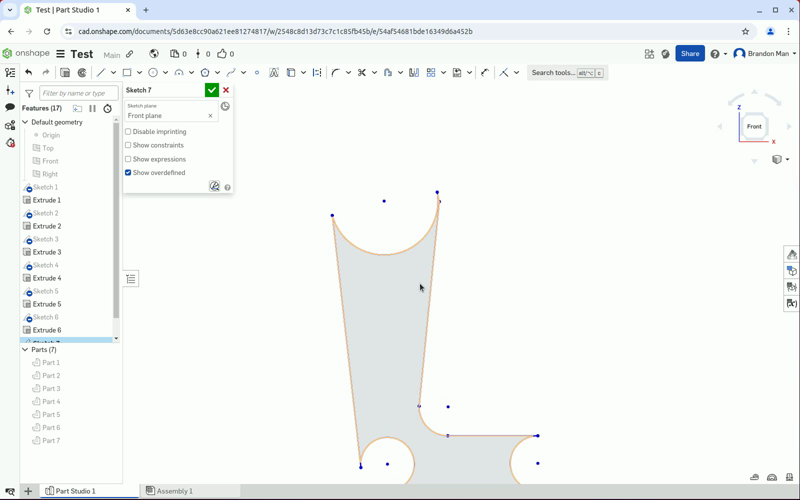
scroll(6)
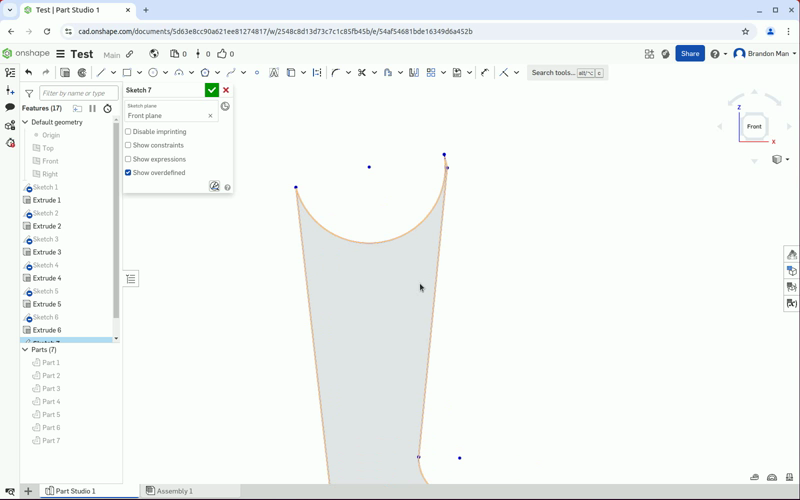
scroll(6)
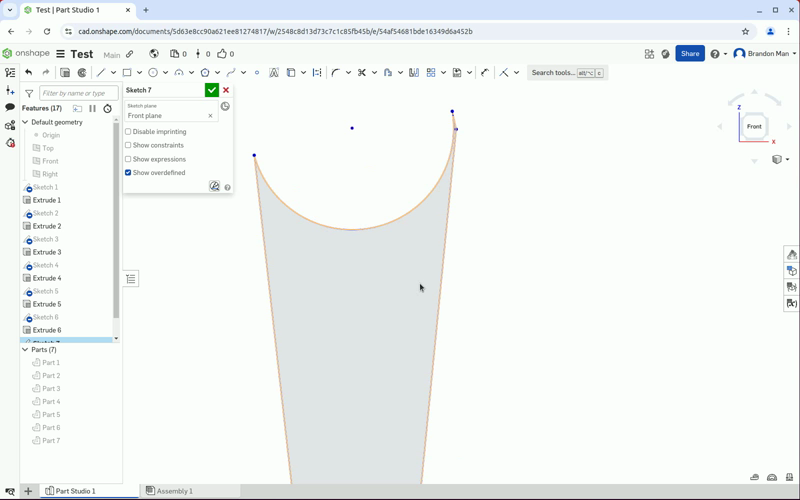
scroll(6)
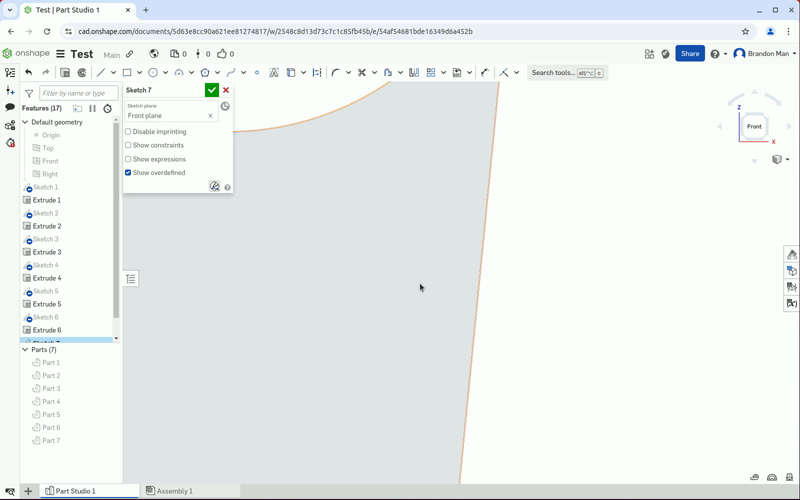
click(420, 283)
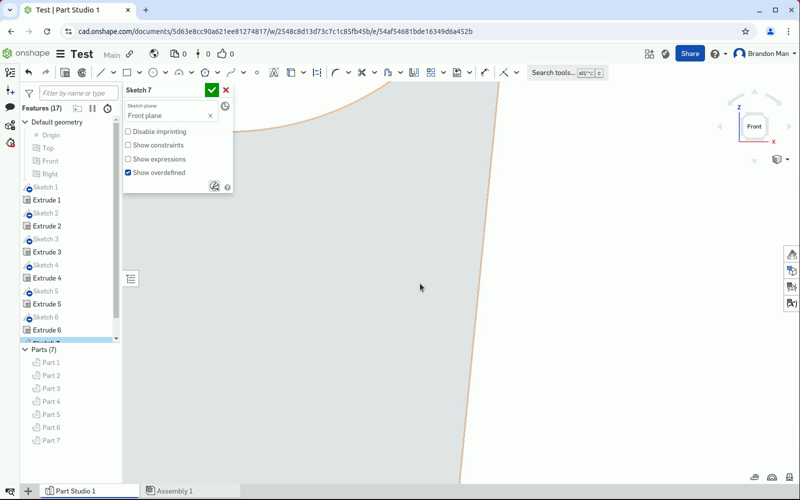
scroll(-6)
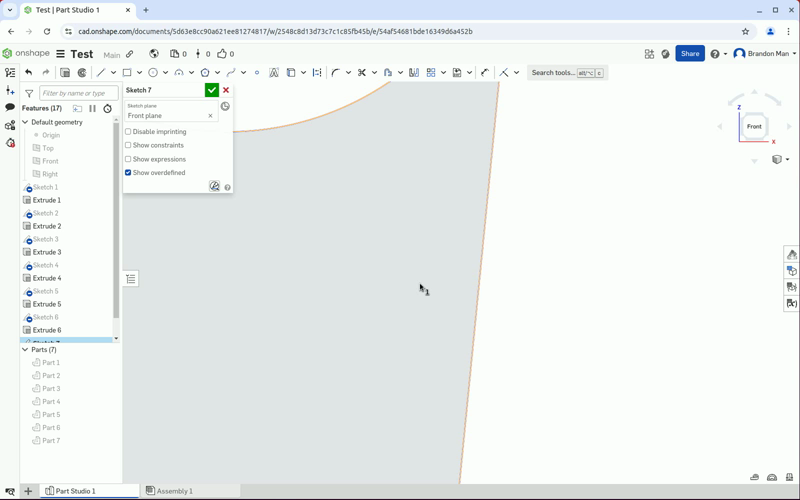
scroll(-6)
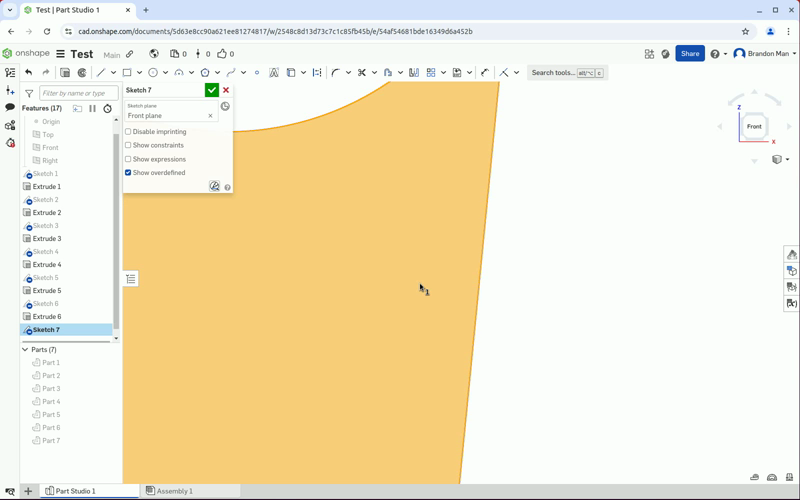
scroll(-6)
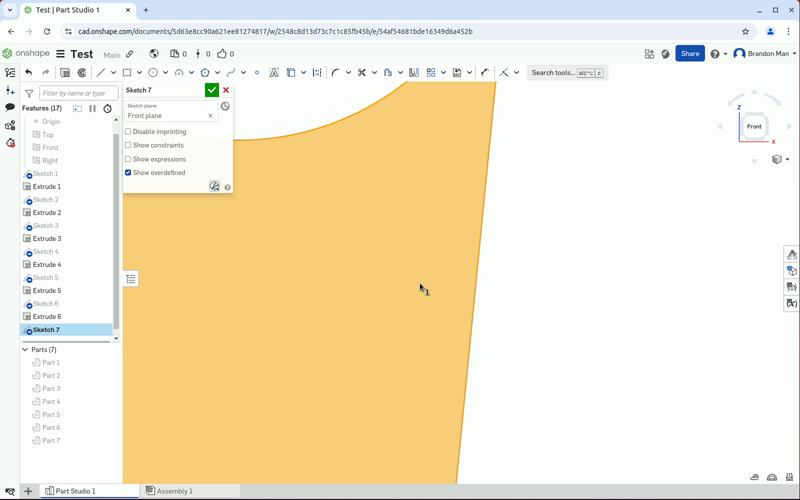
scroll(-6)
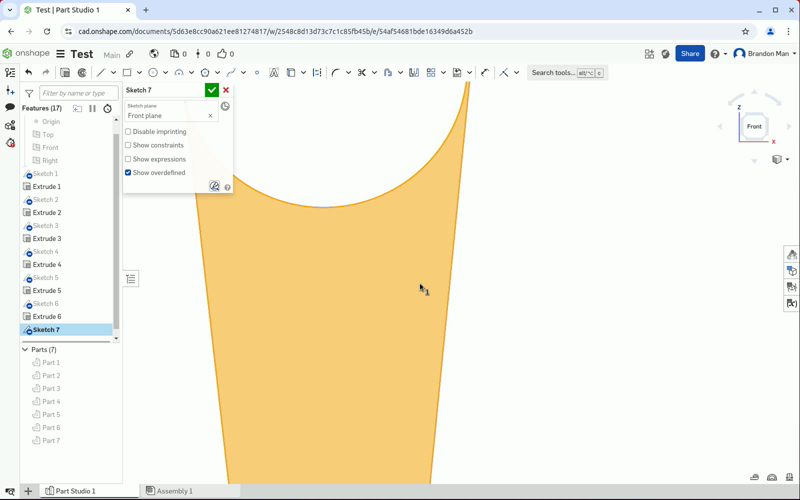
scroll(-6)
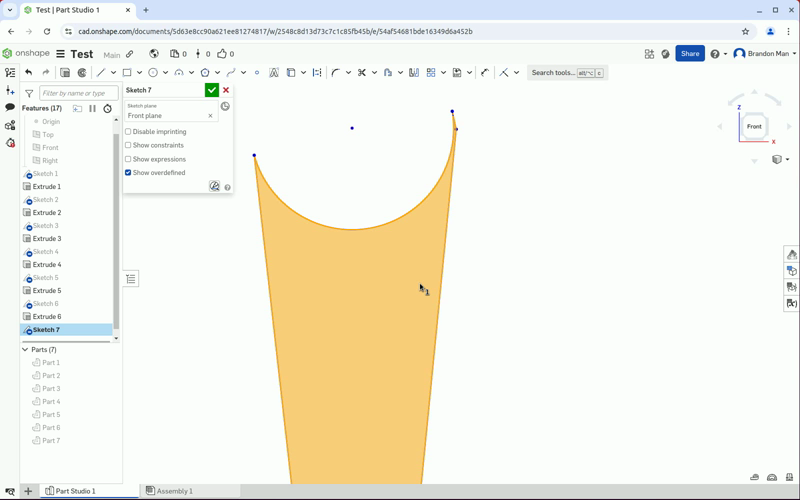
scroll(-6)
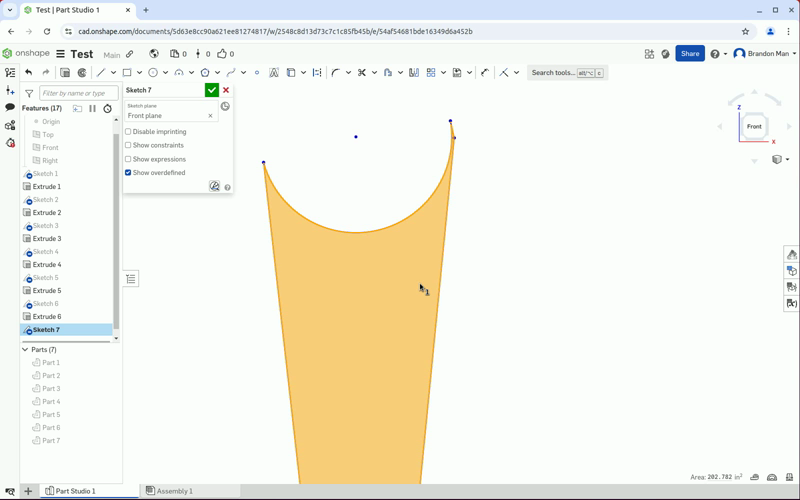
scroll(-6)
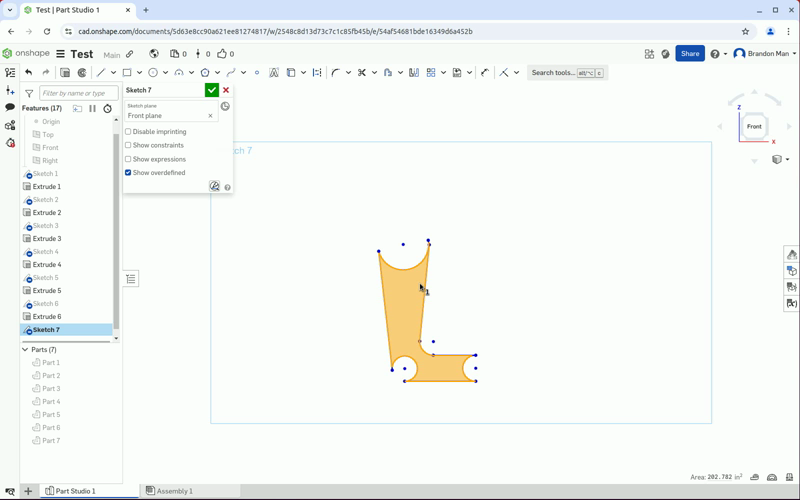
mouse_move(73, 352)
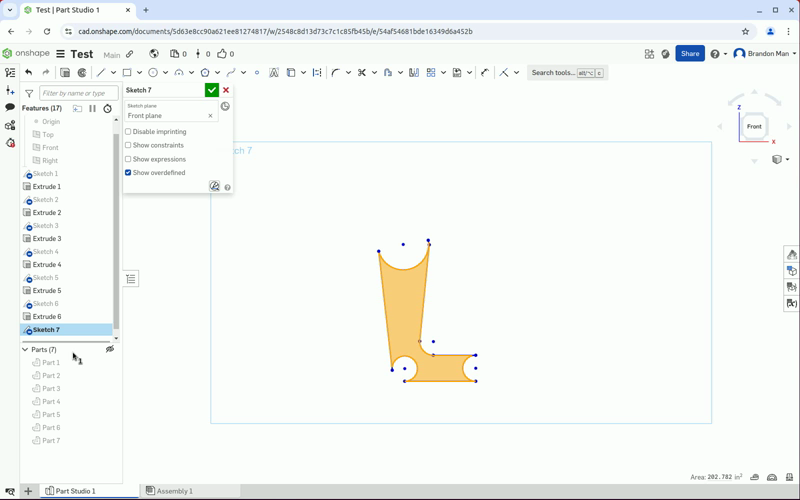
key(shift+y)
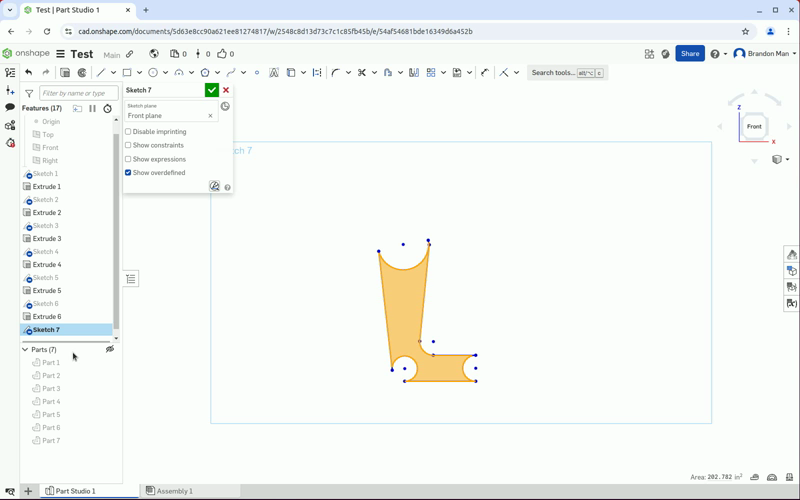
key(shift+e)
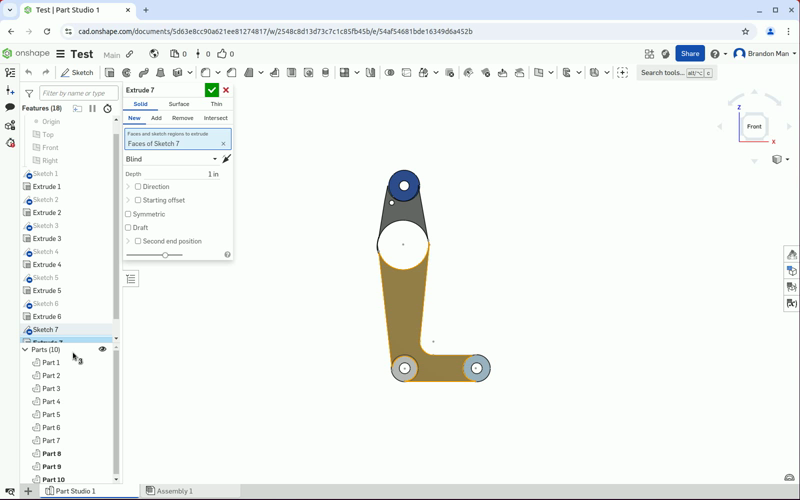
mouse_move(143, 106)
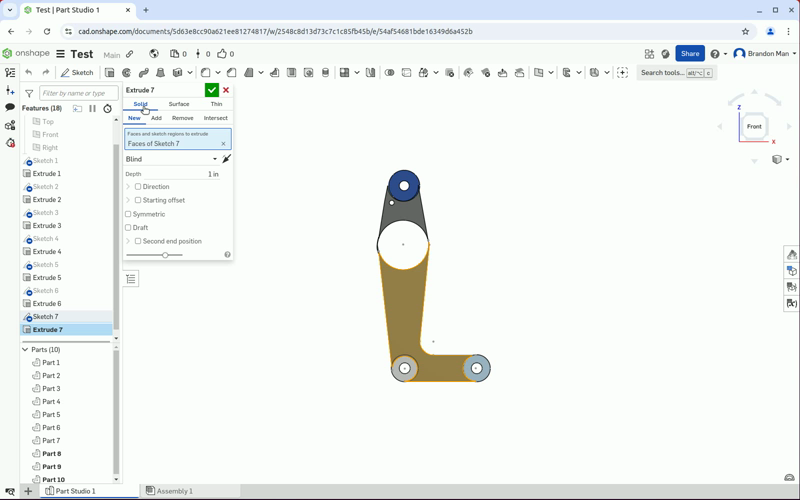
click(143, 106)
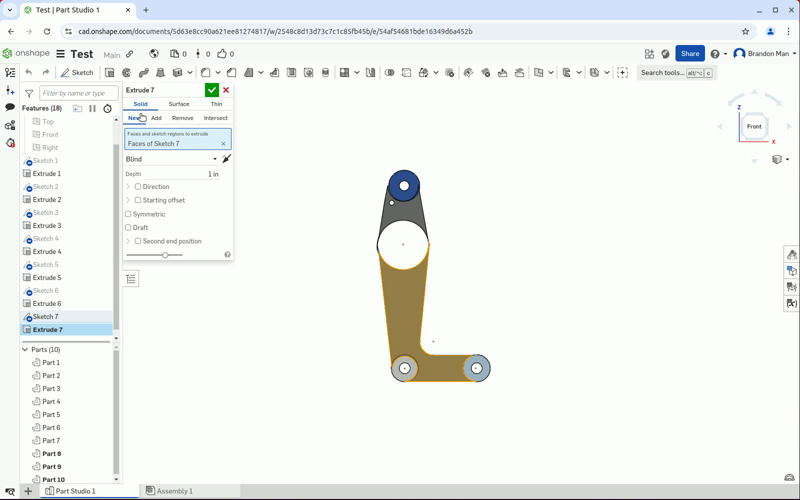
mouse_move(137, 120)
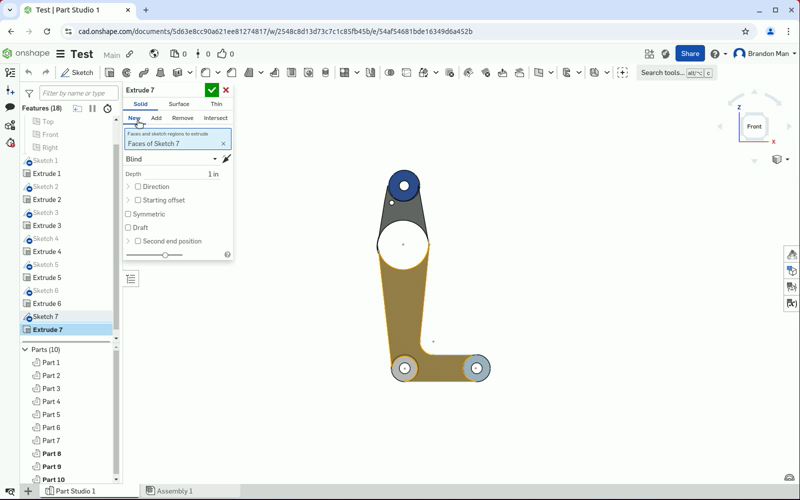
click(137, 120)
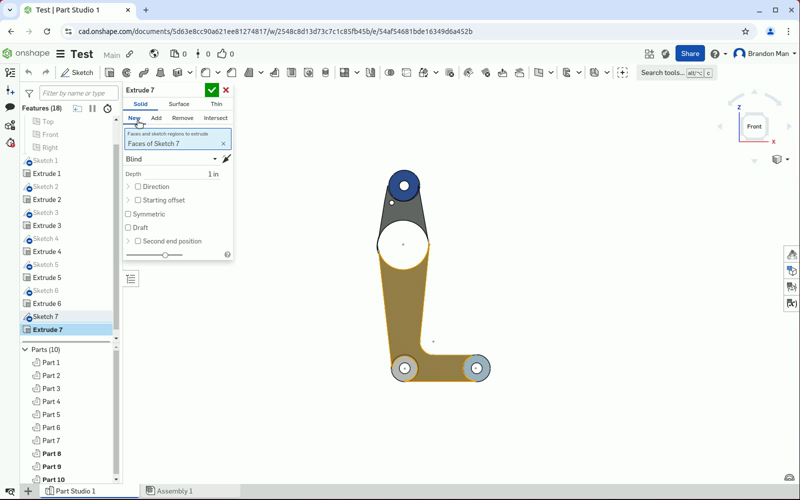
key(tab, 4)
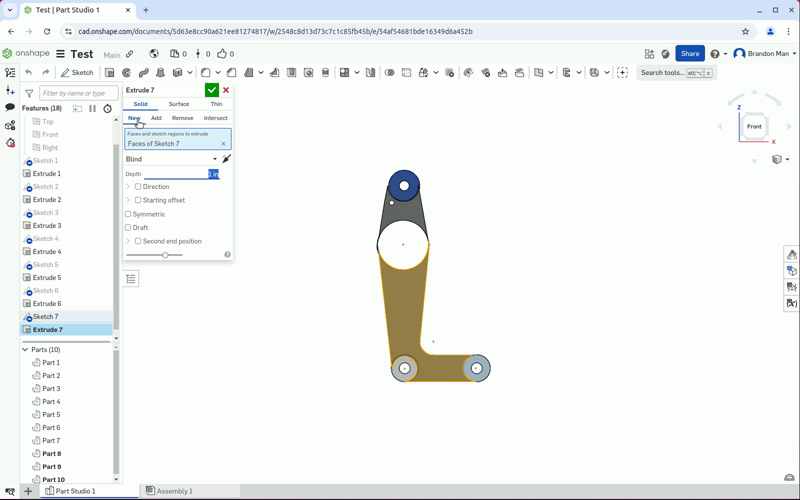
text(8.425)
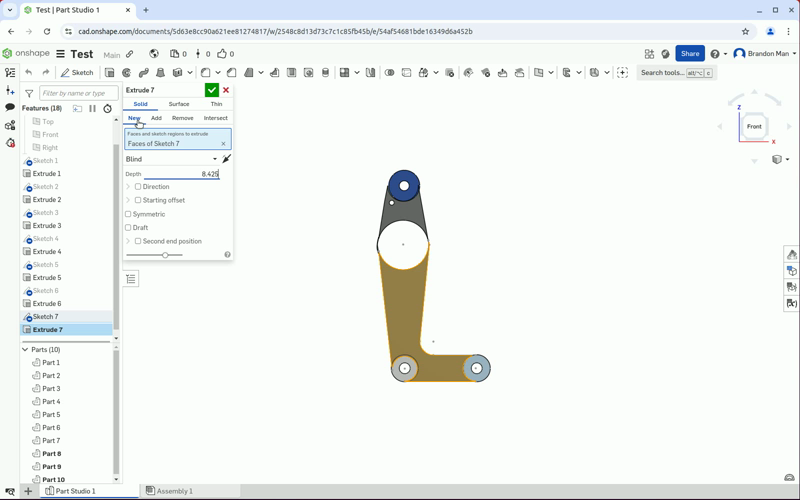
key(enter)
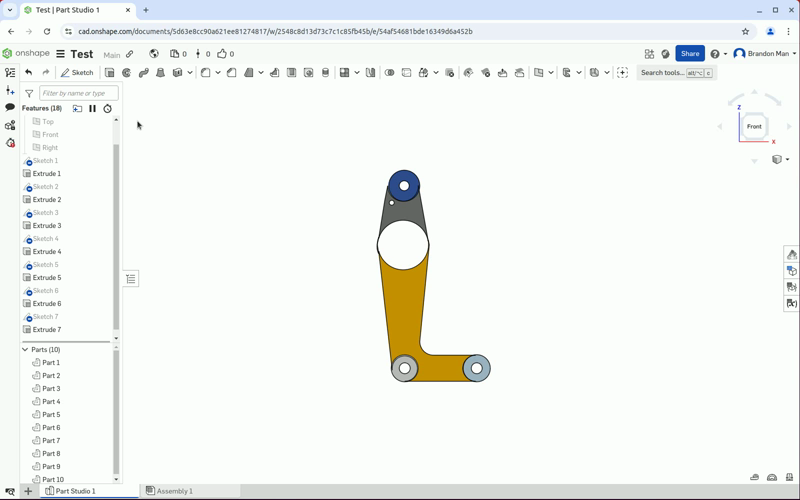
key(shift+h)
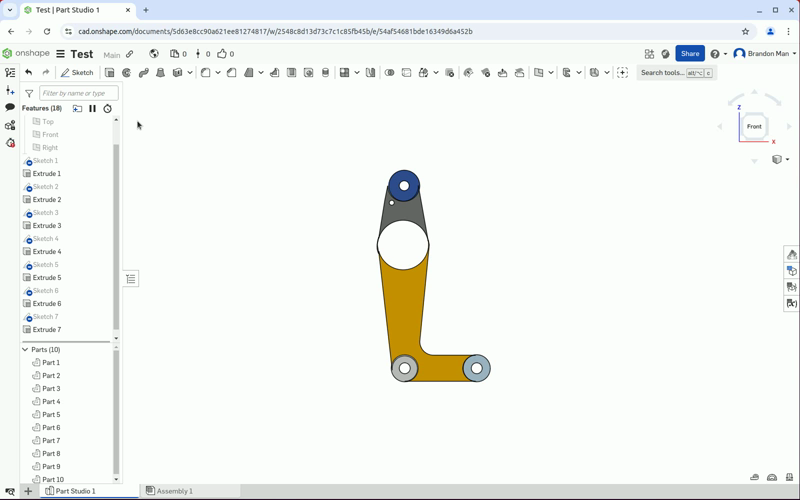
key(shift+h)
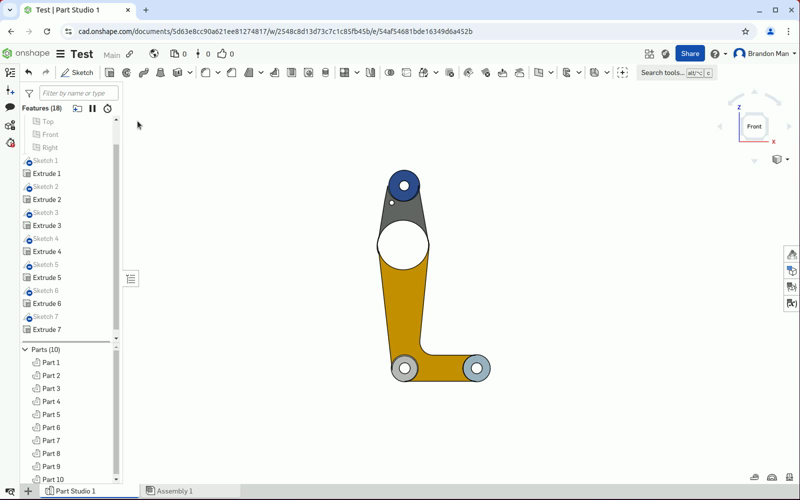
mouse_move(69, 163)
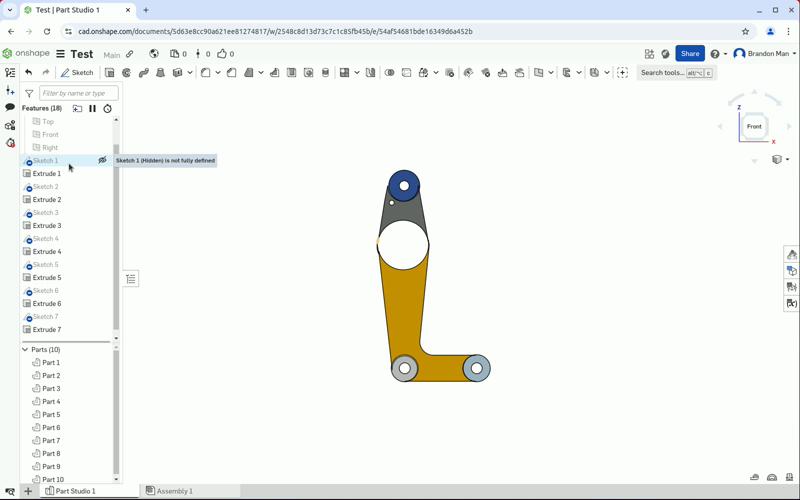
click(69, 163)
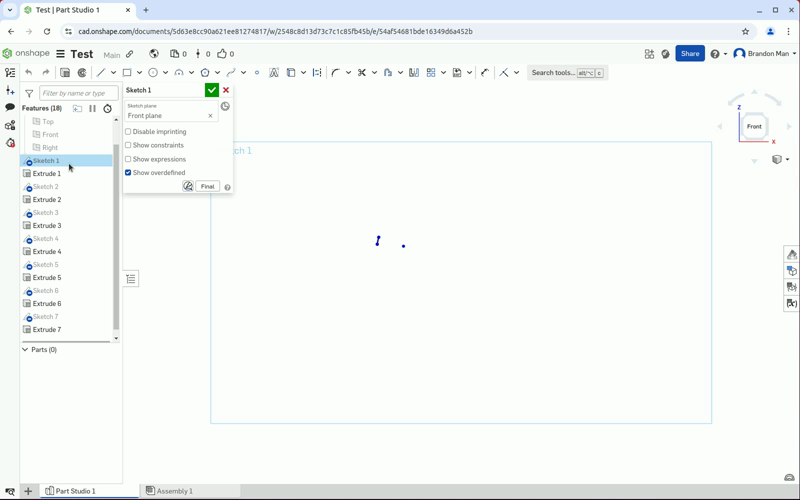
mouse_move(229, 92)
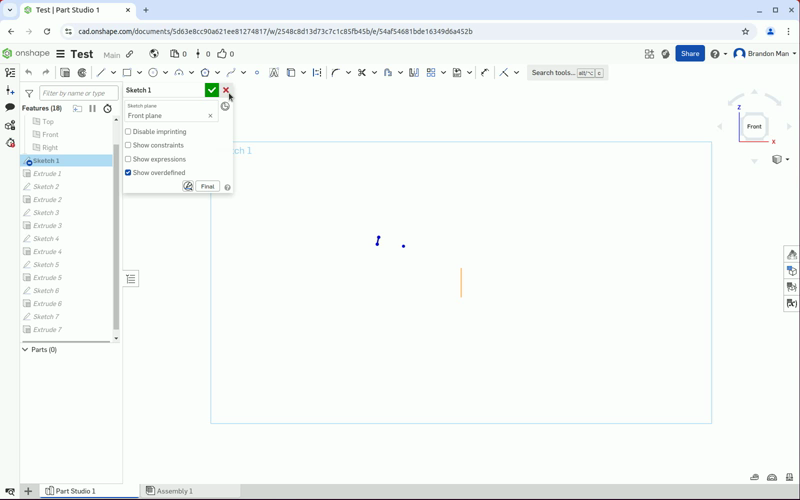
click(229, 92)
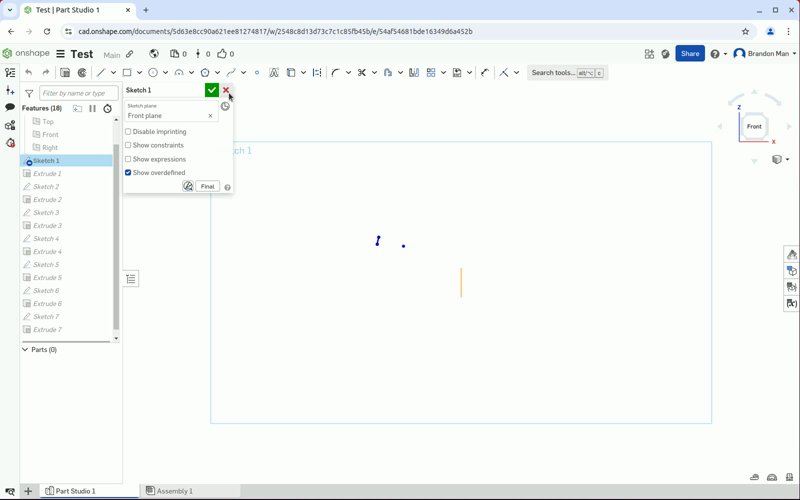
key(shift+s)
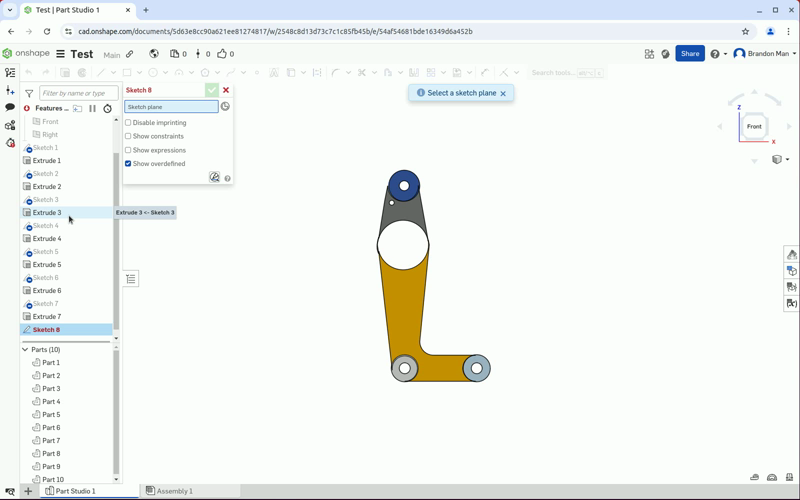
scroll(3)
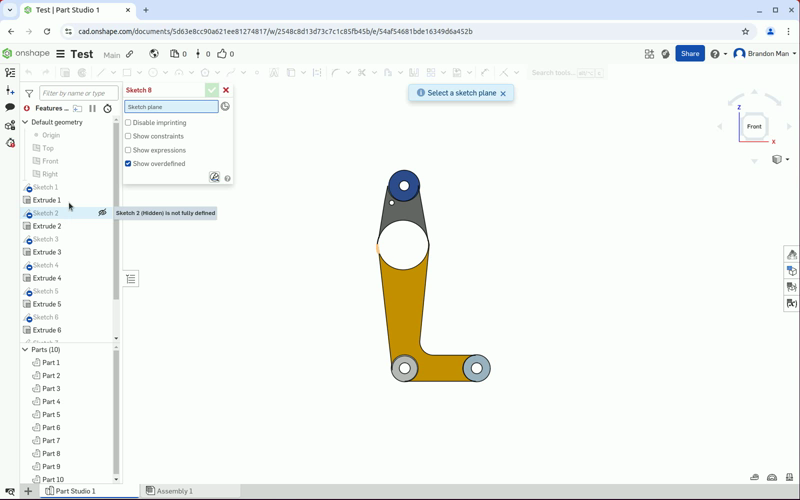
mouse_move(69, 163)
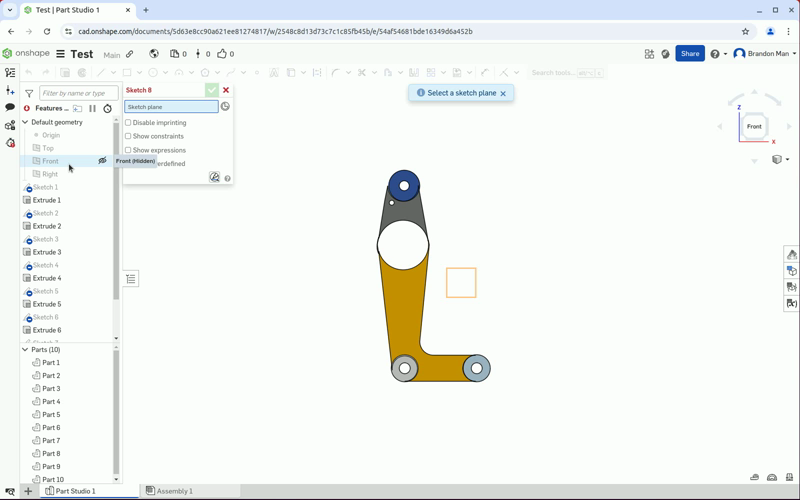
click(69, 163)
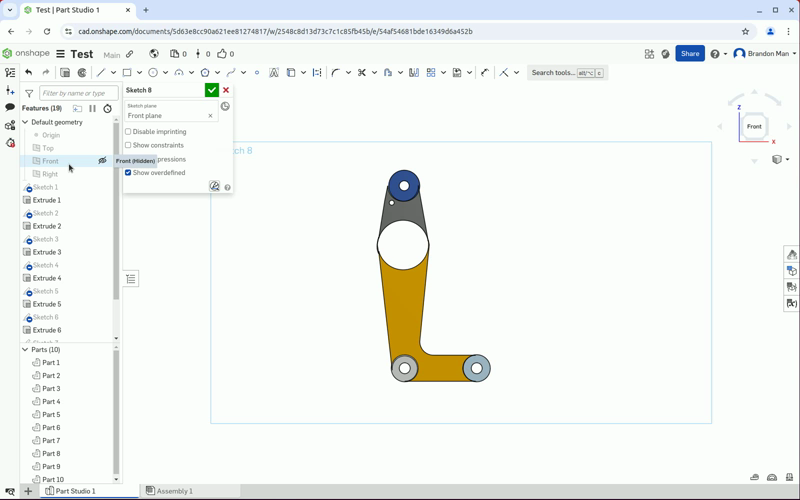
mouse_move(69, 352)
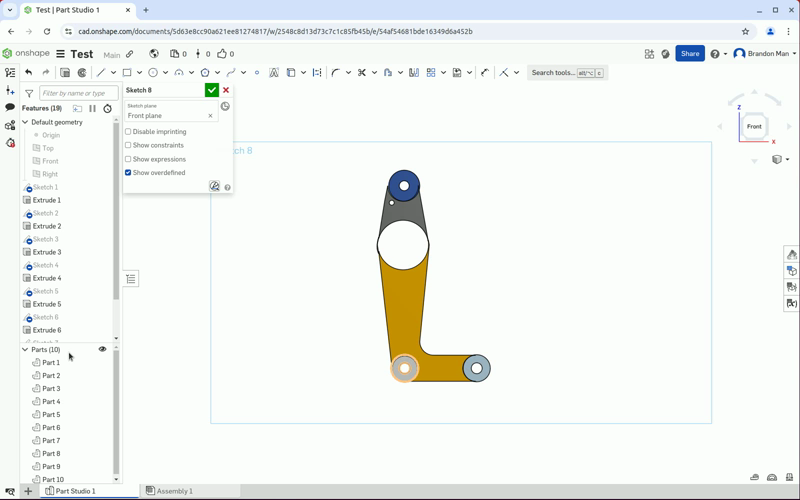
key(y)
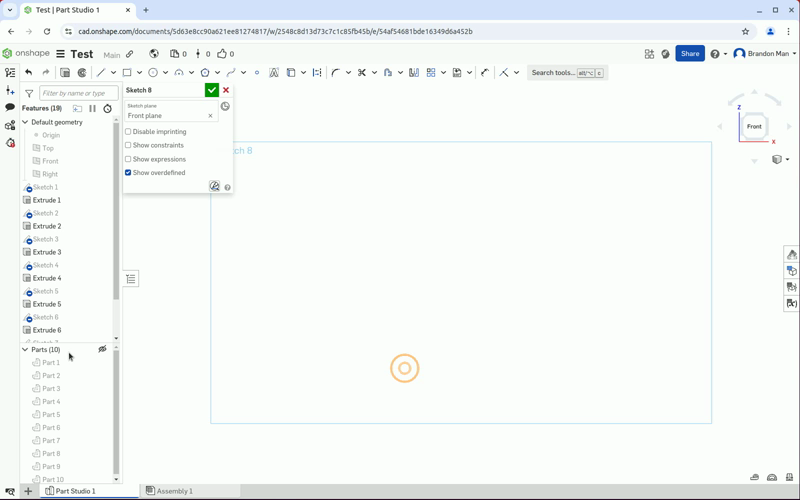
key(l)
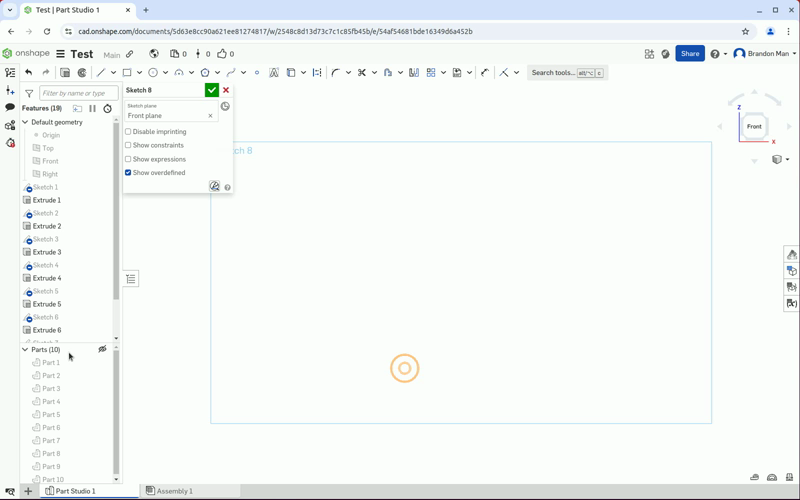
key_down(shift)
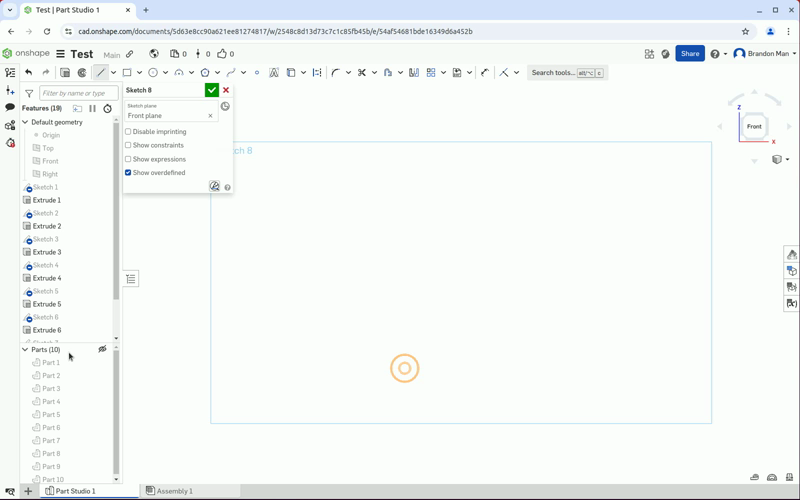
mouse_move(377, 244)
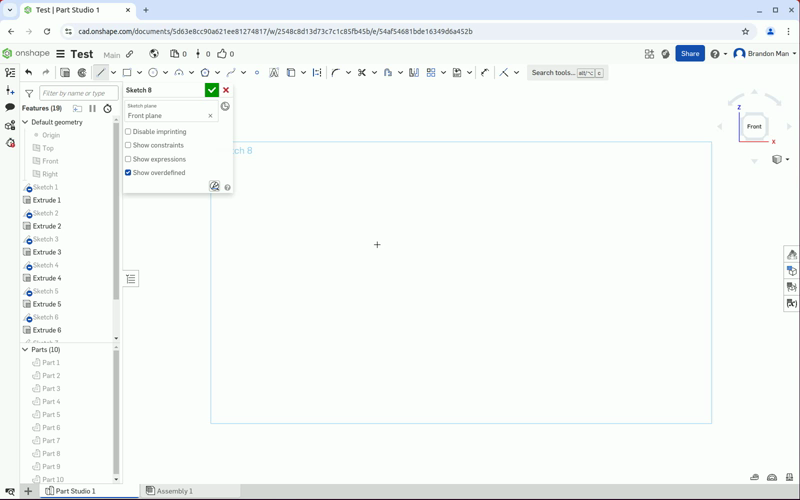
click(377, 244)
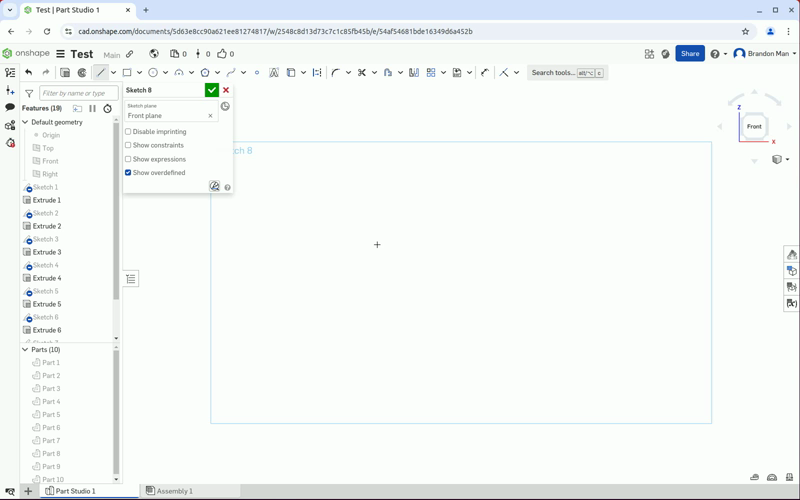
key_up(shift)
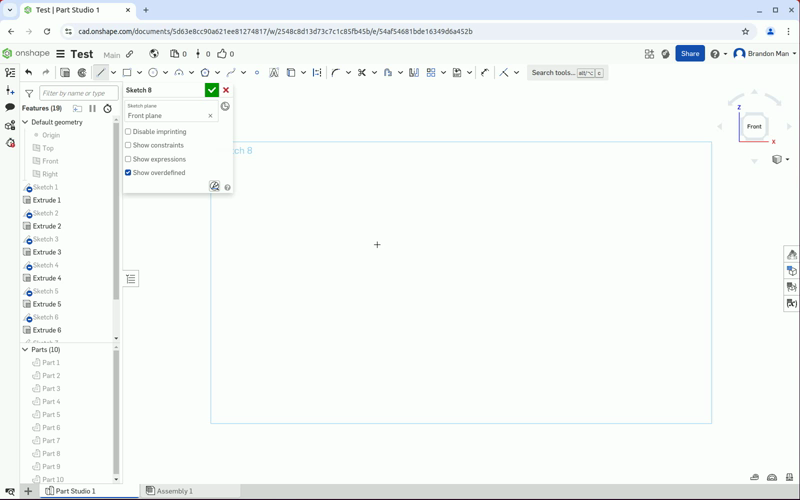
key_down(shift)
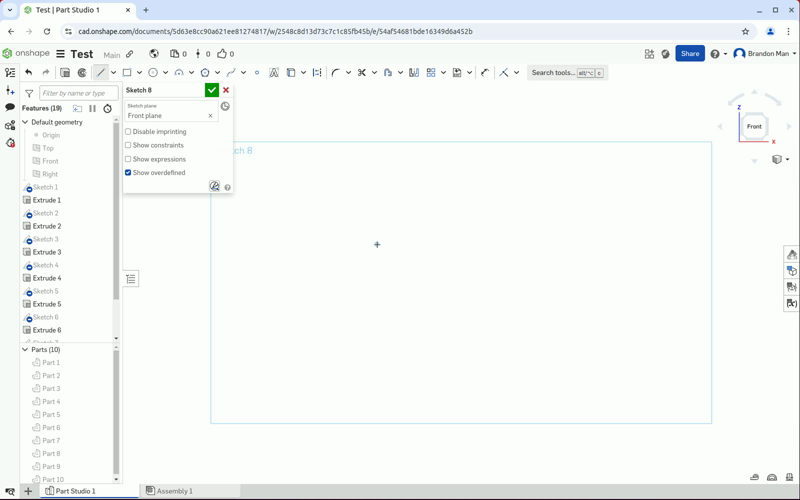
mouse_move(407, 244)
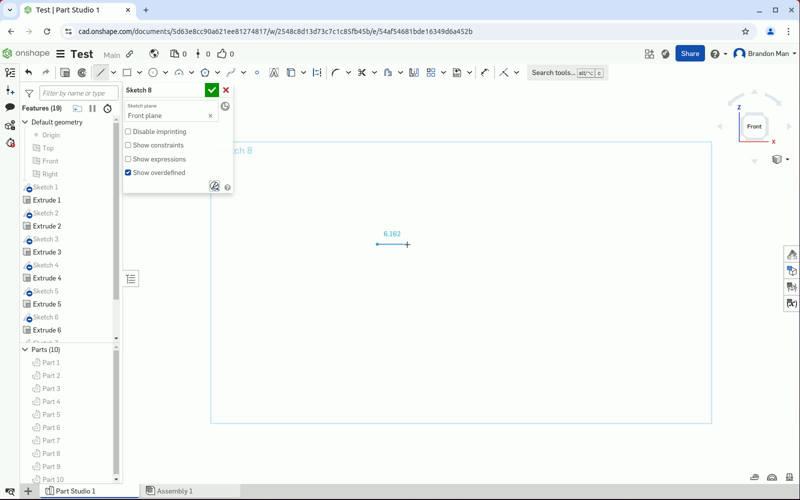
mouse_move(378, 251)
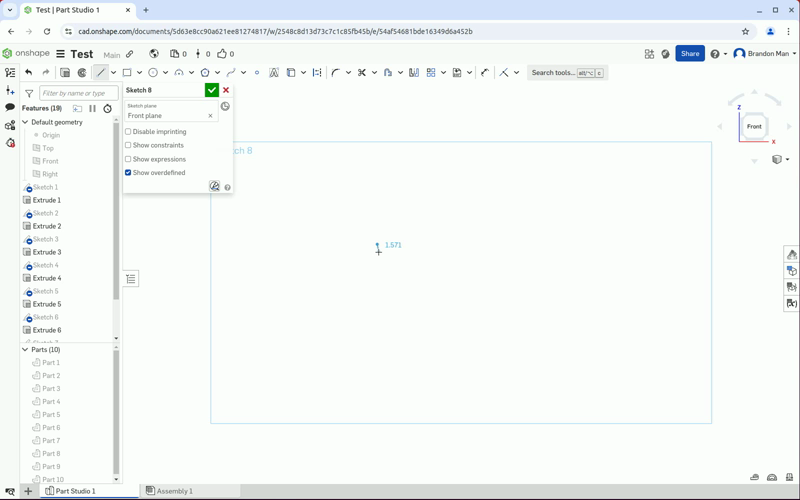
click(378, 251)
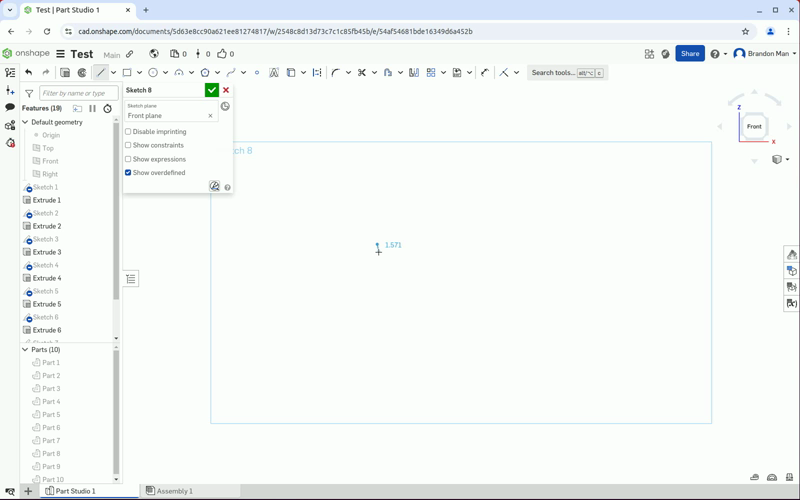
key_up(shift)
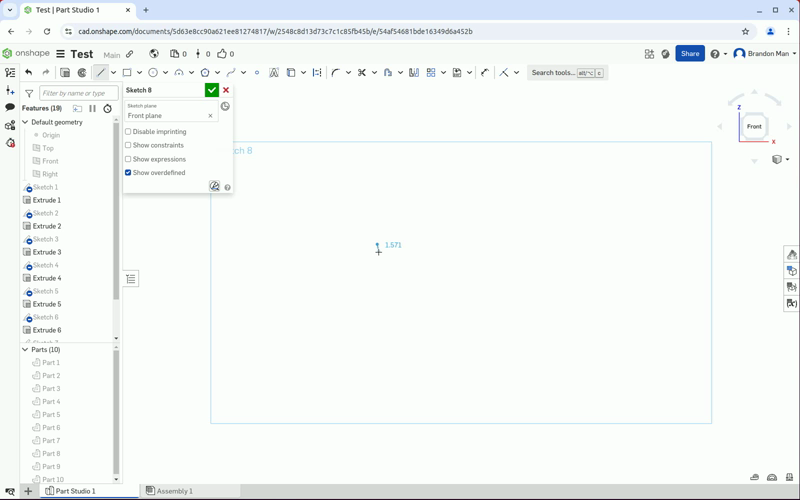
key(esc)
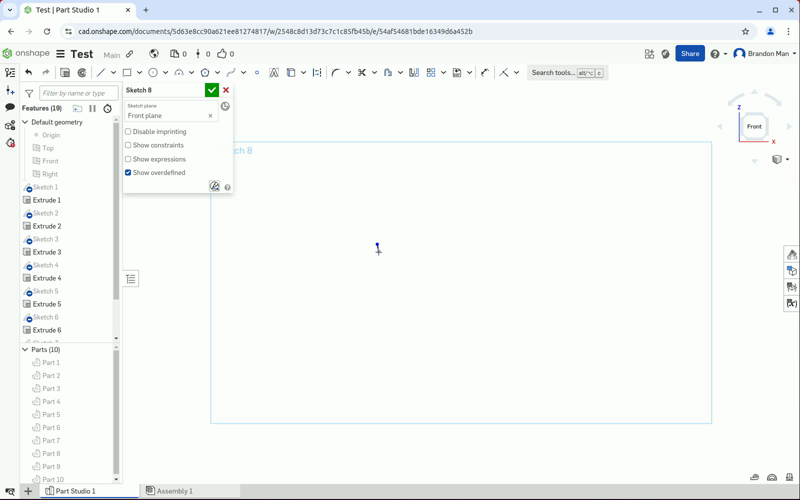
key(a)
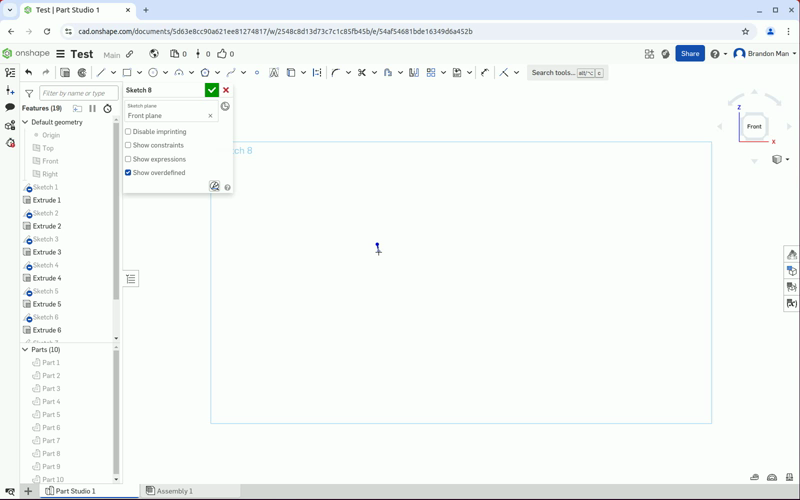
mouse_move(378, 251)
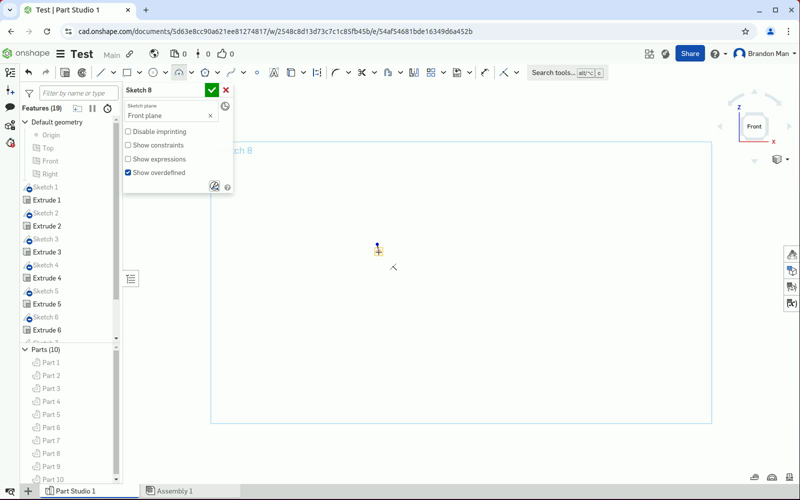
click(378, 251)
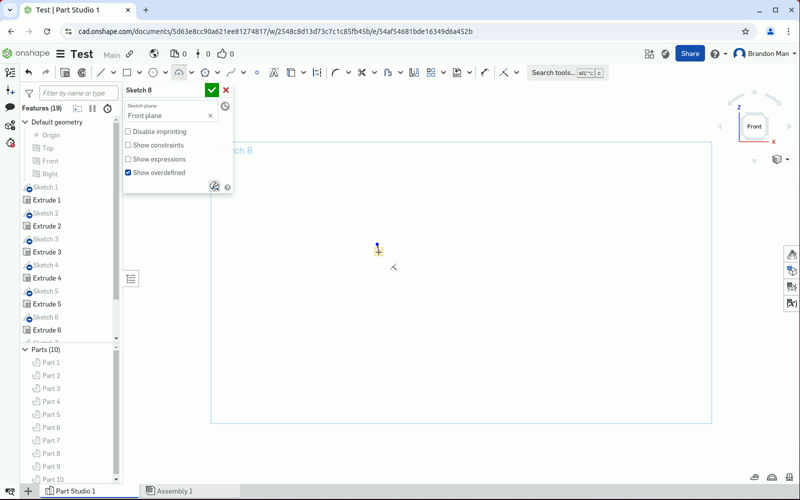
key_down(shift)
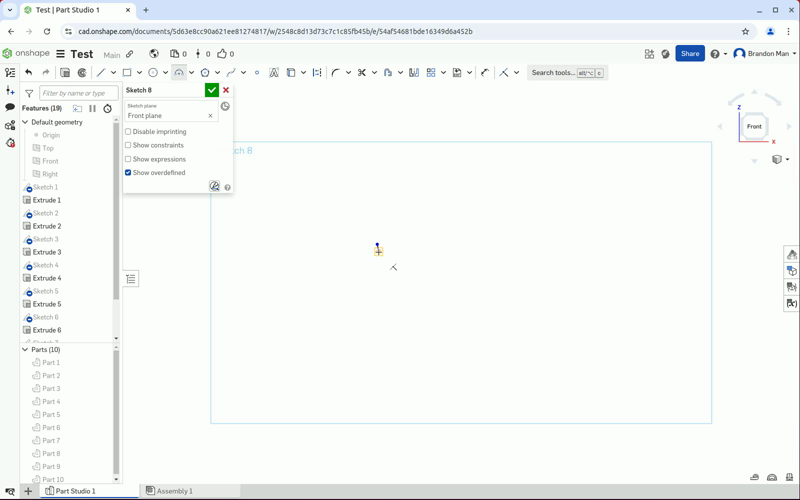
mouse_move(378, 237)
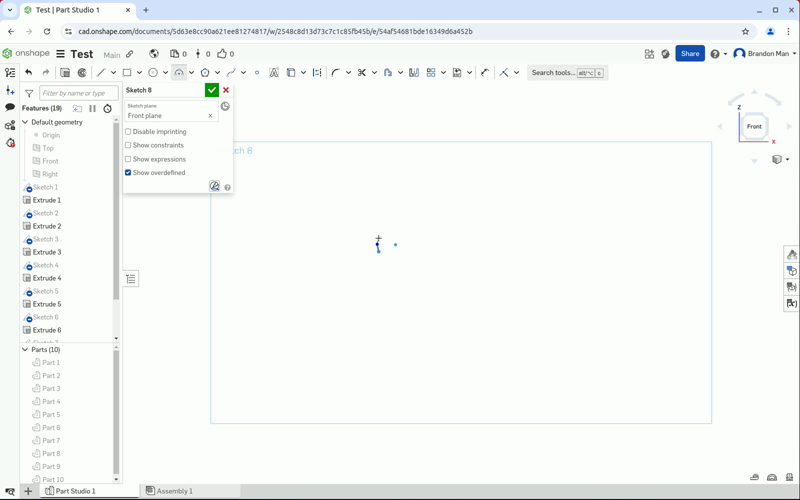
click(378, 237)
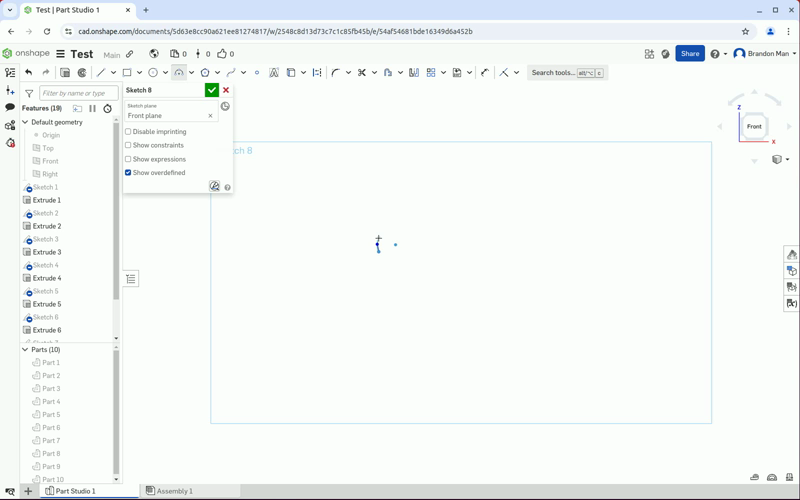
mouse_move(429, 244)
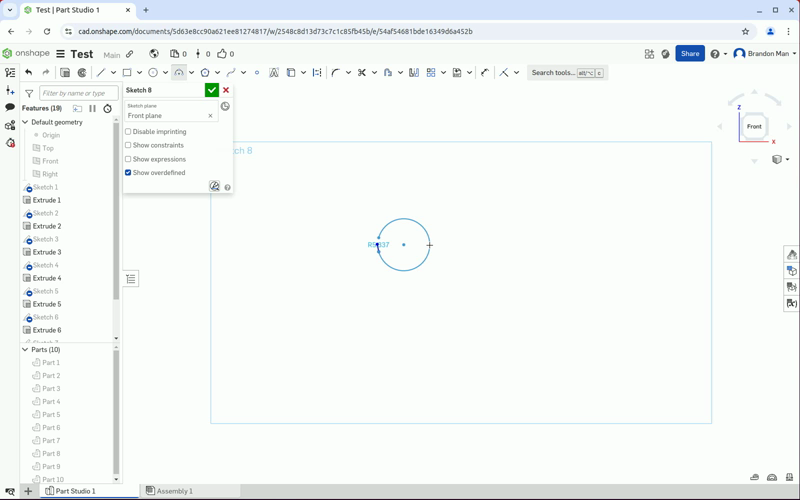
click(429, 244)
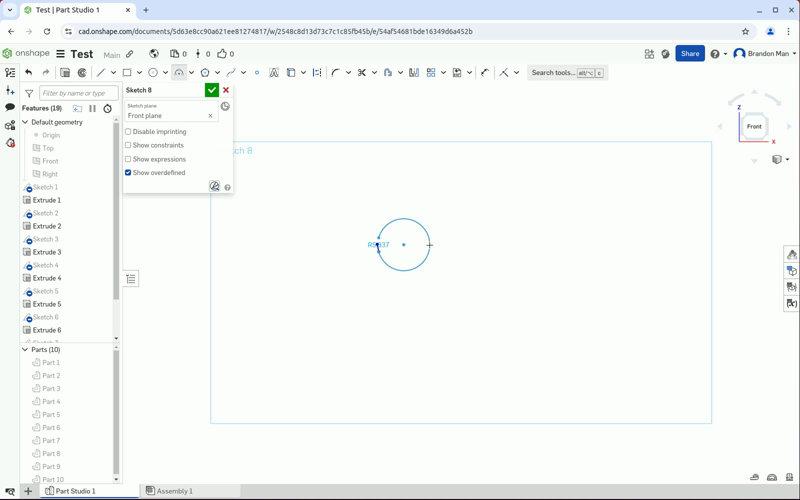
key_up(shift)
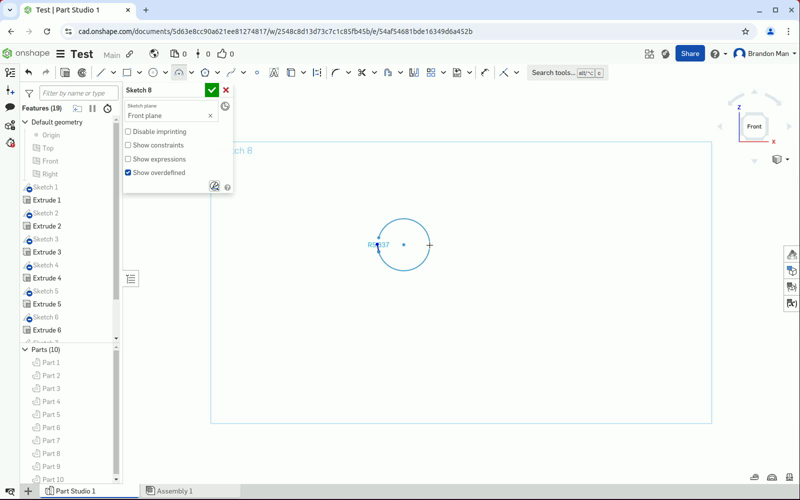
key(esc)
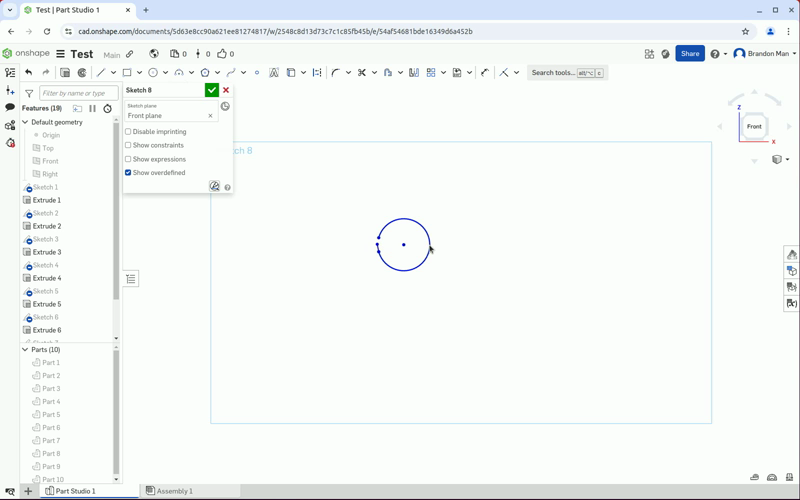
key(l)
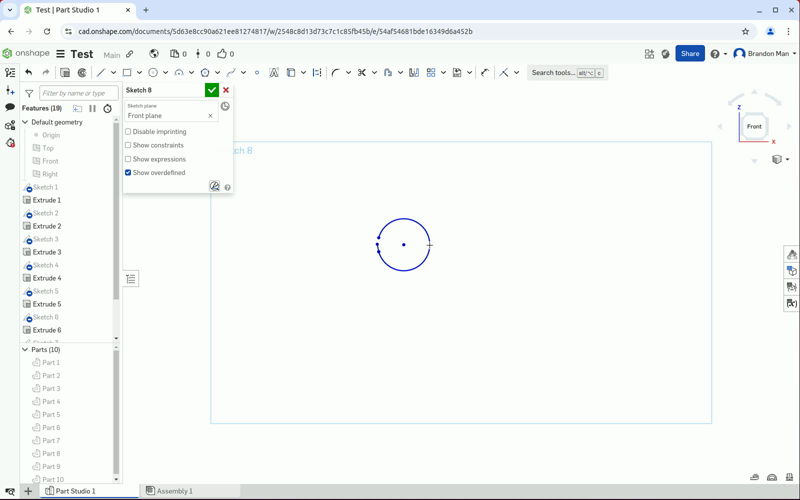
mouse_move(378, 237)
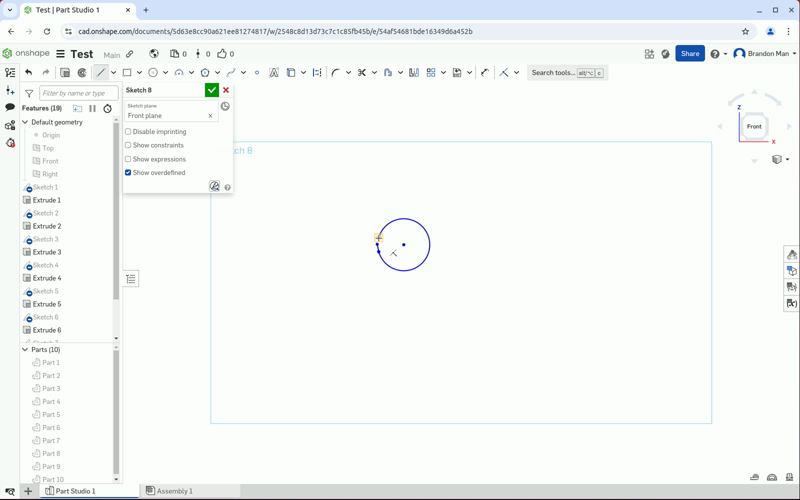
click(378, 237)
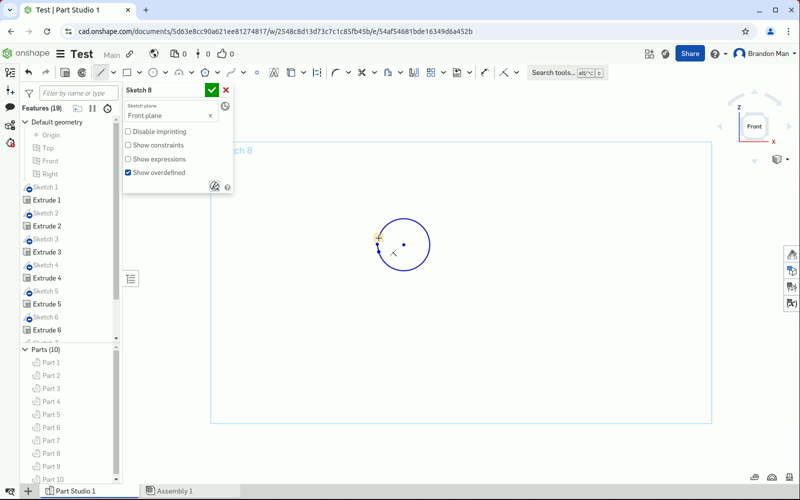
mouse_move(408, 237)
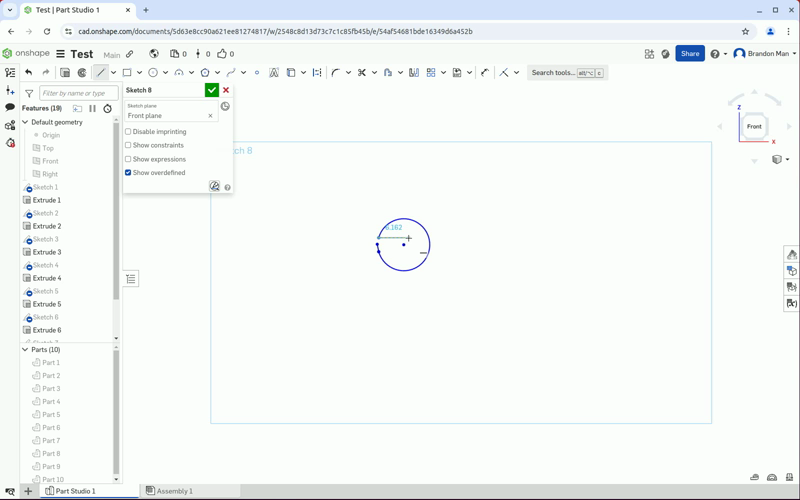
key_down(shift)
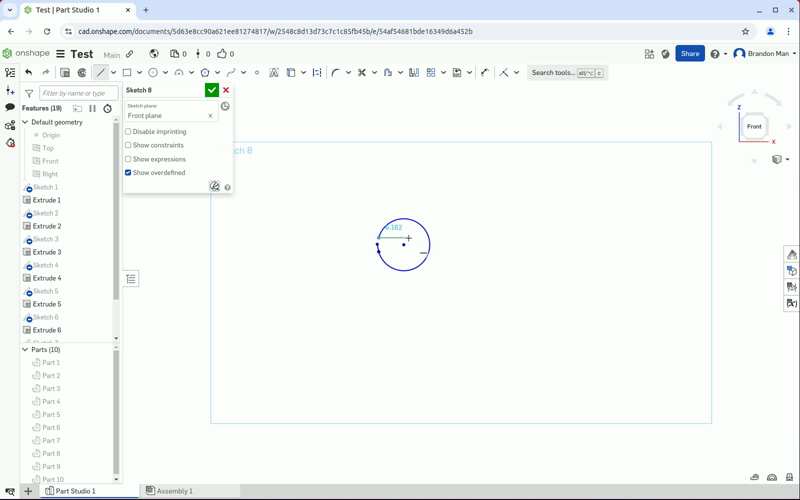
mouse_move(377, 244)
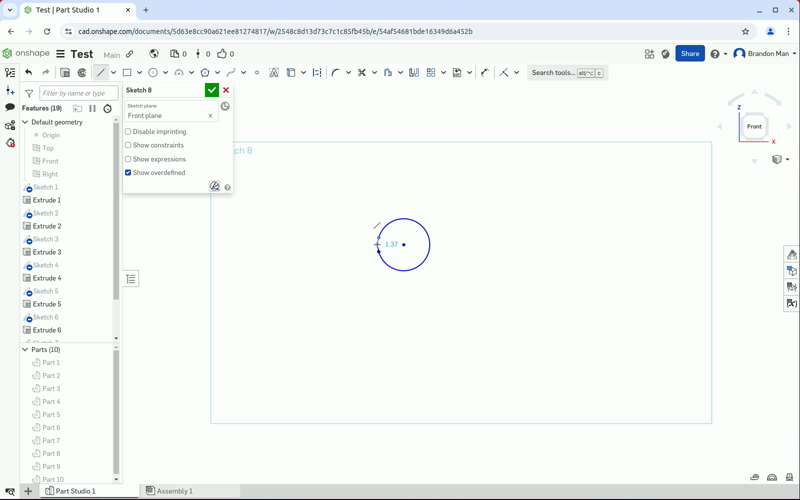
scroll(6)
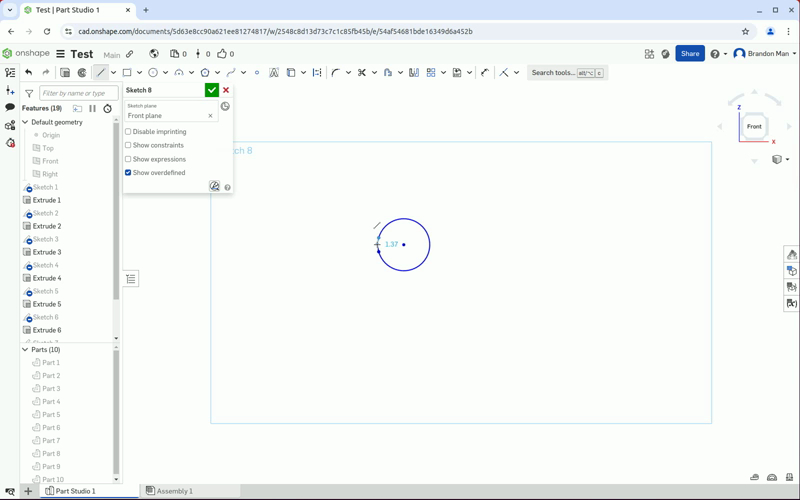
scroll(6)
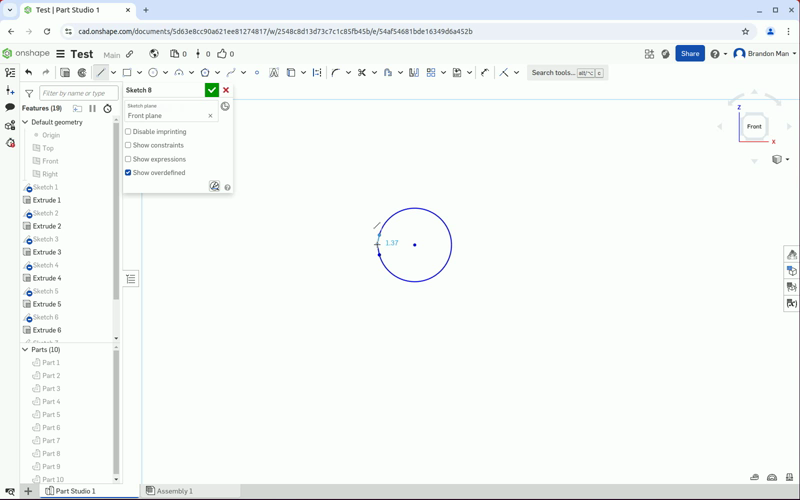
scroll(6)
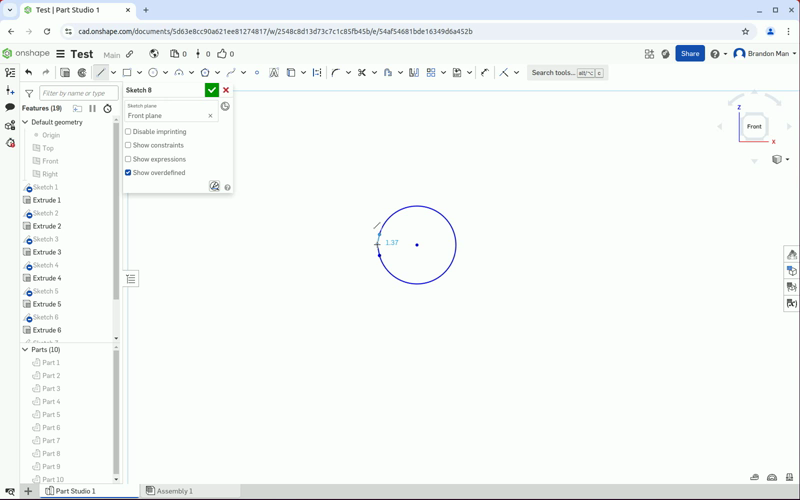
scroll(6)
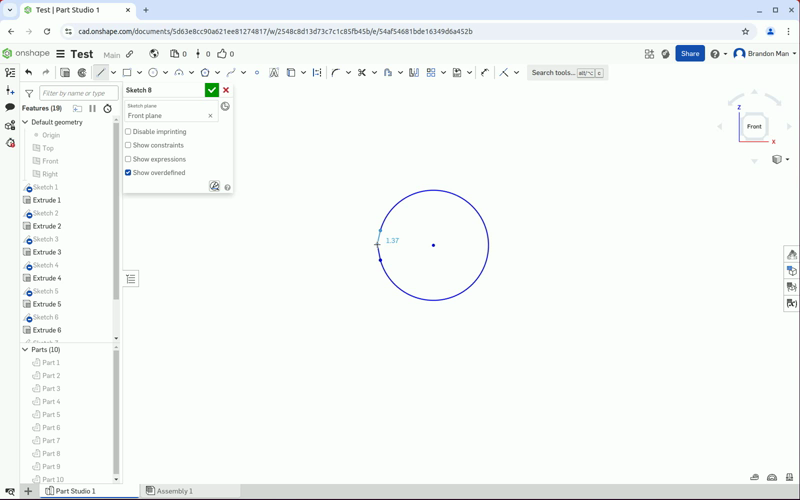
scroll(6)
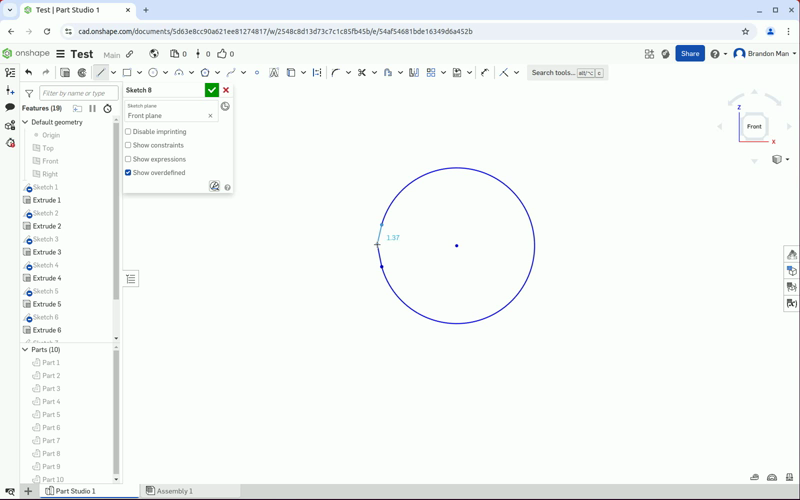
scroll(6)
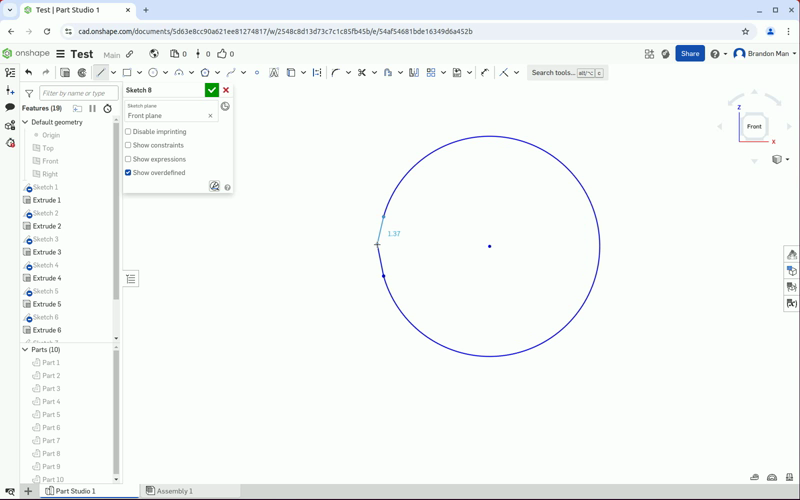
scroll(6)
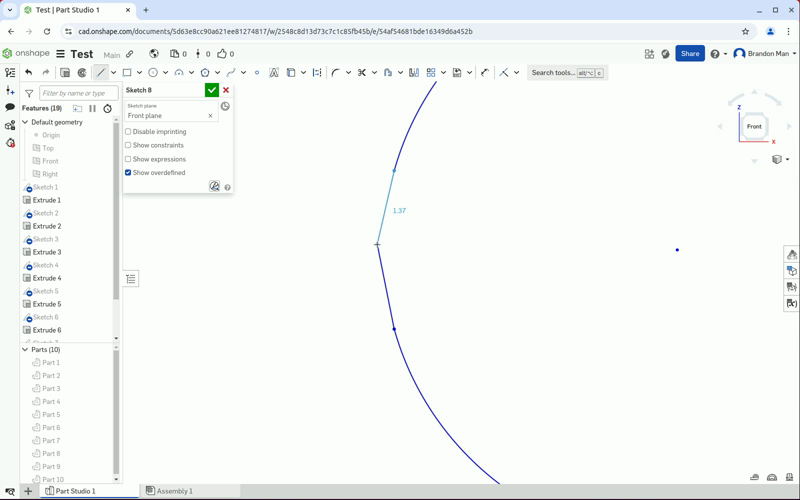
key_up(shift)
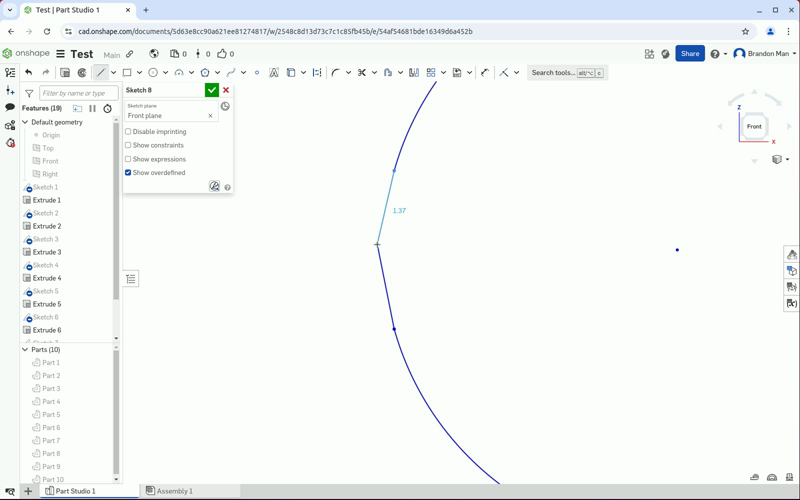
click(377, 244)
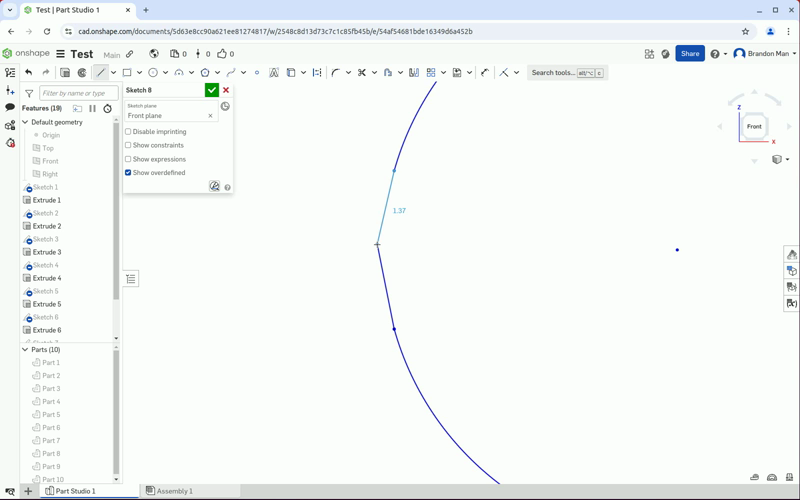
scroll(-6)
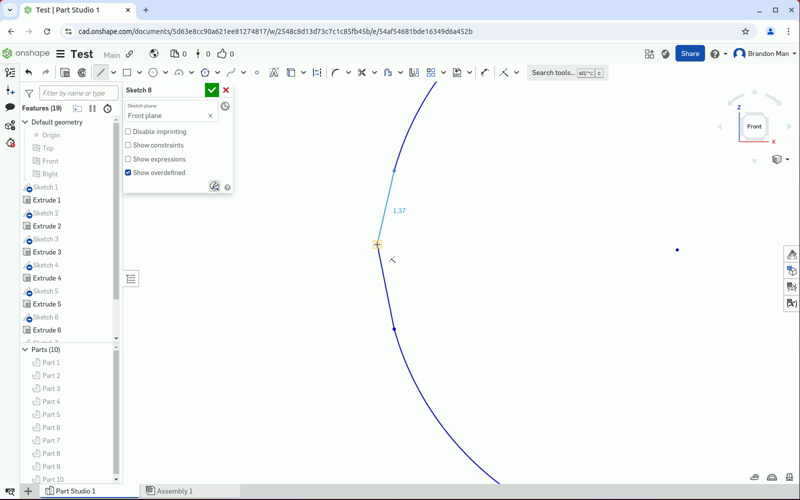
scroll(-6)
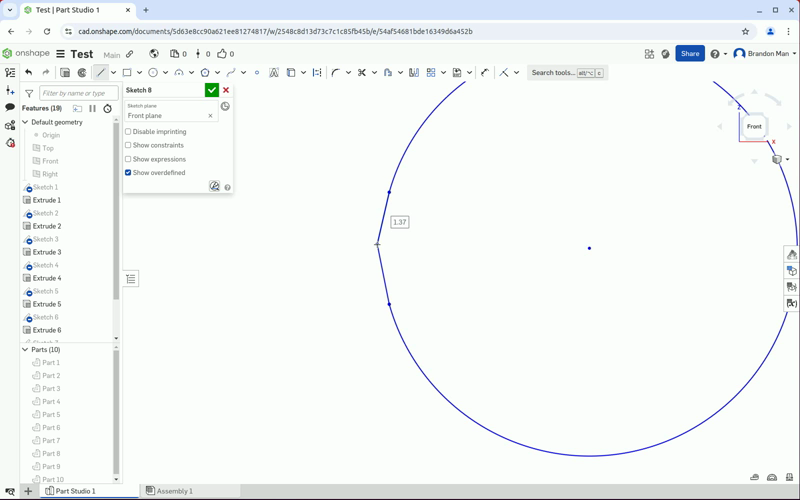
scroll(-6)
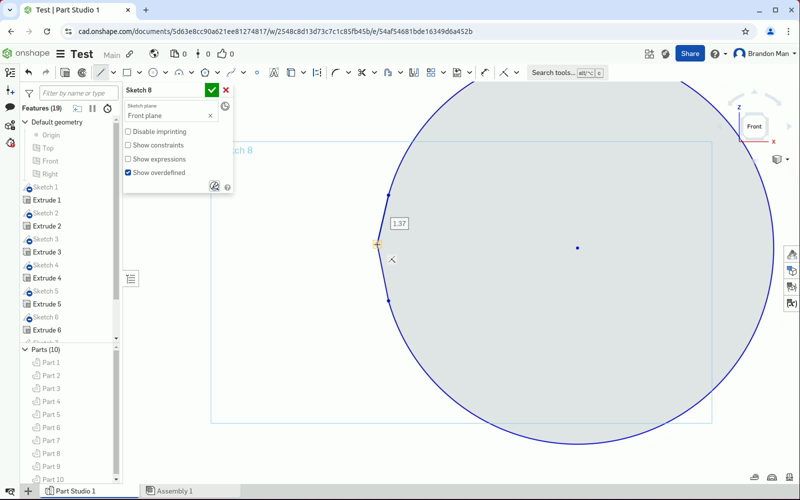
scroll(-6)
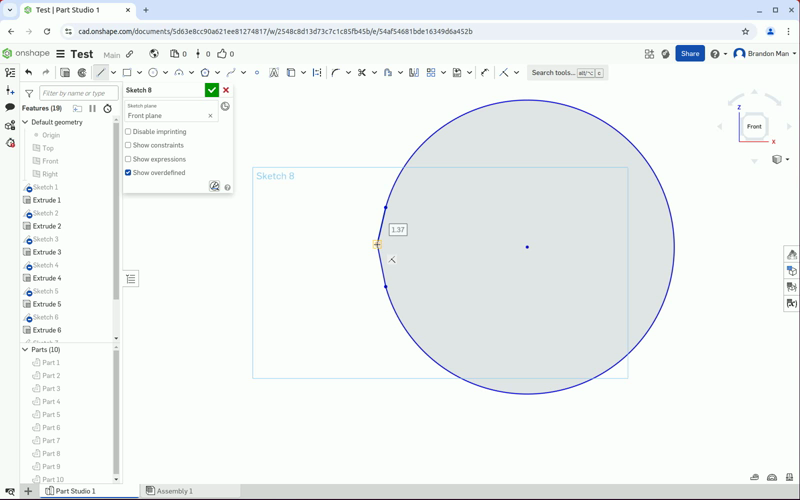
scroll(-6)
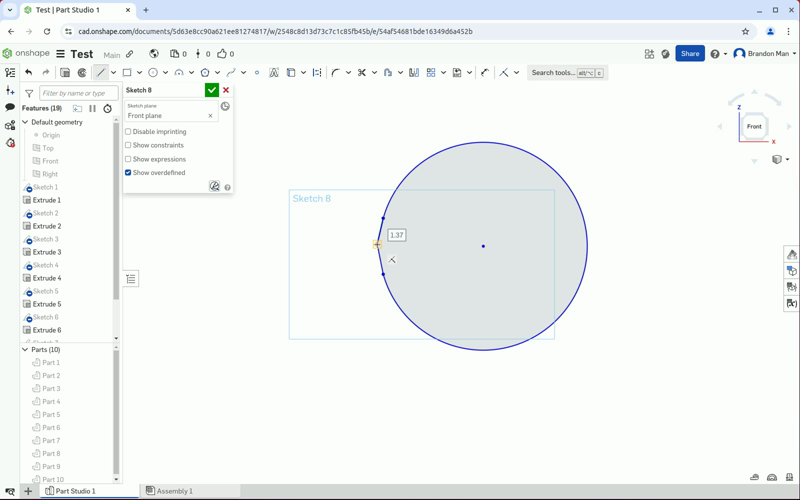
scroll(-6)
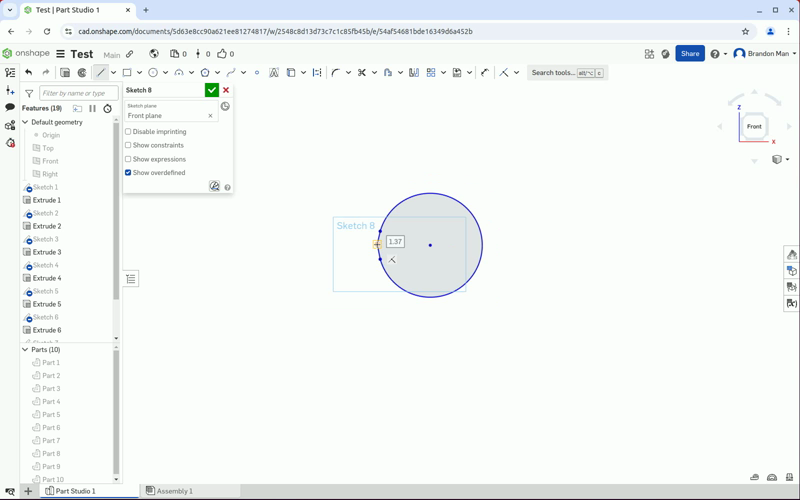
scroll(-6)
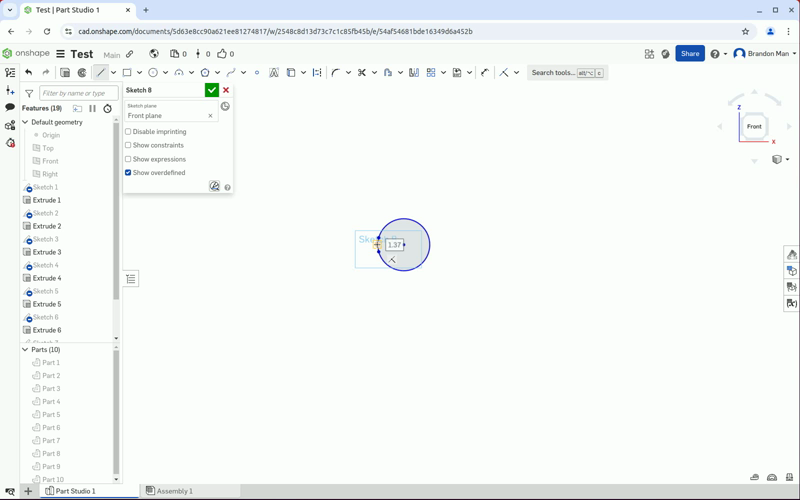
key(esc)
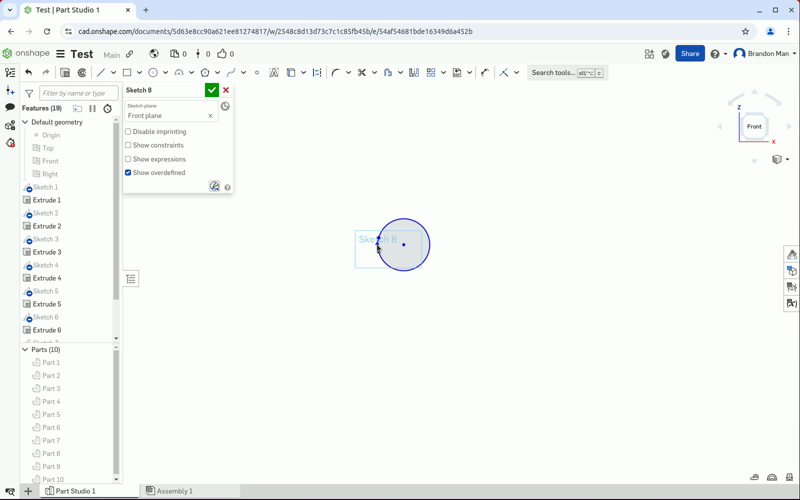
key(c)
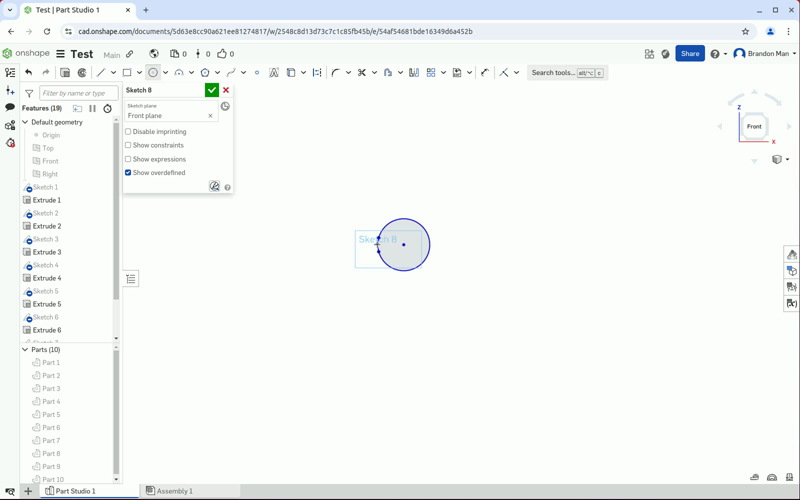
key_down(shift)
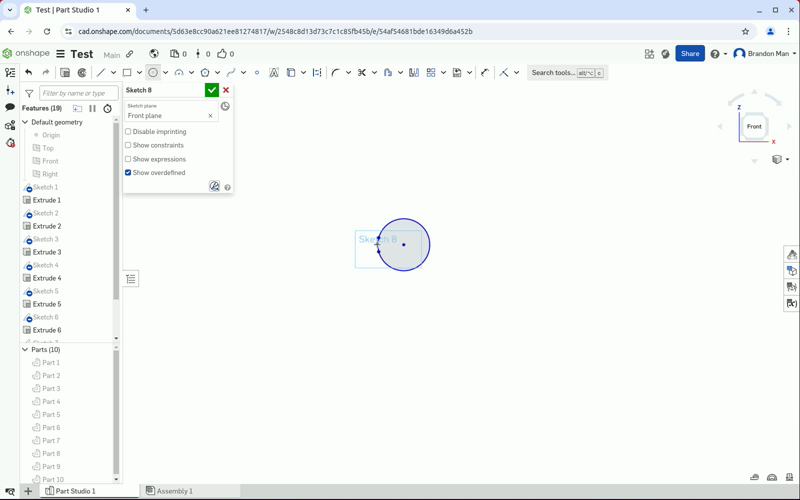
mouse_move(402, 245)
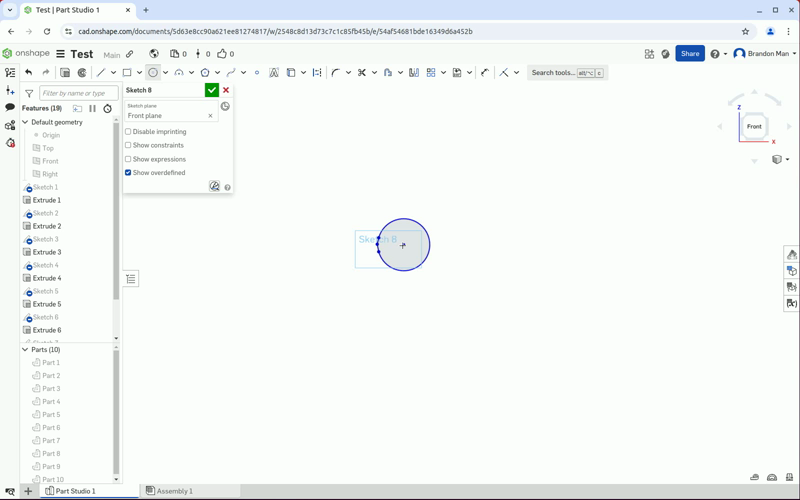
scroll(6)
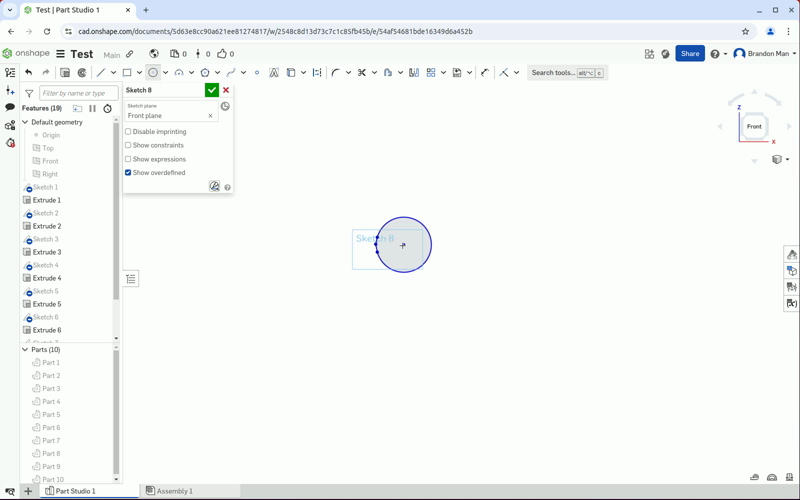
scroll(6)
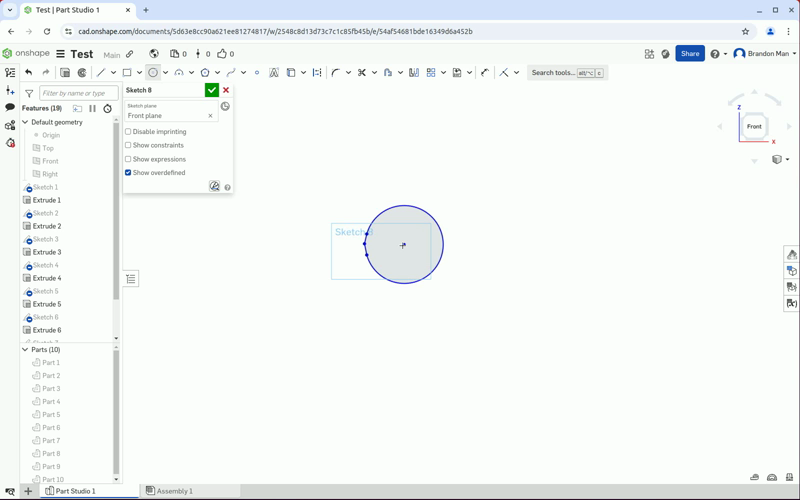
scroll(6)
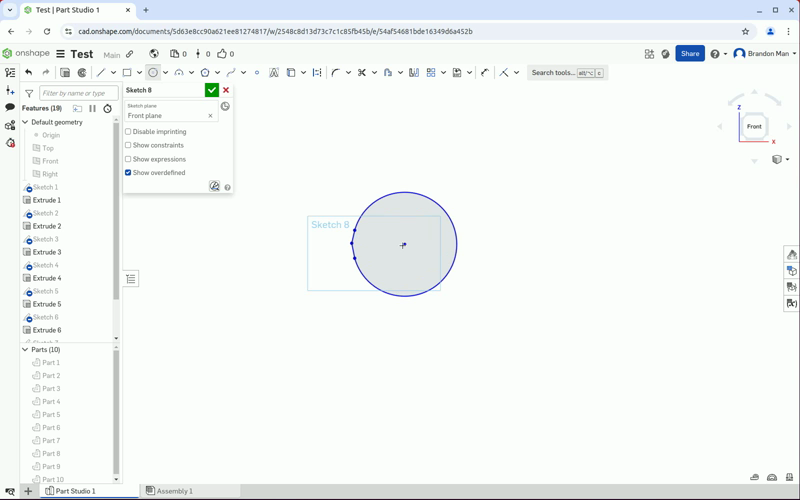
scroll(6)
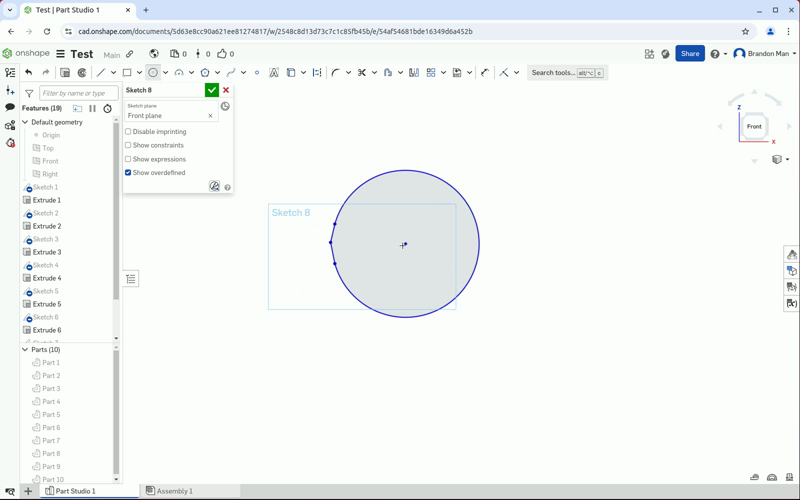
scroll(6)
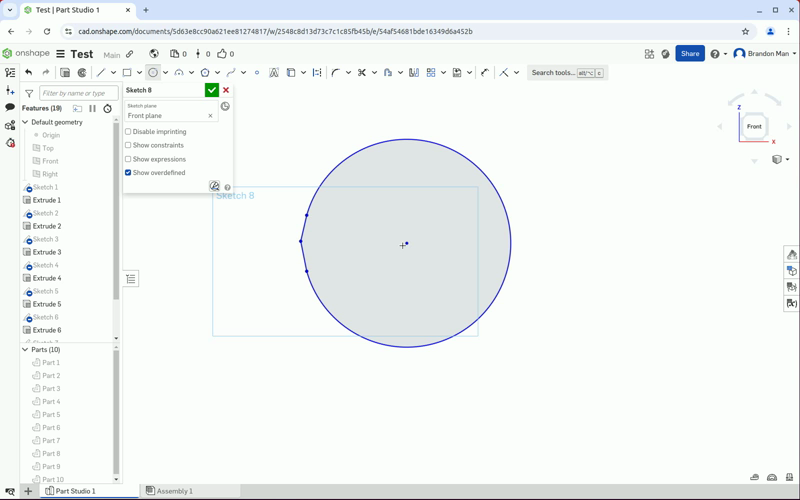
scroll(6)
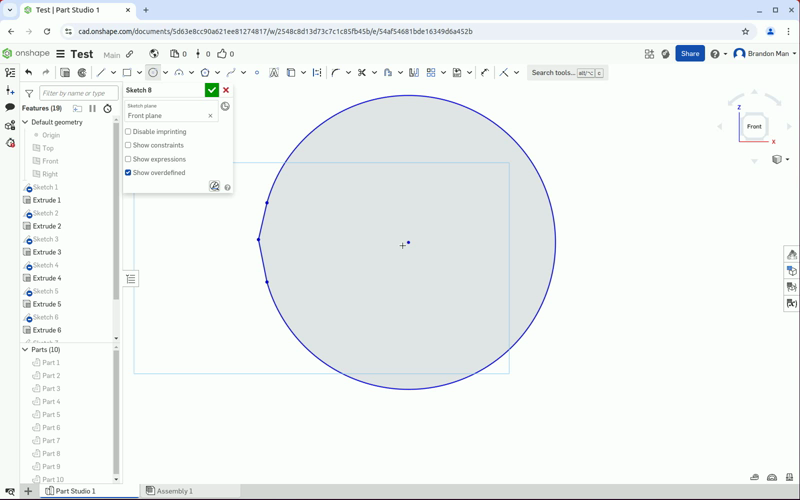
scroll(6)
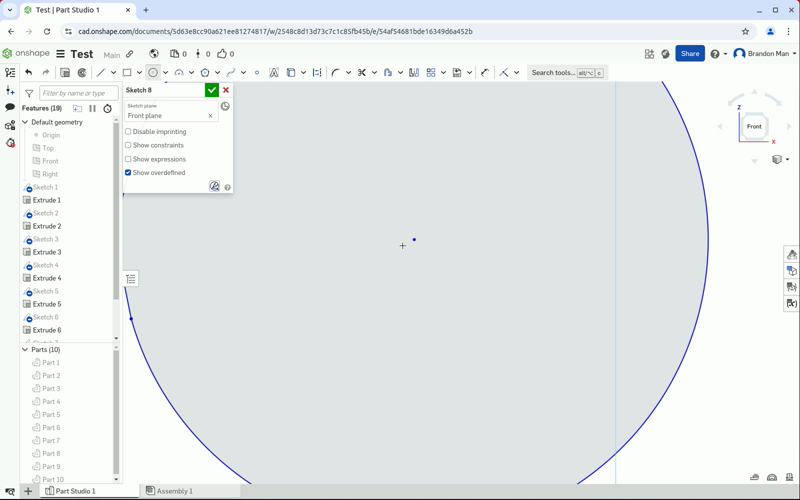
click(402, 245)
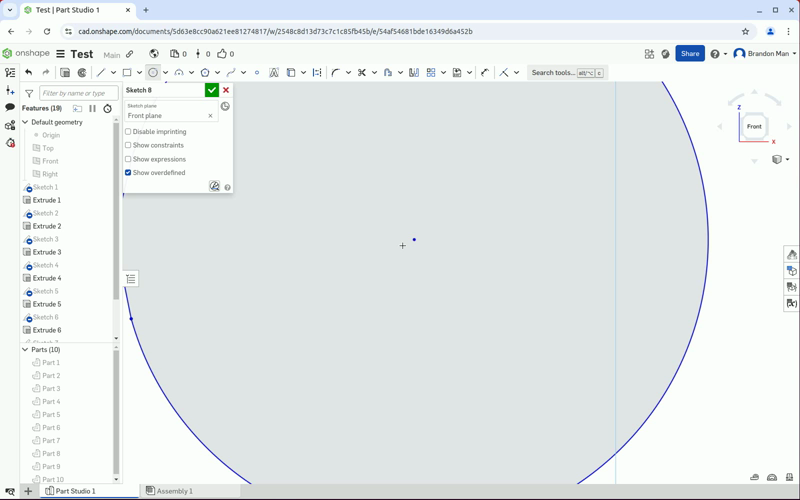
scroll(-6)
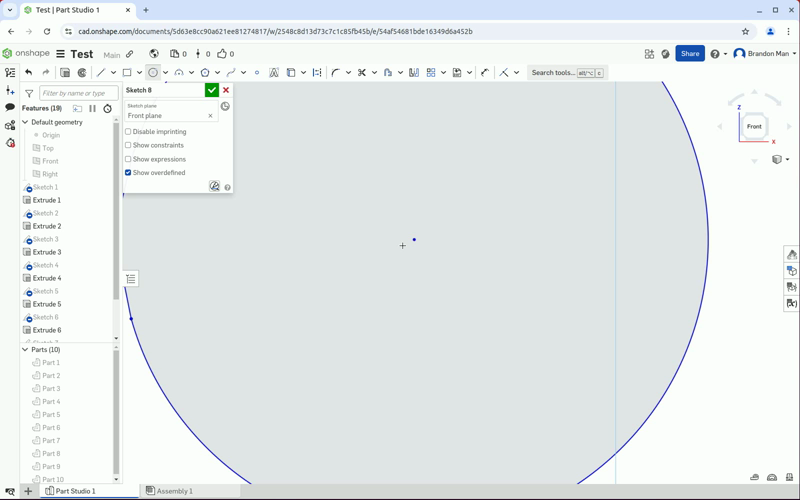
scroll(-6)
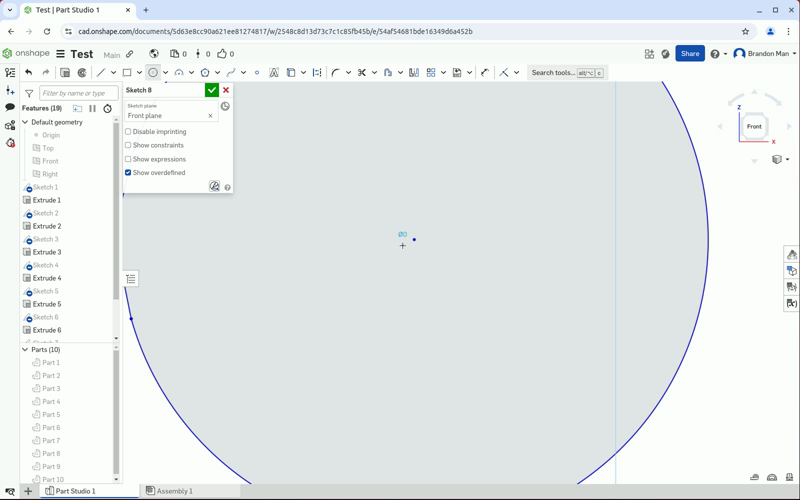
scroll(-6)
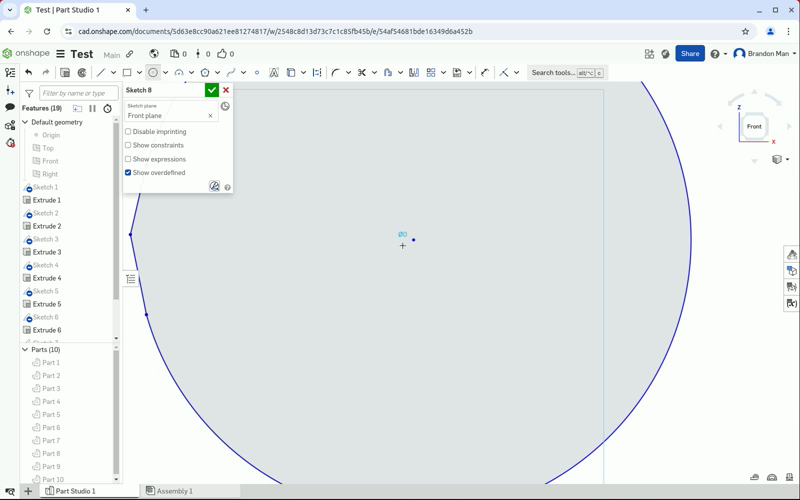
scroll(-6)
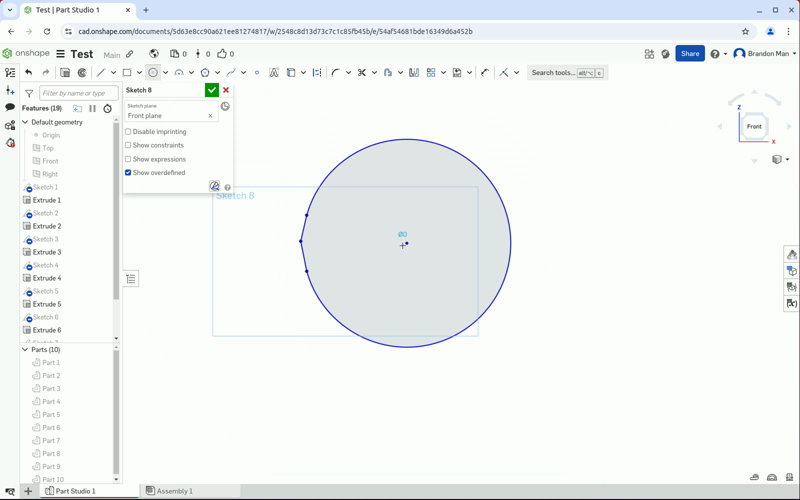
scroll(-6)
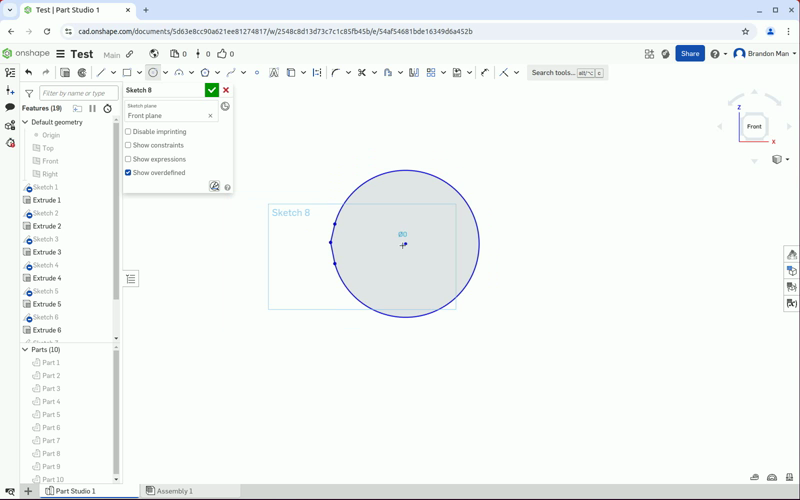
scroll(-6)
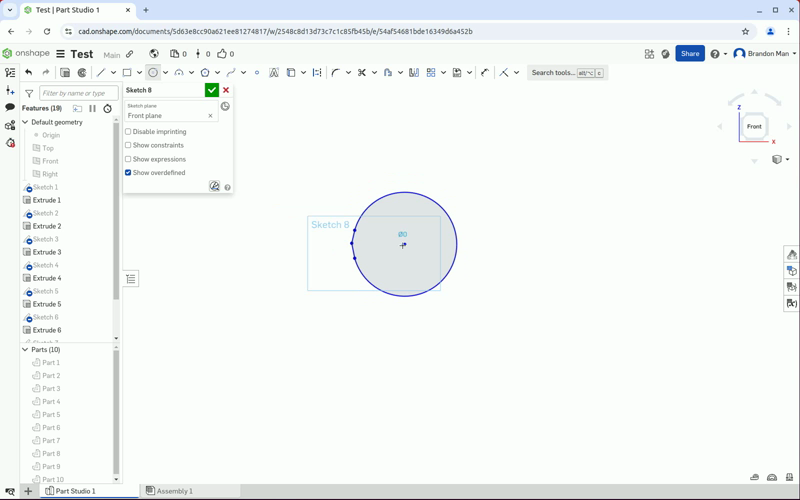
scroll(-6)
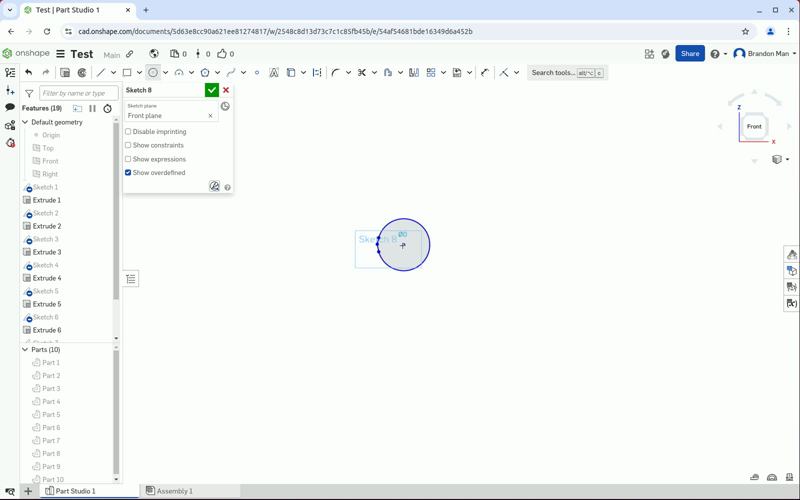
key_up(shift)
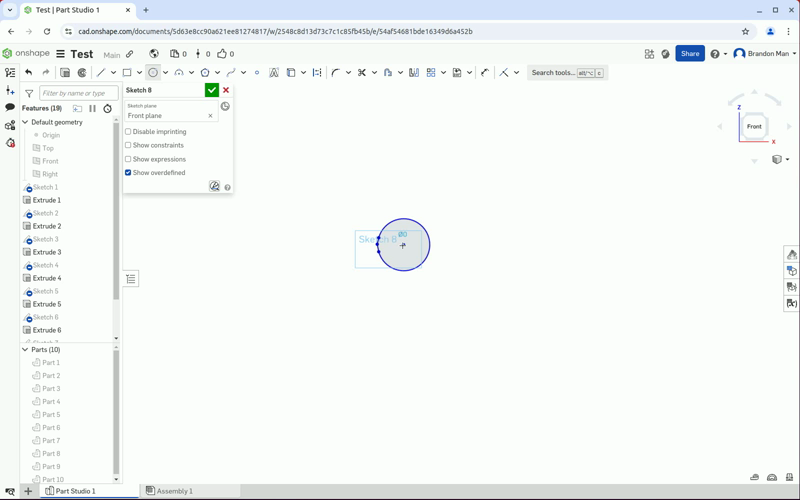
mouse_move(408, 245)
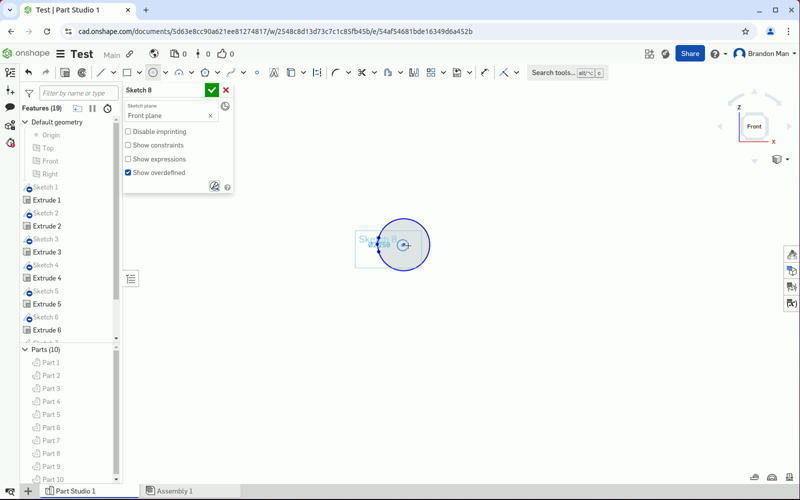
click(408, 245)
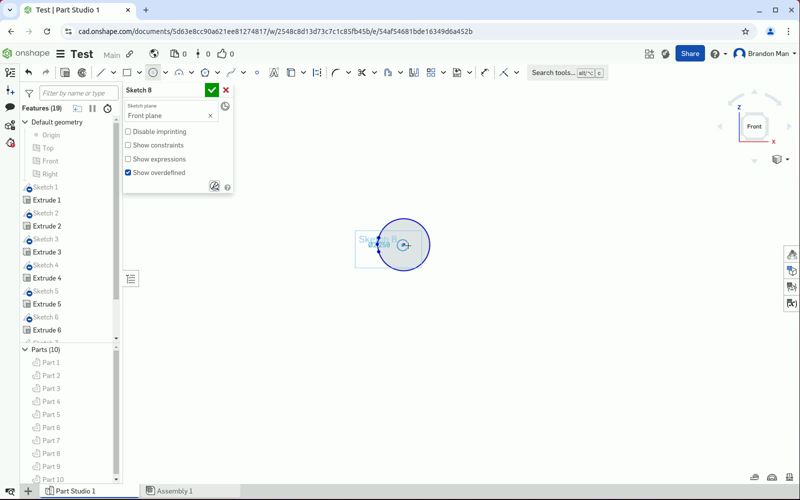
key(esc)
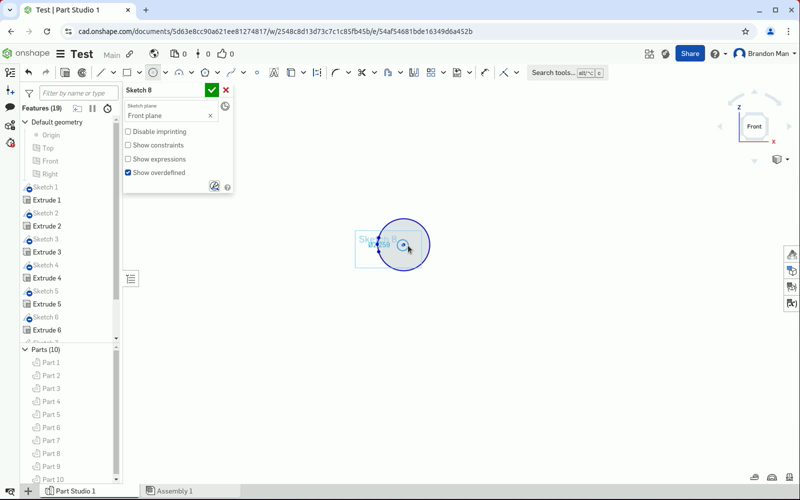
mouse_move(415, 238)
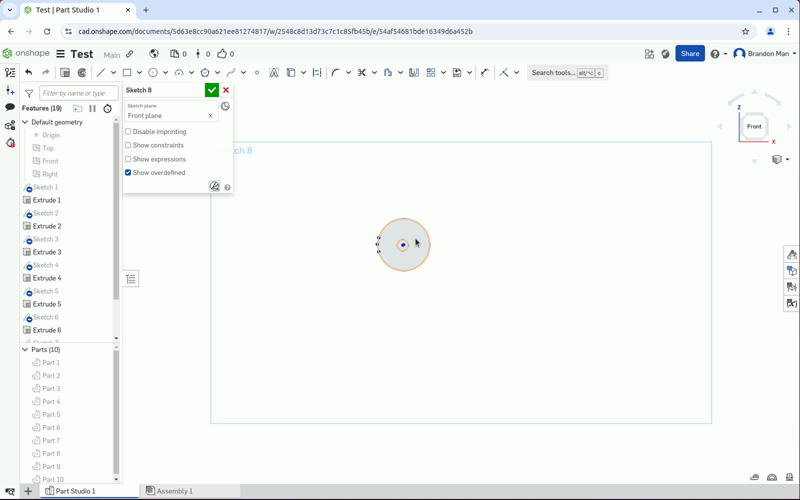
click(415, 238)
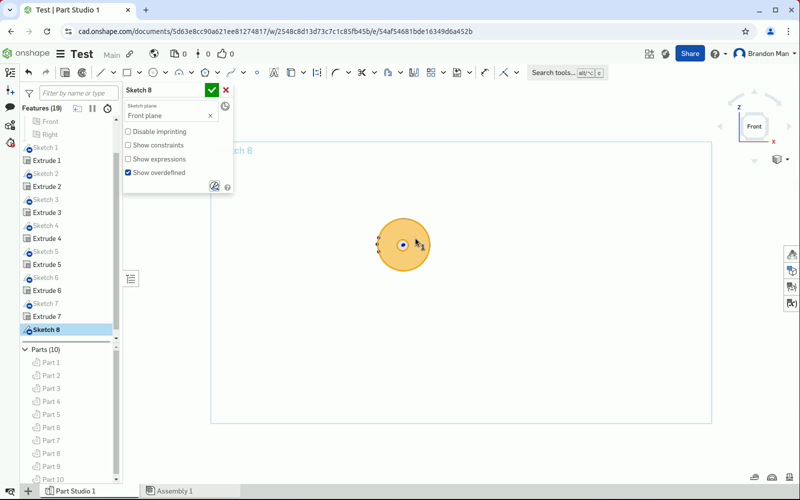
mouse_move(69, 352)
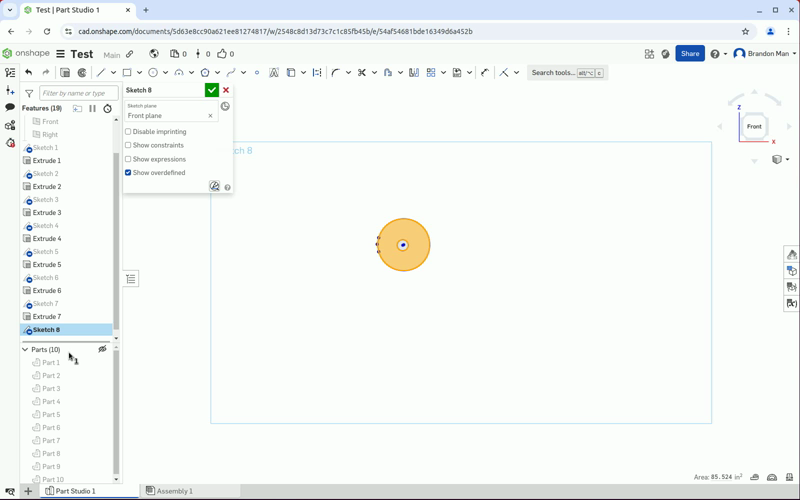
key(shift+y)
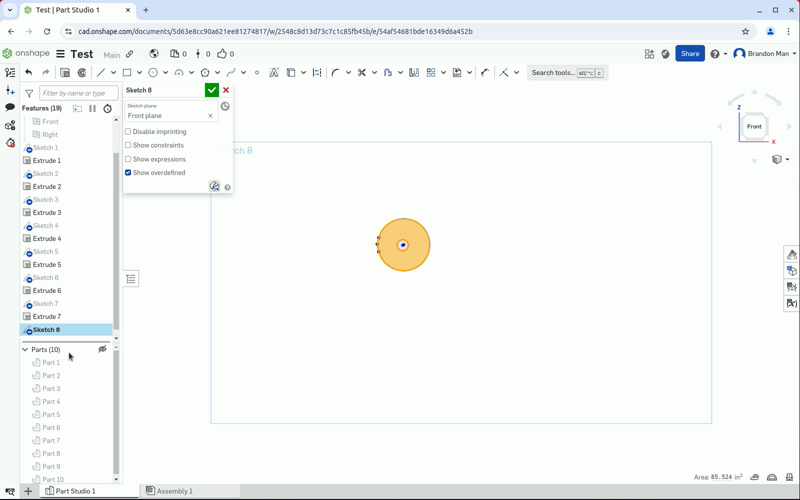
key(shift+e)
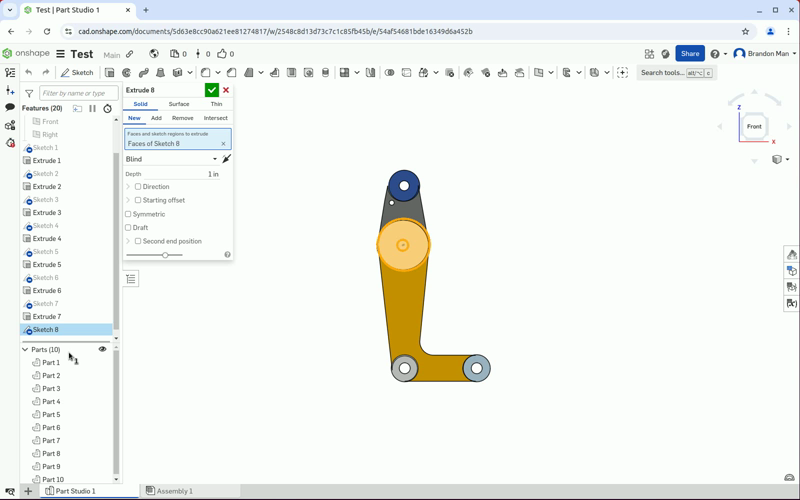
mouse_move(143, 106)
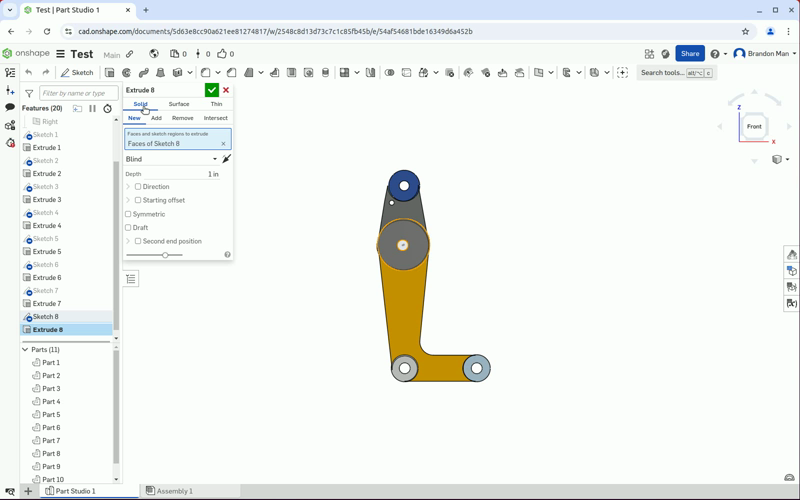
click(143, 106)
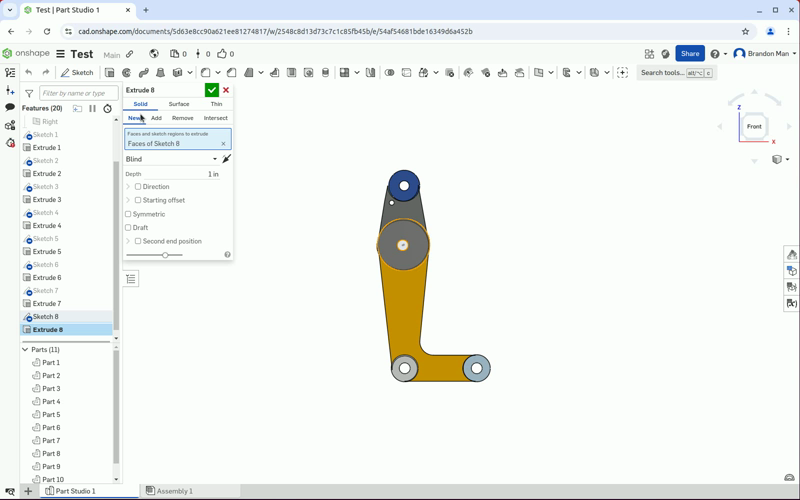
mouse_move(137, 120)
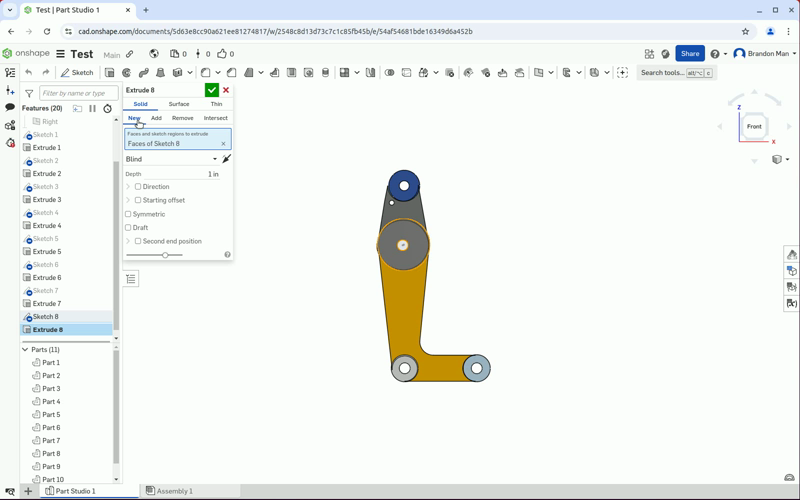
click(137, 120)
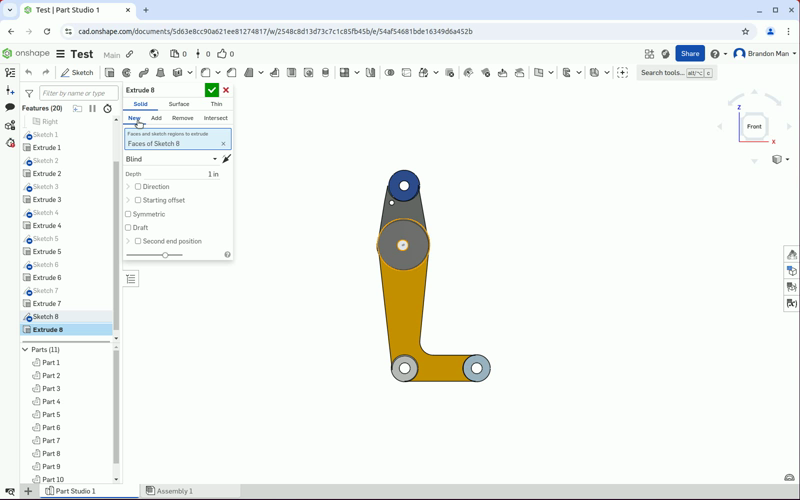
key(tab, 4)
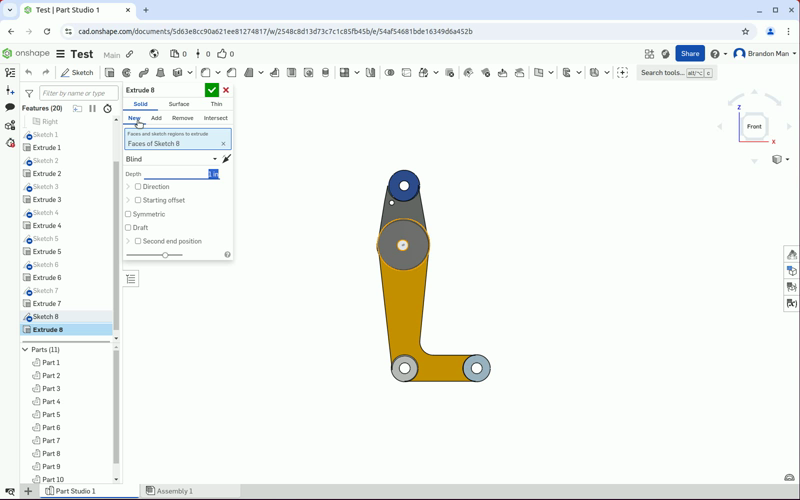
text(8.425)
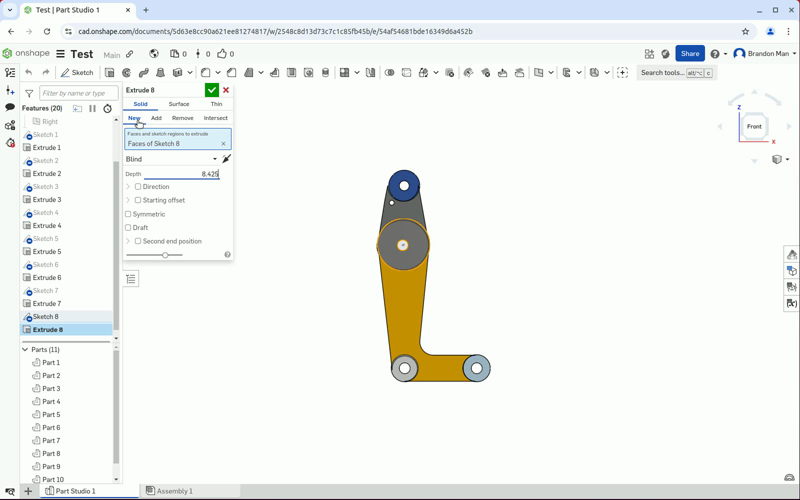
key(enter)
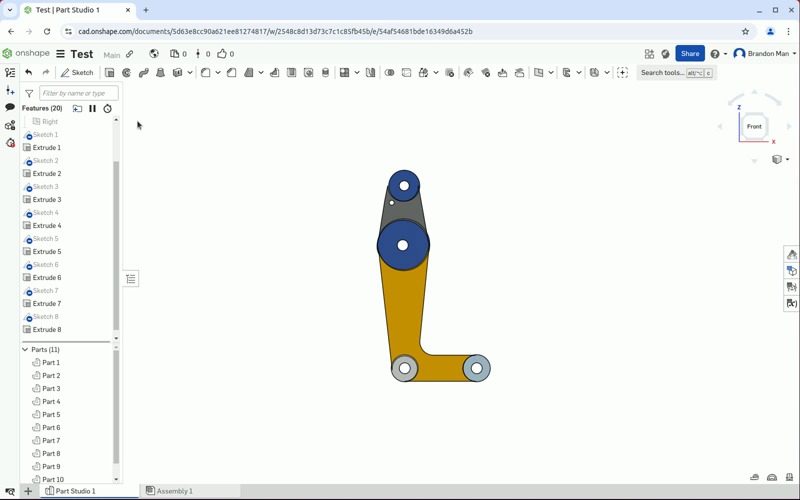
key(shift+h)
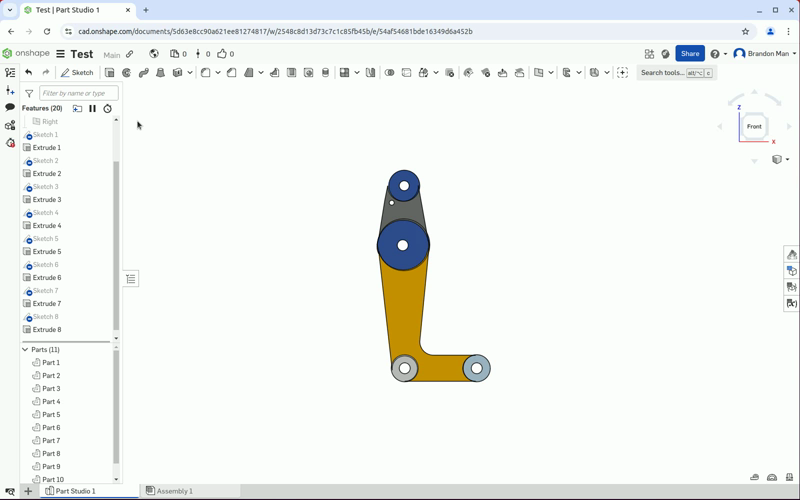
key(shift+h)
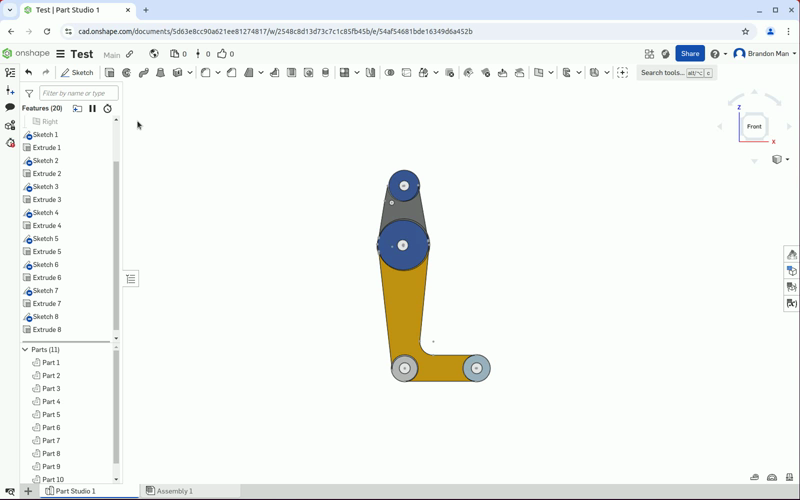
key(shift+7)
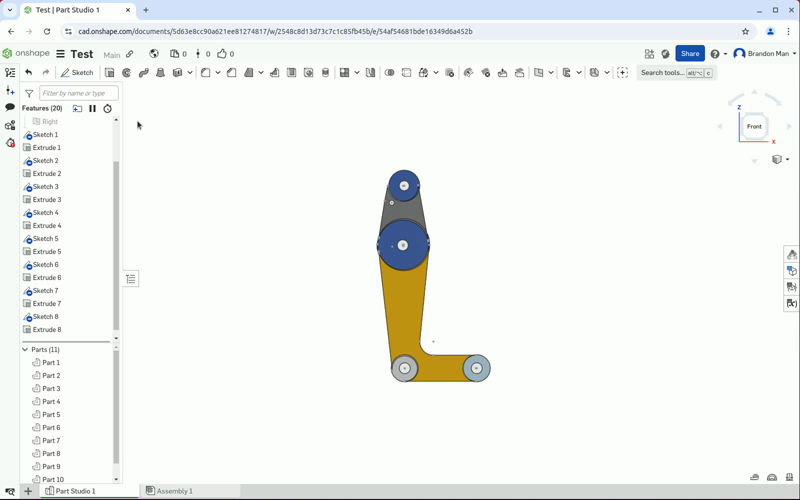
key(left, 2)
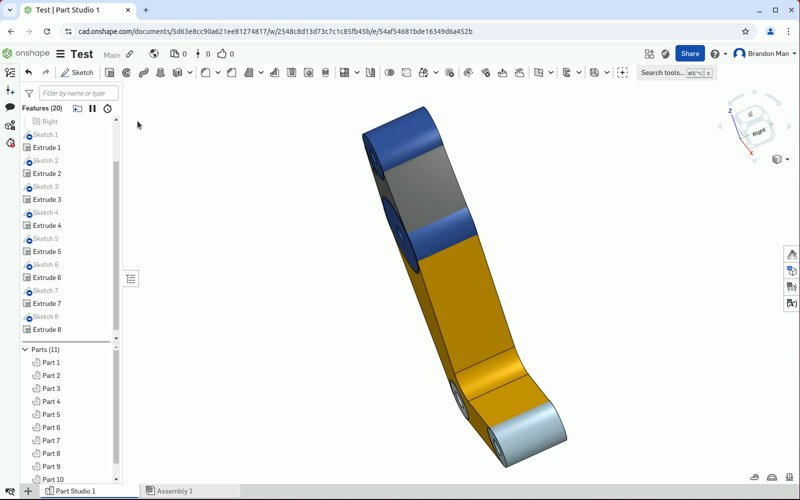
key(down, 2)
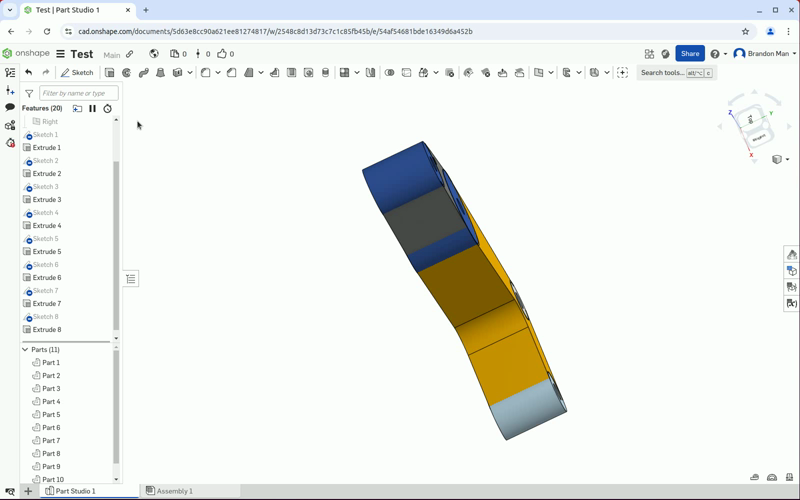
key(up, 2)
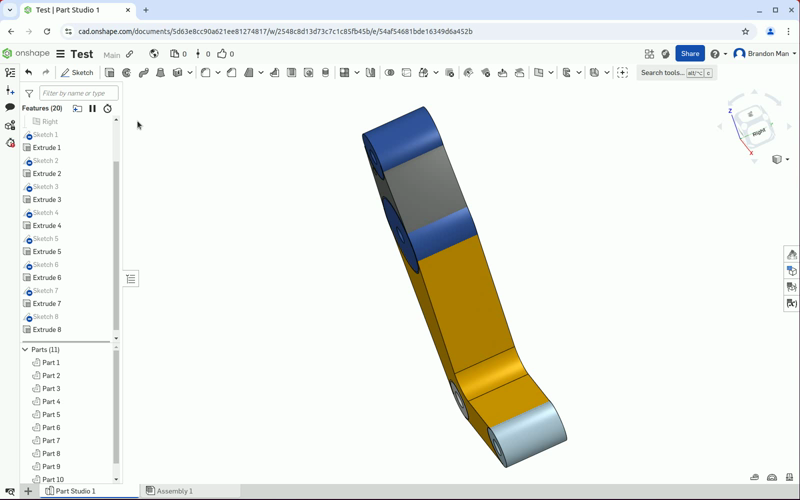
key(right, 2)
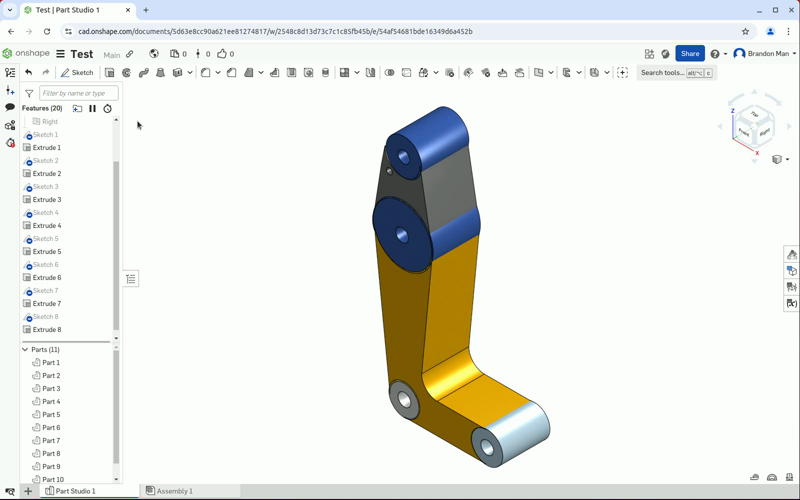
mouse_move(69, 137)
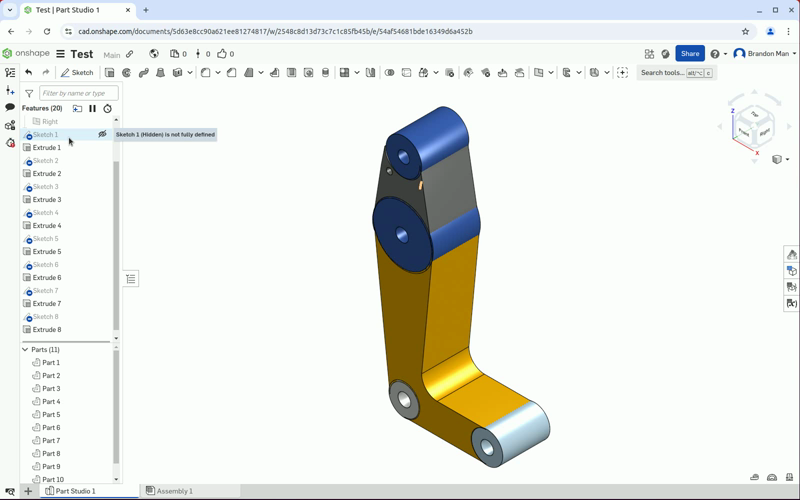
click(69, 137)